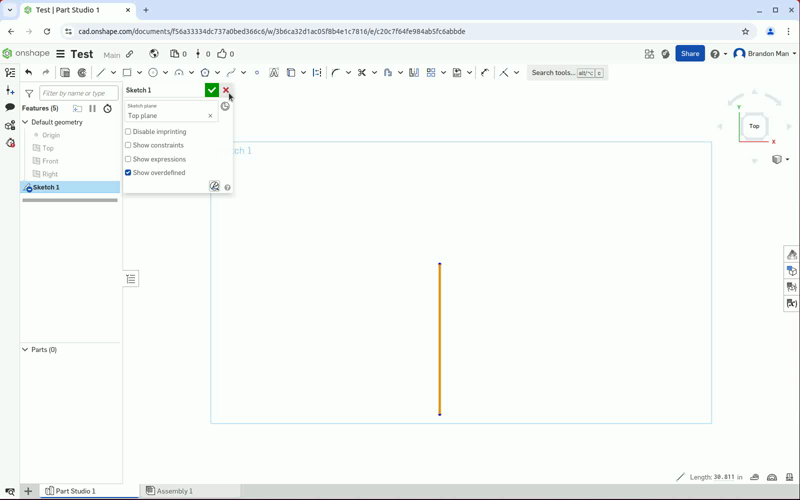
key(shift+h)
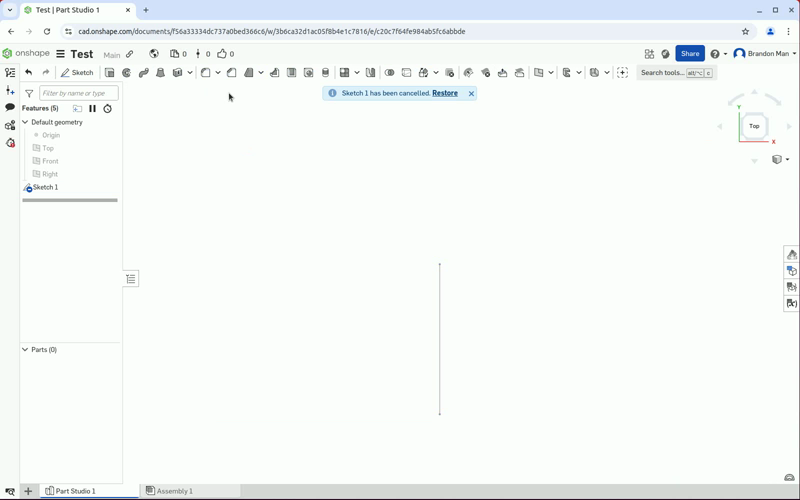
key(shift+s)
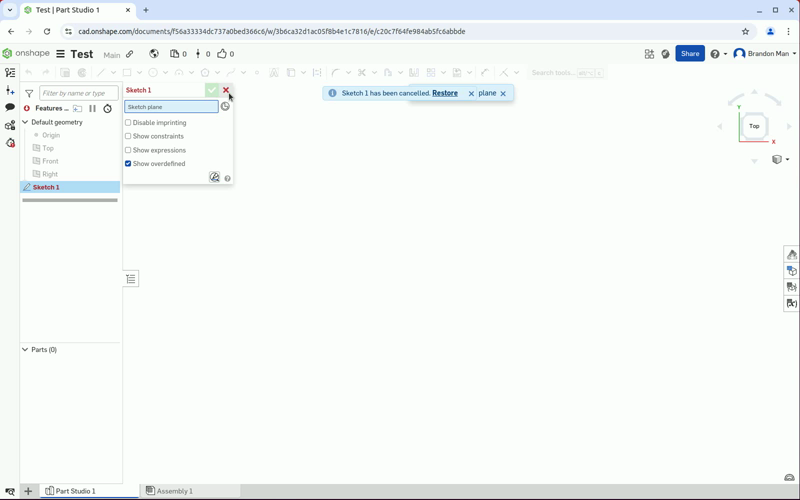
mouse_move(73, 150)
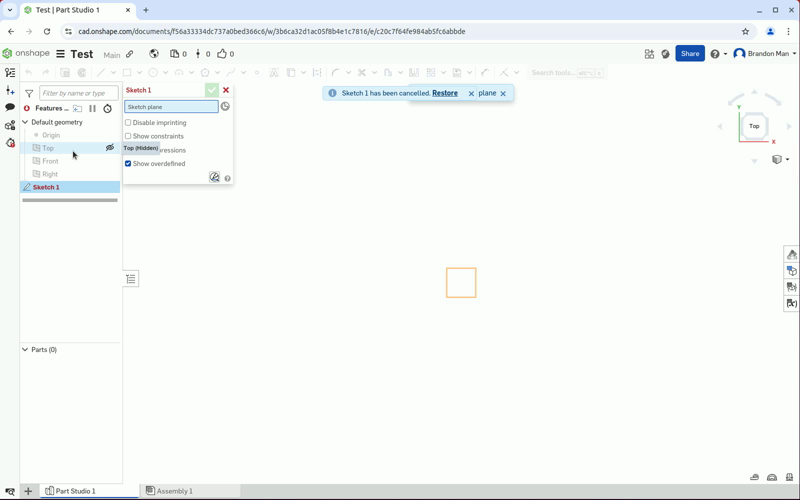
click(73, 150)
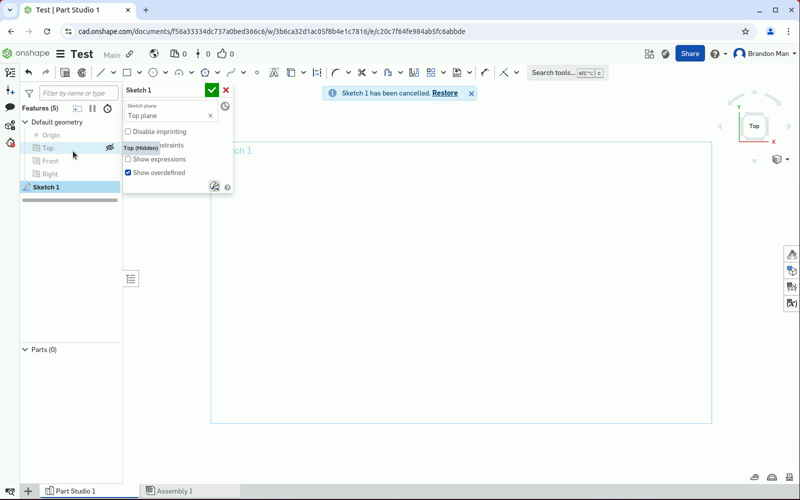
mouse_move(73, 352)
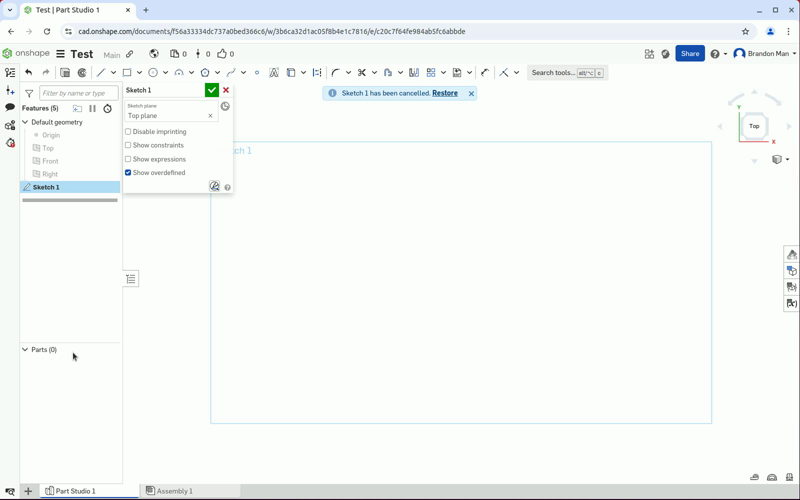
key(y)
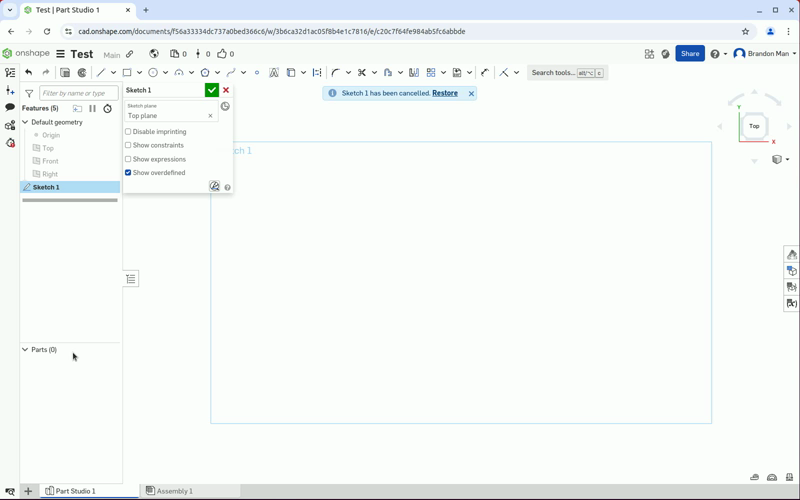
key(l)
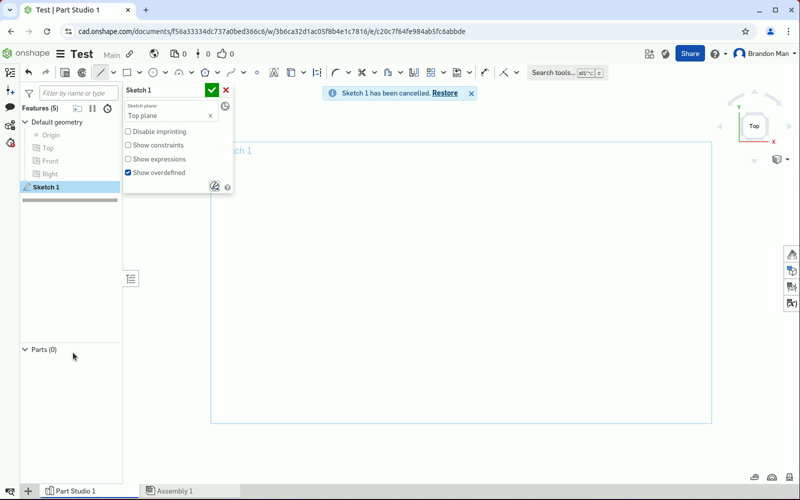
key_down(shift)
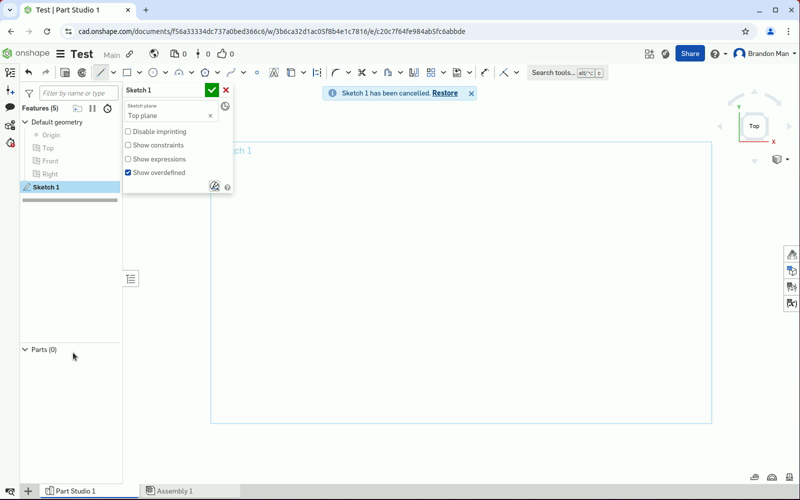
mouse_move(460, 282)
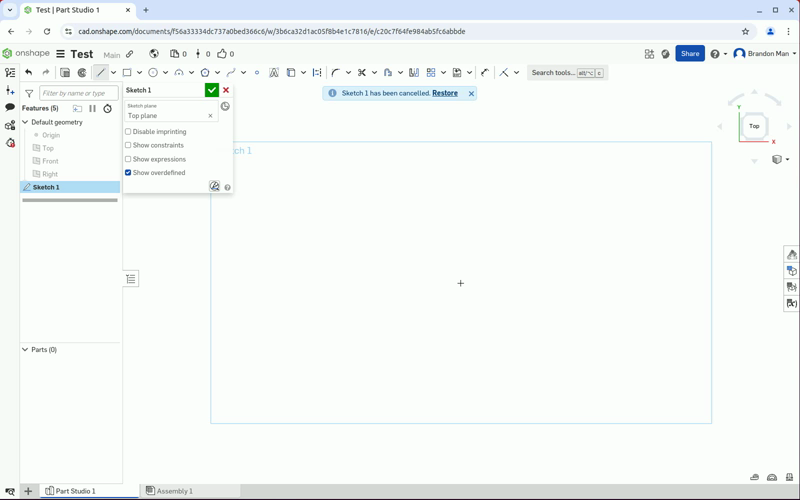
click(460, 282)
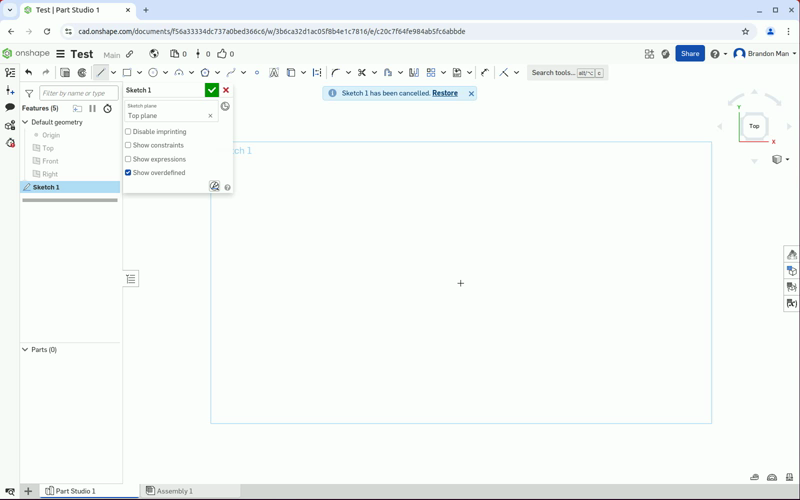
key_up(shift)
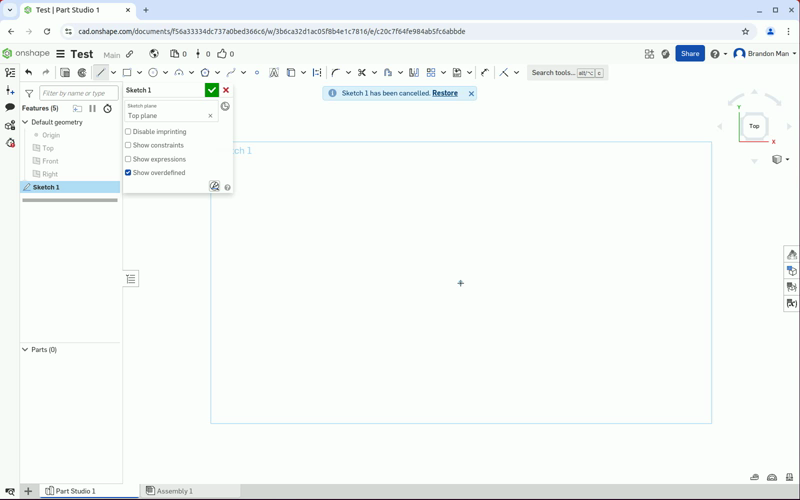
key_down(shift)
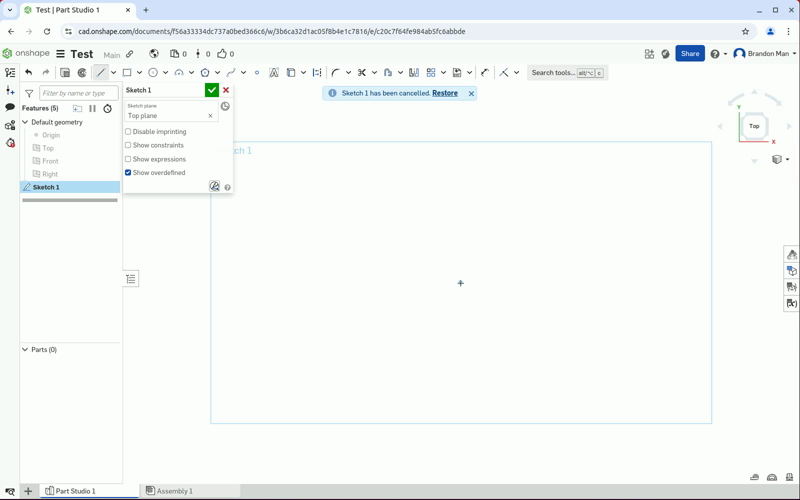
mouse_move(545, 282)
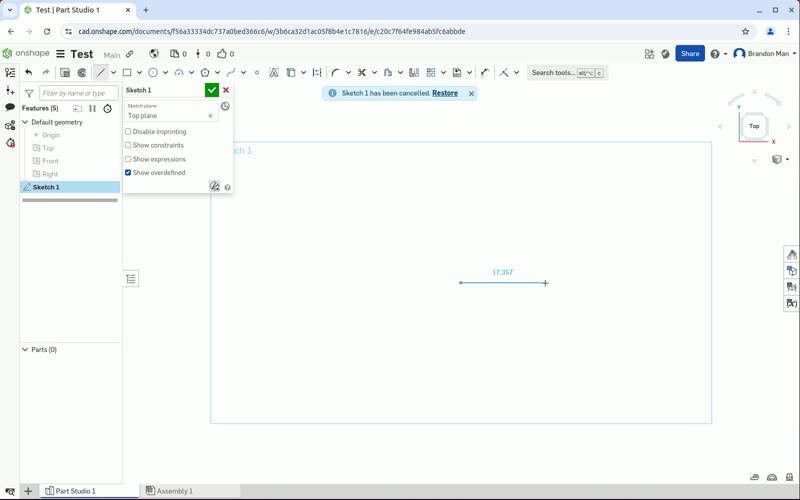
click(545, 282)
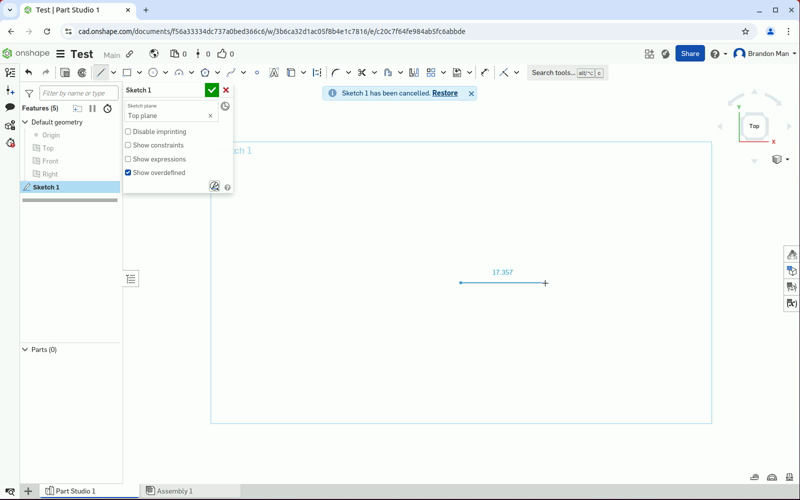
key_up(shift)
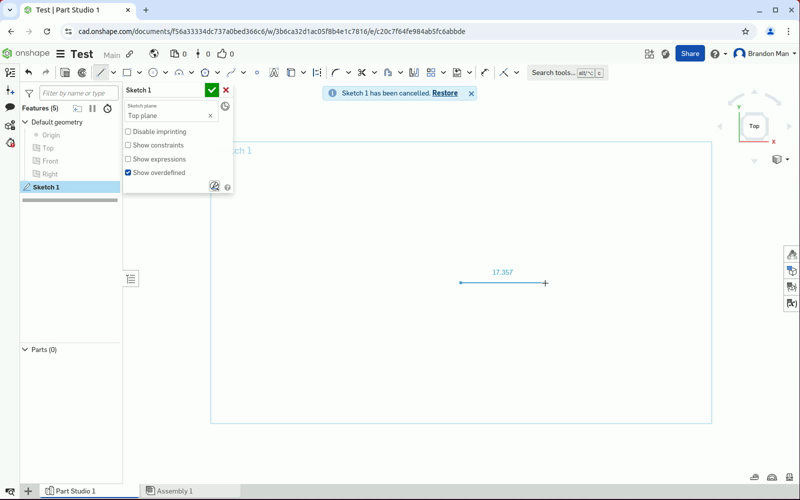
key_down(shift)
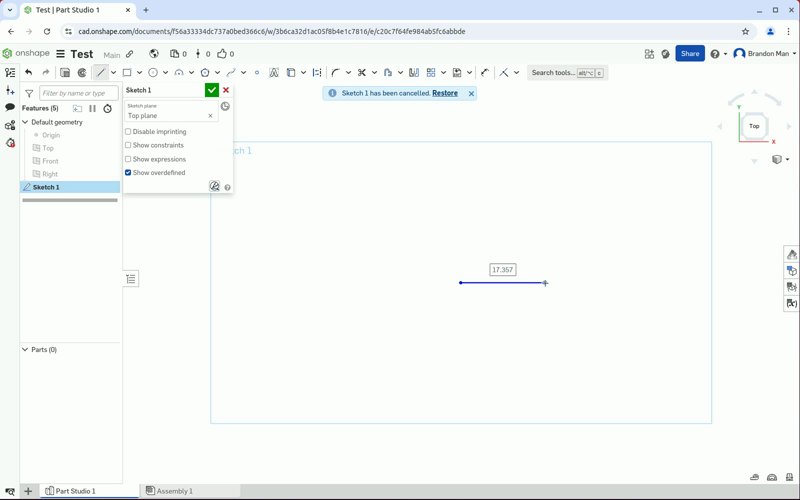
mouse_move(575, 282)
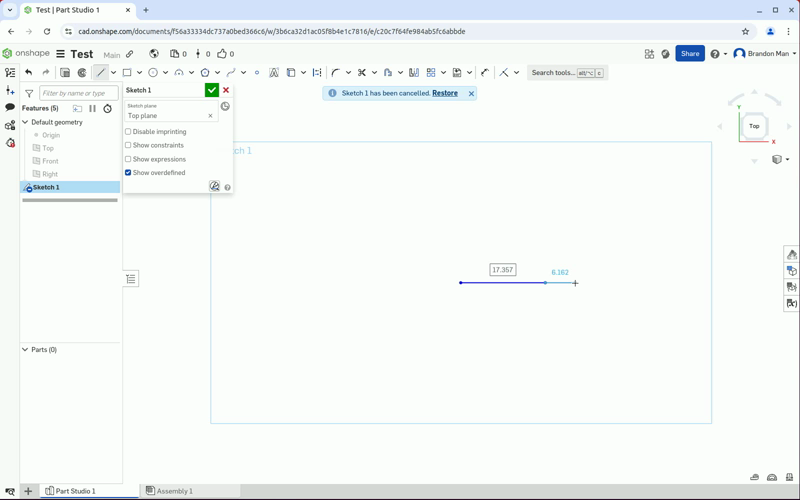
mouse_move(545, 260)
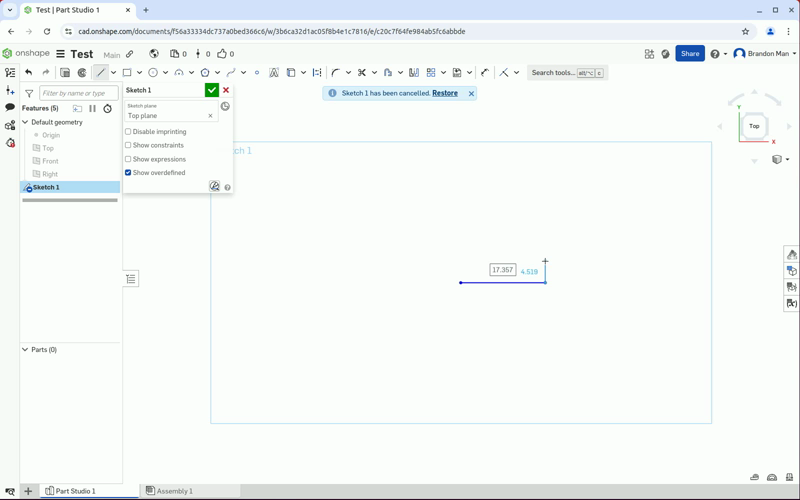
click(545, 260)
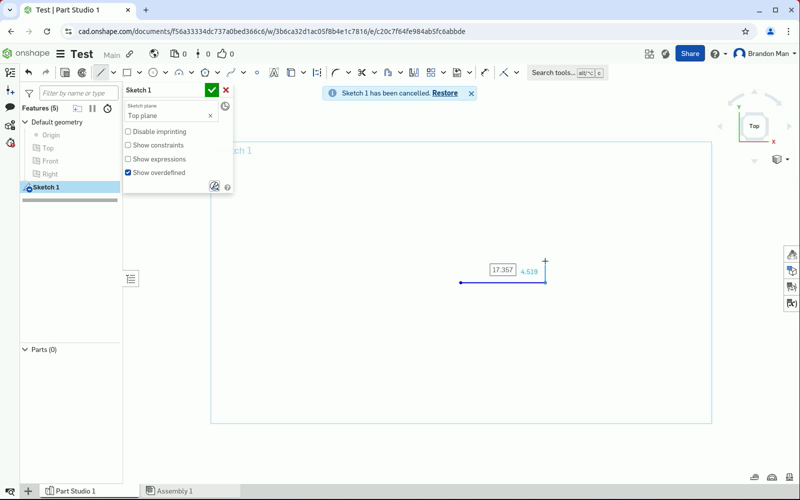
key_up(shift)
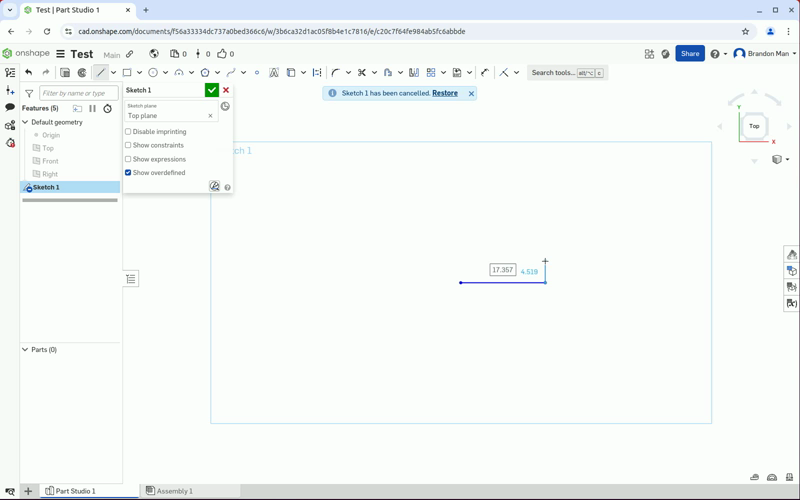
key_down(shift)
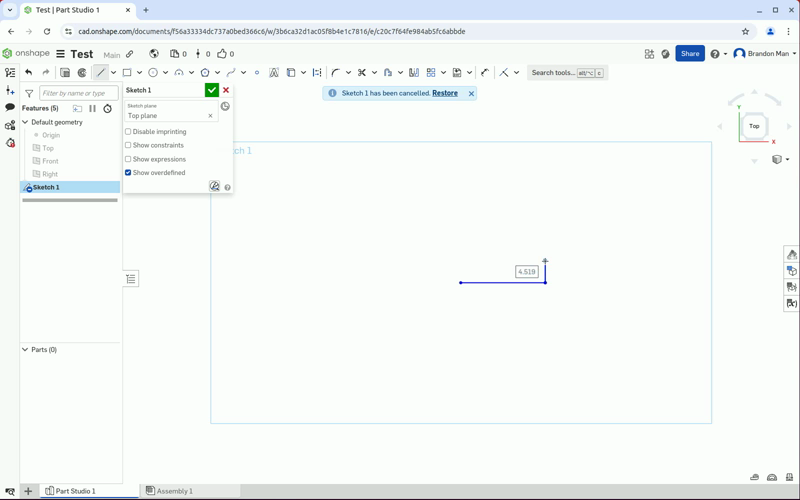
mouse_move(460, 260)
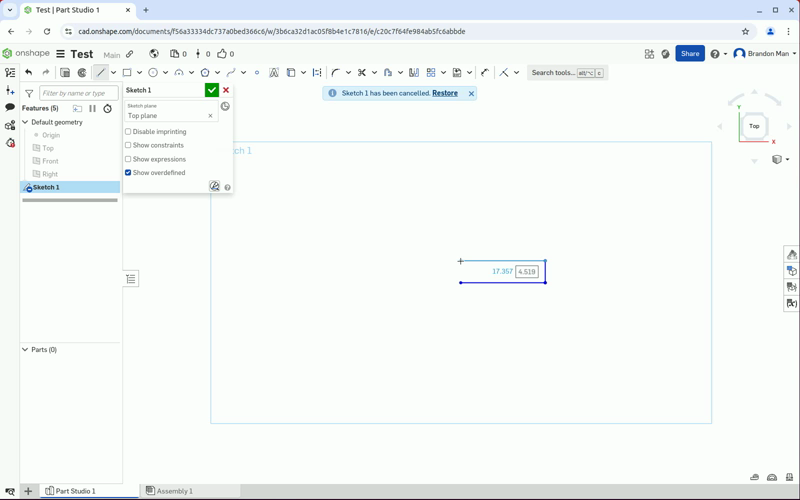
click(460, 260)
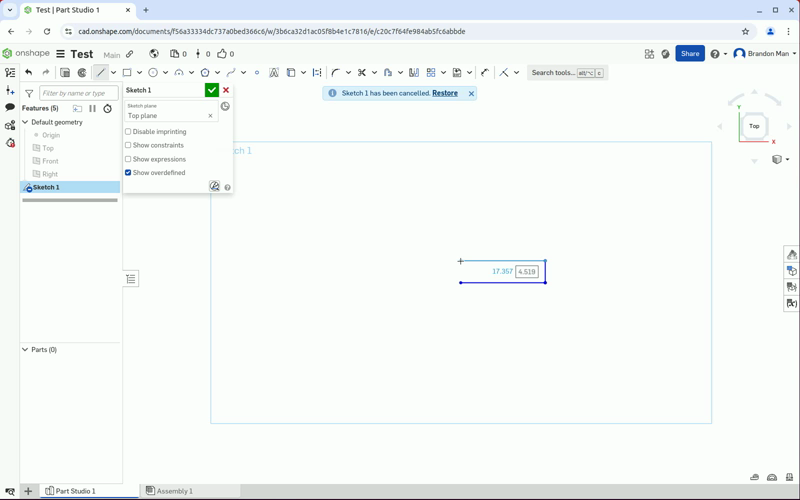
key_up(shift)
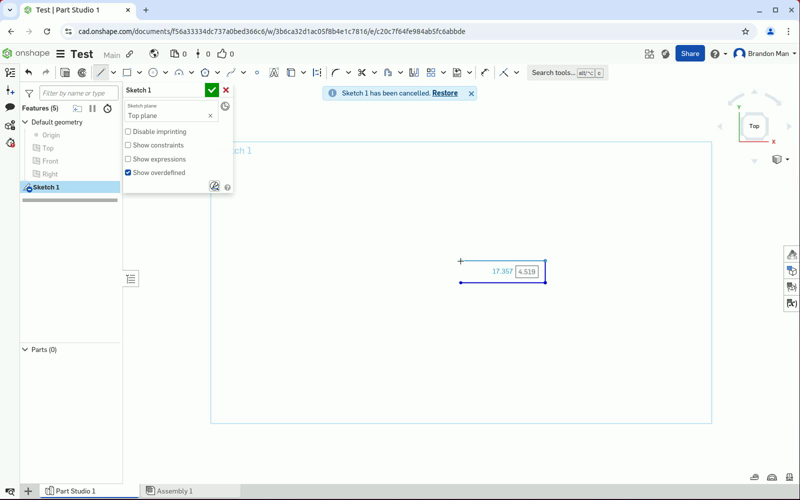
mouse_move(490, 260)
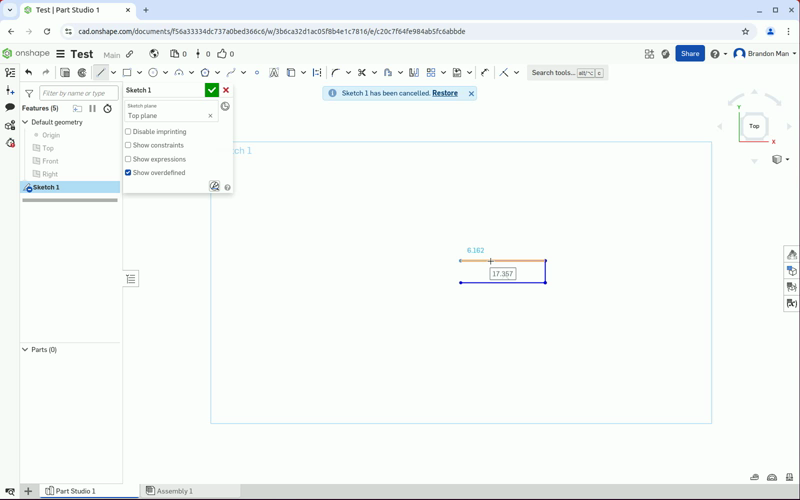
key_down(shift)
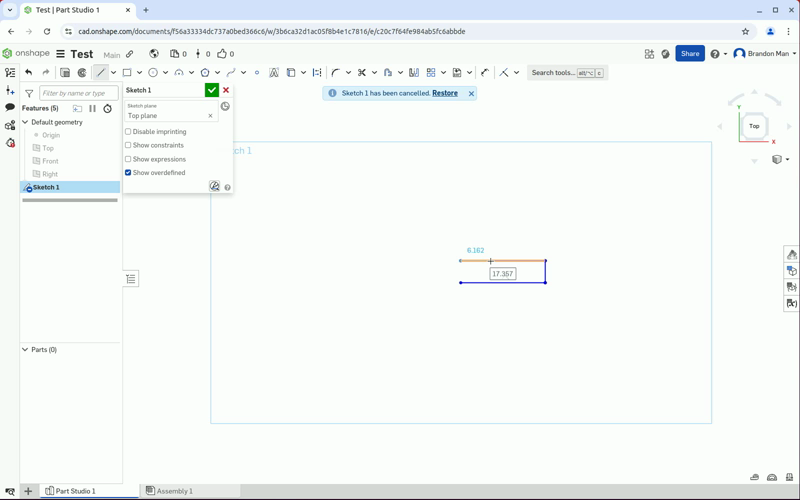
mouse_move(460, 282)
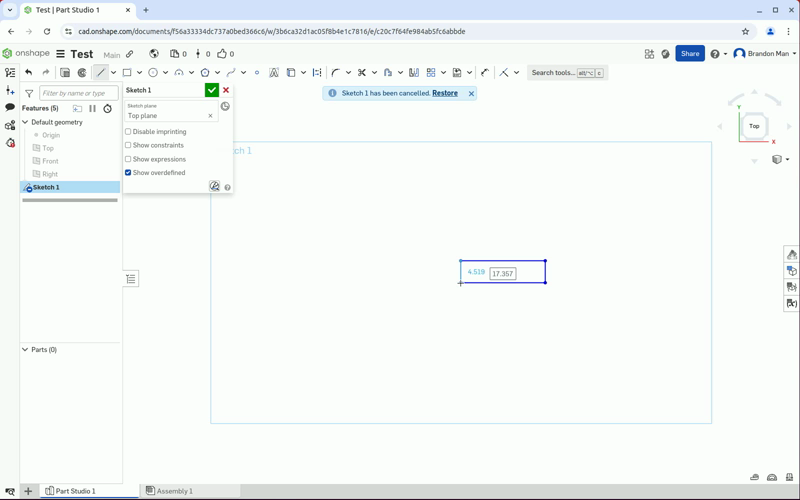
key_up(shift)
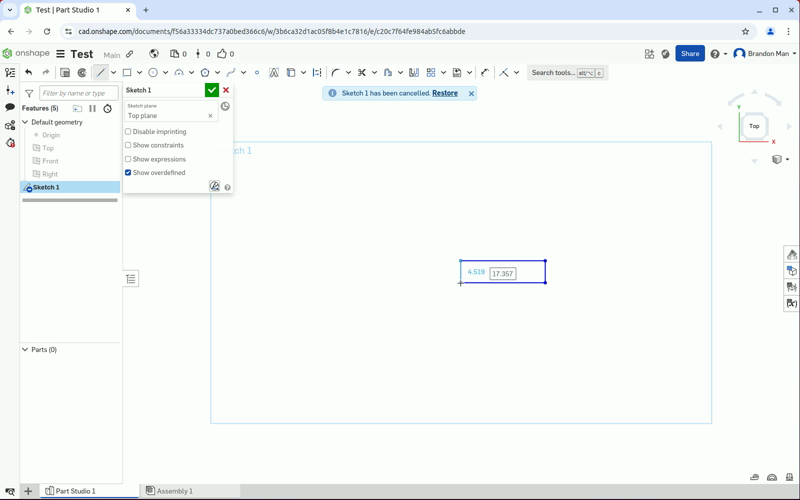
click(460, 282)
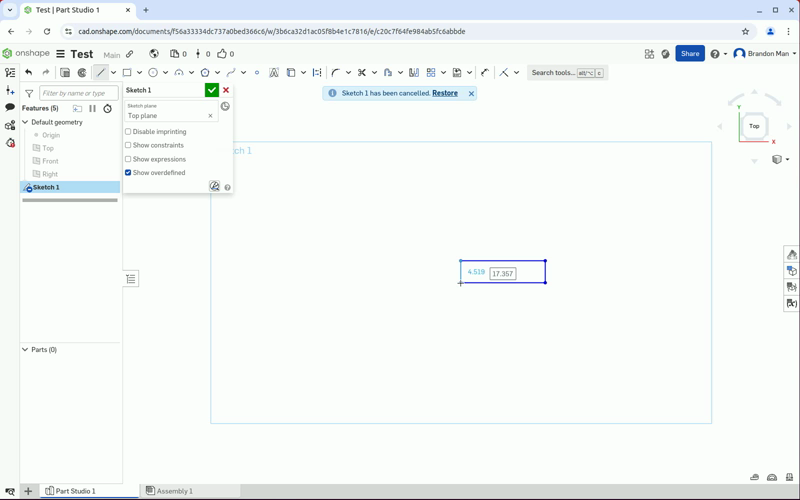
key(esc)
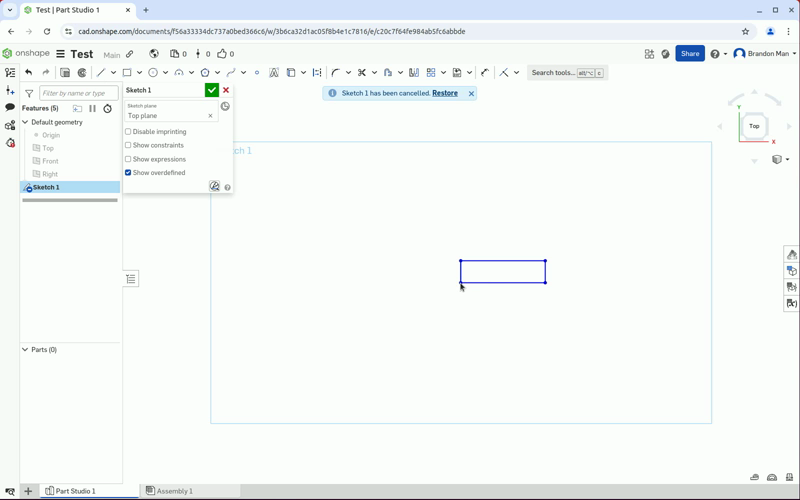
mouse_move(484, 276)
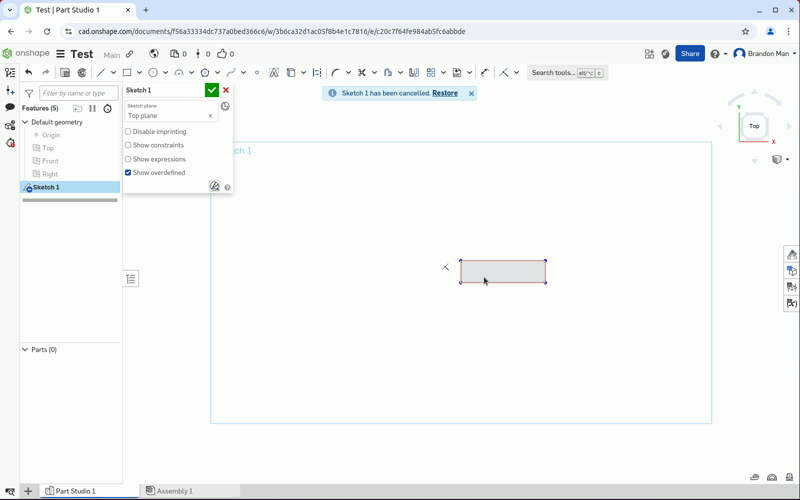
click(484, 276)
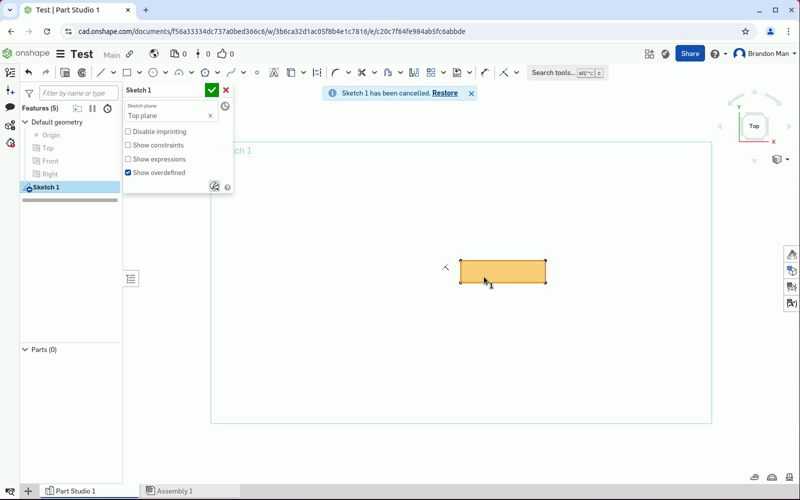
mouse_move(73, 352)
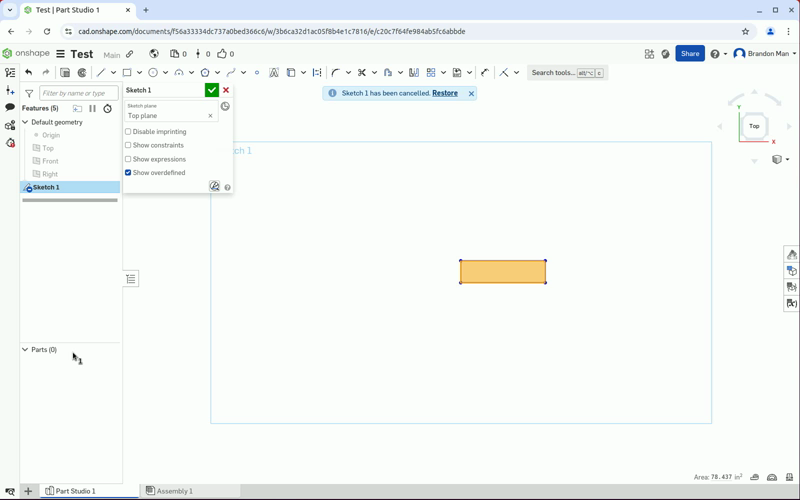
key(shift+y)
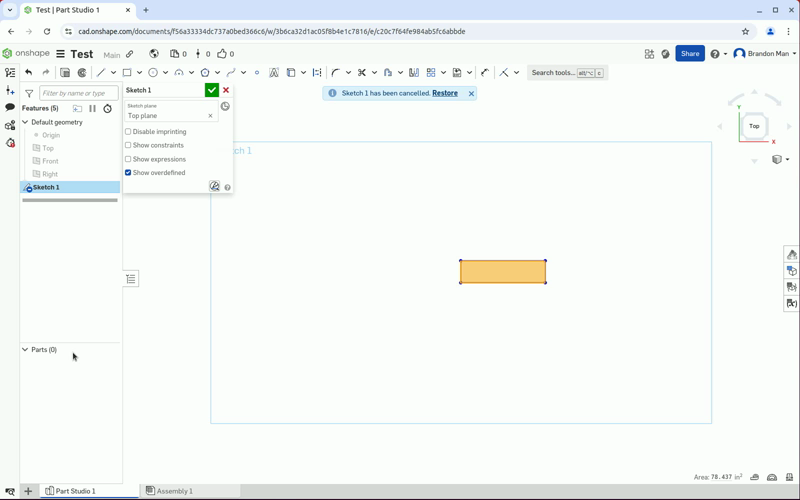
key(shift+e)
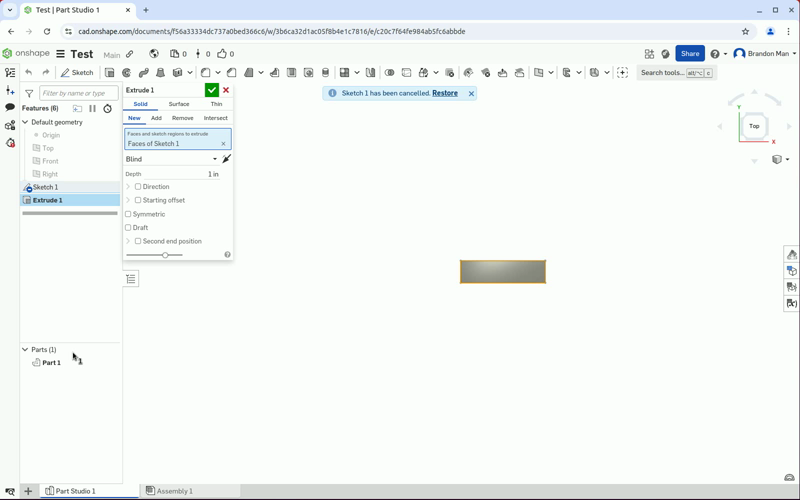
mouse_move(143, 106)
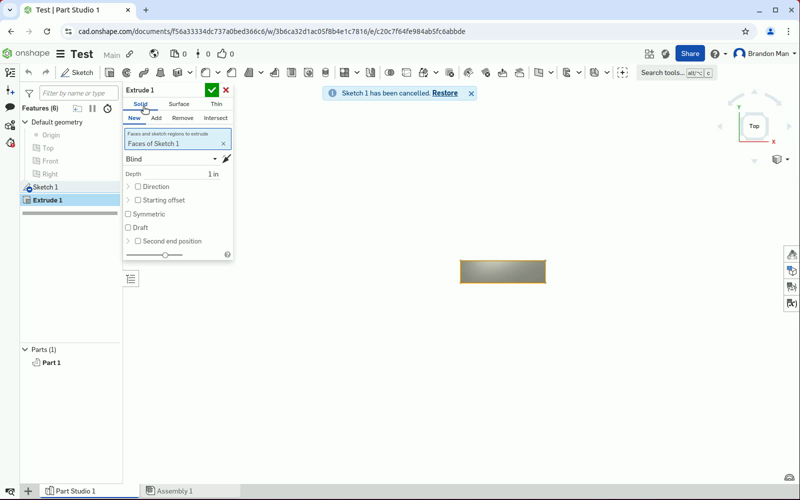
click(143, 106)
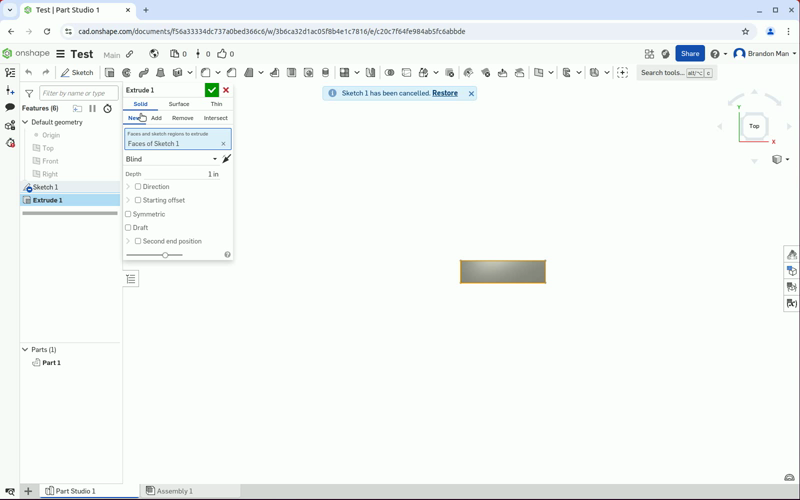
mouse_move(137, 120)
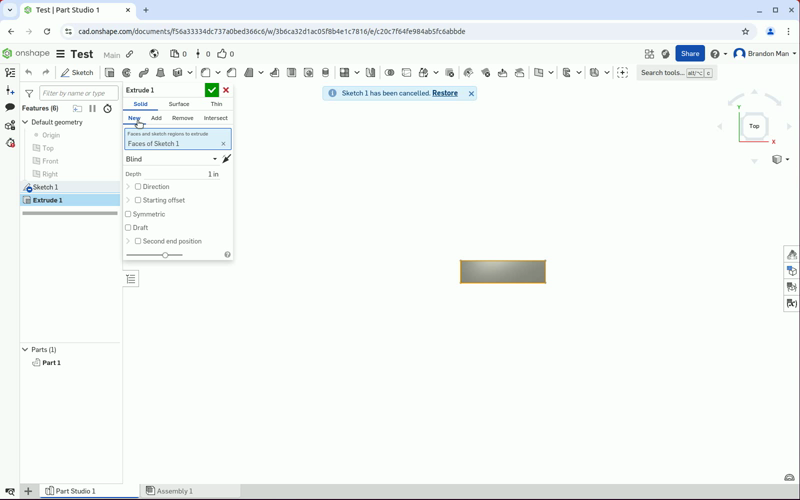
click(137, 120)
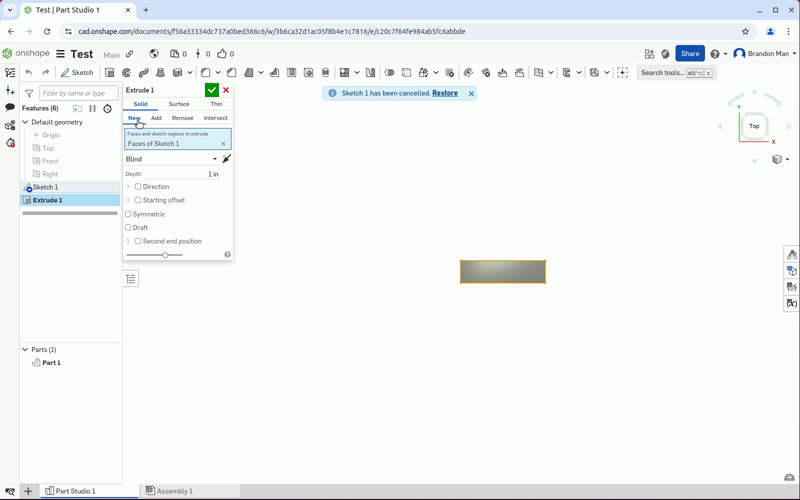
key(tab, 4)
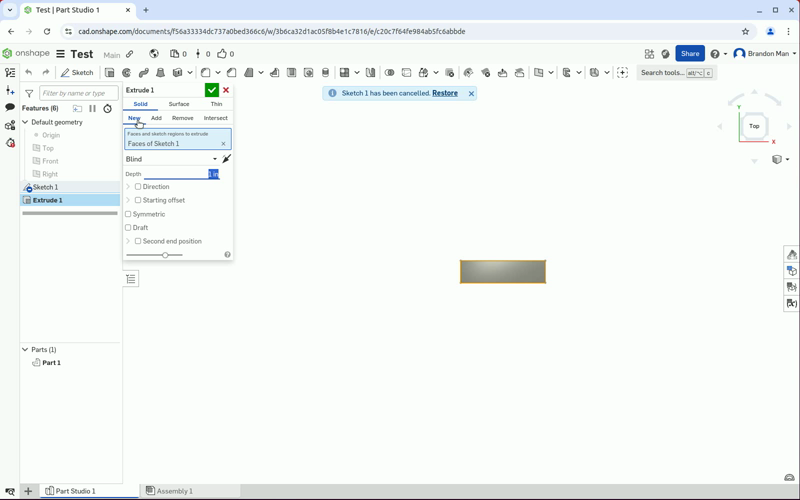
text(23.108)
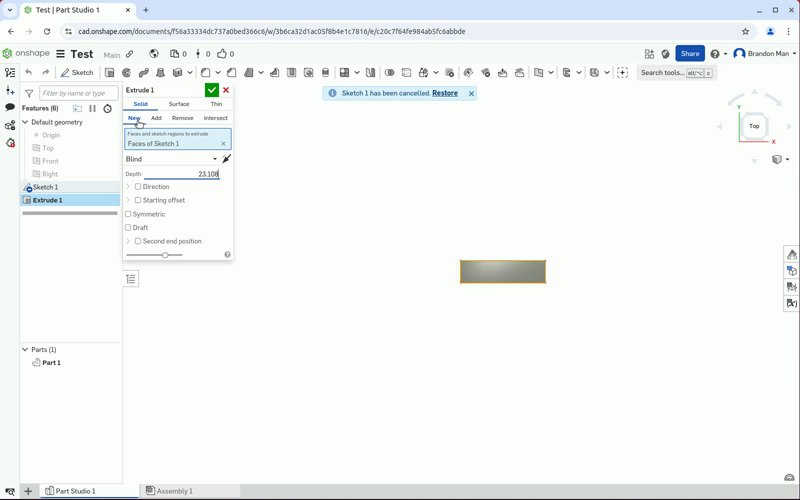
key(enter)
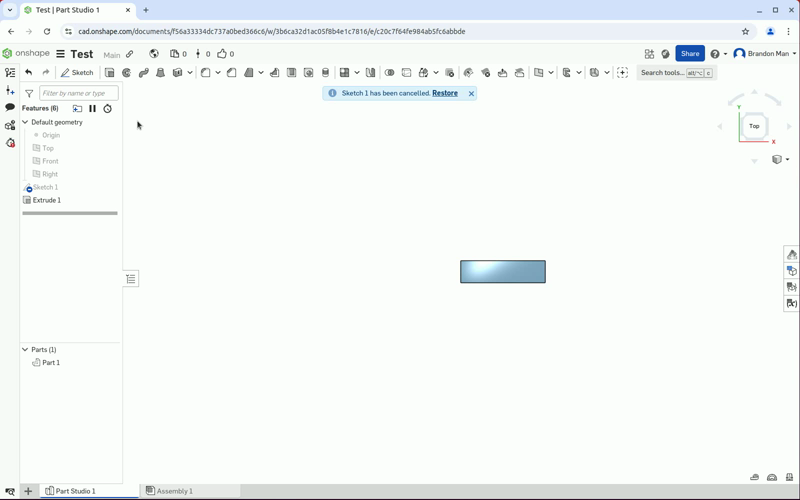
key(shift+h)
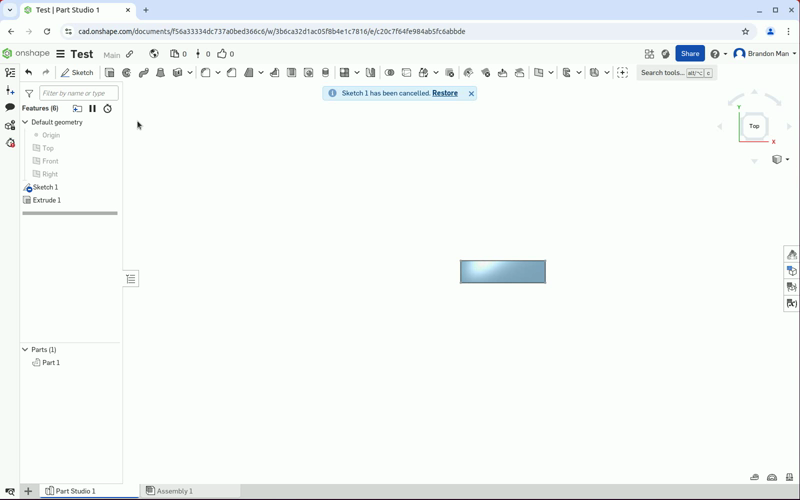
key(shift+h)
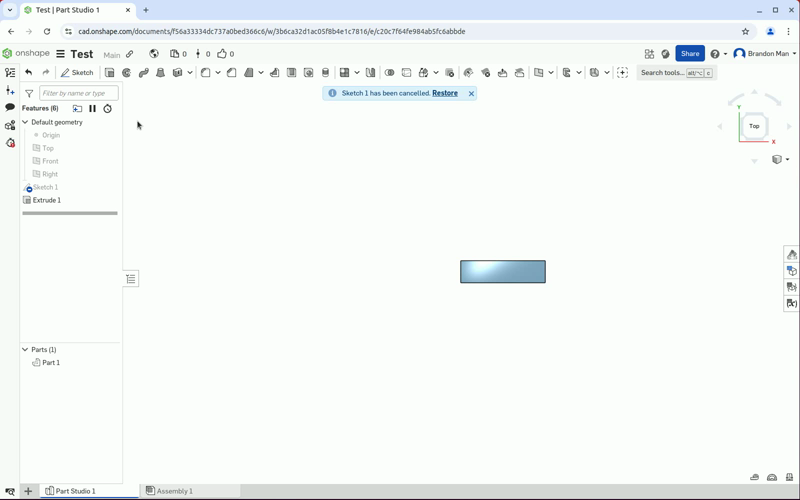
mouse_move(73, 189)
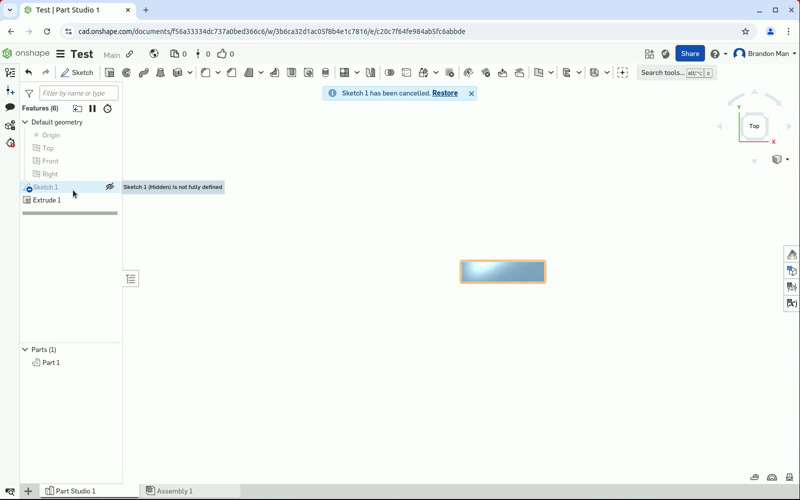
click(73, 189)
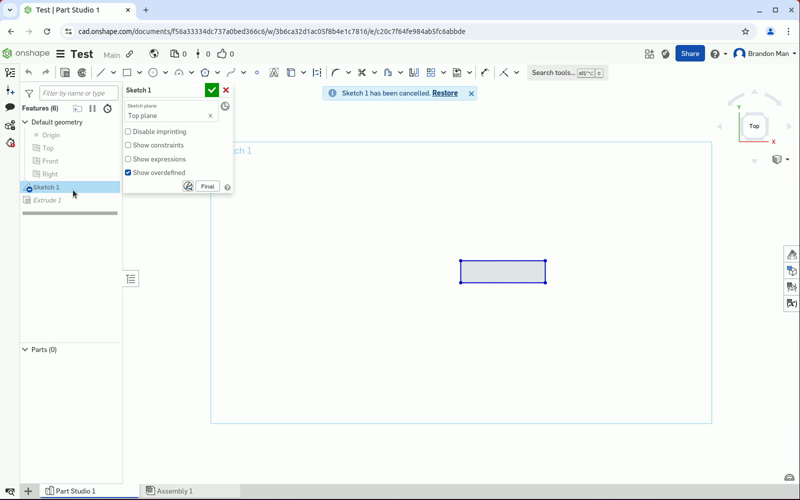
mouse_move(229, 92)
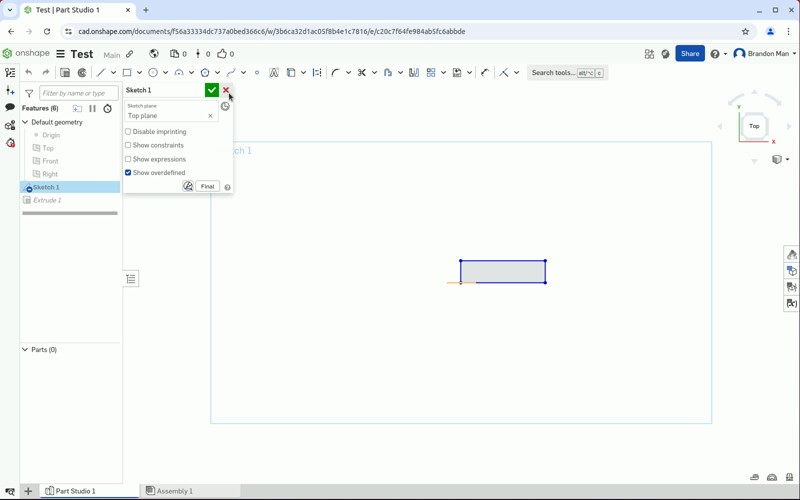
click(229, 92)
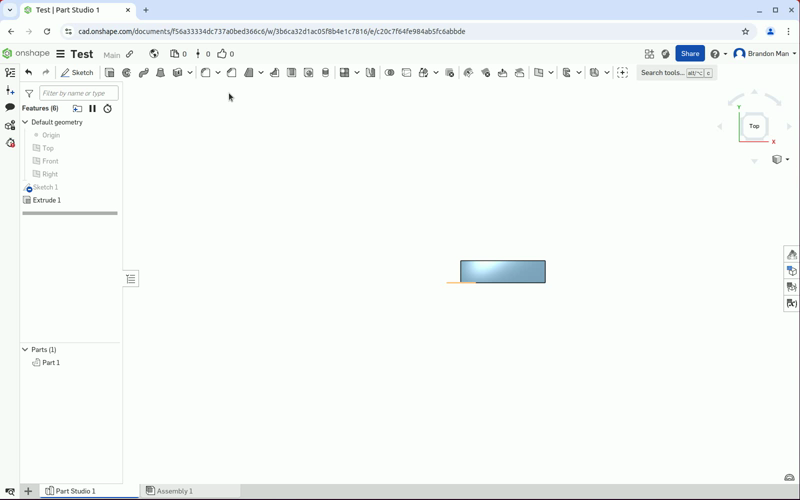
mouse_move(73, 352)
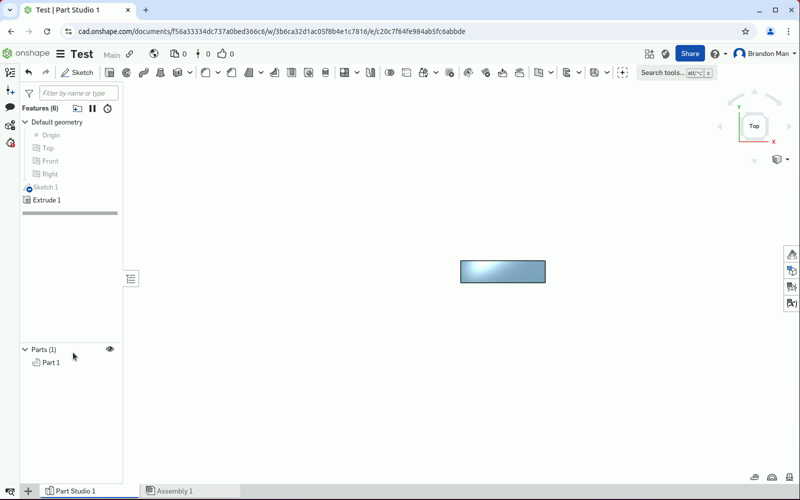
key(y)
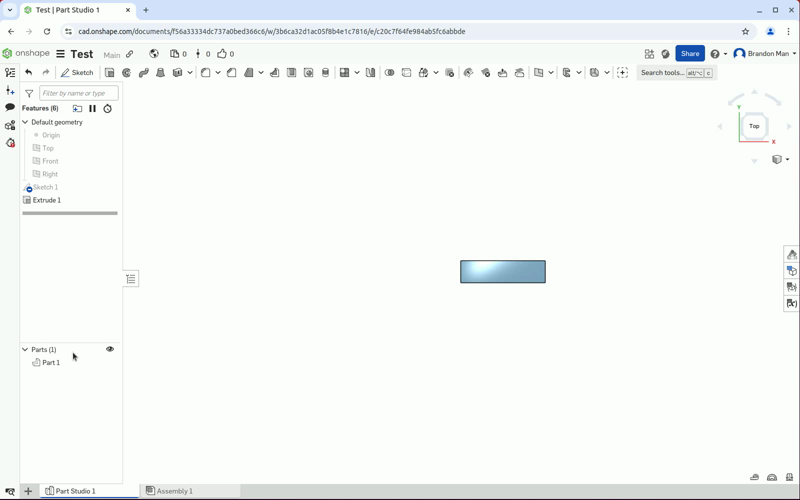
key(shift+p)
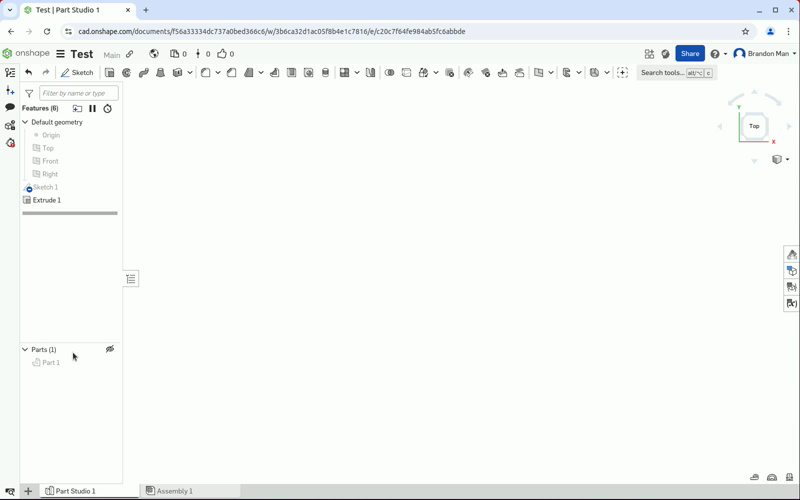
key(space)
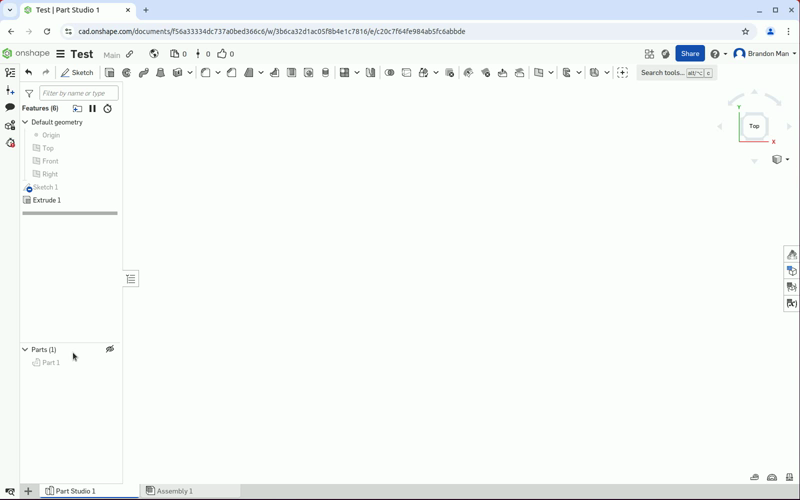
key_down(shift)
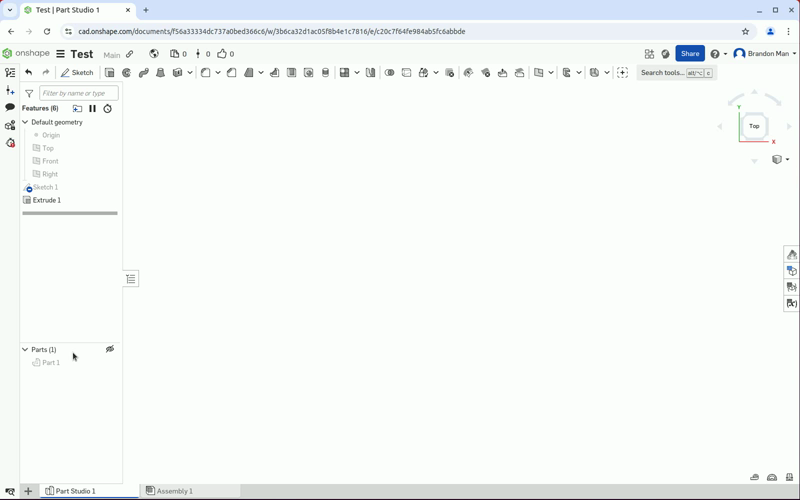
key(up)
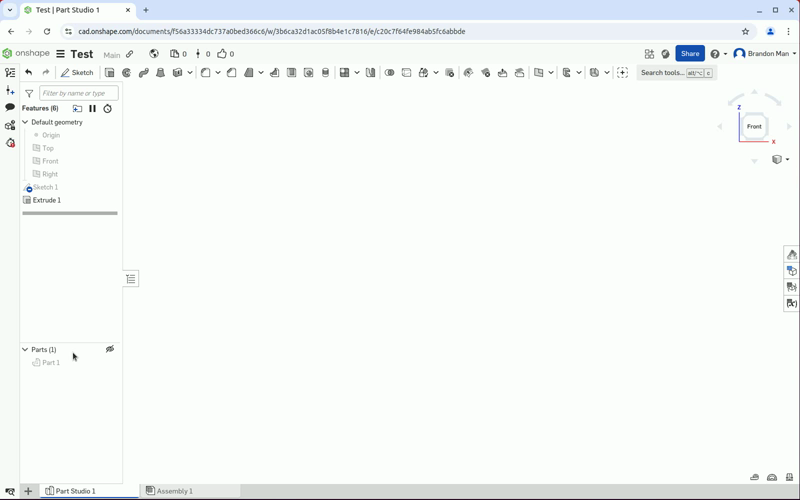
key_up(shift)
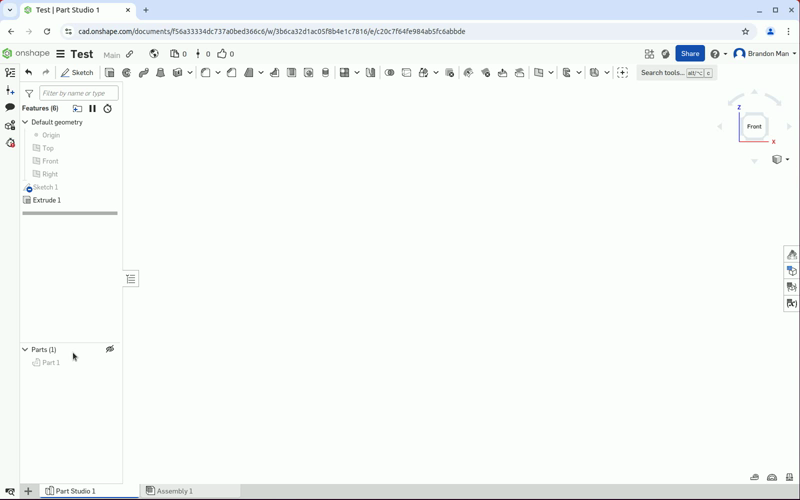
mouse_move(73, 352)
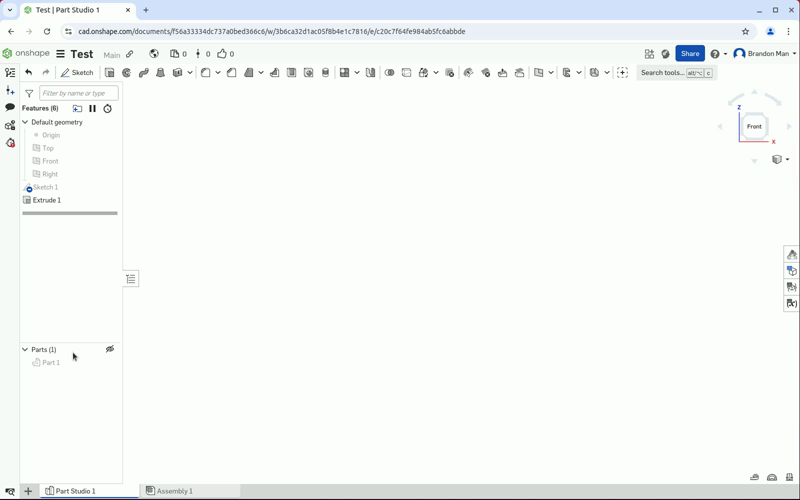
key(shift+y)
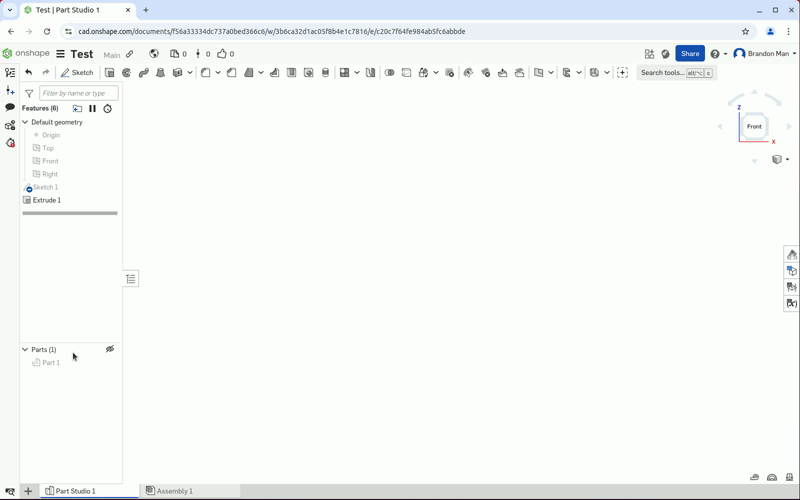
key(shift+s)
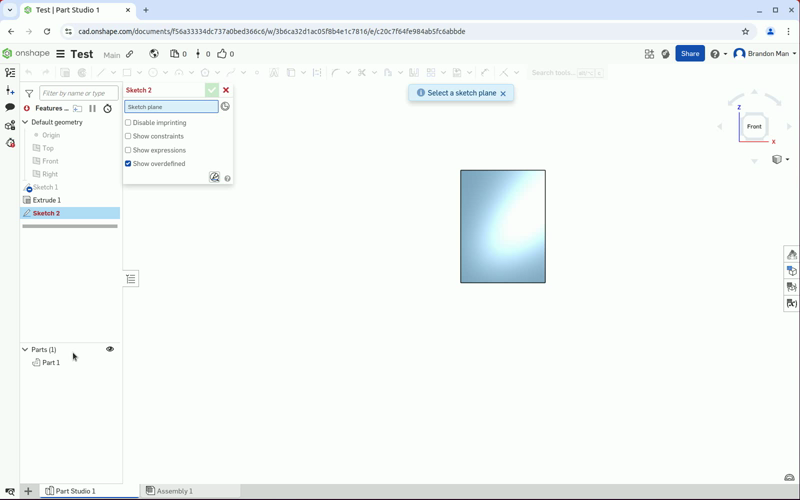
mouse_move(73, 163)
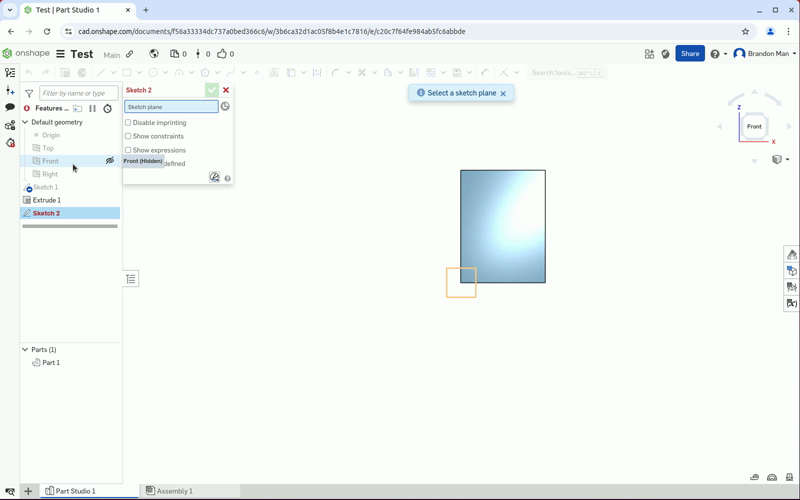
click(73, 163)
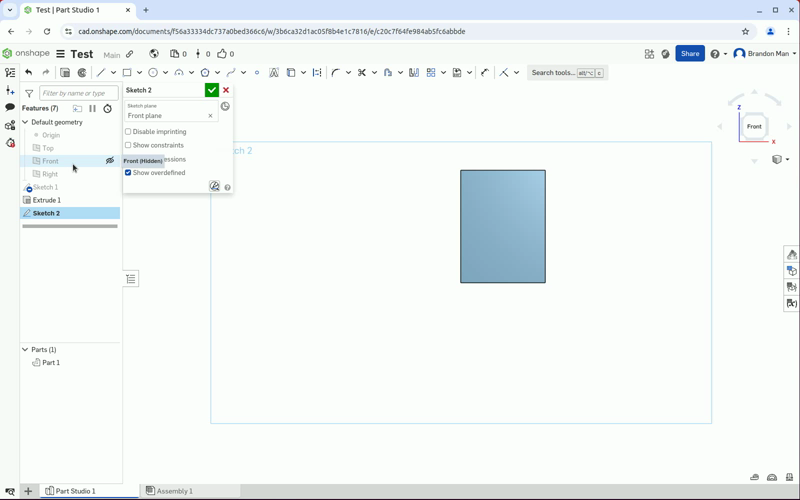
mouse_move(73, 352)
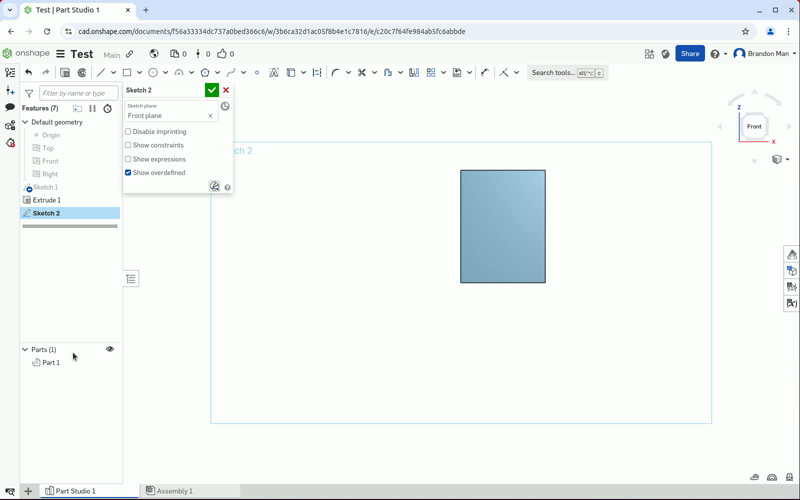
key(y)
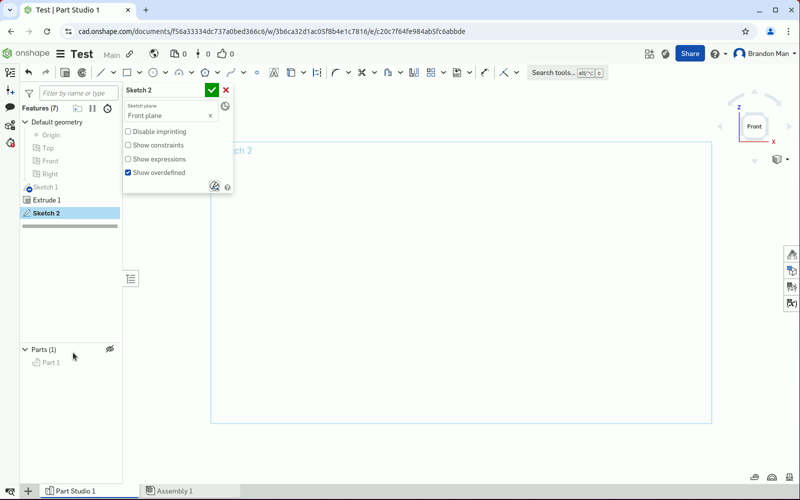
key(l)
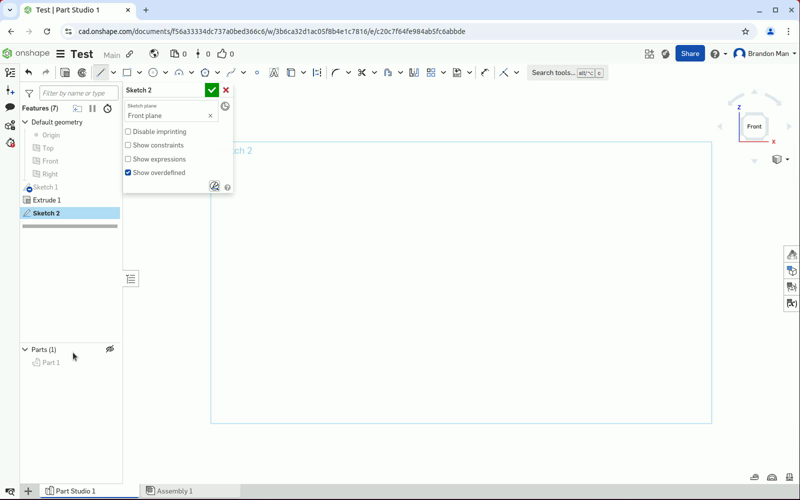
key_down(shift)
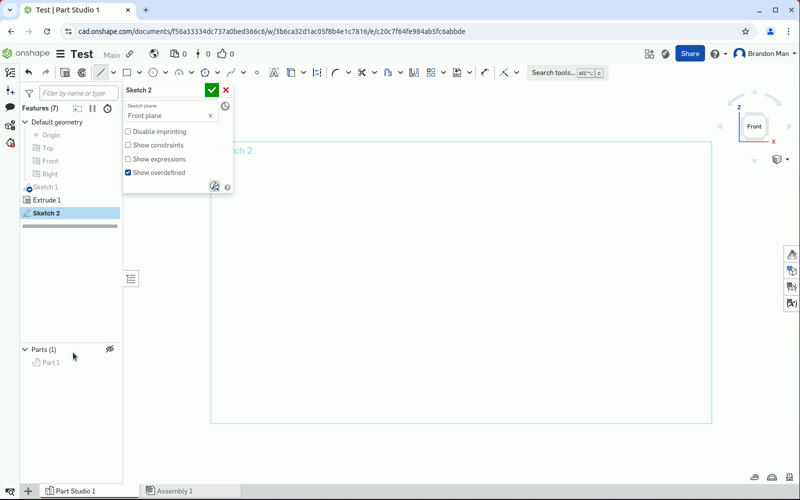
mouse_move(461, 281)
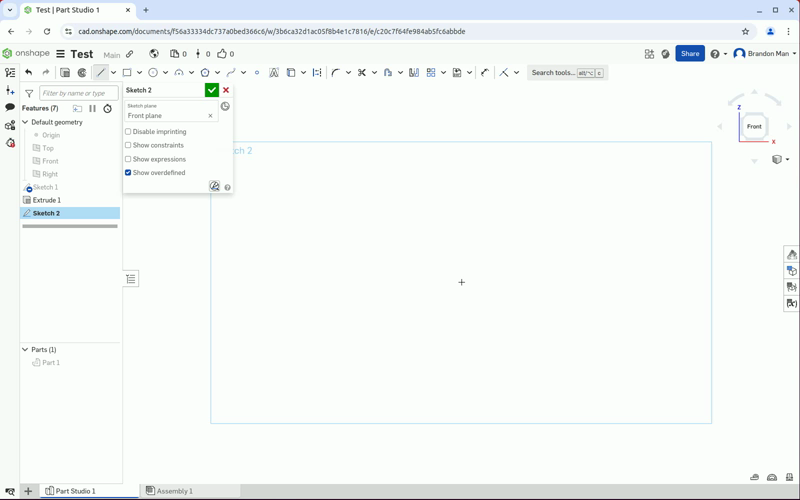
click(461, 281)
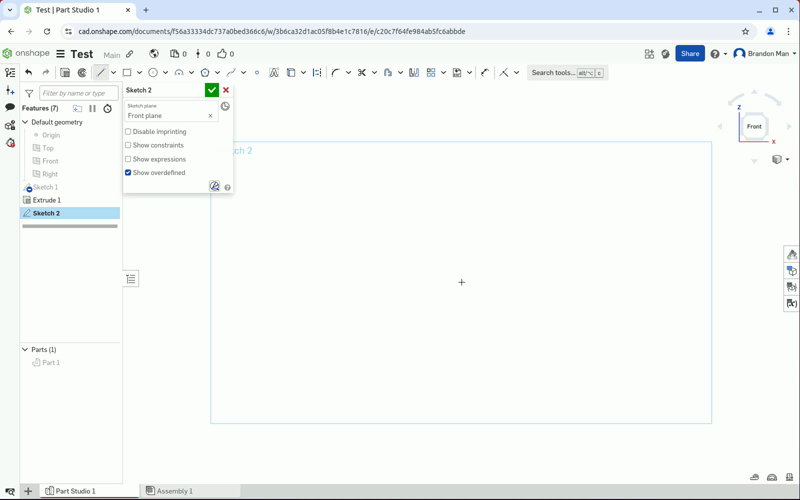
key_up(shift)
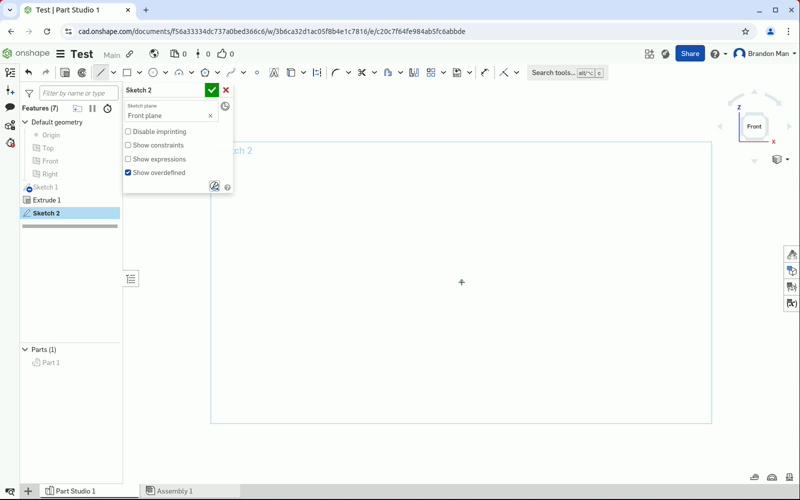
key_down(shift)
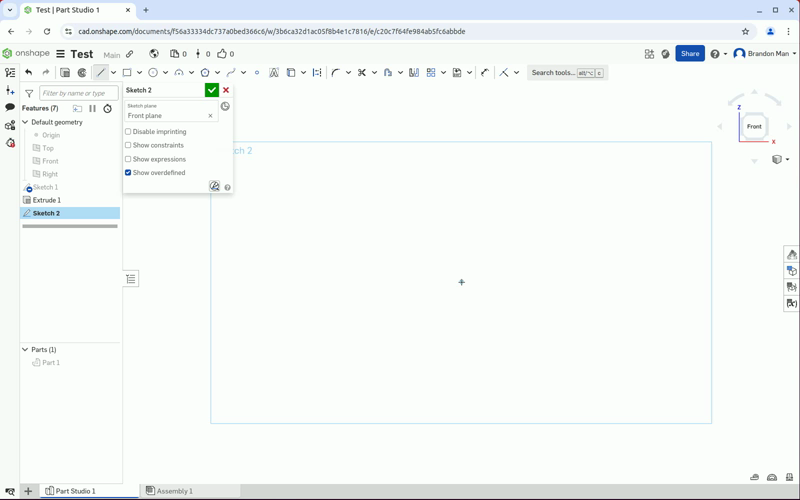
mouse_move(543, 281)
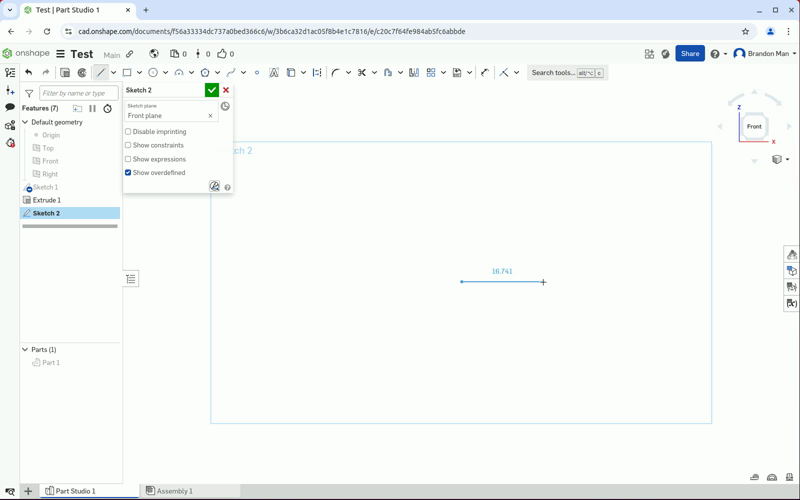
click(543, 281)
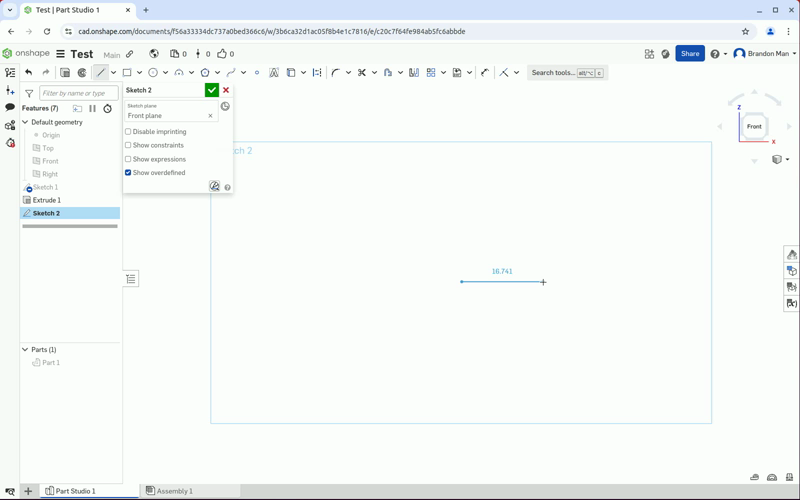
key_up(shift)
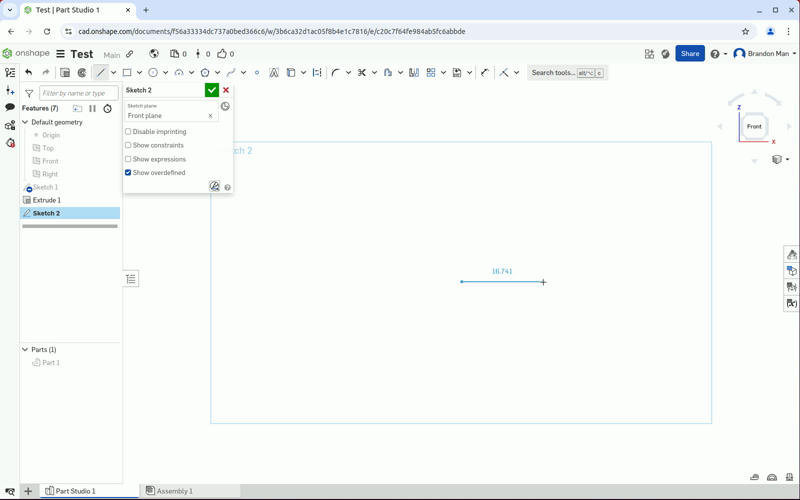
key_down(shift)
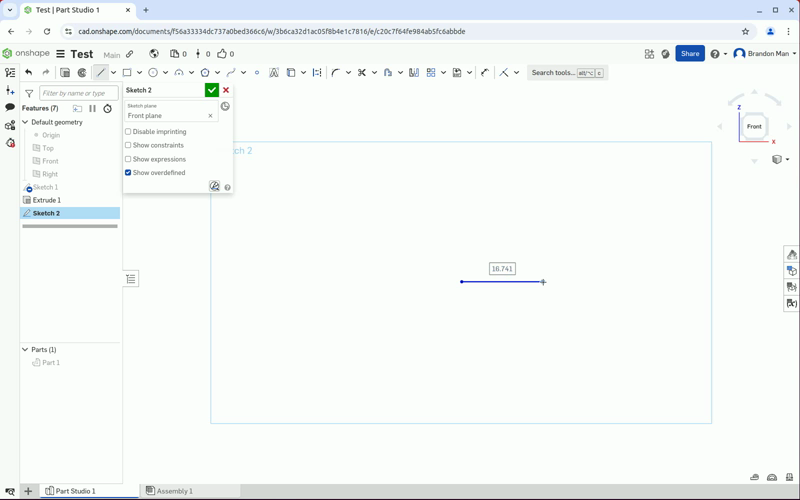
mouse_move(573, 281)
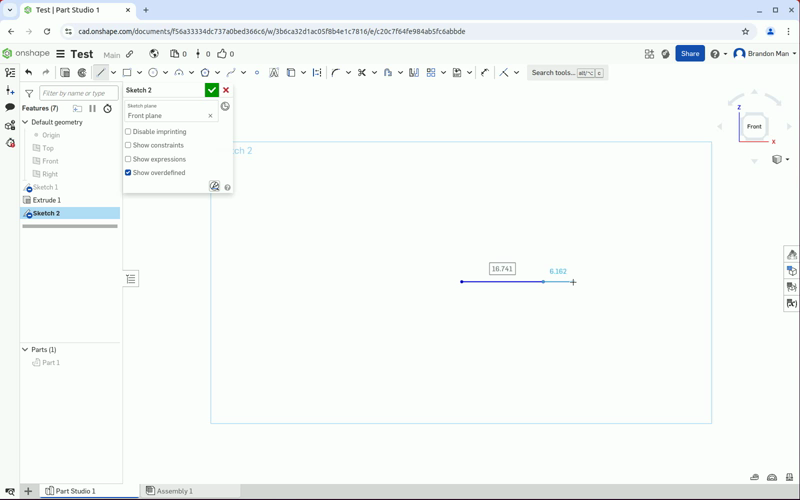
mouse_move(543, 260)
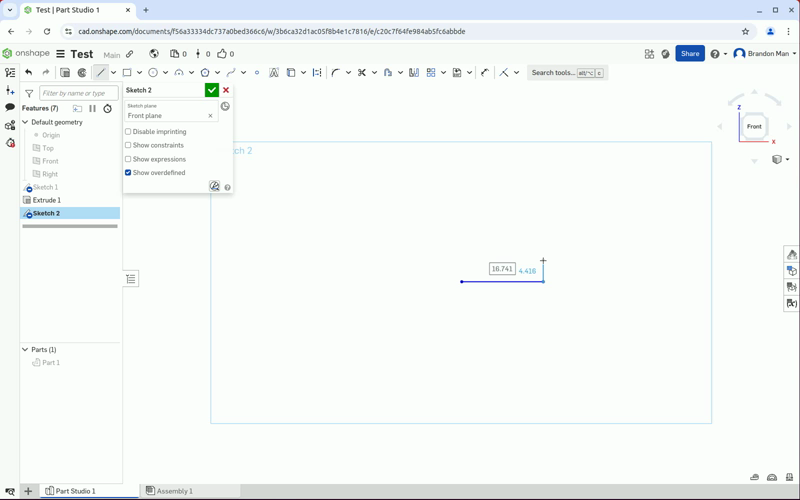
click(543, 260)
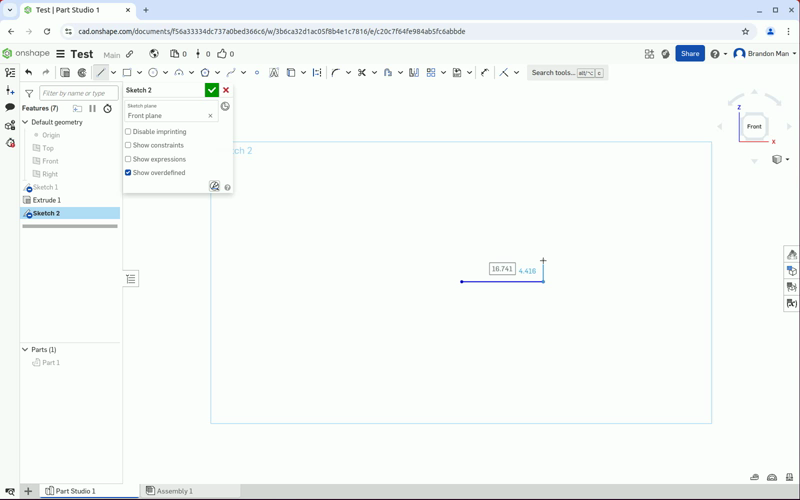
key_up(shift)
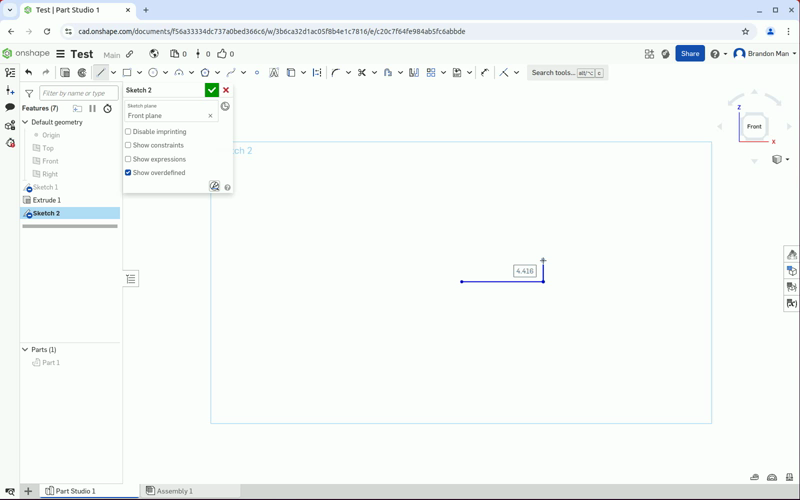
key_down(shift)
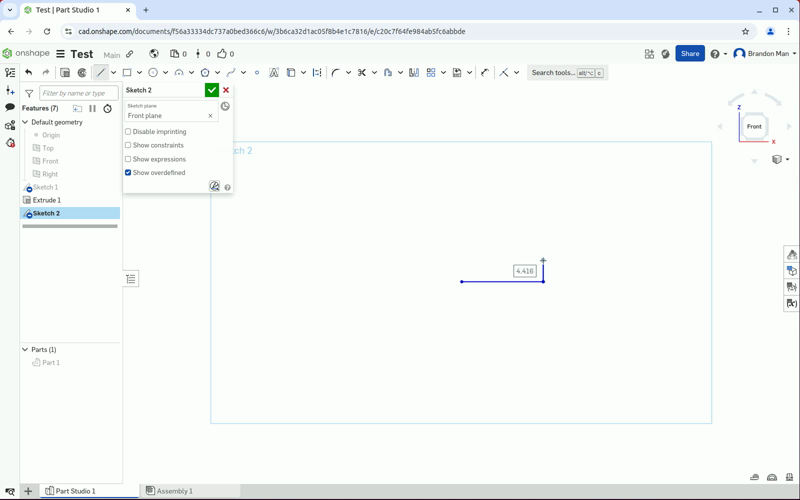
mouse_move(461, 260)
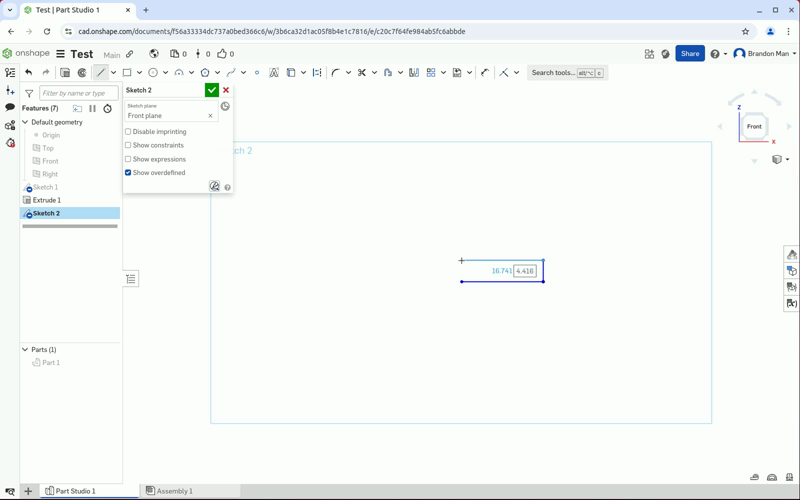
click(461, 260)
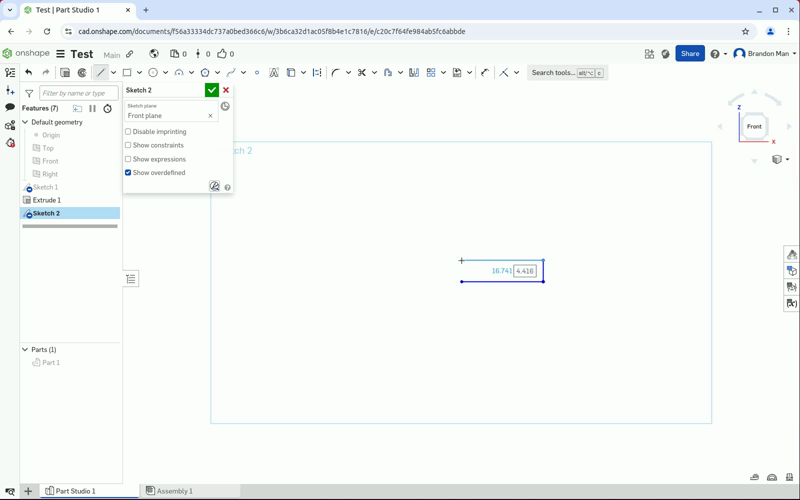
key_up(shift)
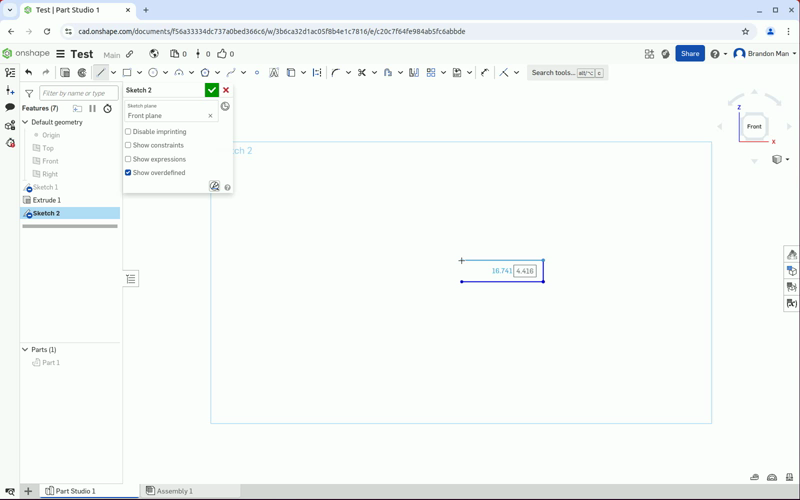
mouse_move(492, 260)
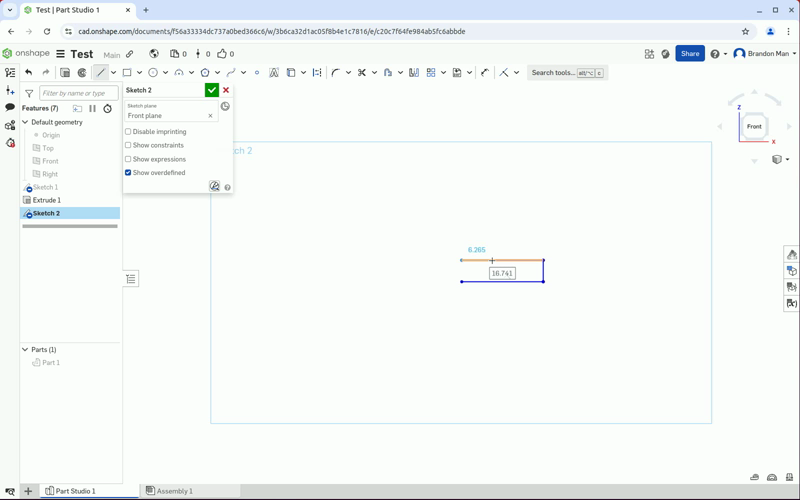
key_down(shift)
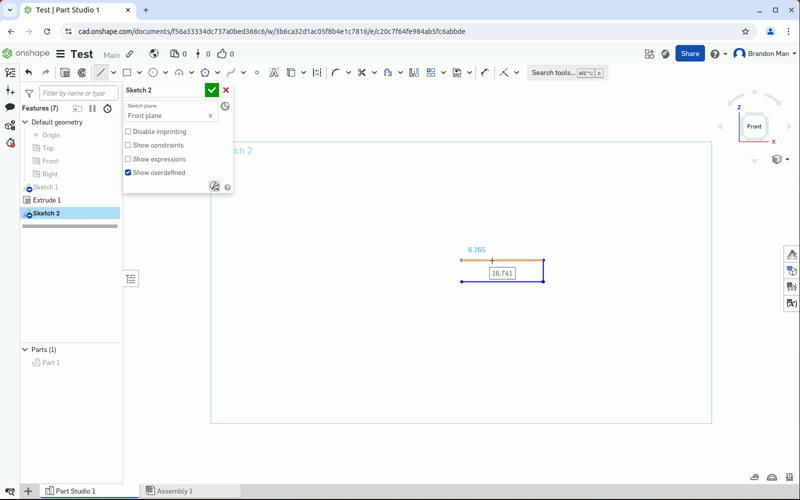
mouse_move(461, 281)
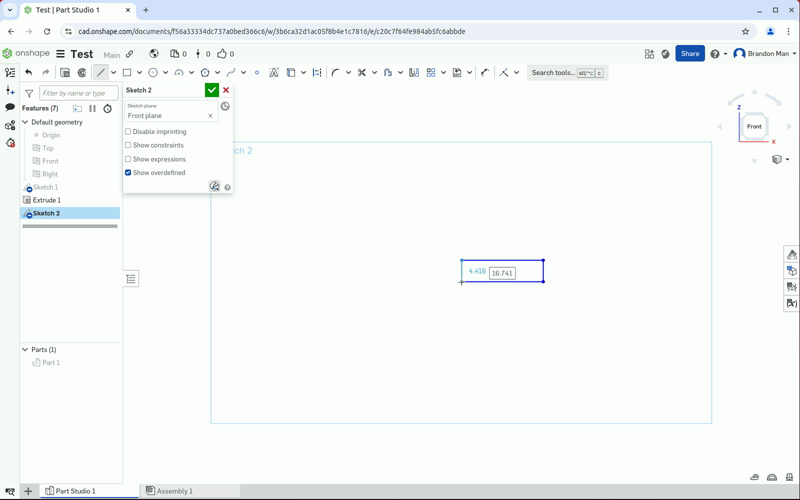
key_up(shift)
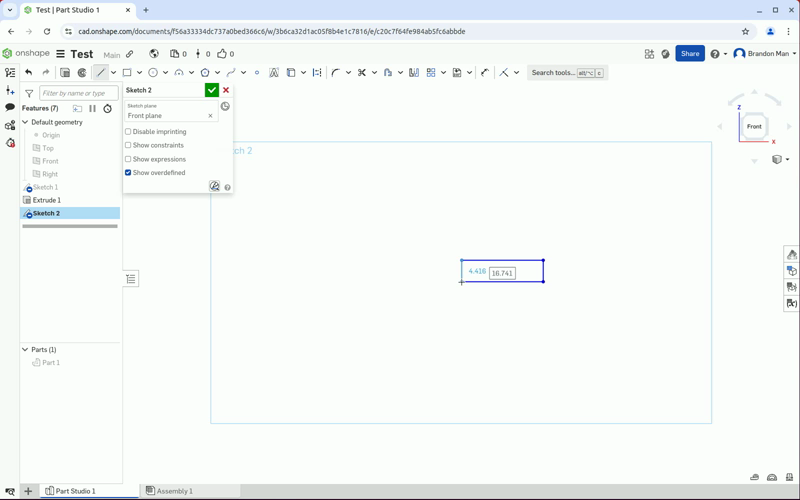
click(461, 281)
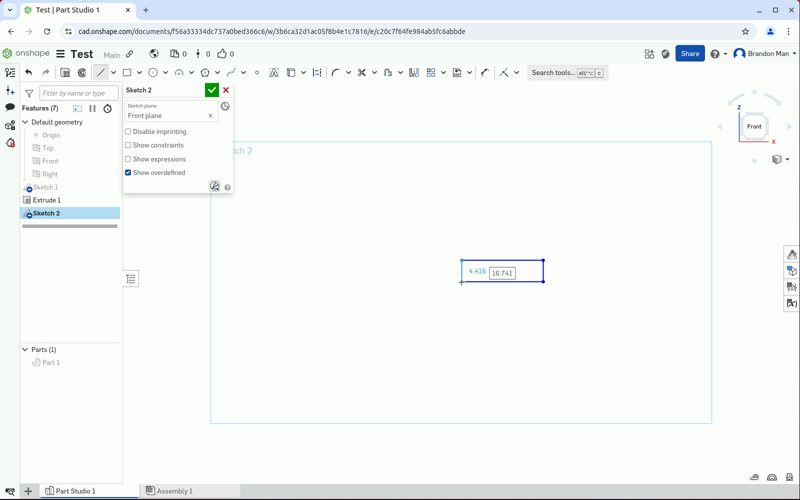
key(esc)
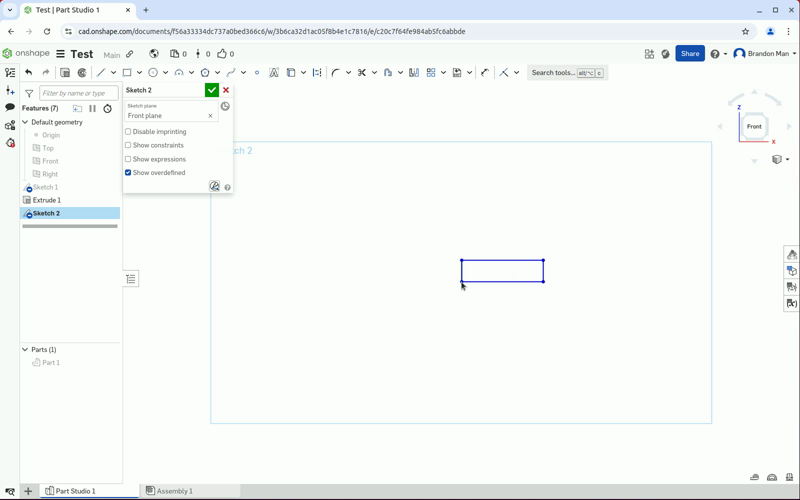
mouse_move(469, 279)
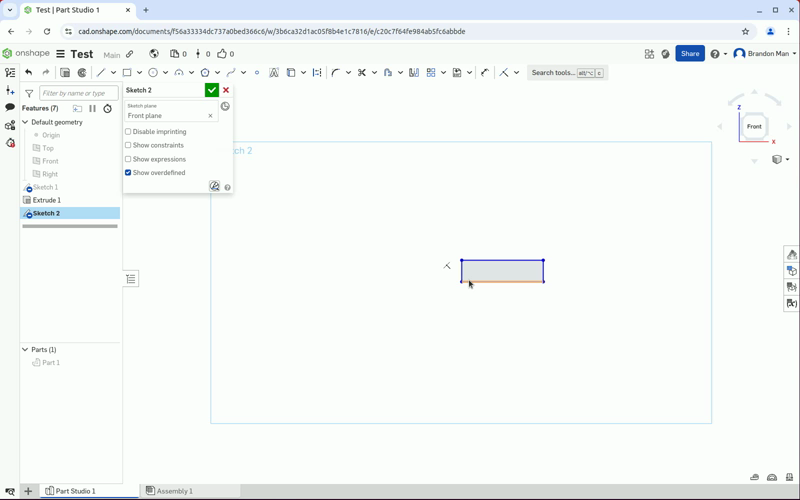
scroll(6)
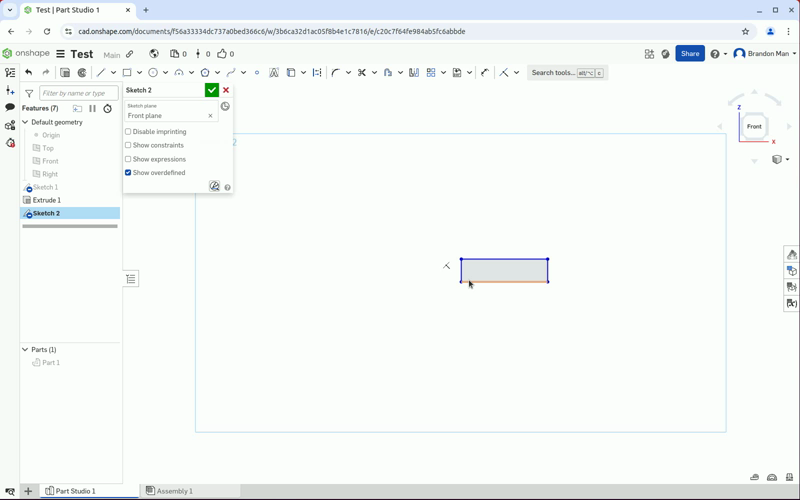
scroll(6)
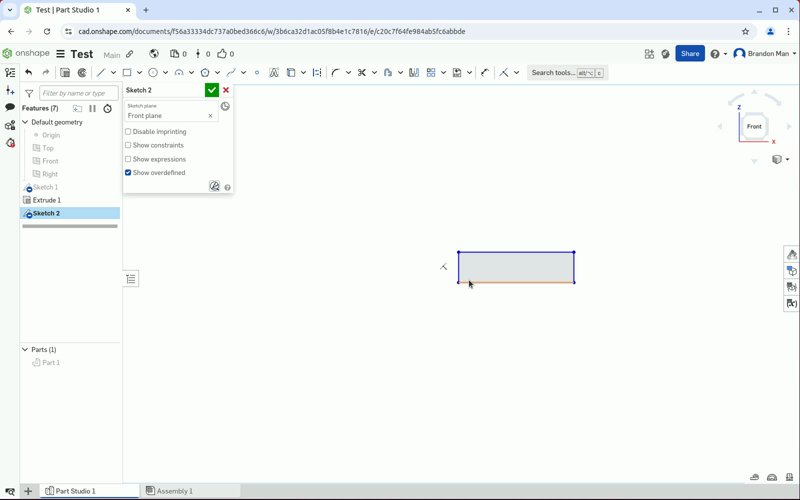
scroll(6)
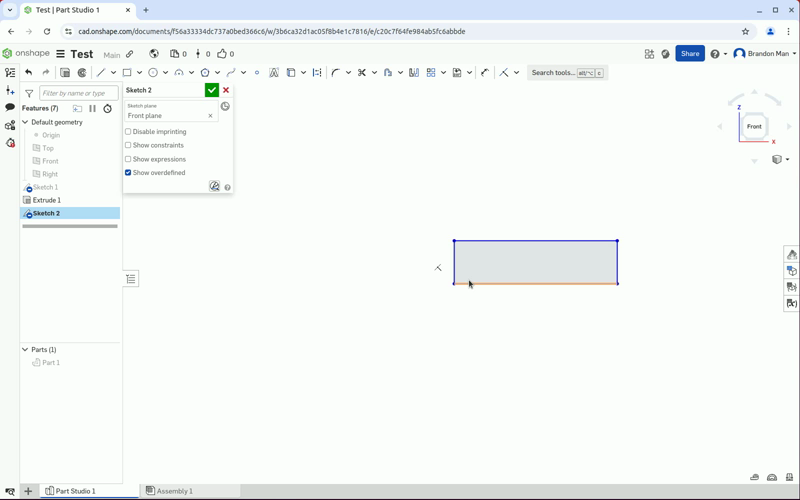
scroll(6)
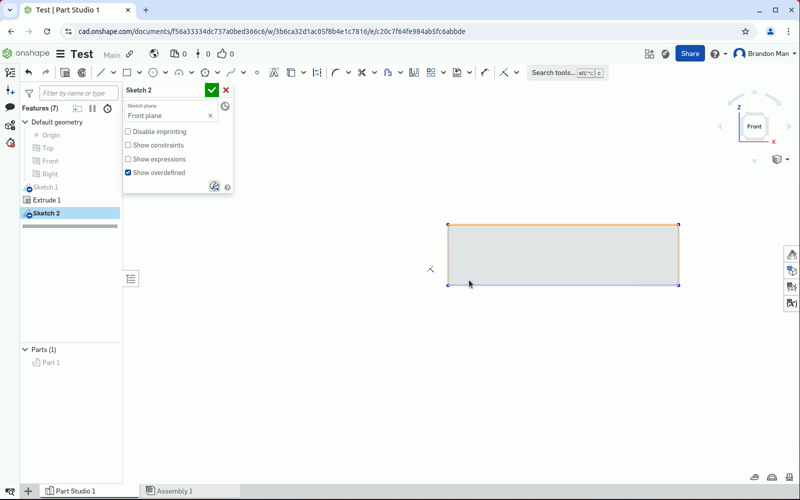
scroll(6)
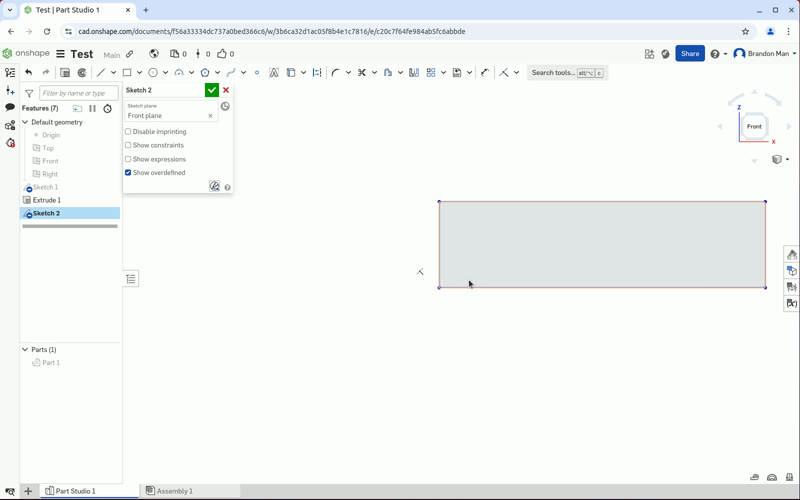
scroll(6)
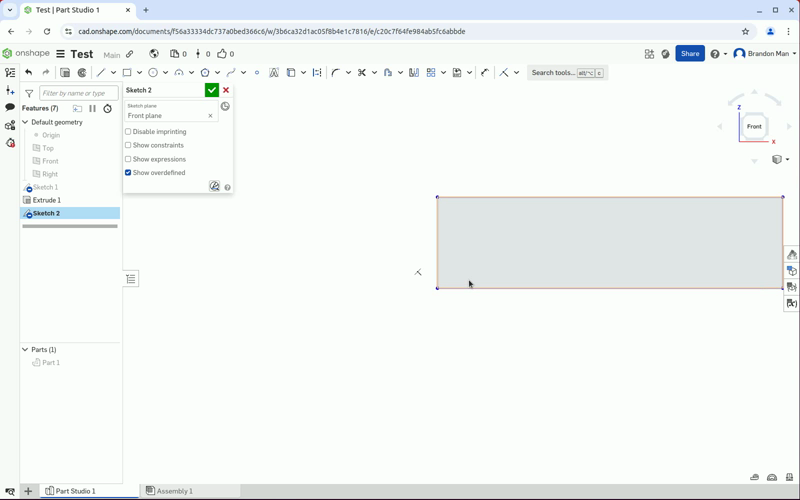
scroll(6)
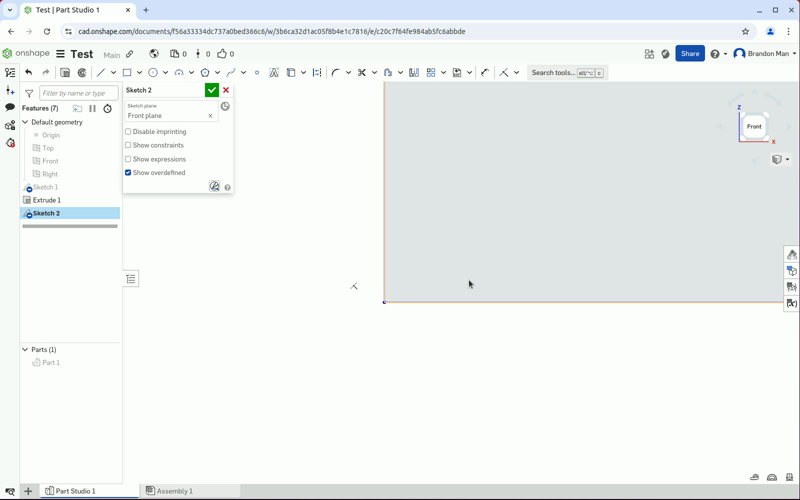
click(469, 279)
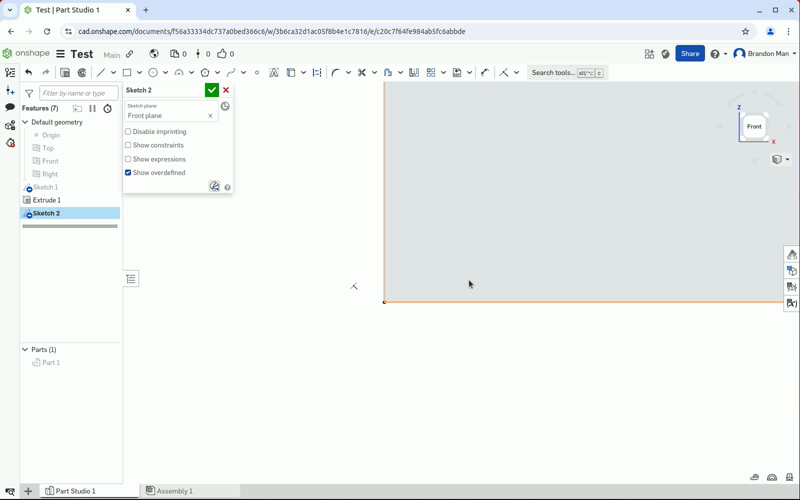
scroll(-6)
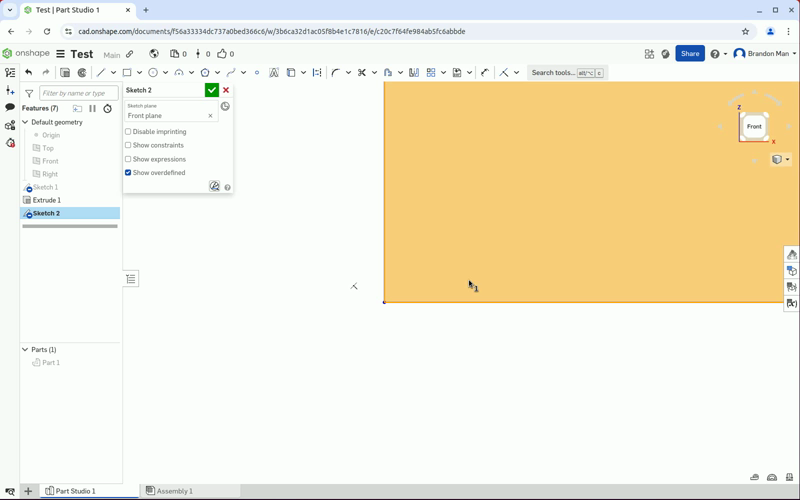
scroll(-6)
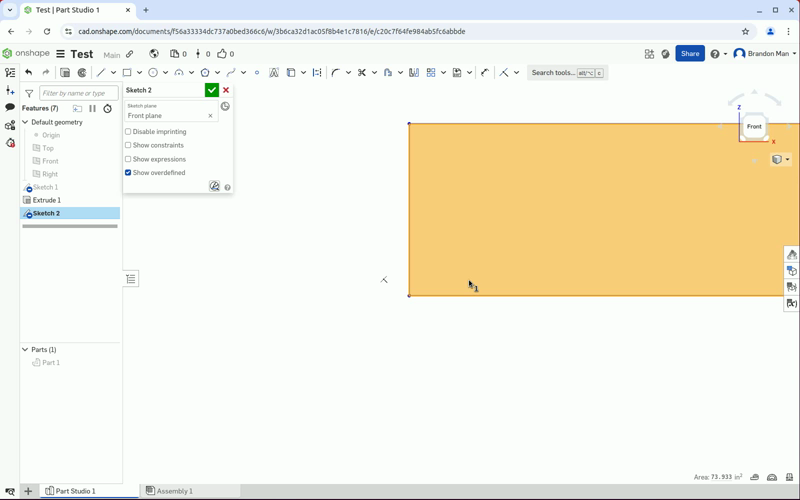
scroll(-6)
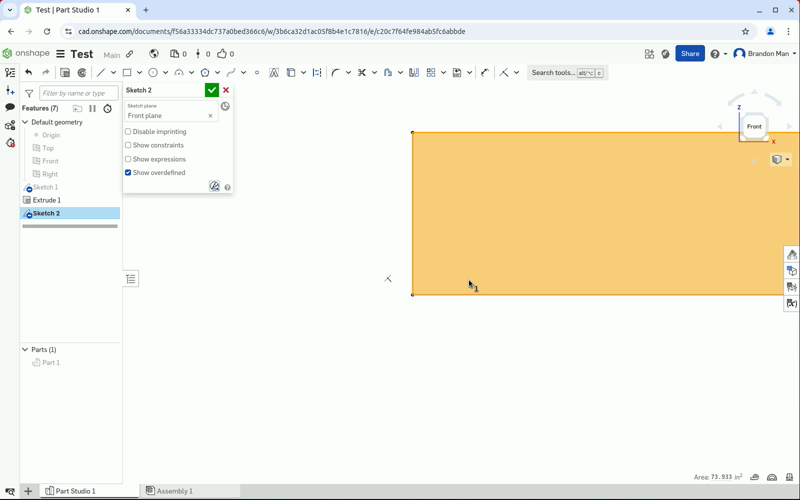
scroll(-6)
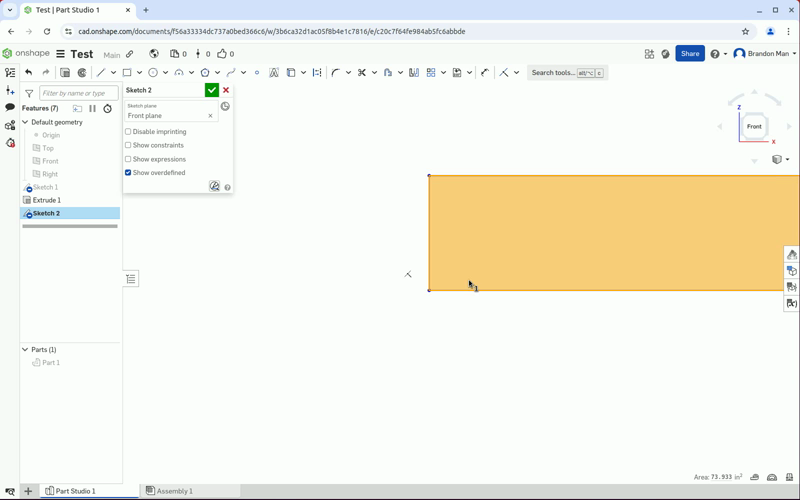
scroll(-6)
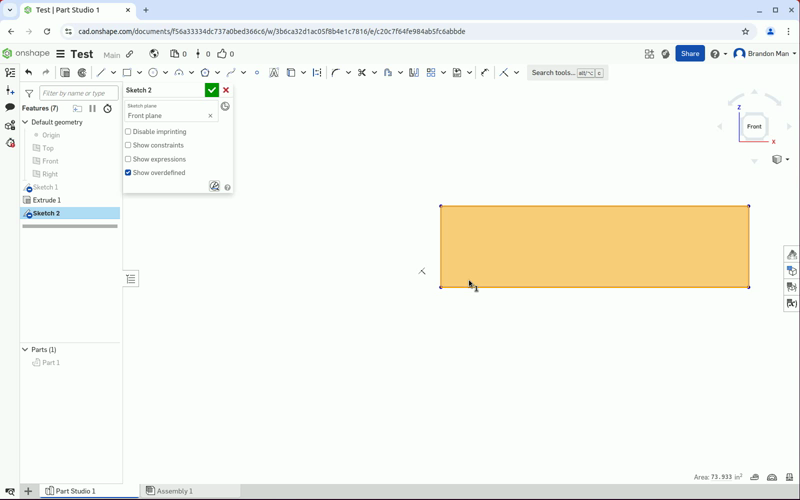
scroll(-6)
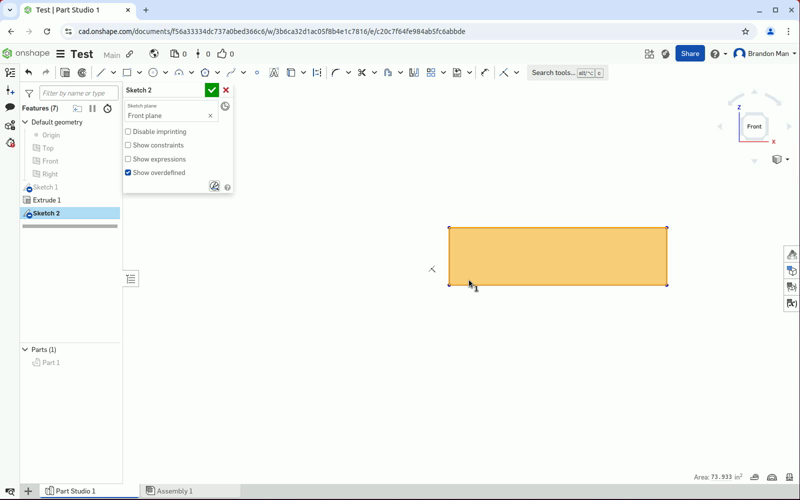
scroll(-6)
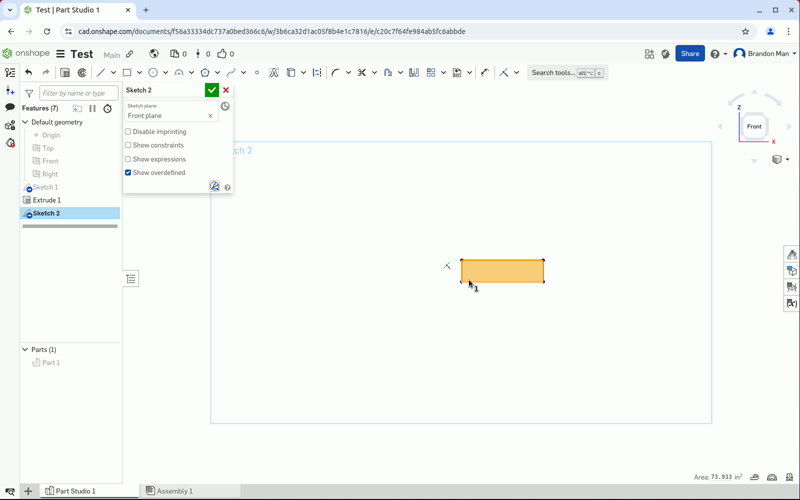
mouse_move(73, 352)
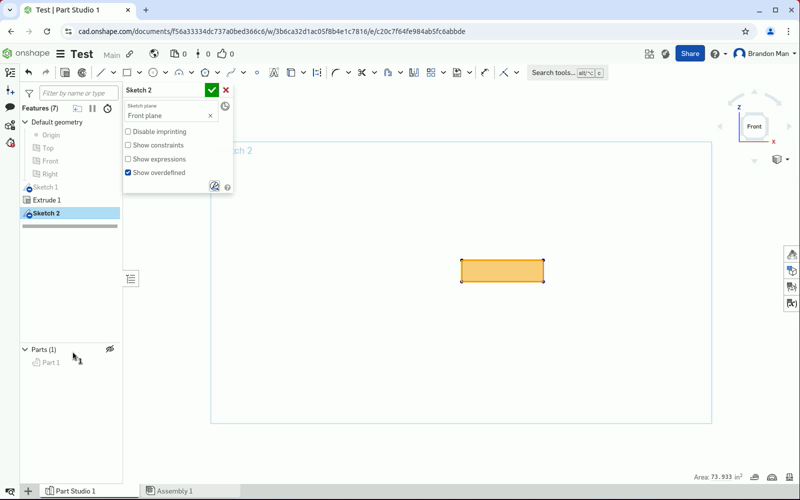
key(shift+y)
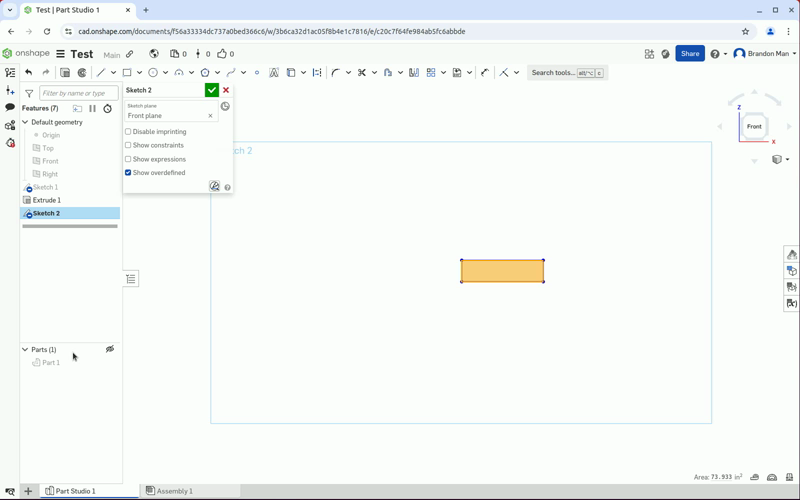
key(shift+e)
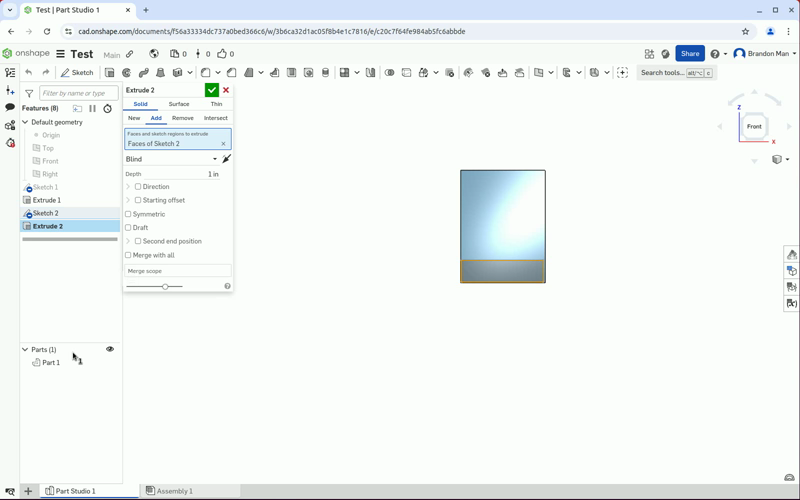
mouse_move(143, 106)
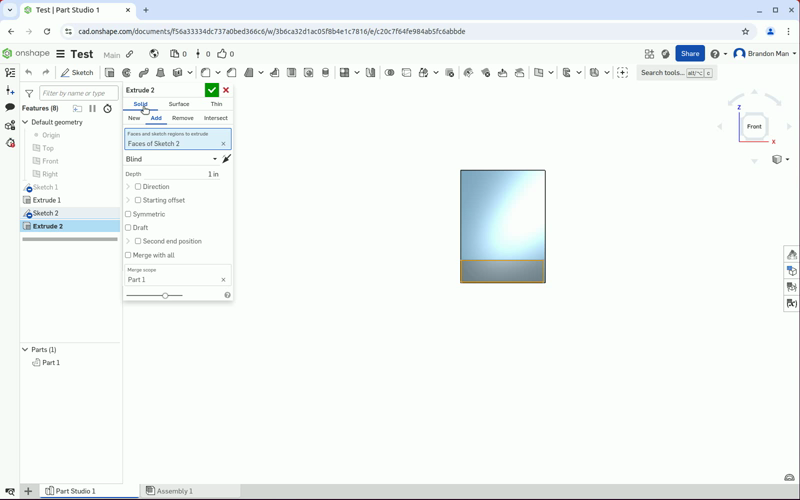
click(143, 106)
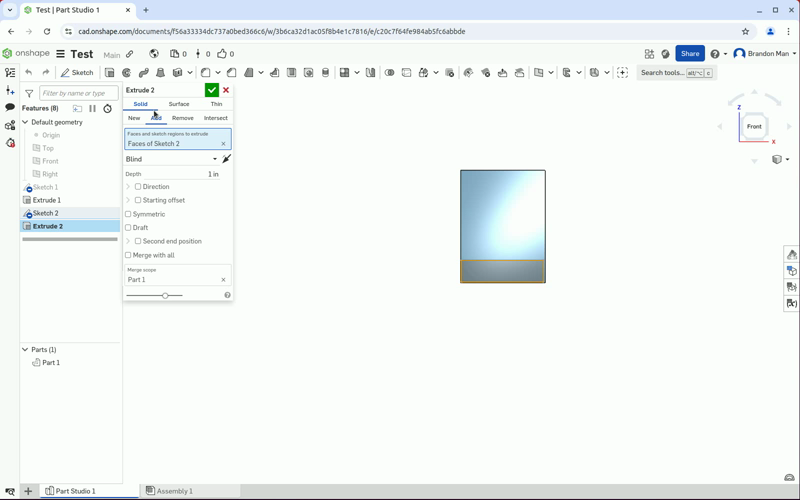
mouse_move(186, 120)
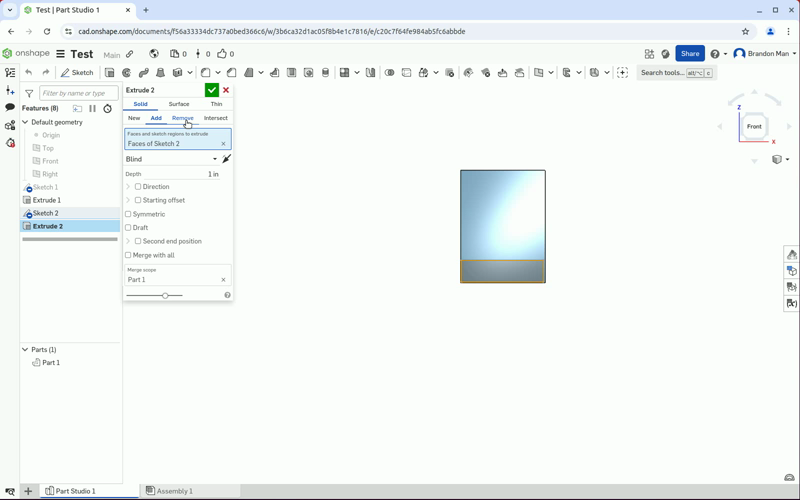
click(186, 120)
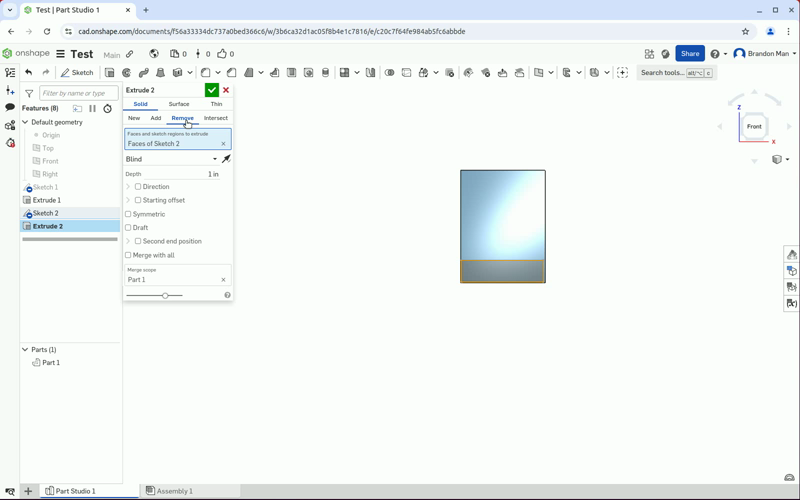
key(tab, 4)
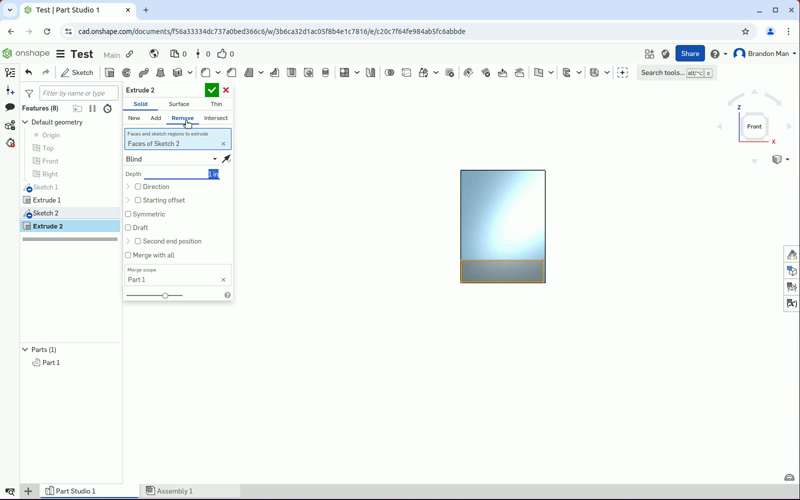
text(5.536)
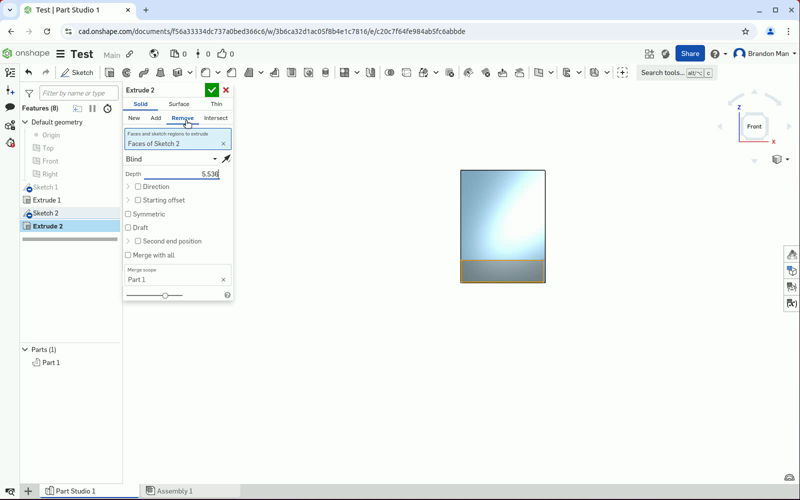
key(tab, 6)
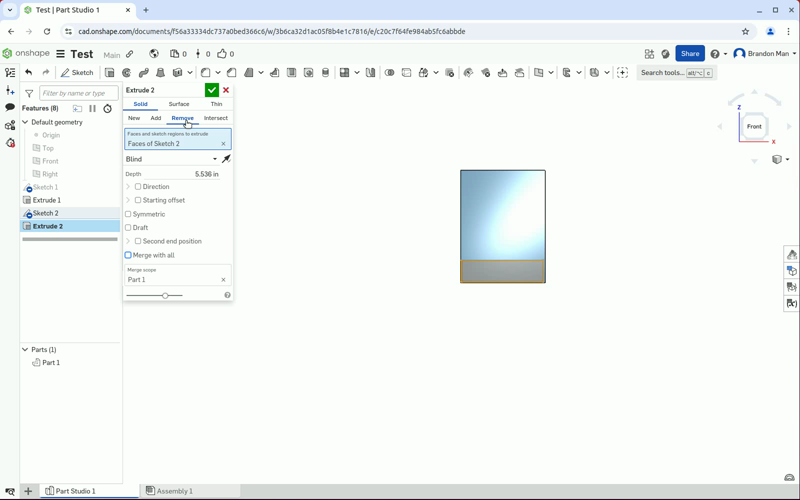
key(space)
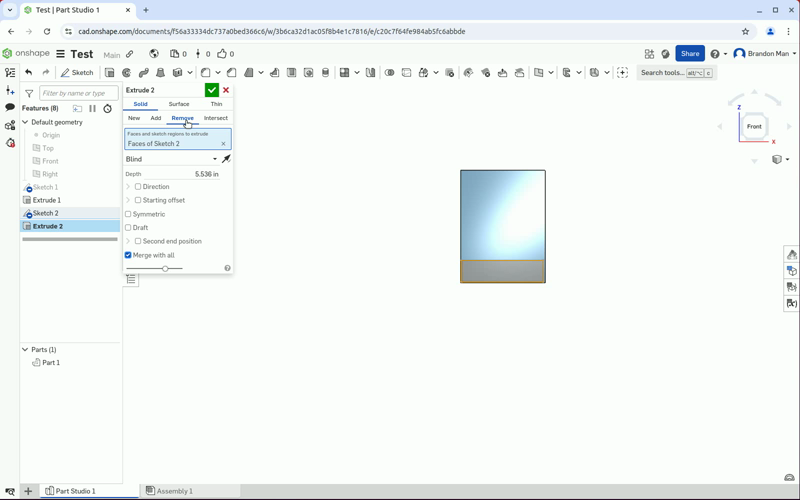
key(enter)
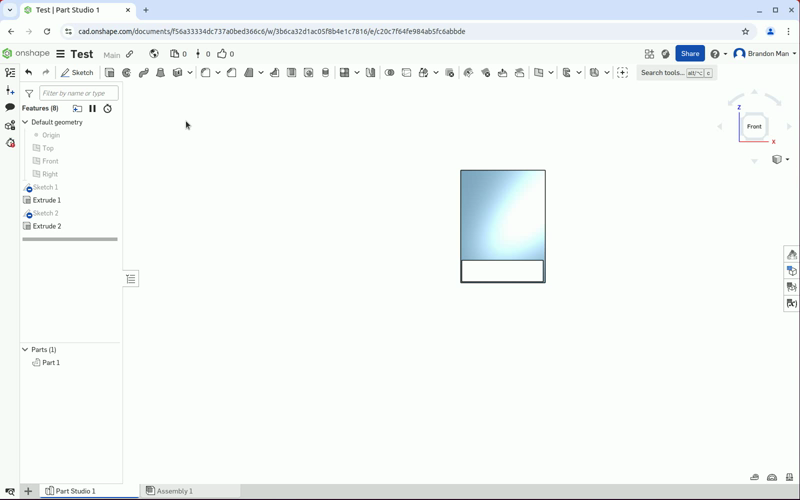
key(shift+h)
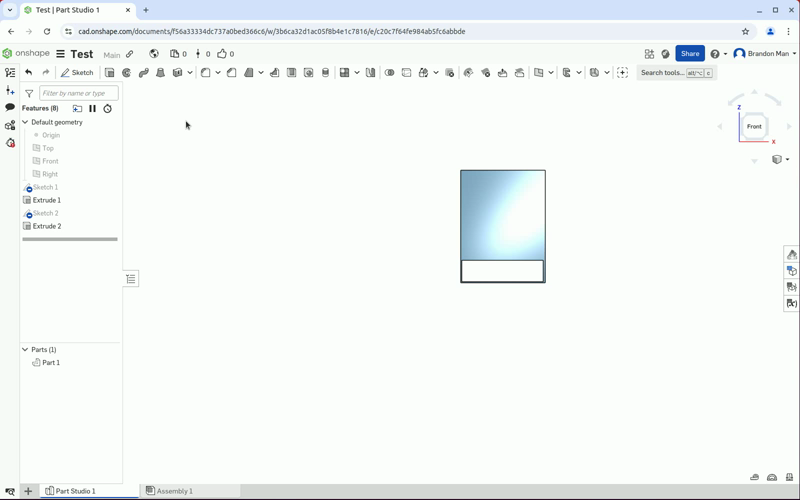
key(shift+h)
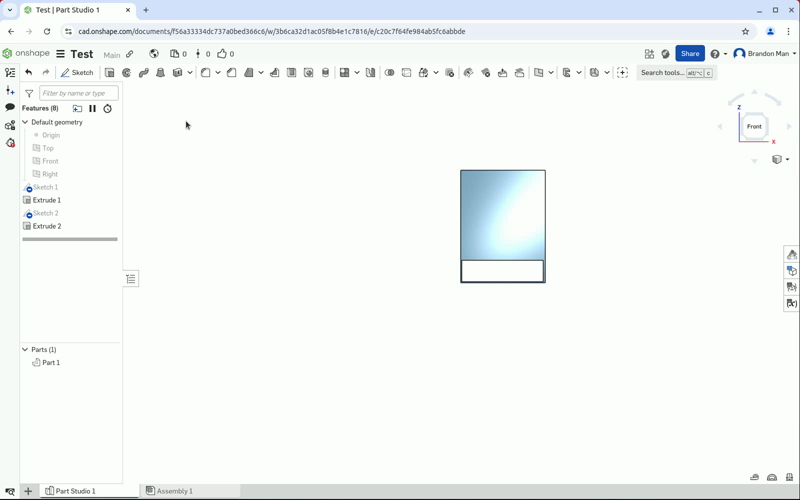
mouse_move(73, 189)
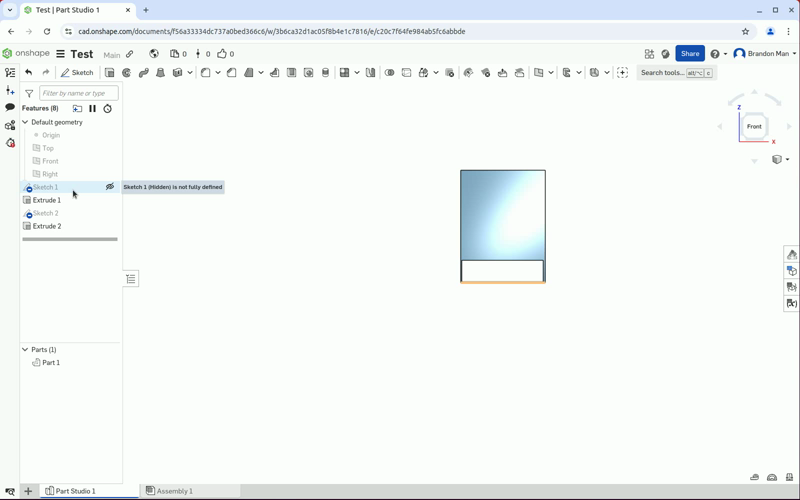
click(73, 189)
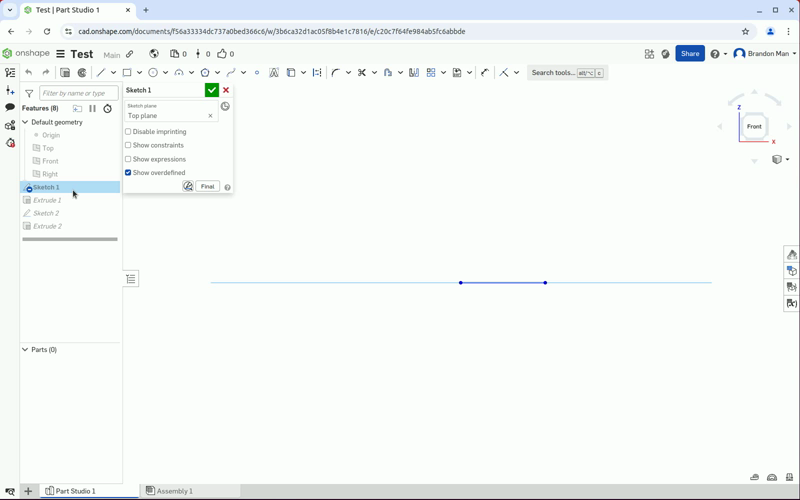
mouse_move(229, 92)
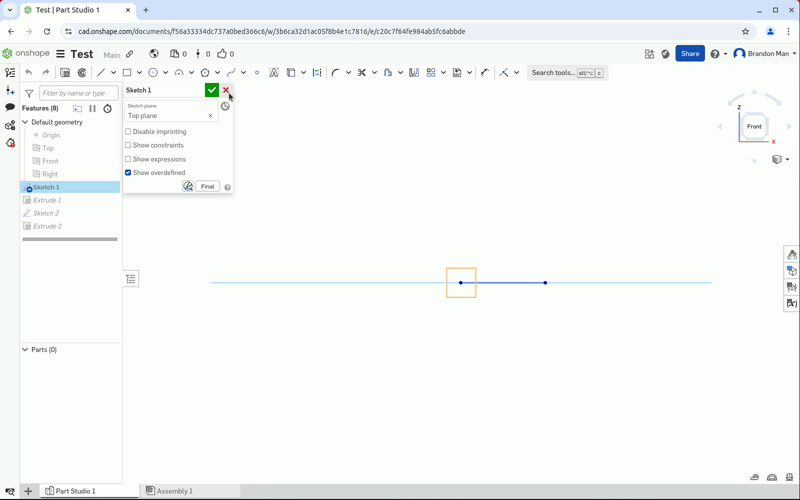
click(229, 92)
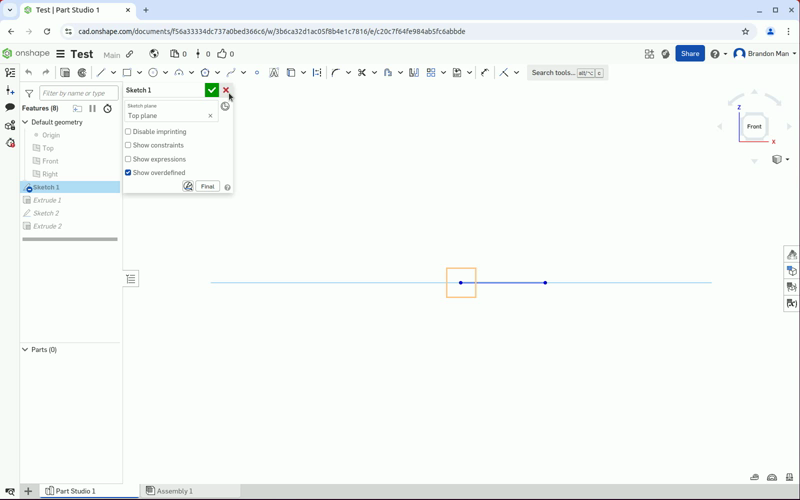
key(shift+s)
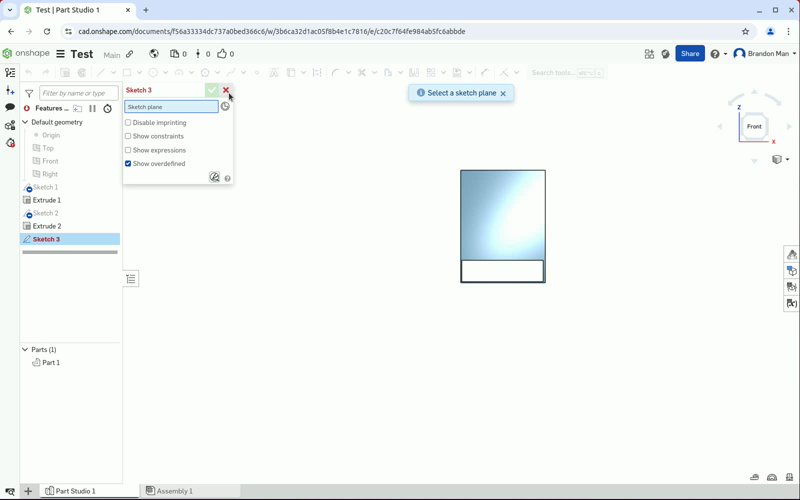
mouse_move(73, 163)
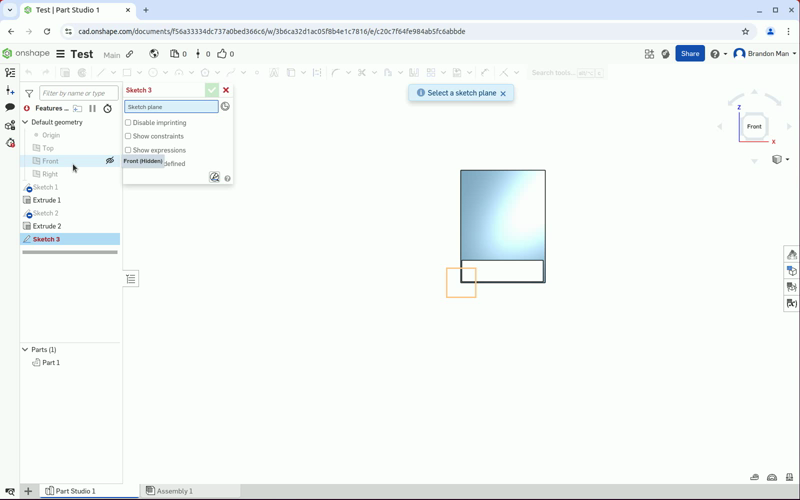
click(73, 163)
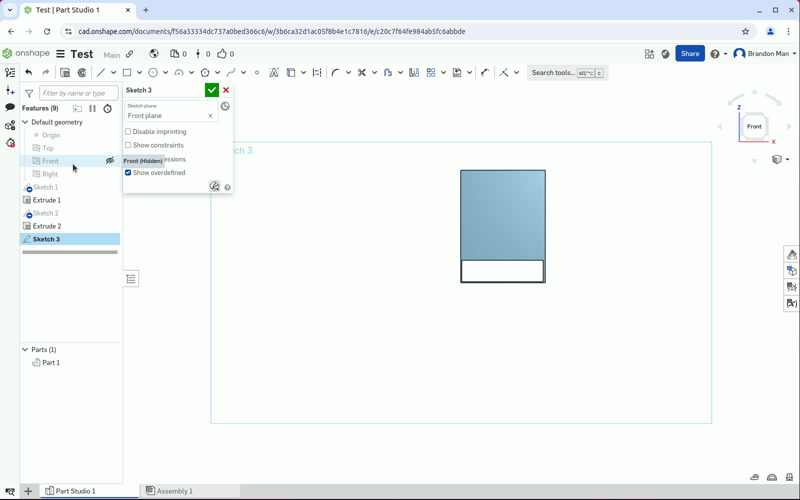
mouse_move(73, 352)
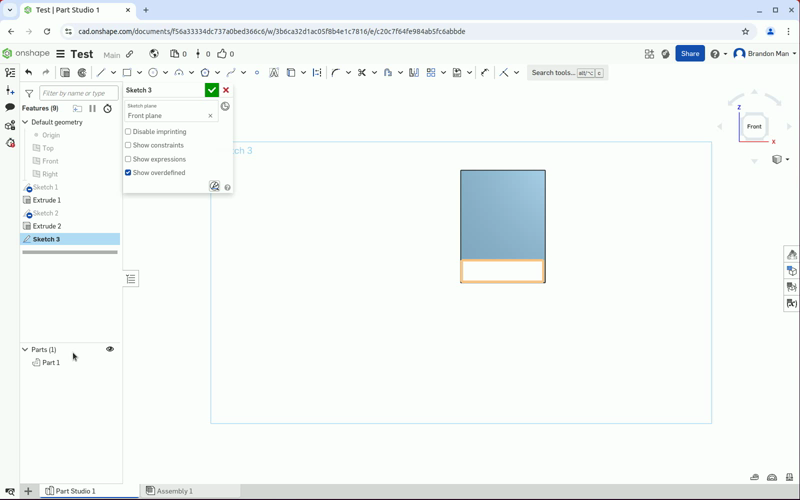
key(y)
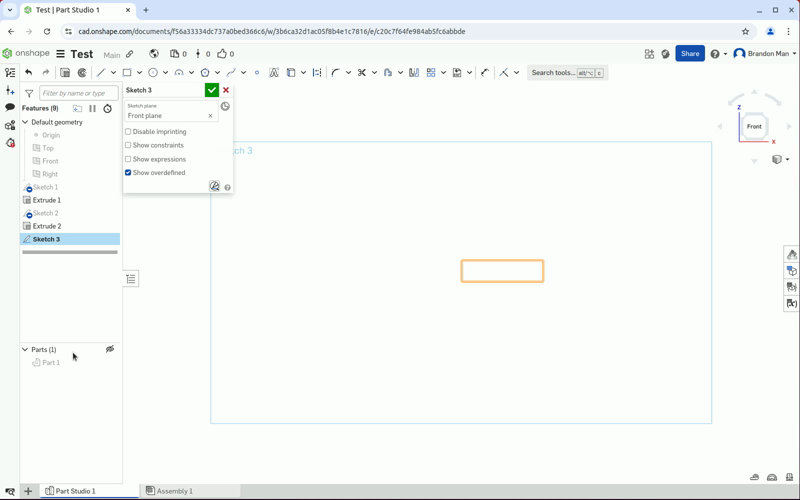
key(l)
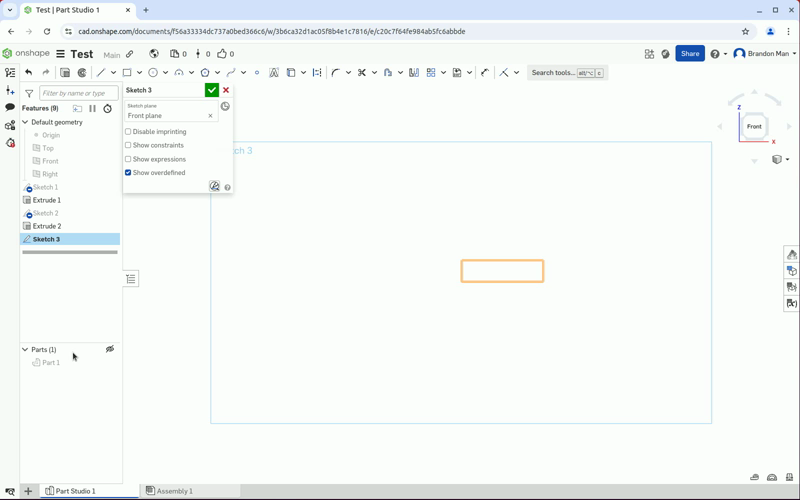
key_down(shift)
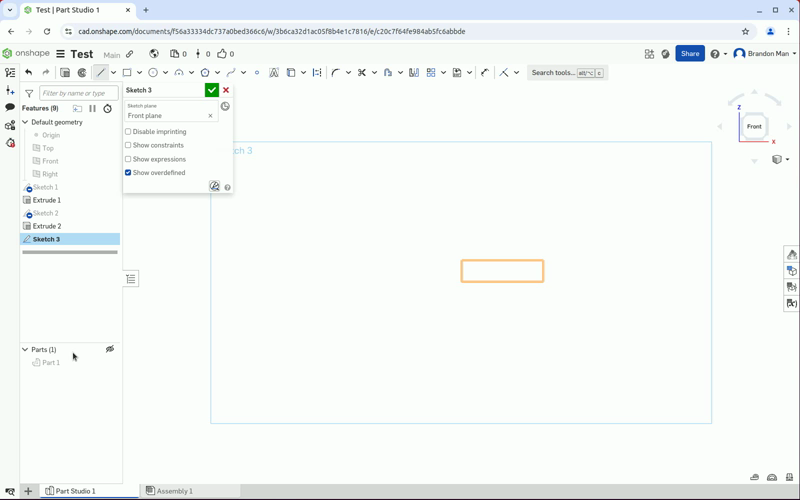
mouse_move(461, 259)
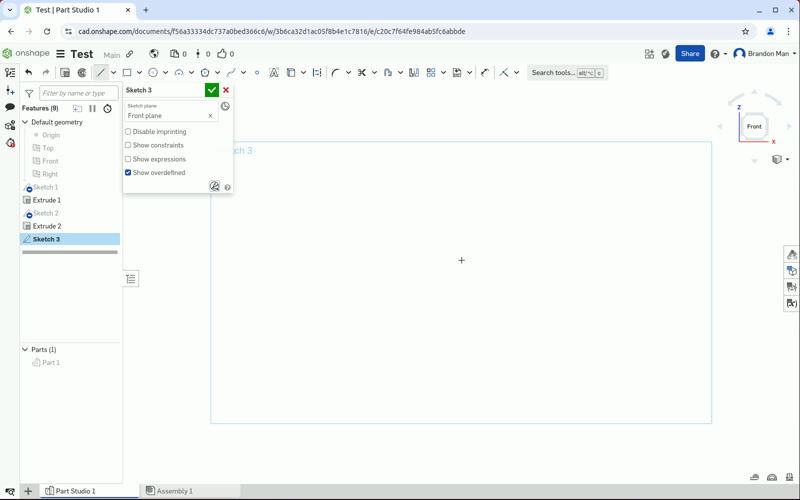
click(461, 259)
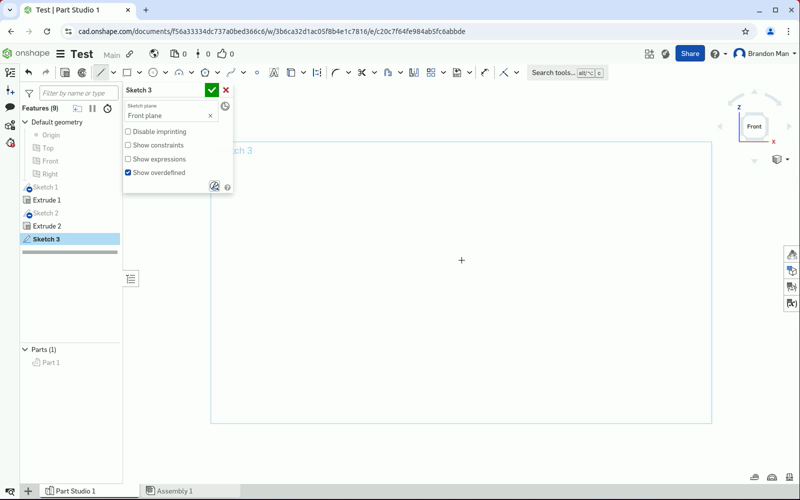
key_up(shift)
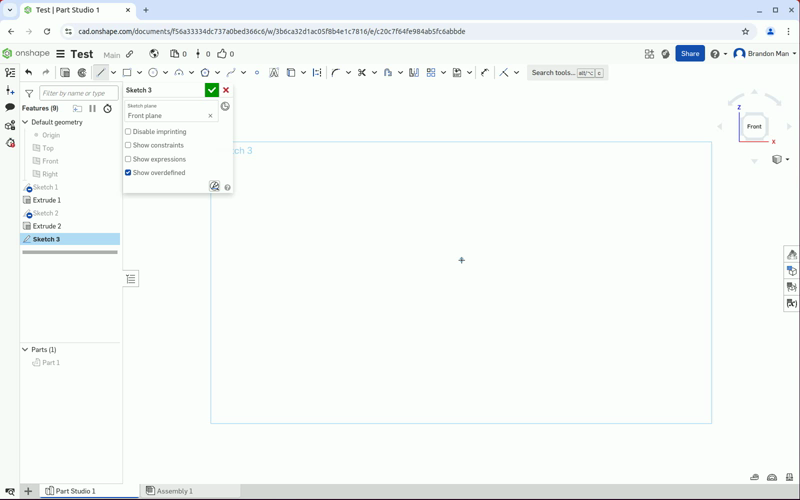
key_down(shift)
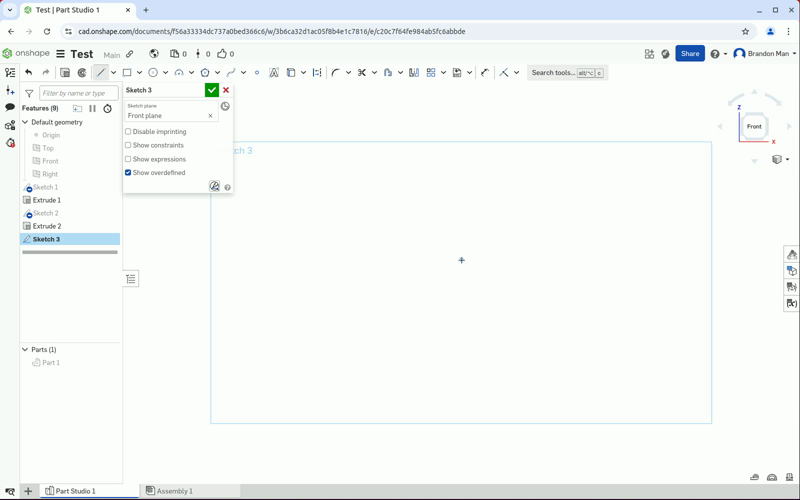
mouse_move(543, 259)
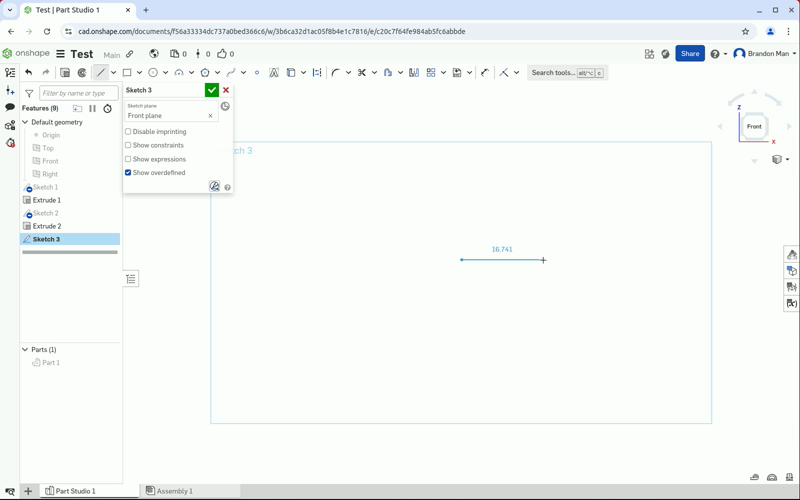
click(543, 259)
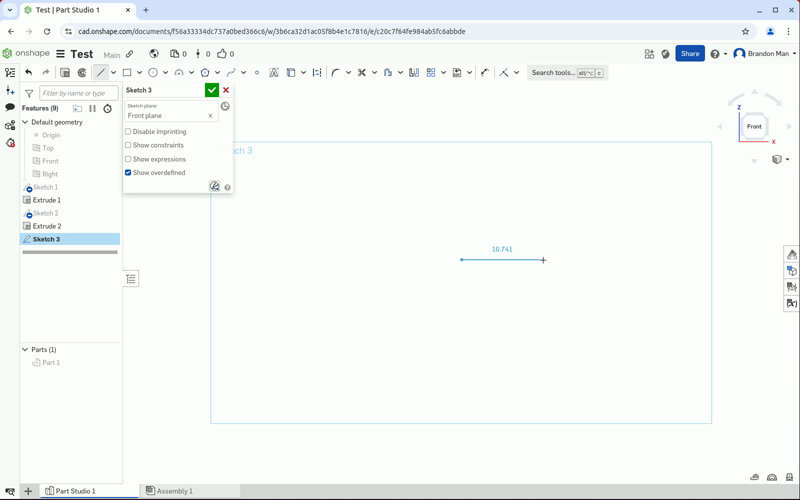
key_up(shift)
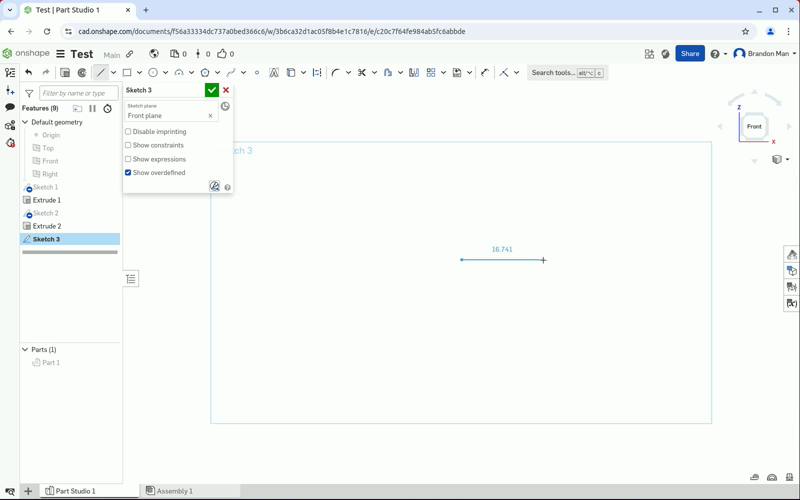
key_down(shift)
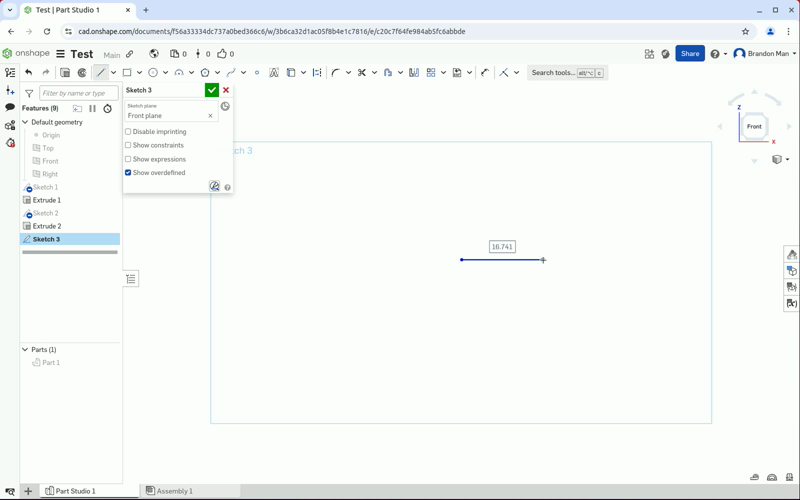
mouse_move(573, 259)
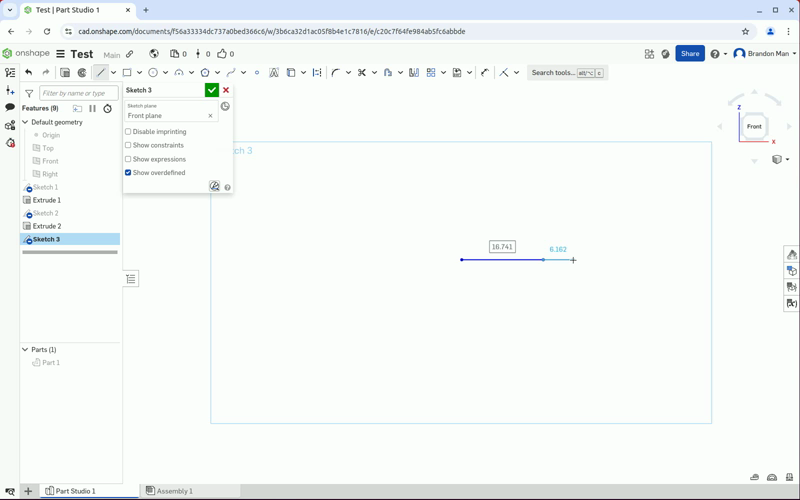
mouse_move(543, 238)
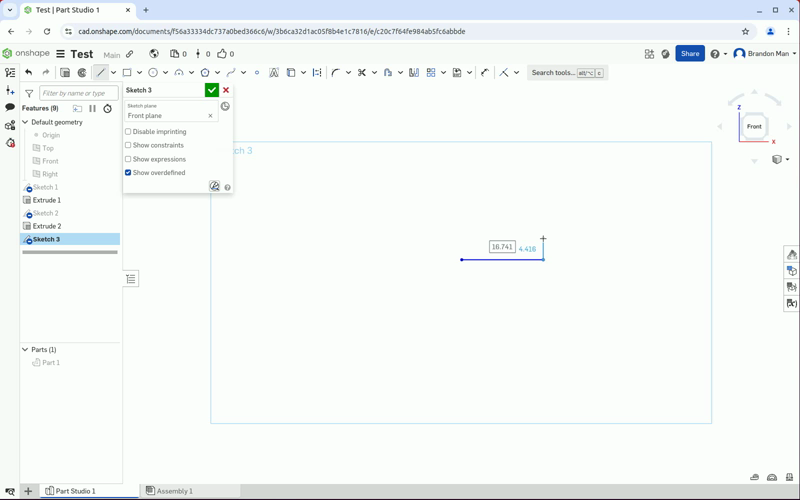
click(543, 238)
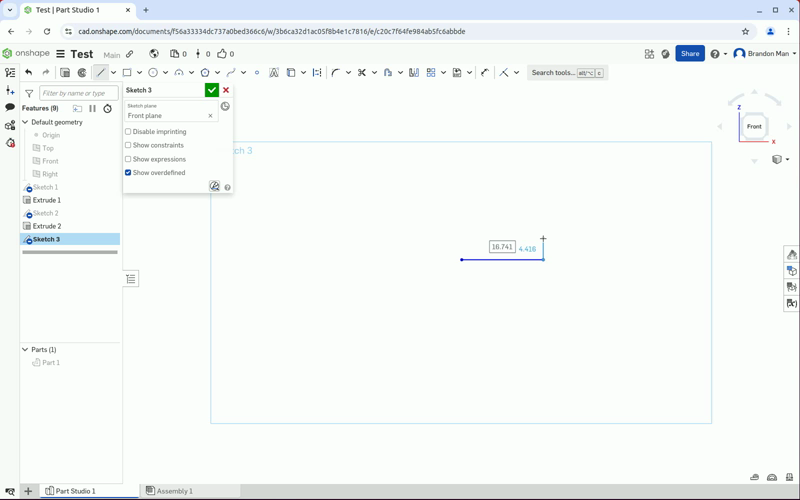
key_up(shift)
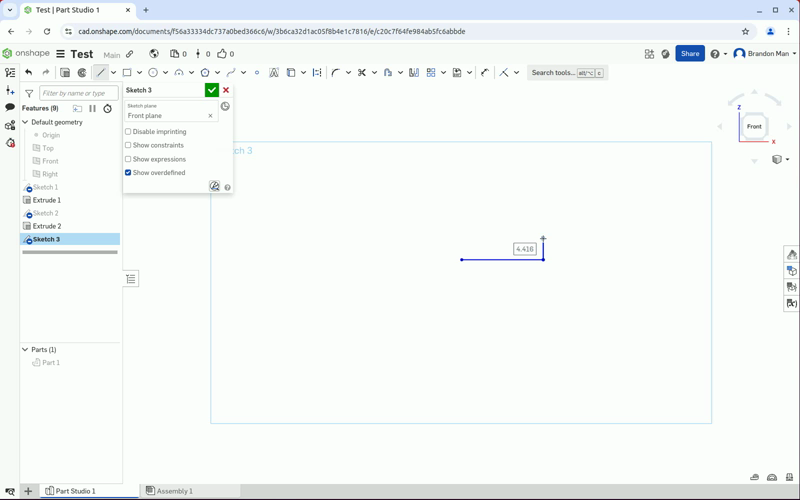
key_down(shift)
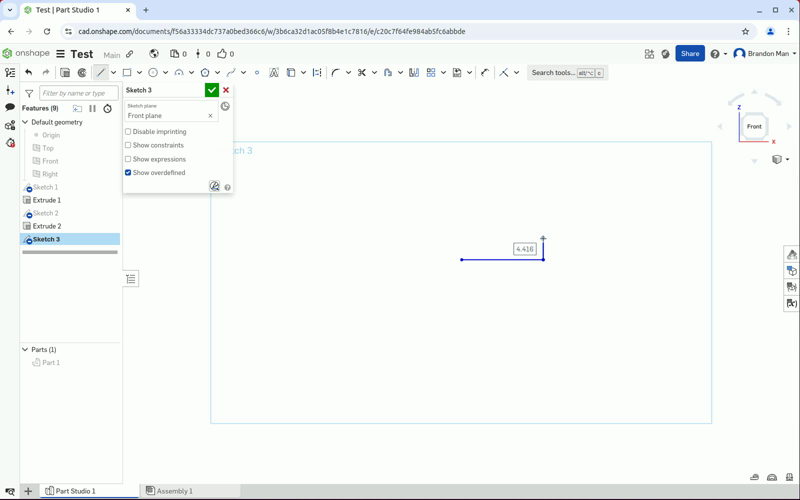
mouse_move(461, 238)
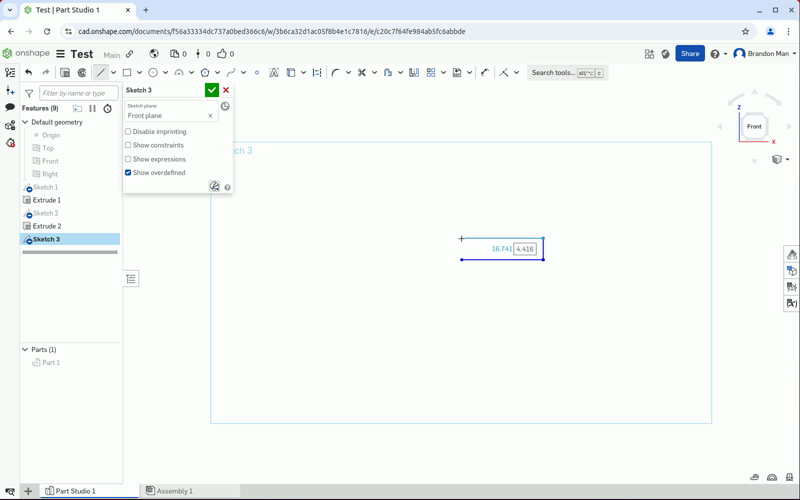
click(461, 238)
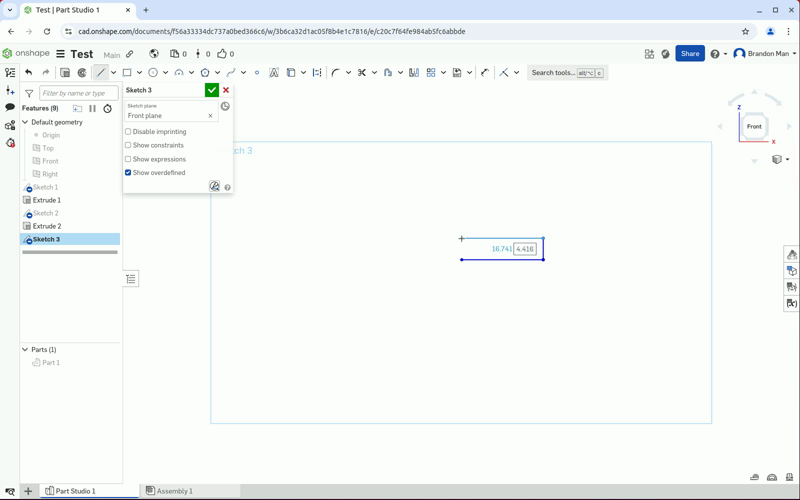
key_up(shift)
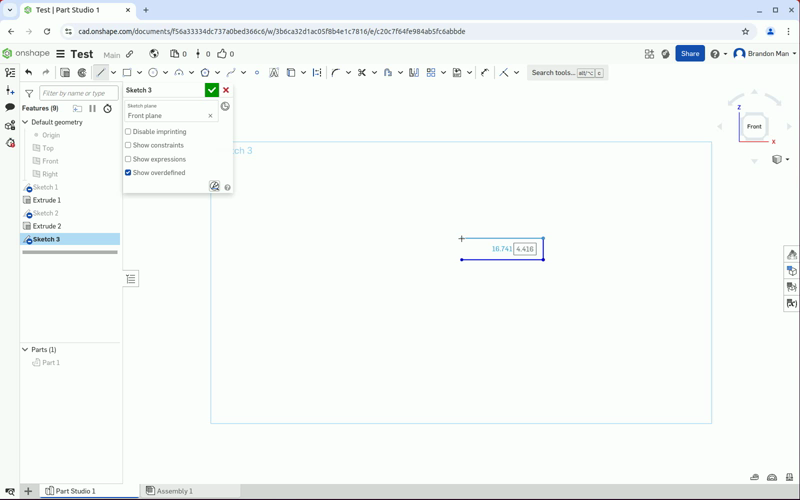
mouse_move(492, 238)
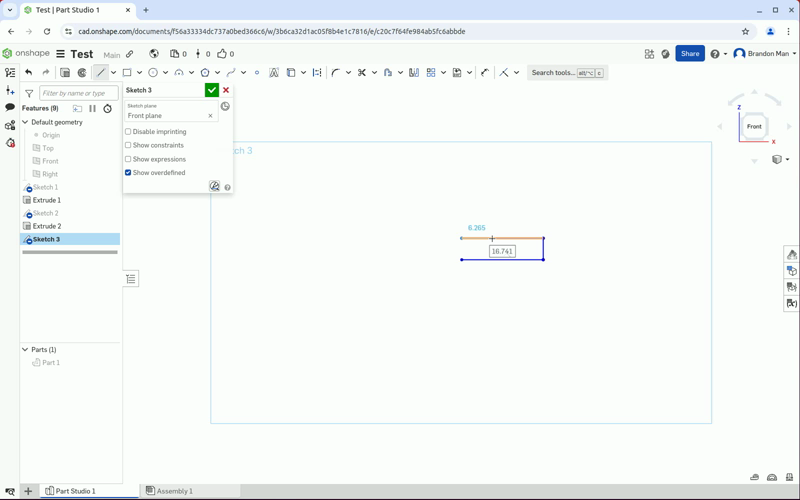
key_down(shift)
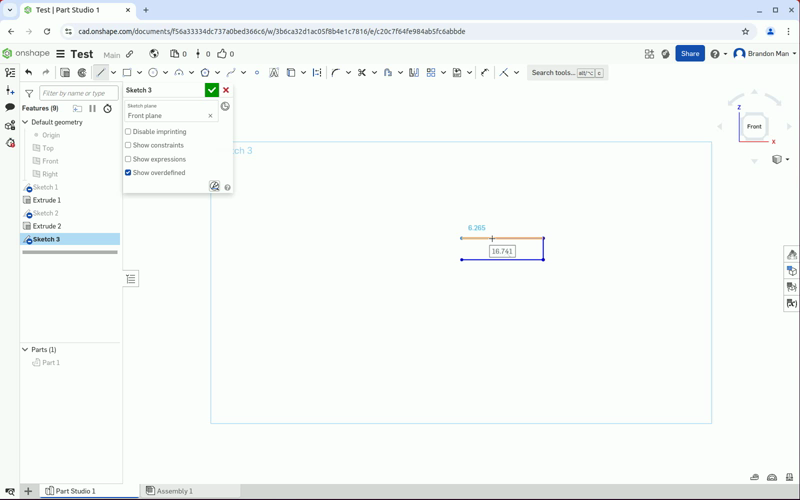
mouse_move(461, 259)
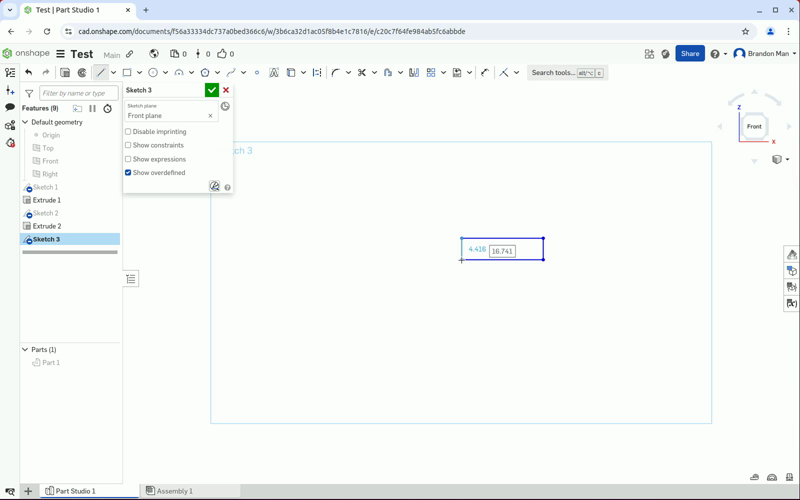
key_up(shift)
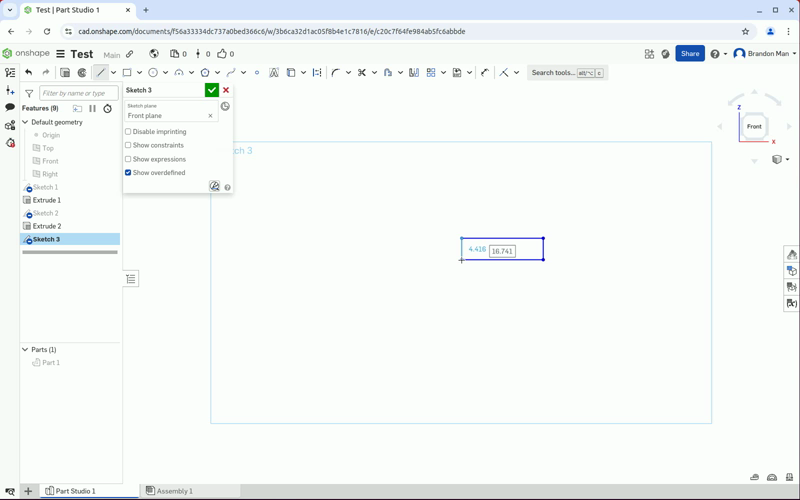
click(461, 259)
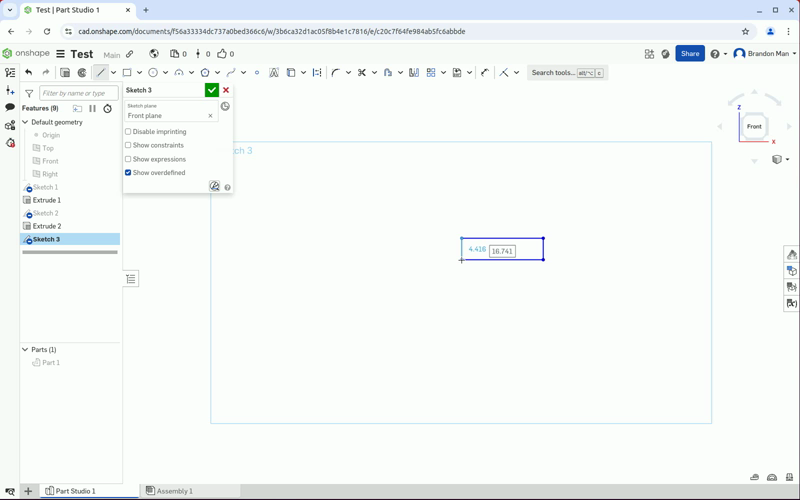
key(esc)
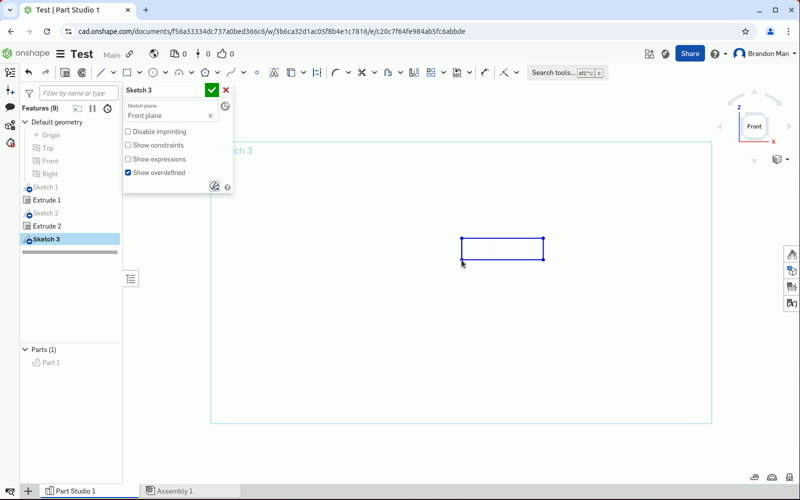
mouse_move(477, 253)
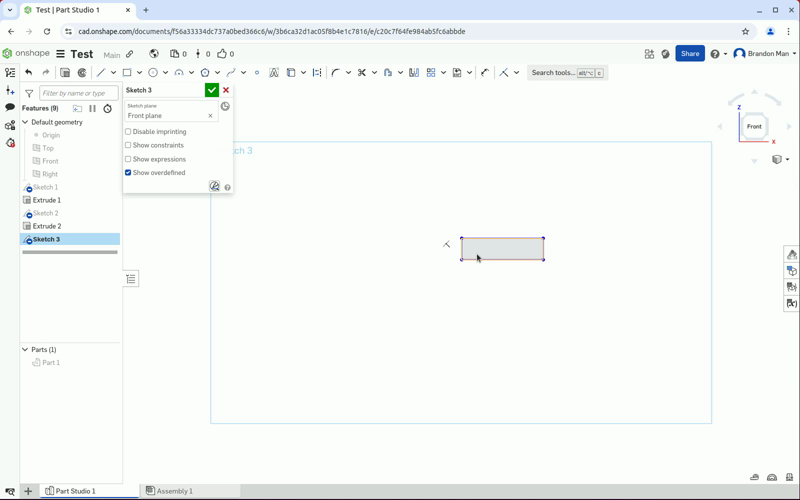
scroll(6)
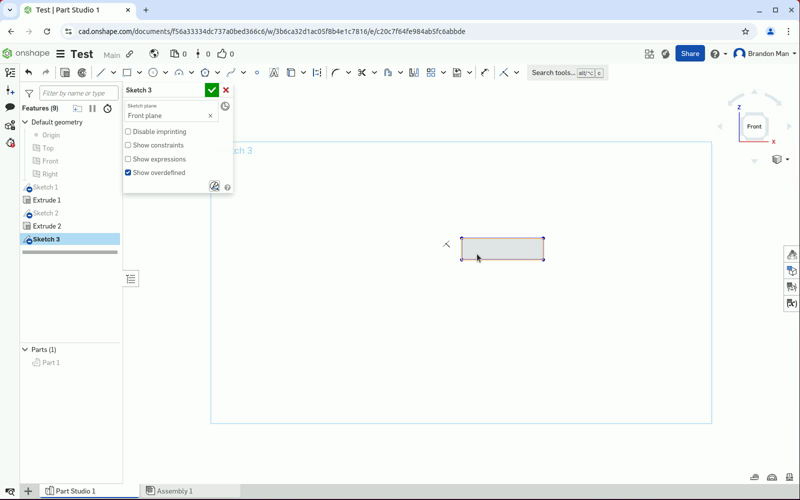
scroll(6)
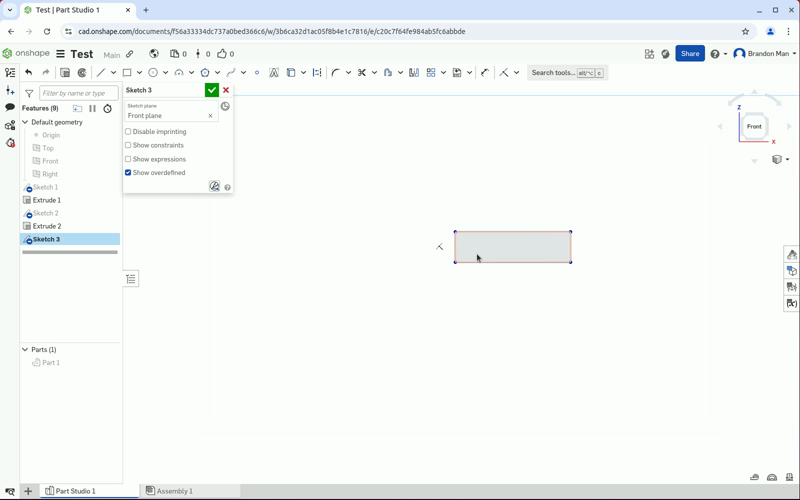
scroll(6)
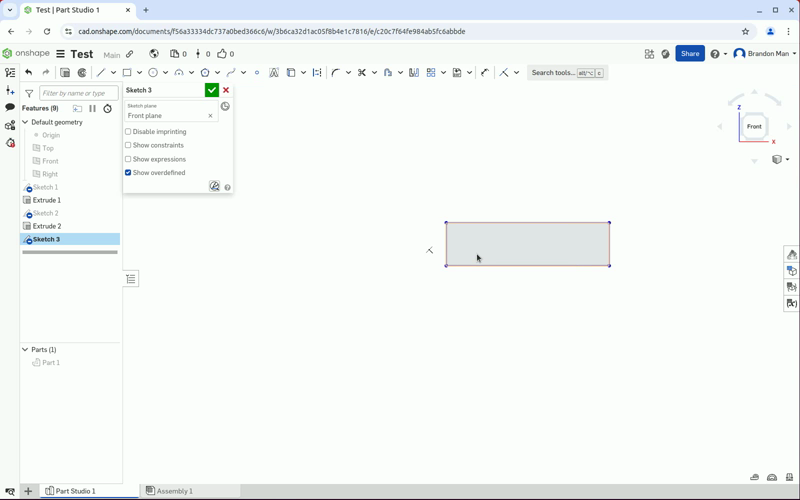
scroll(6)
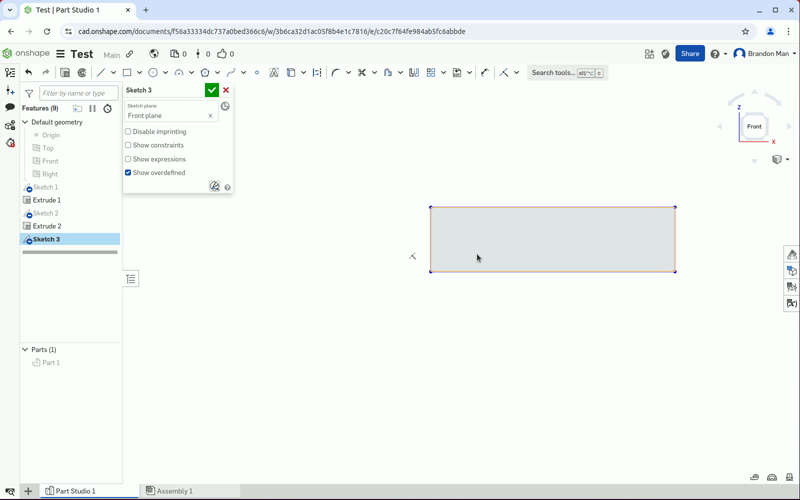
scroll(6)
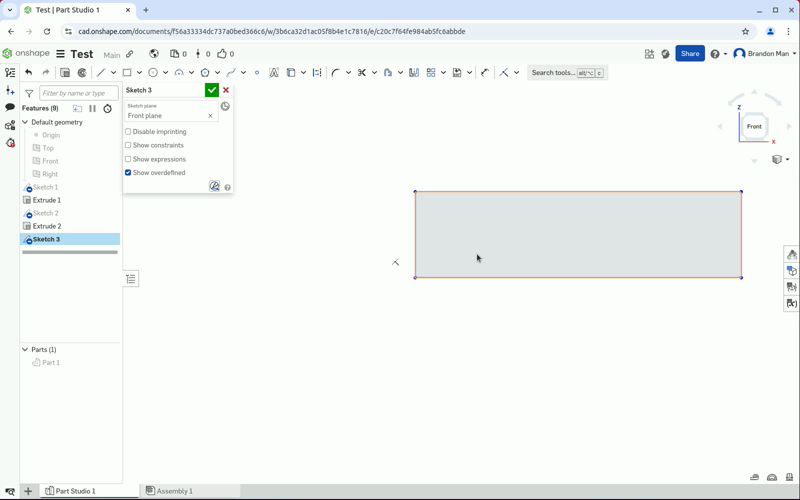
scroll(6)
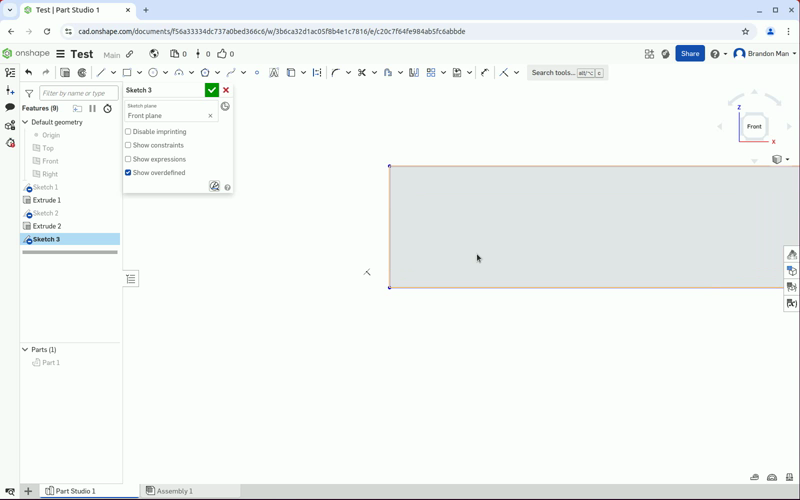
scroll(6)
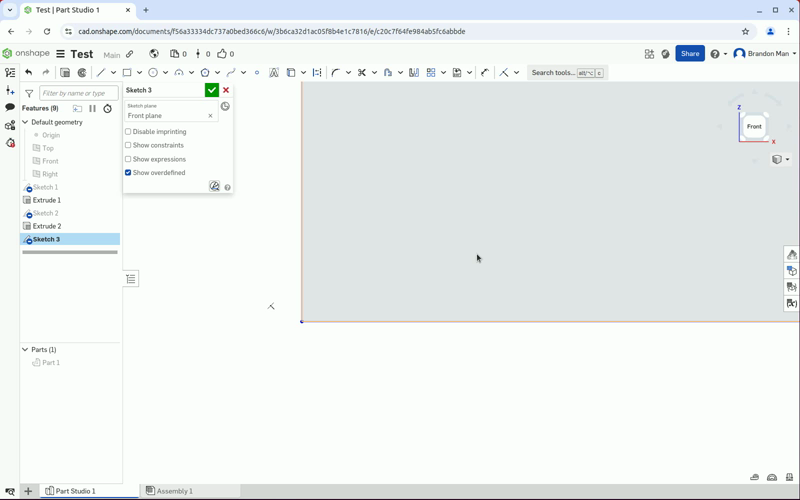
click(477, 253)
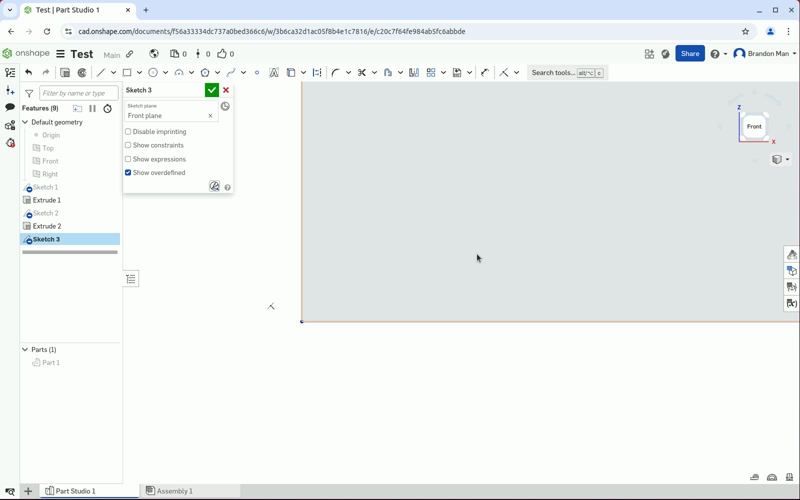
scroll(-6)
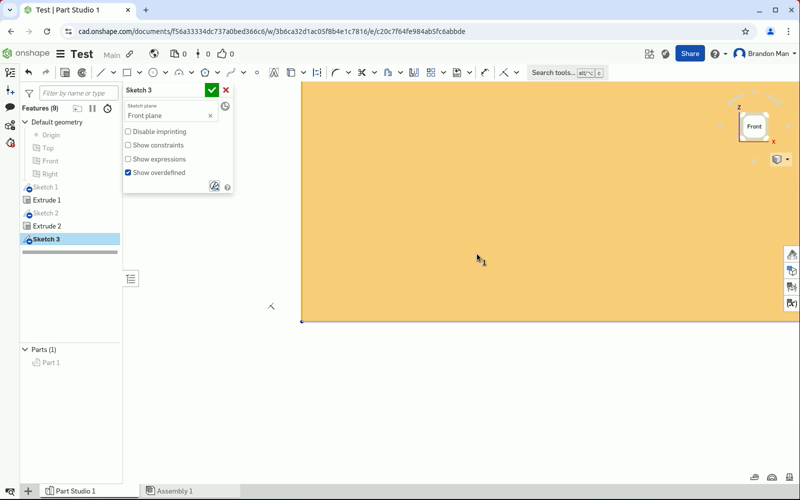
scroll(-6)
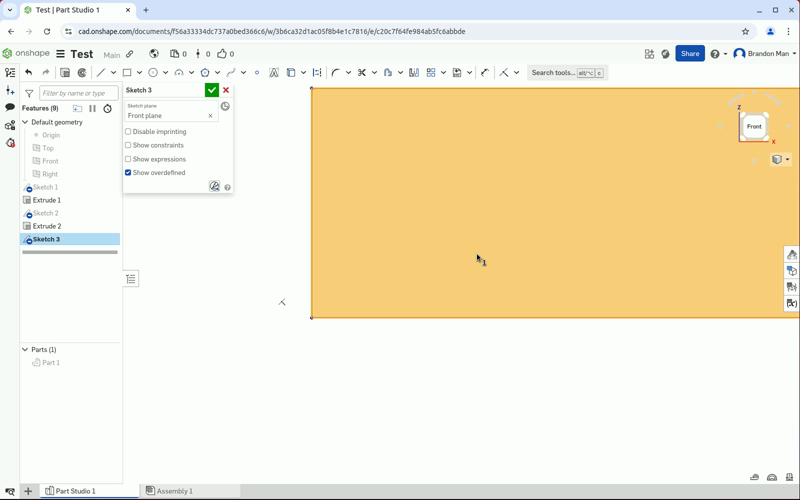
scroll(-6)
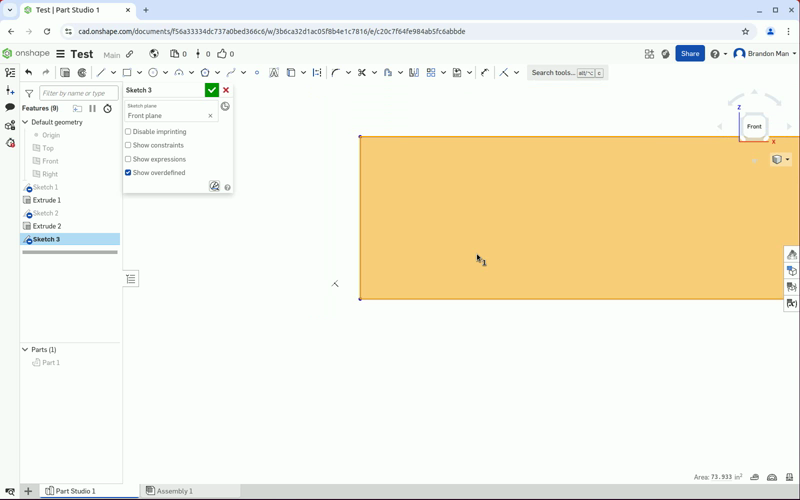
scroll(-6)
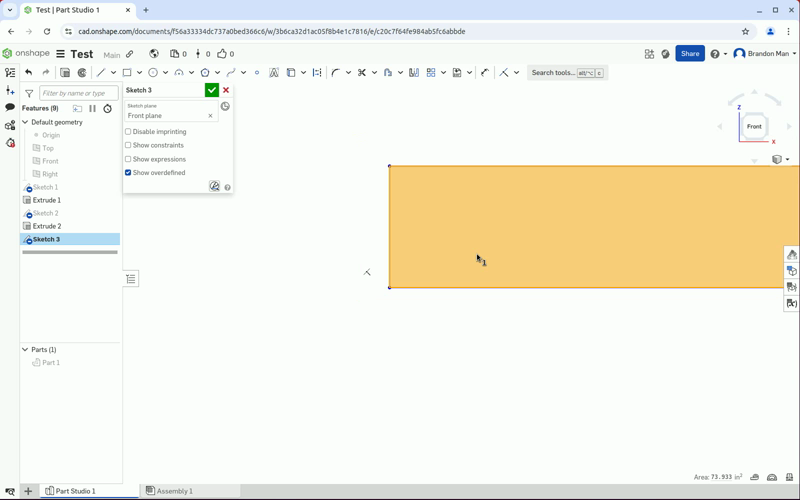
scroll(-6)
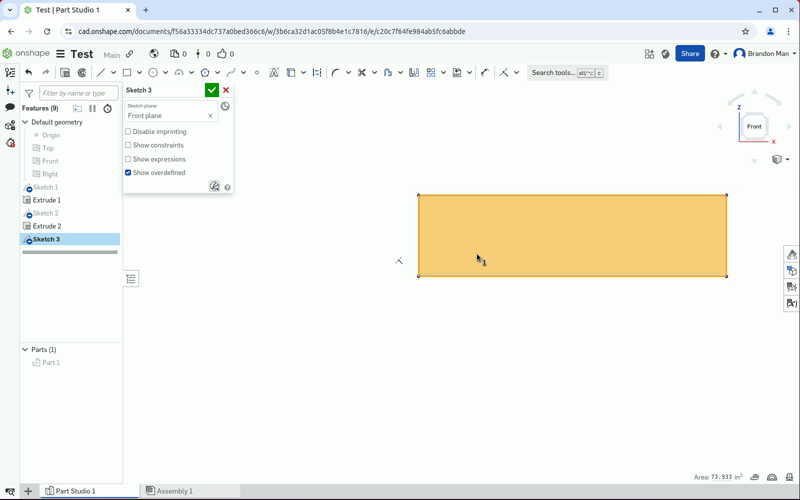
scroll(-6)
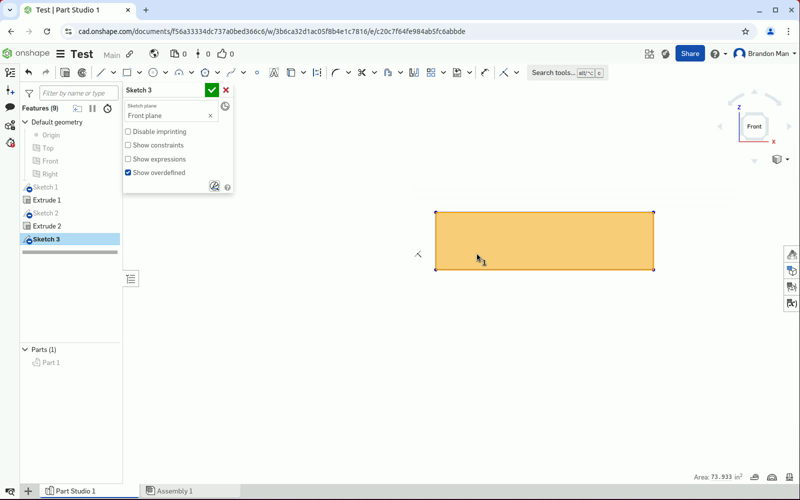
scroll(-6)
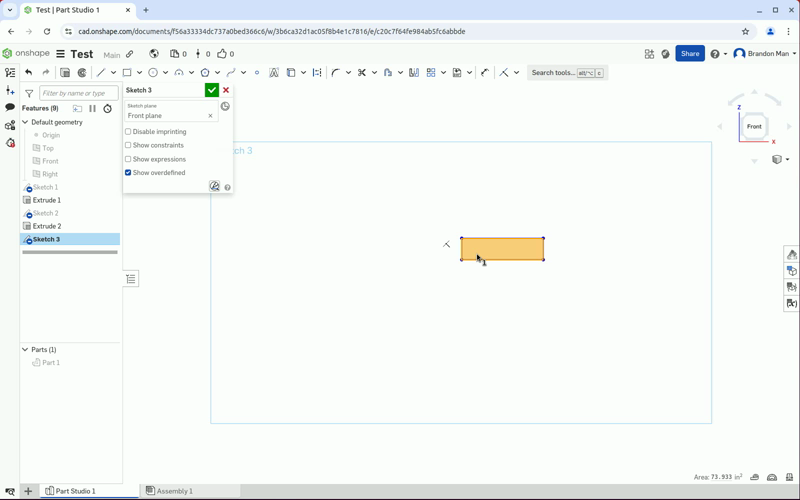
mouse_move(73, 352)
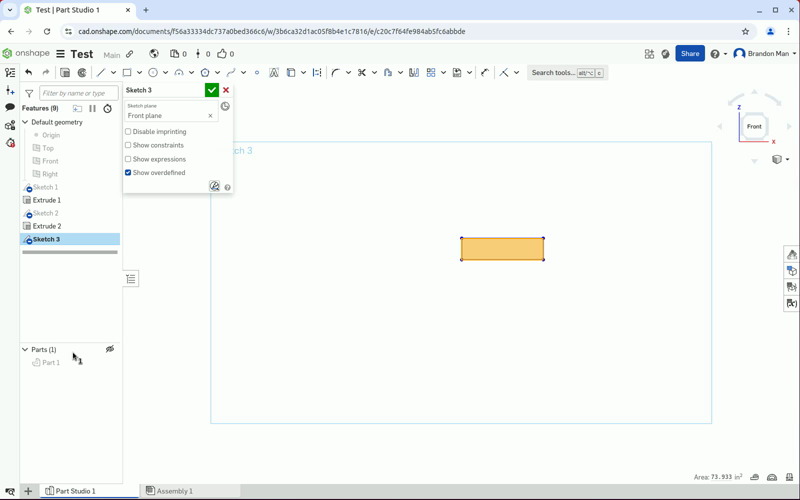
key(shift+y)
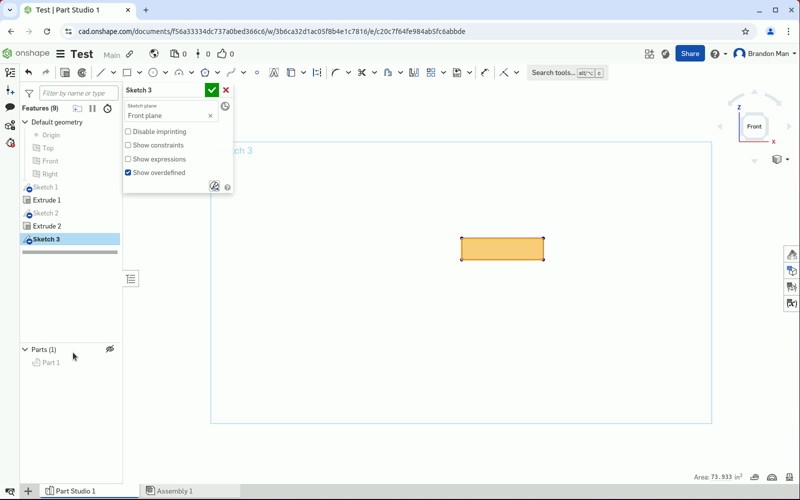
key(shift+e)
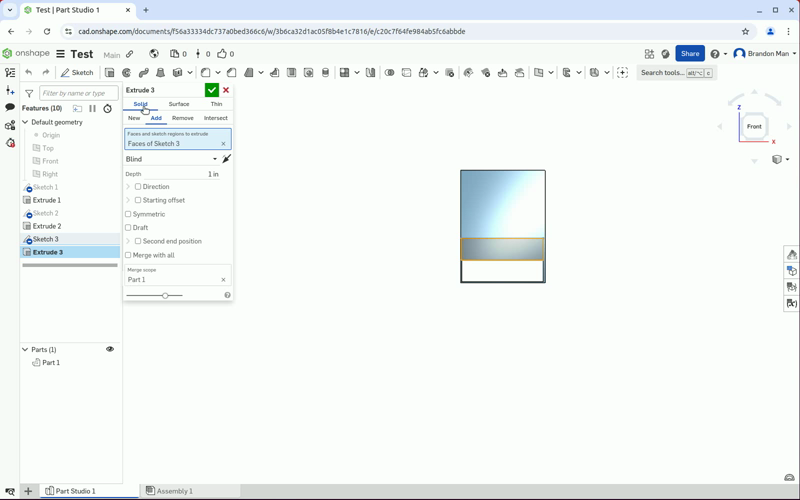
mouse_move(143, 106)
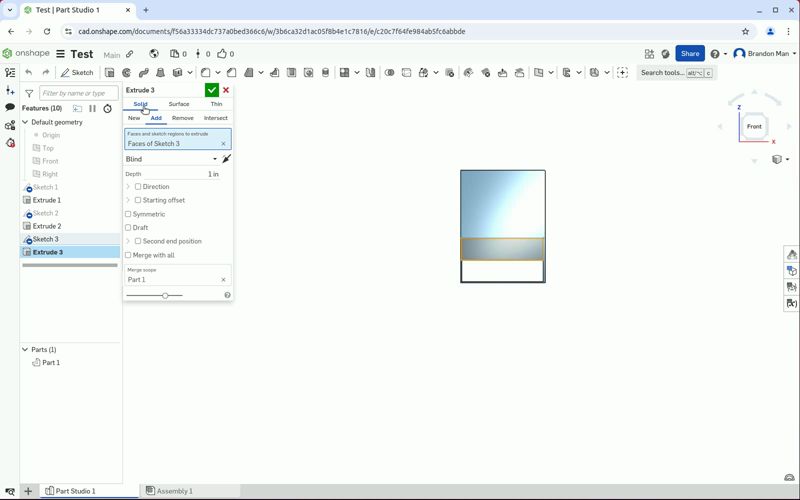
click(143, 106)
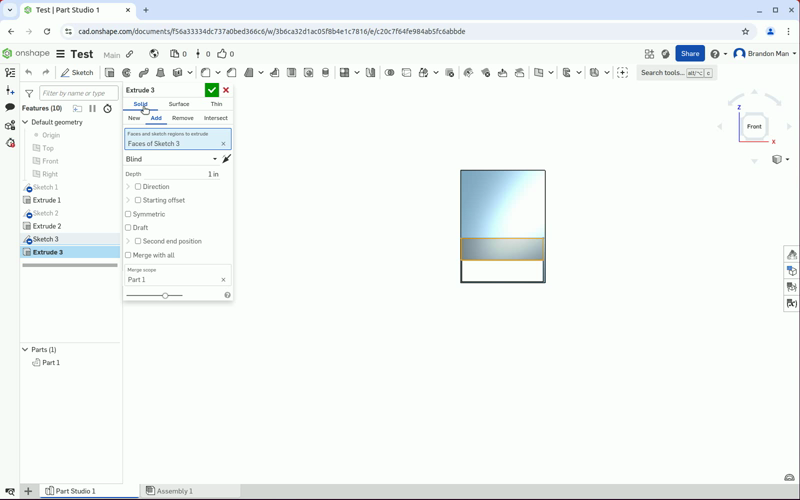
mouse_move(186, 120)
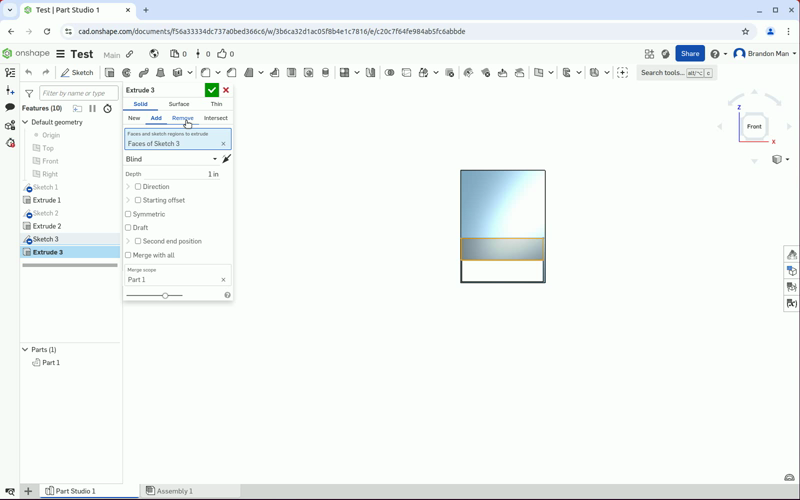
click(186, 120)
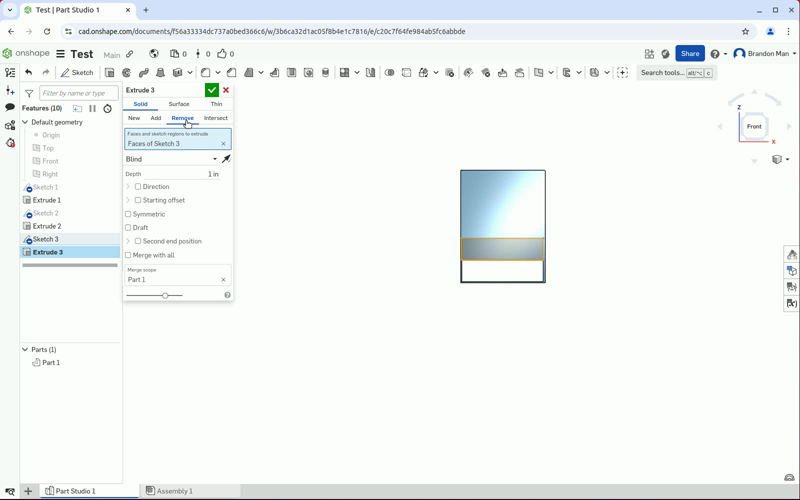
key(tab, 4)
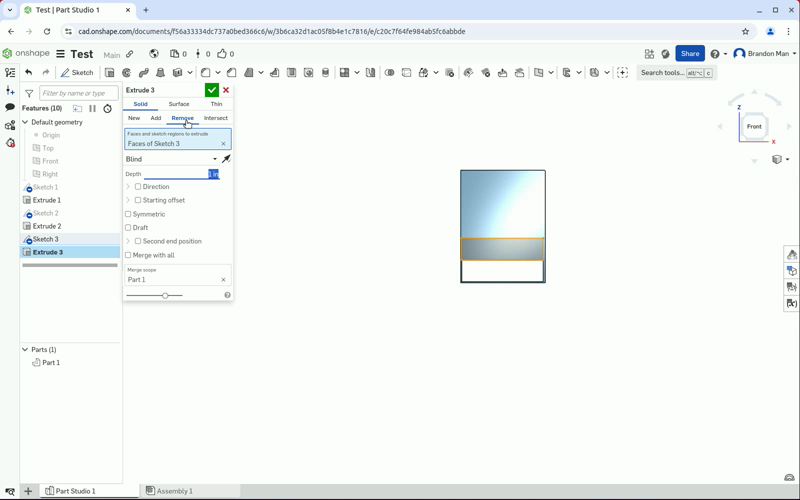
text(5.536)
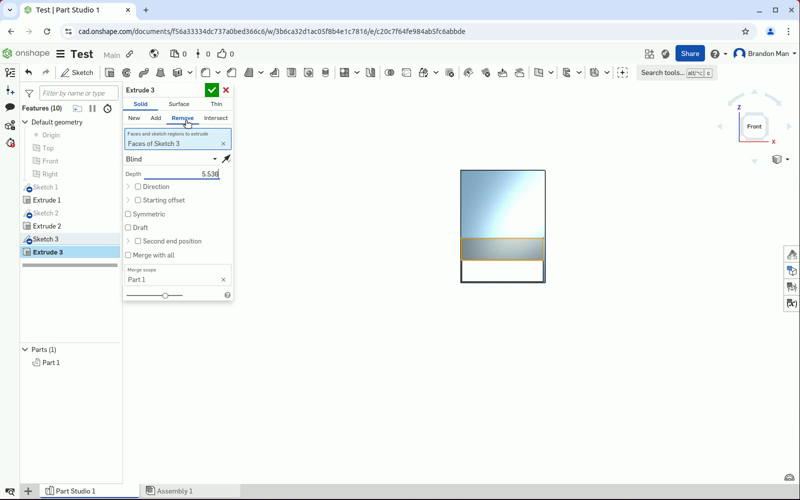
key(tab, 6)
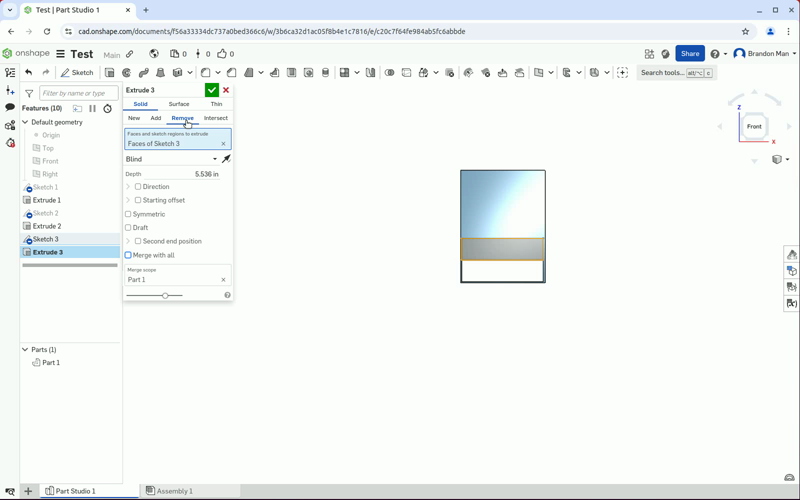
key(space)
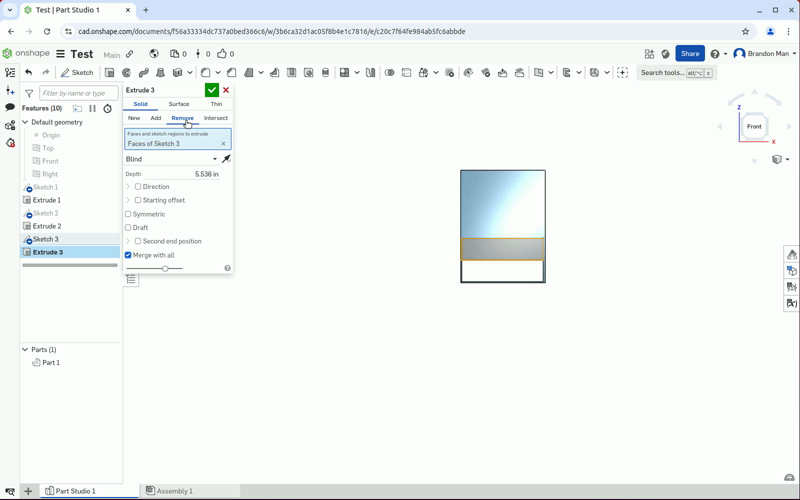
key(enter)
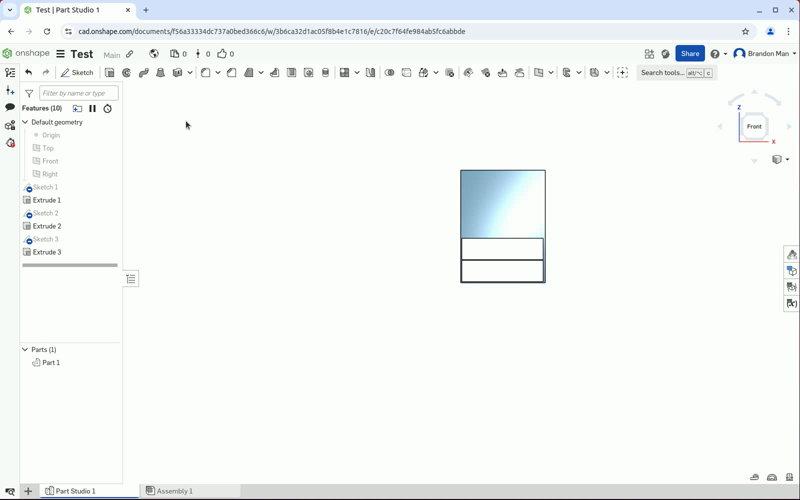
key(shift+h)
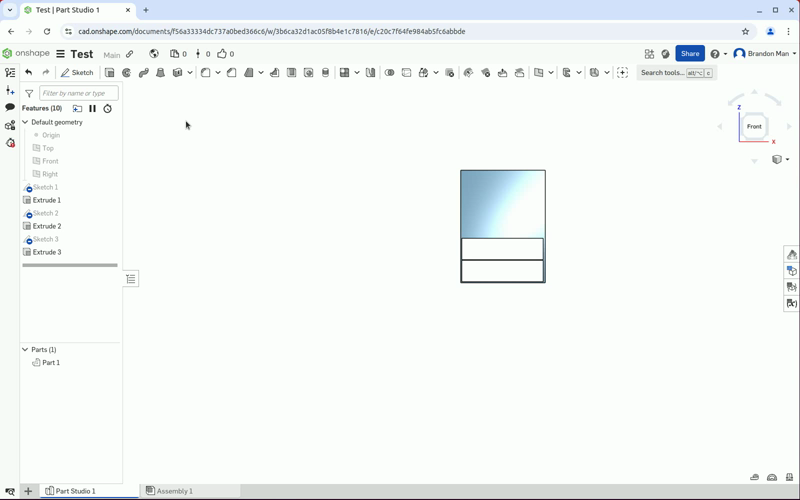
key(shift+h)
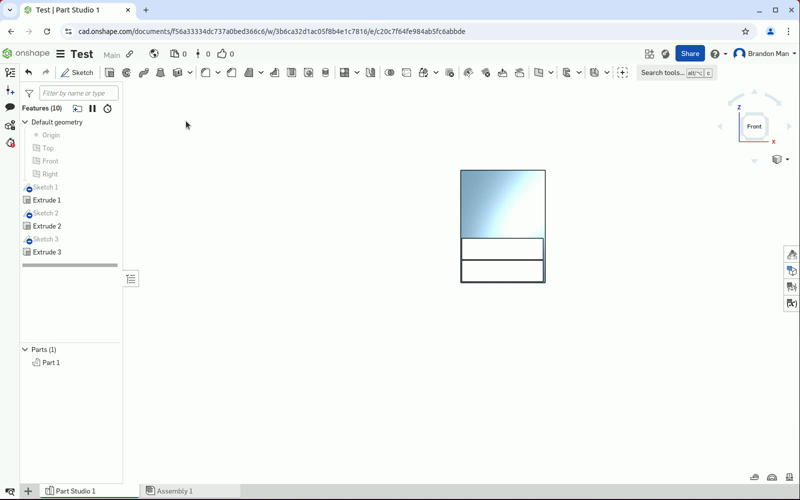
mouse_move(73, 189)
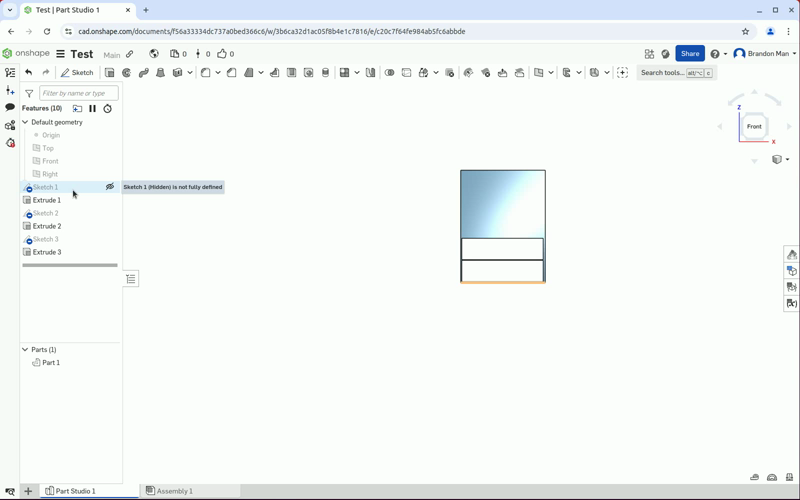
click(73, 189)
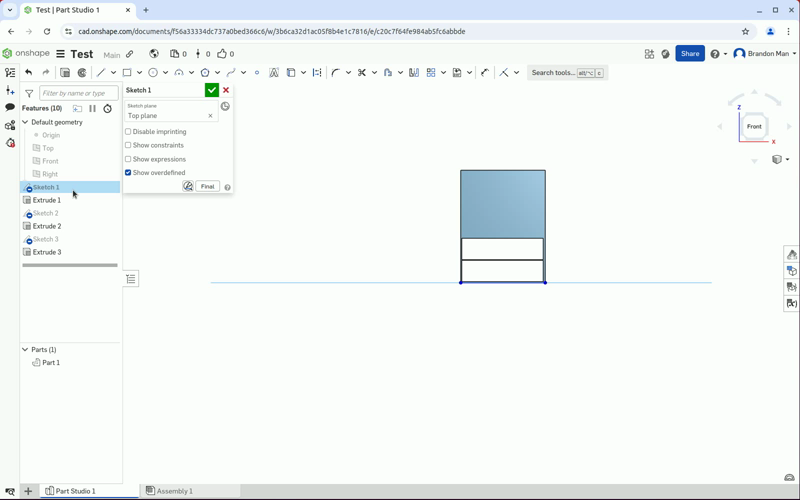
mouse_move(229, 92)
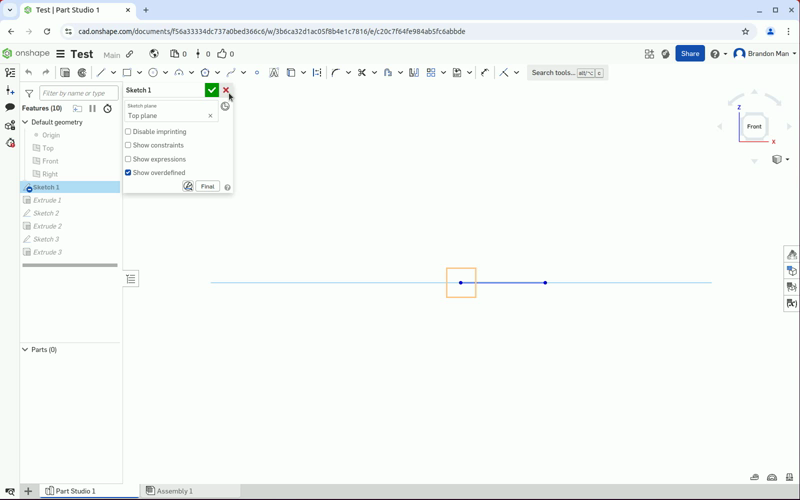
click(229, 92)
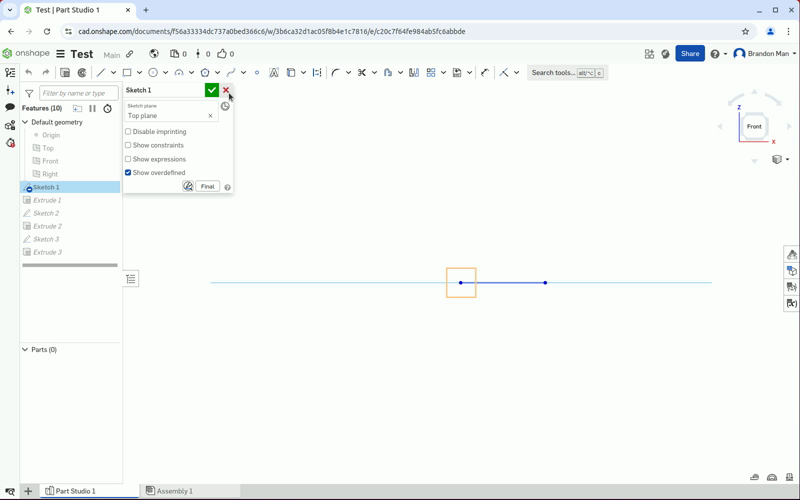
key(shift+s)
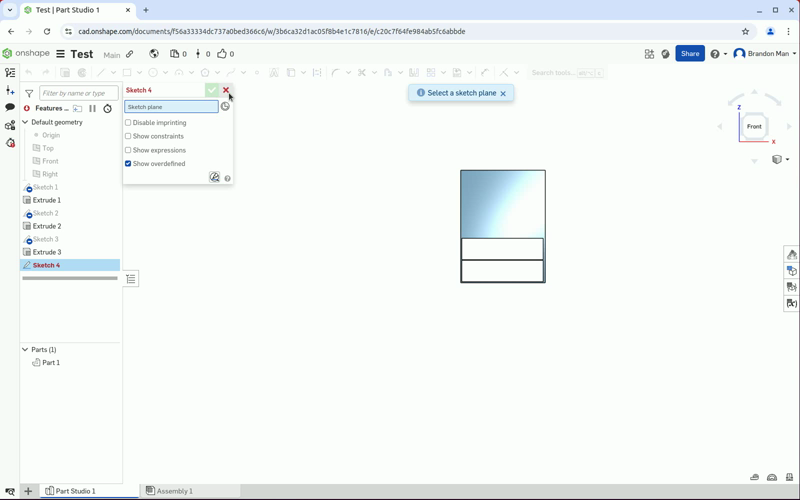
mouse_move(73, 163)
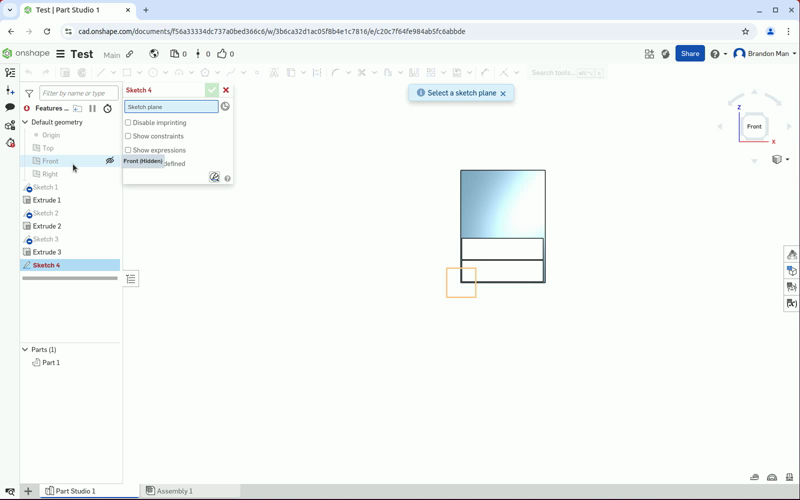
click(73, 163)
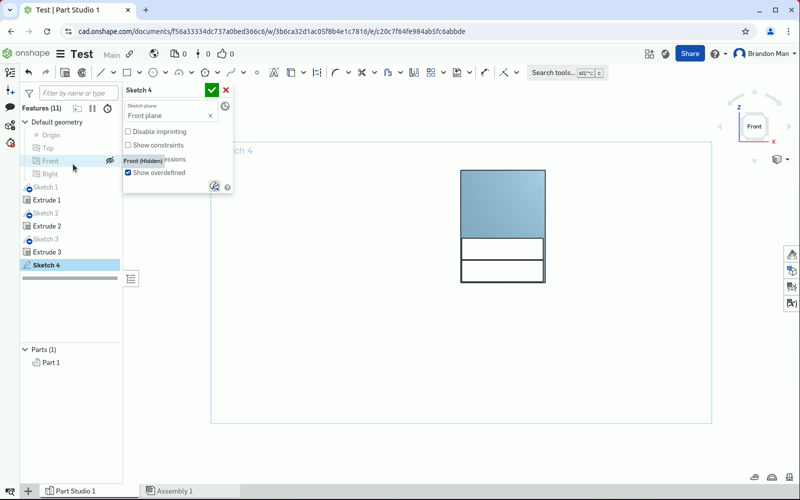
mouse_move(73, 352)
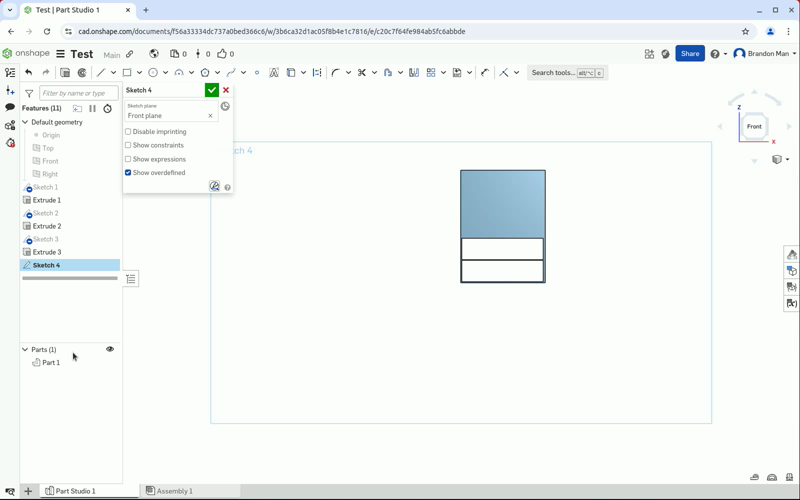
key(y)
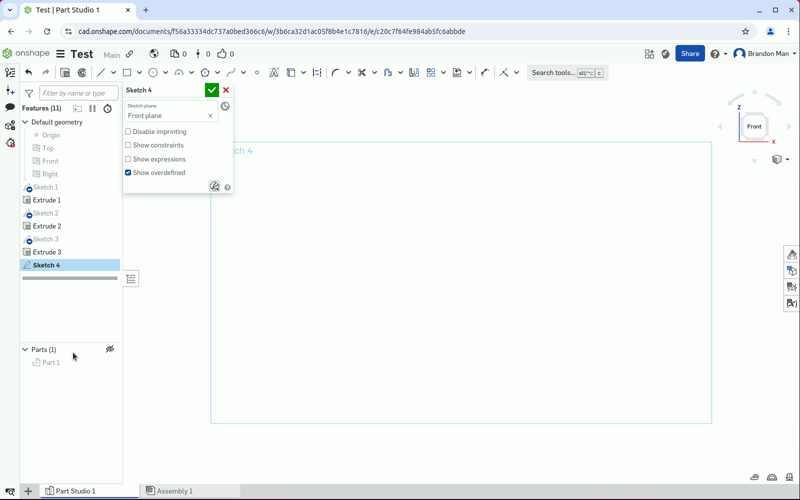
key(l)
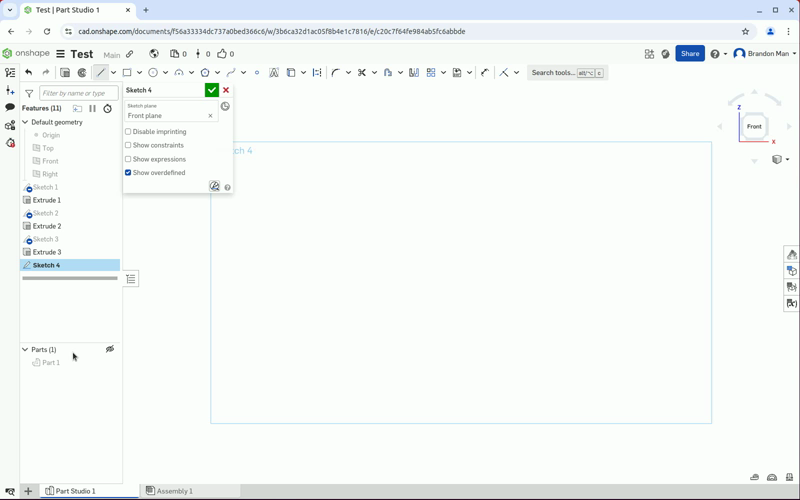
key_down(shift)
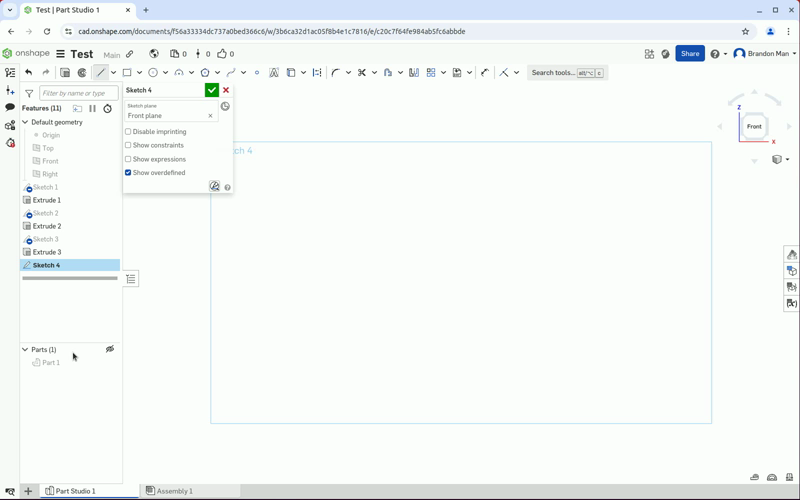
mouse_move(461, 237)
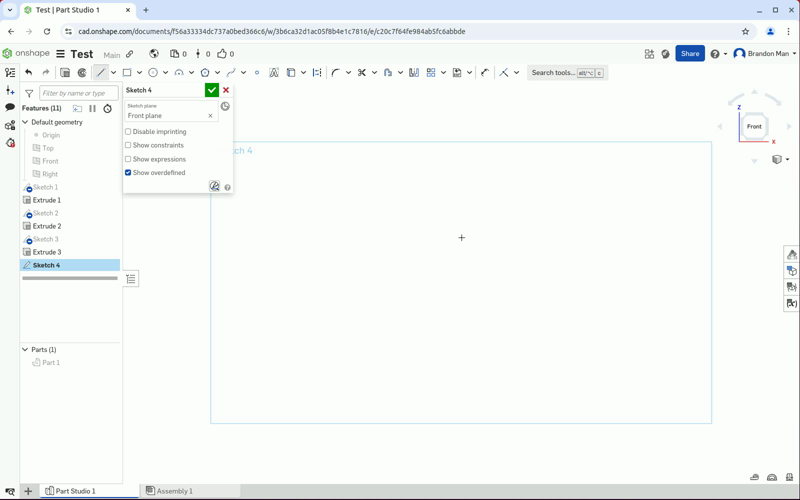
click(461, 237)
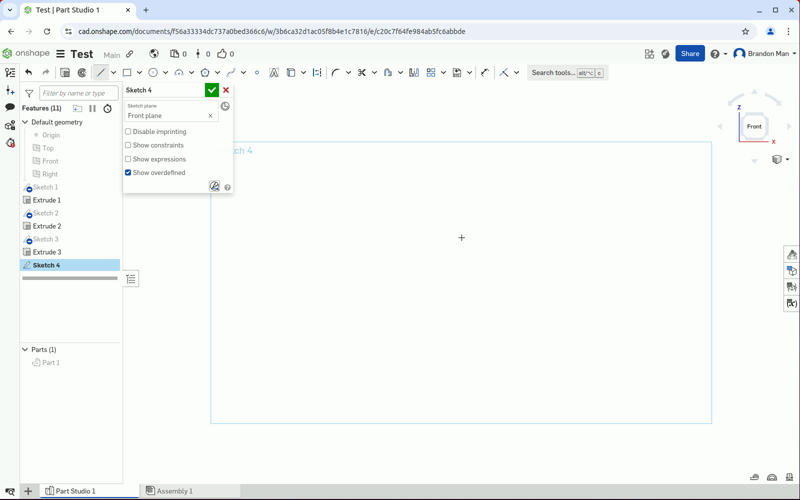
key_up(shift)
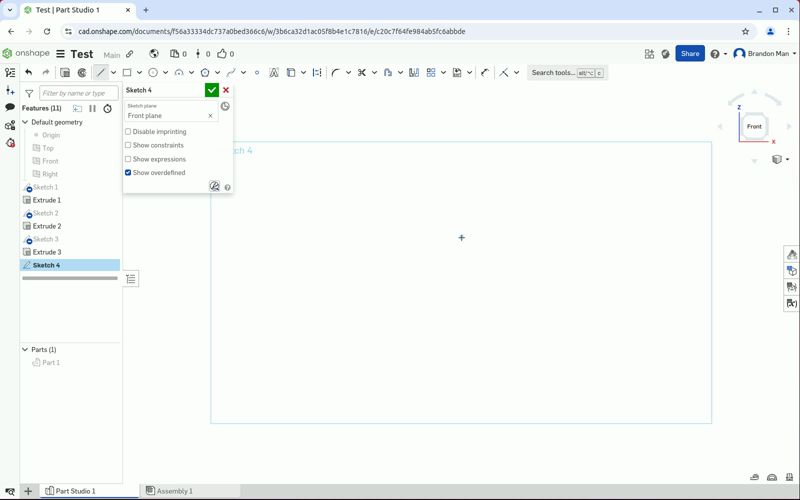
key_down(shift)
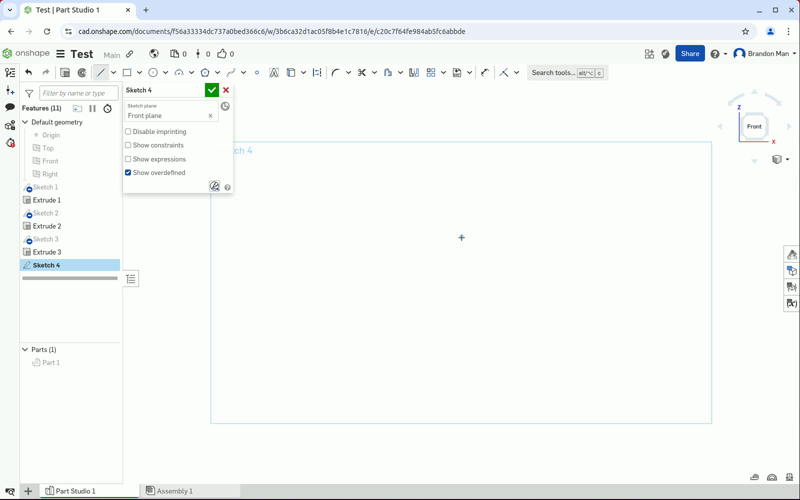
mouse_move(543, 237)
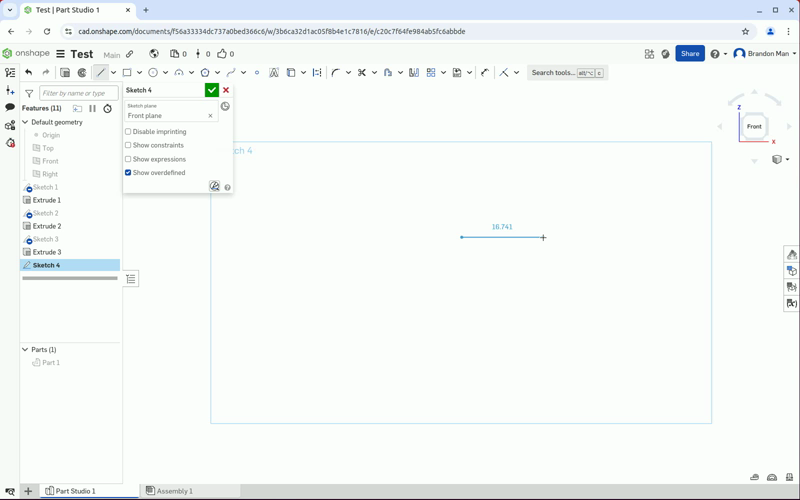
click(543, 237)
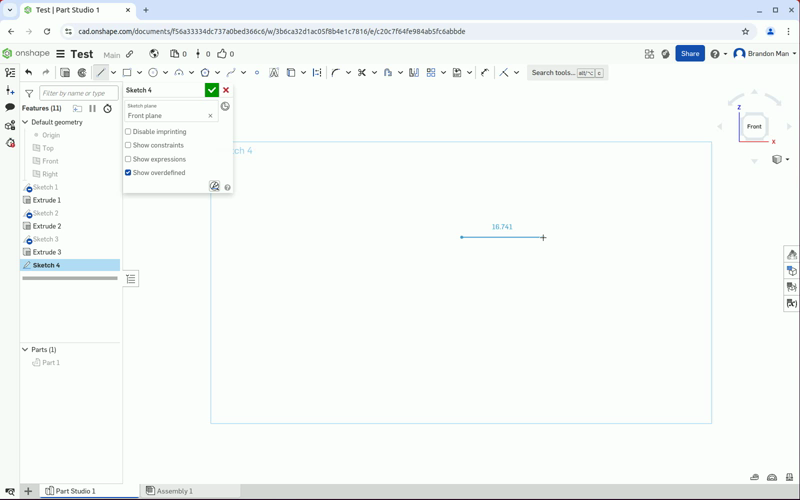
key_up(shift)
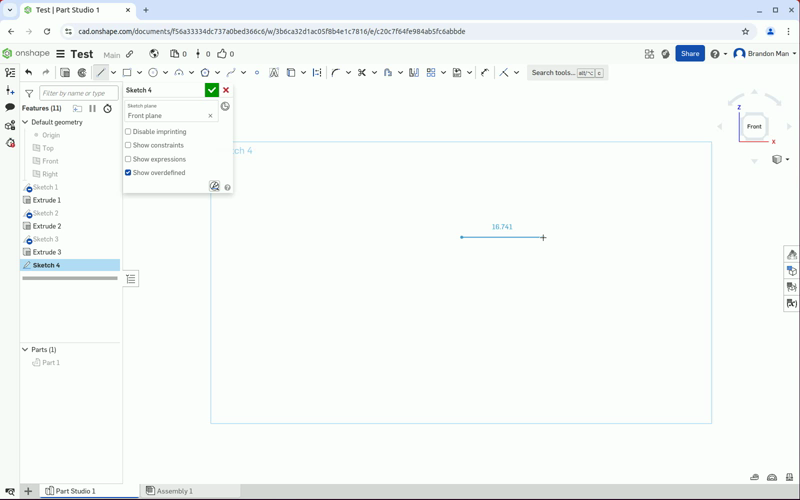
key_down(shift)
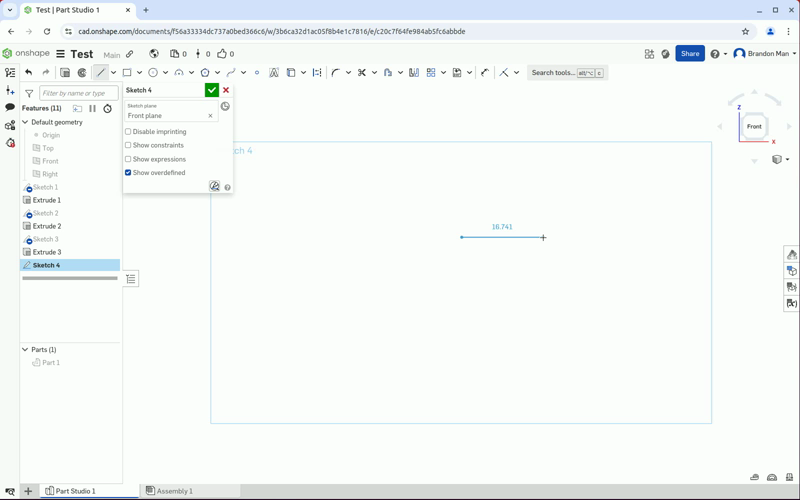
mouse_move(573, 237)
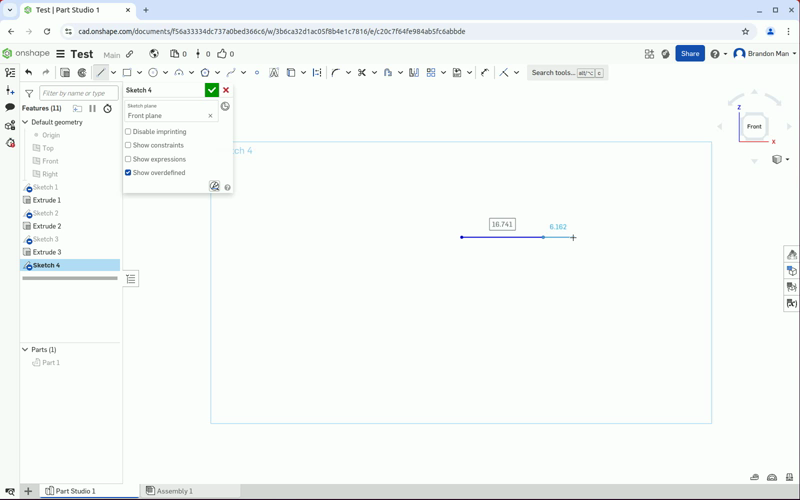
mouse_move(543, 215)
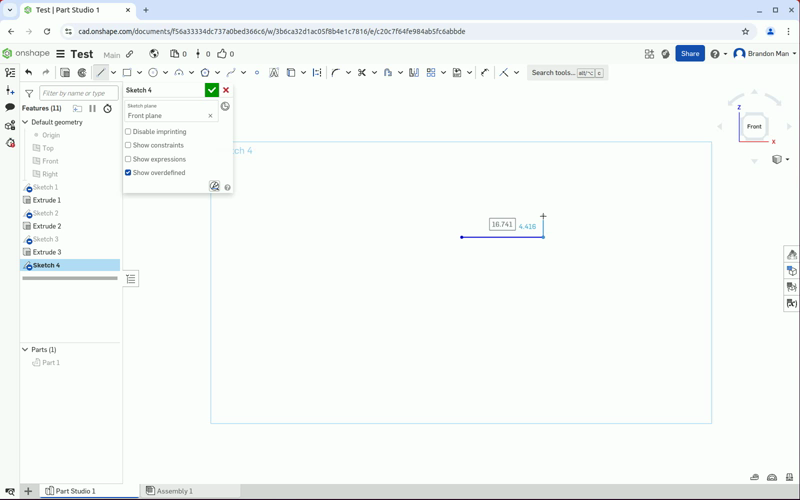
click(543, 215)
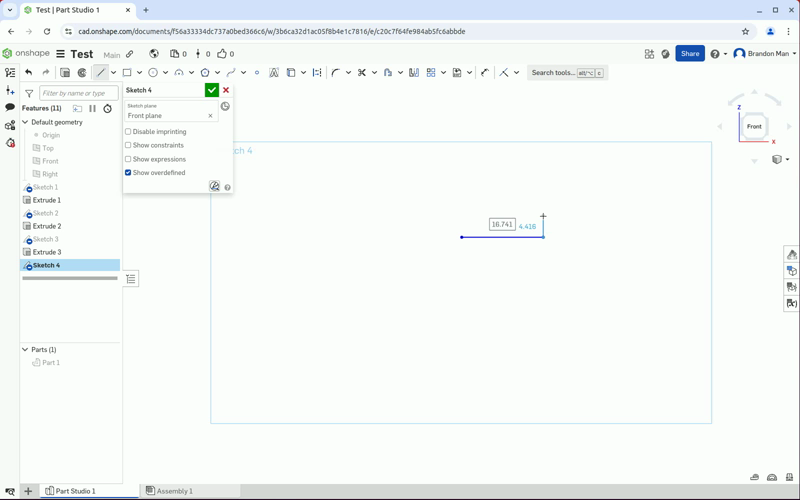
key_up(shift)
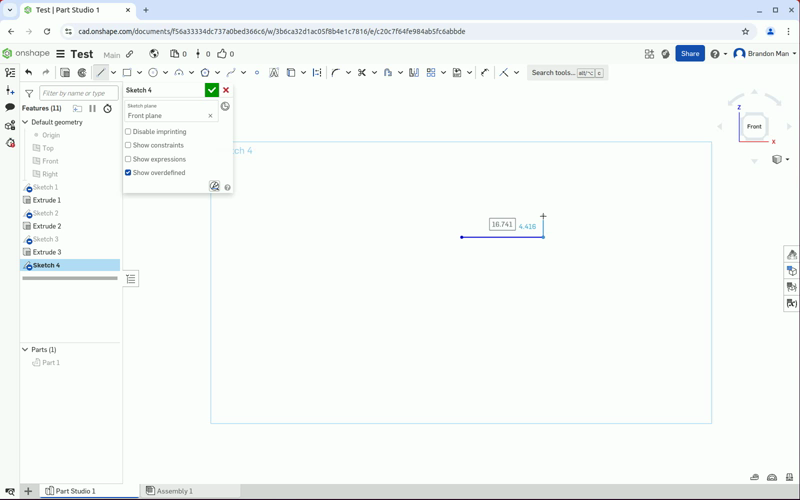
key_down(shift)
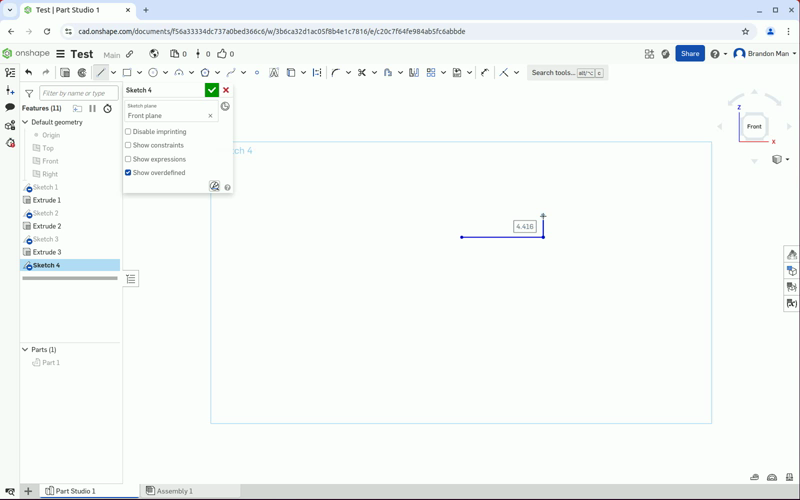
mouse_move(461, 215)
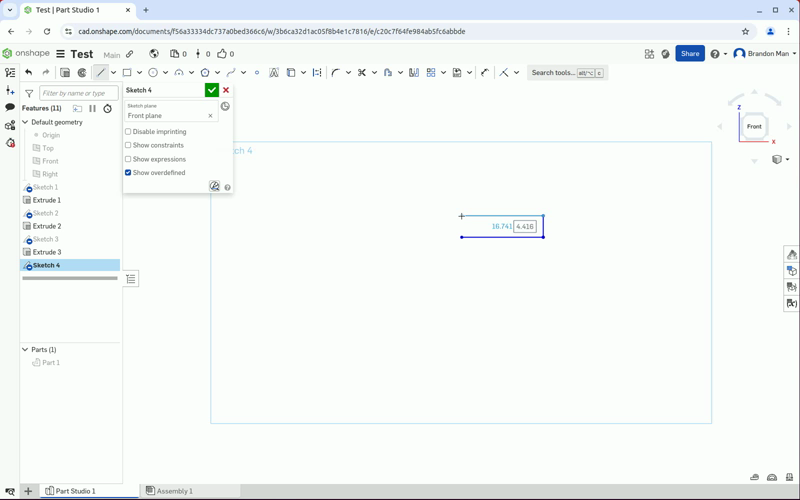
click(461, 215)
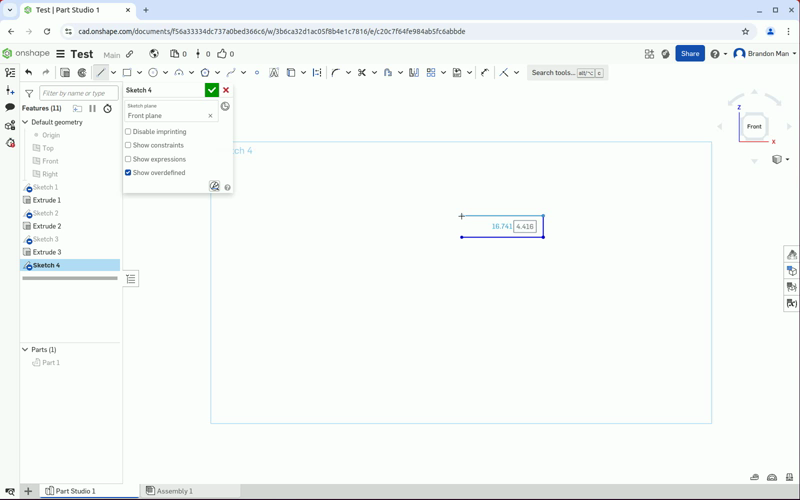
key_up(shift)
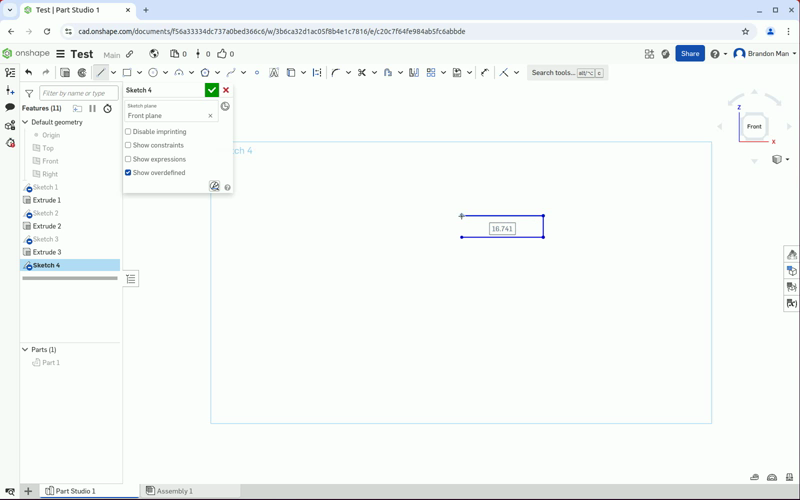
mouse_move(492, 215)
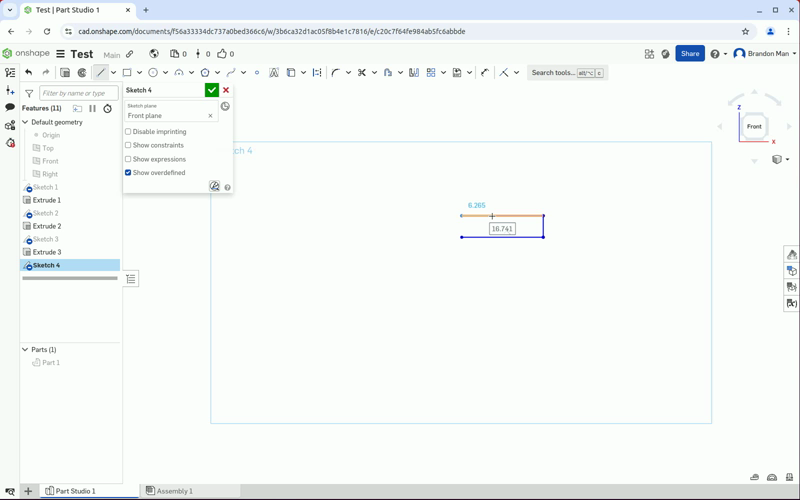
key_down(shift)
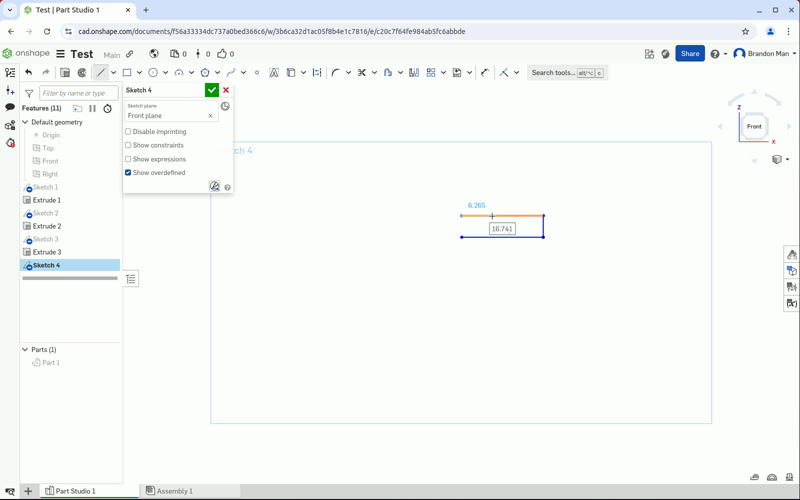
mouse_move(461, 237)
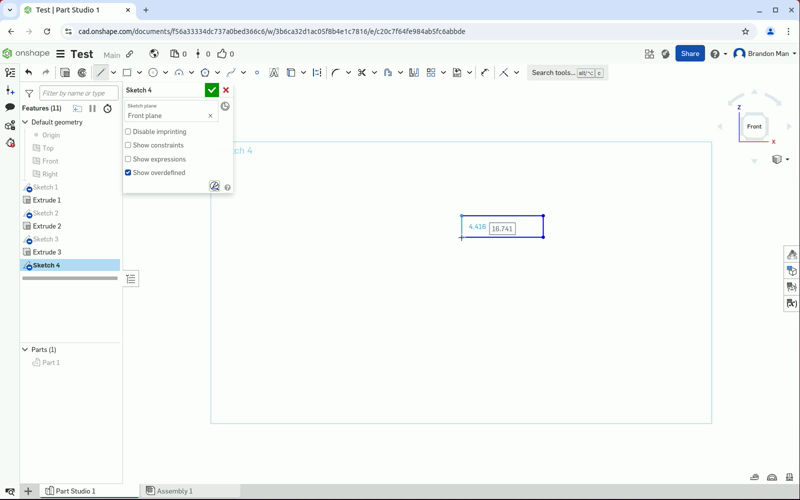
key_up(shift)
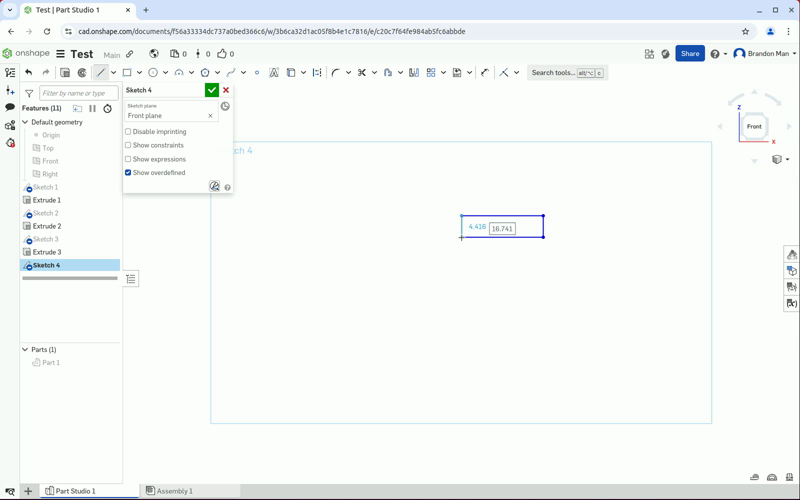
click(461, 237)
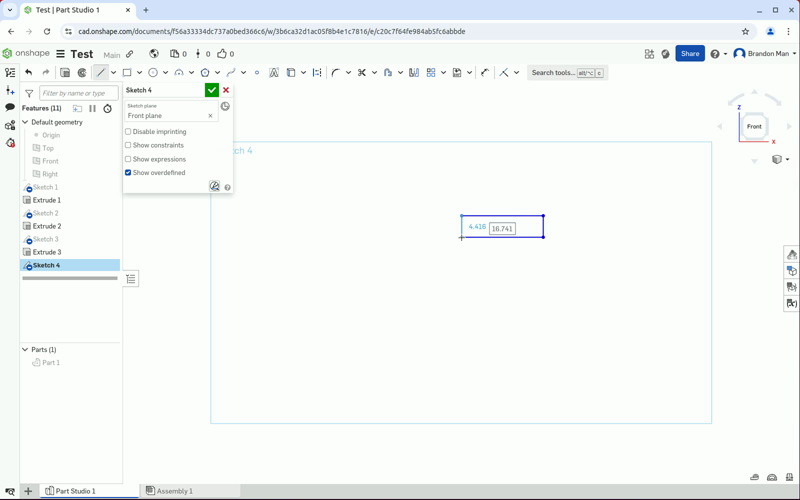
key(esc)
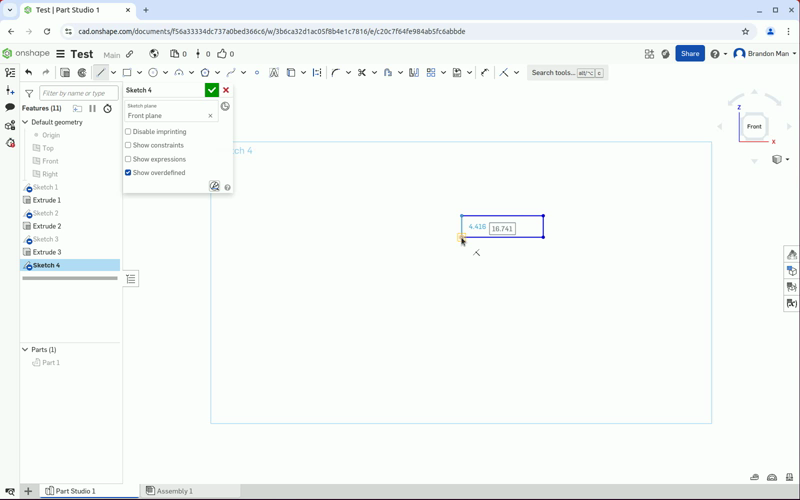
mouse_move(526, 232)
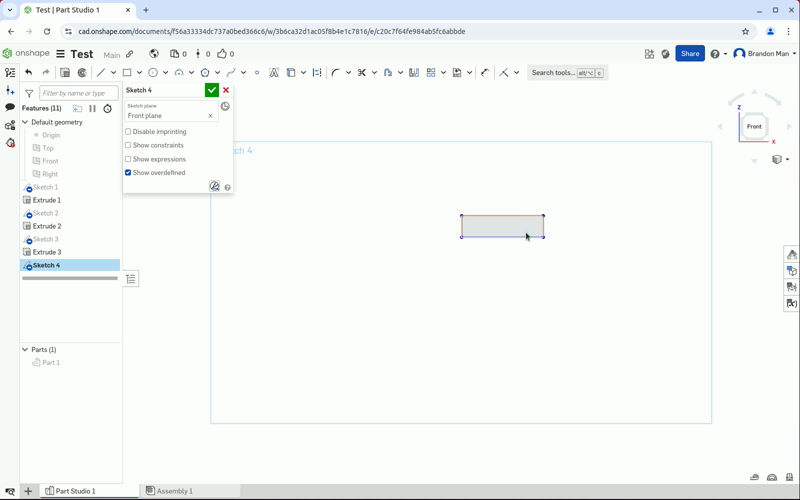
scroll(6)
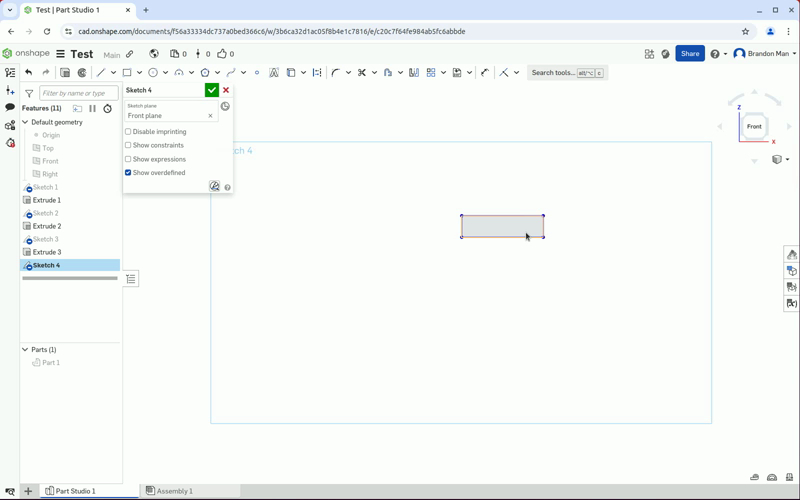
scroll(6)
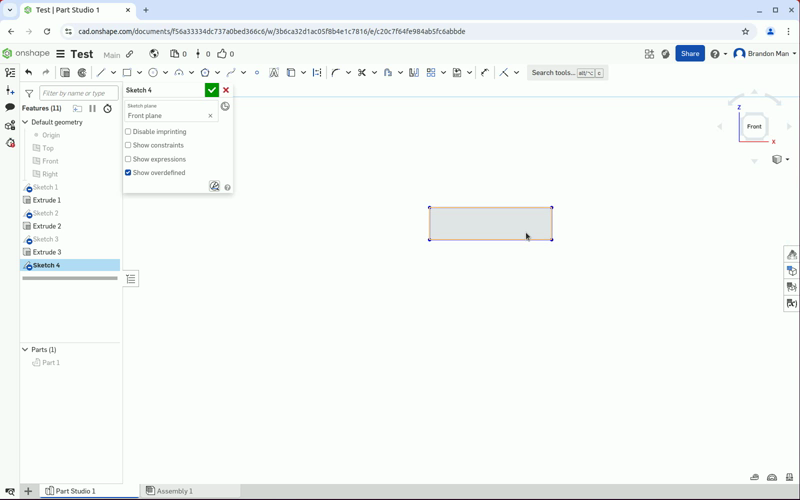
scroll(6)
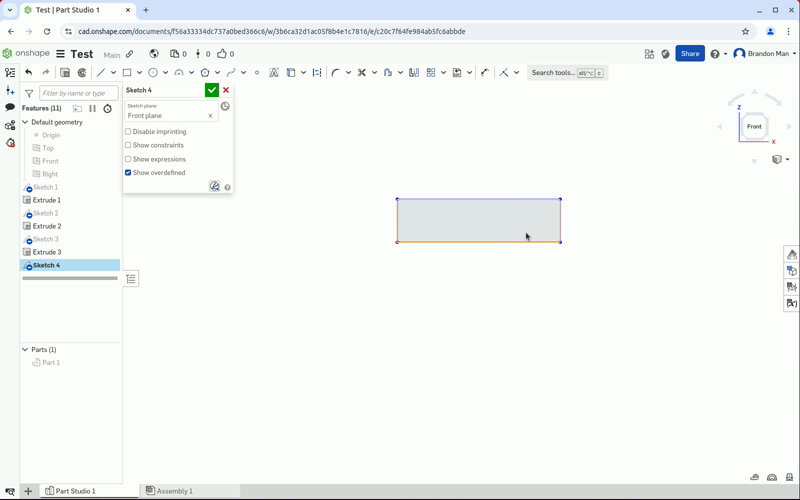
scroll(6)
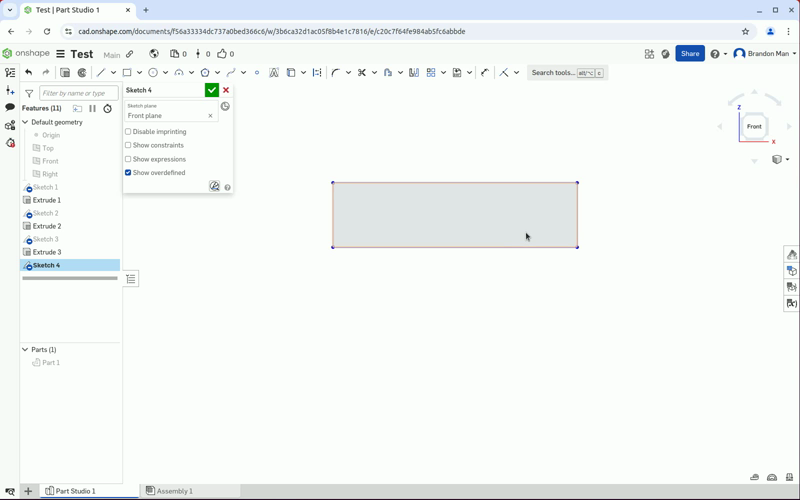
scroll(6)
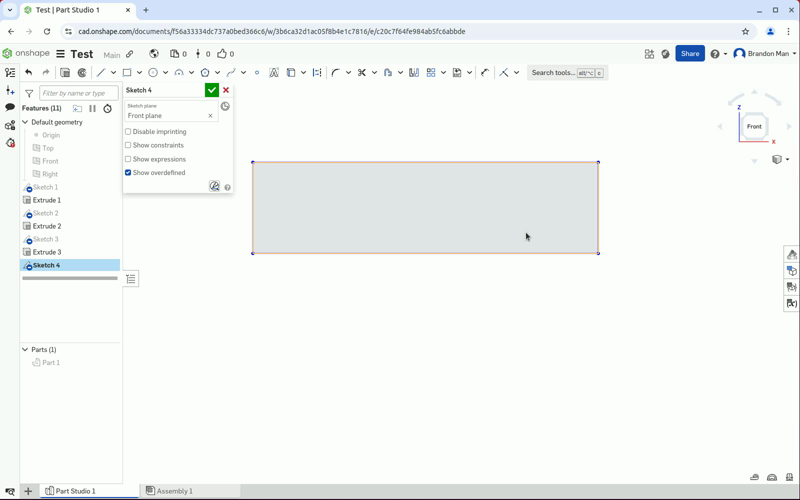
scroll(6)
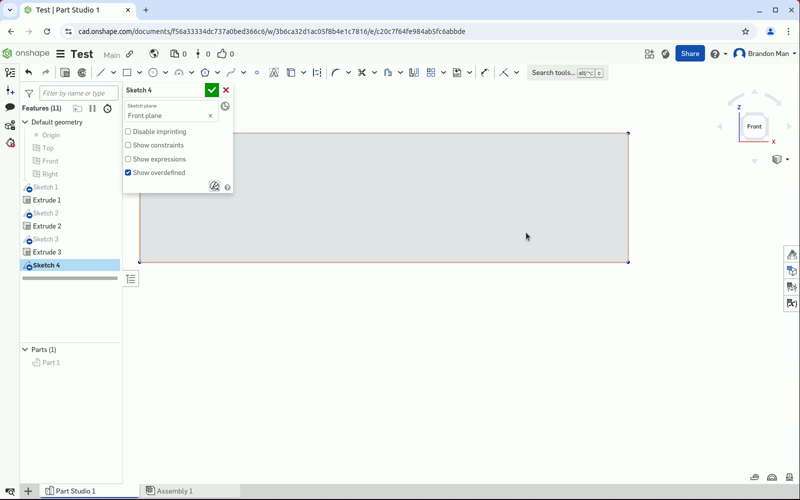
scroll(6)
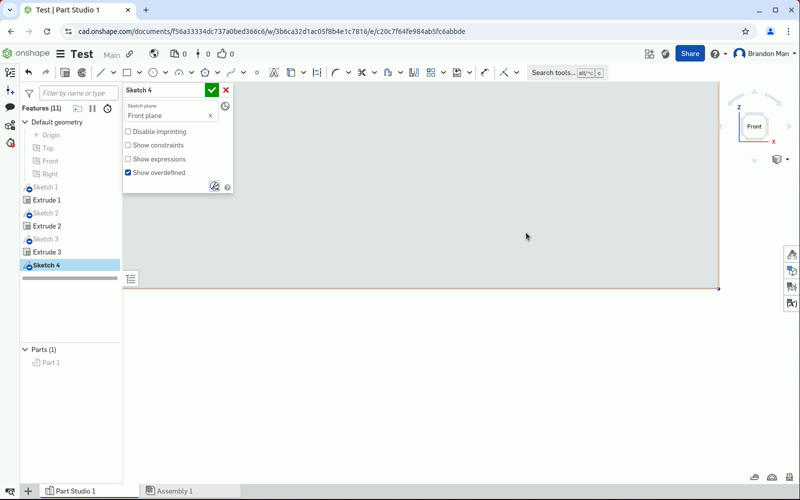
click(526, 232)
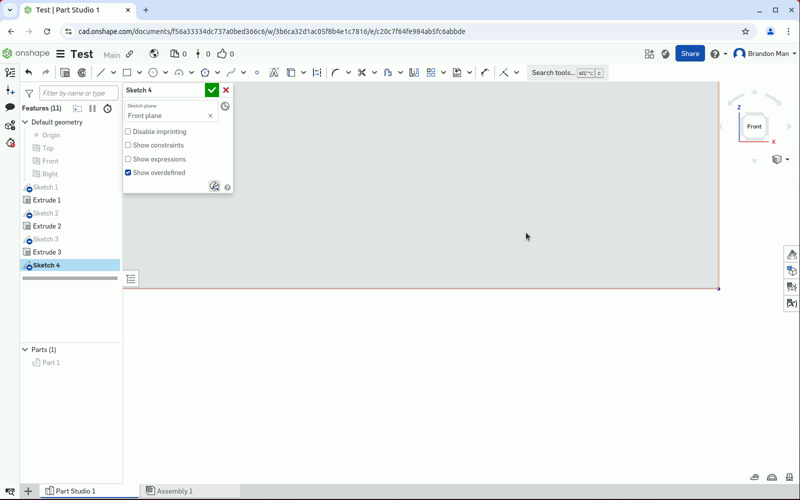
scroll(-6)
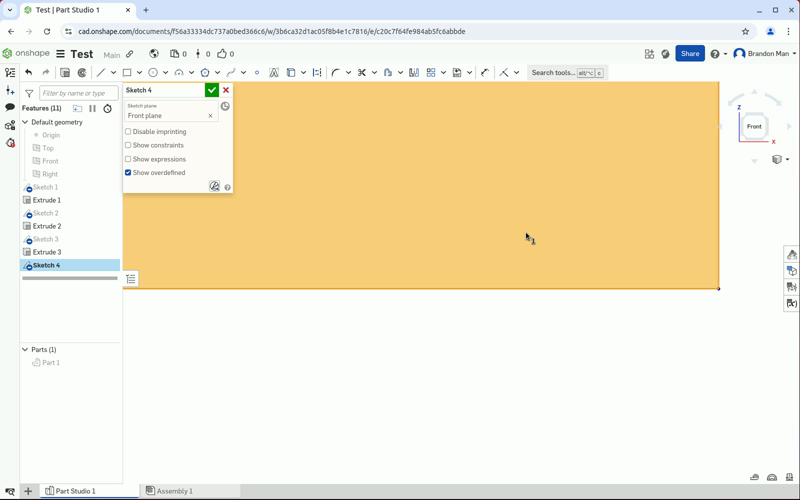
scroll(-6)
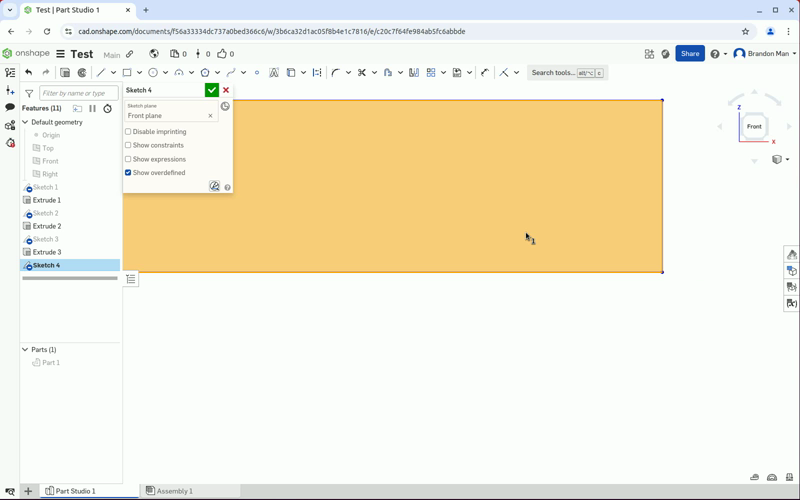
scroll(-6)
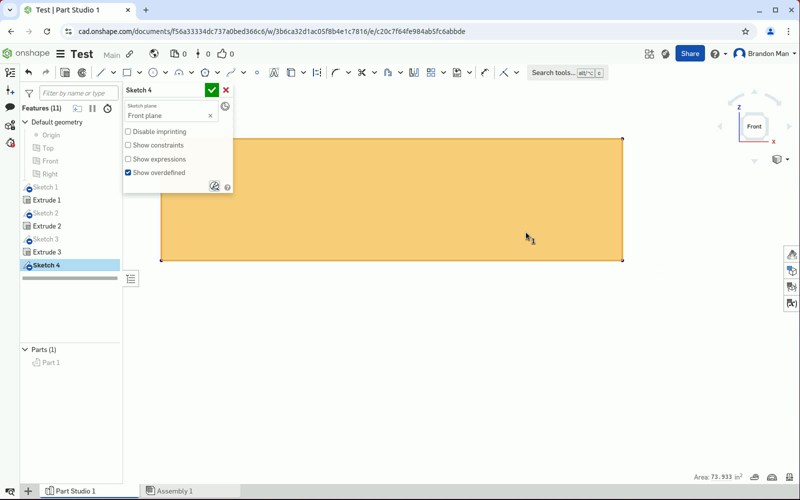
scroll(-6)
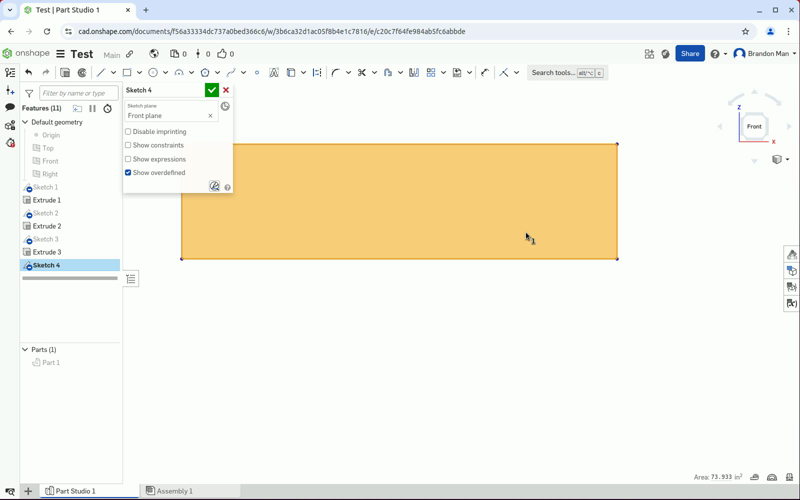
scroll(-6)
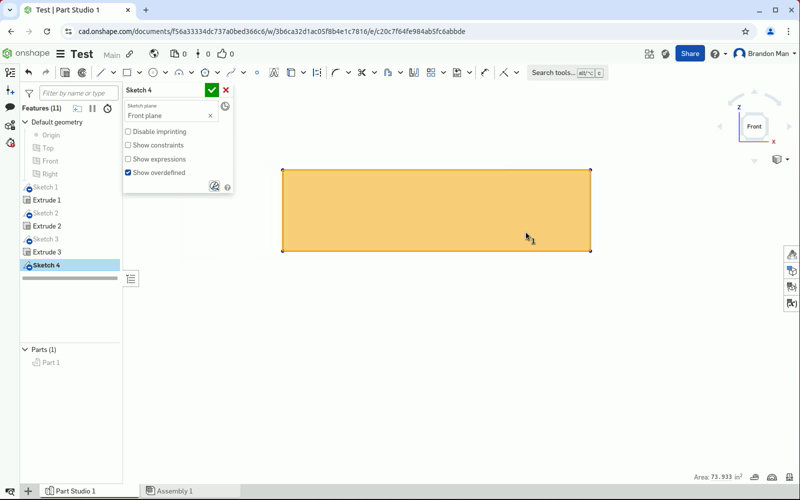
scroll(-6)
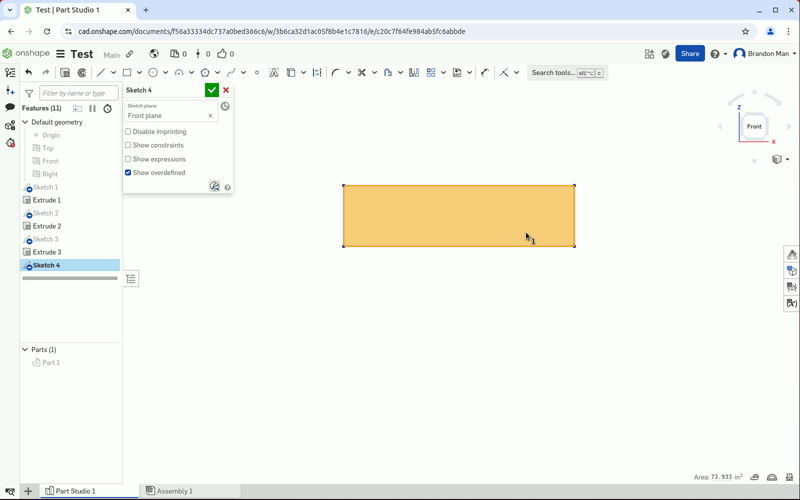
scroll(-6)
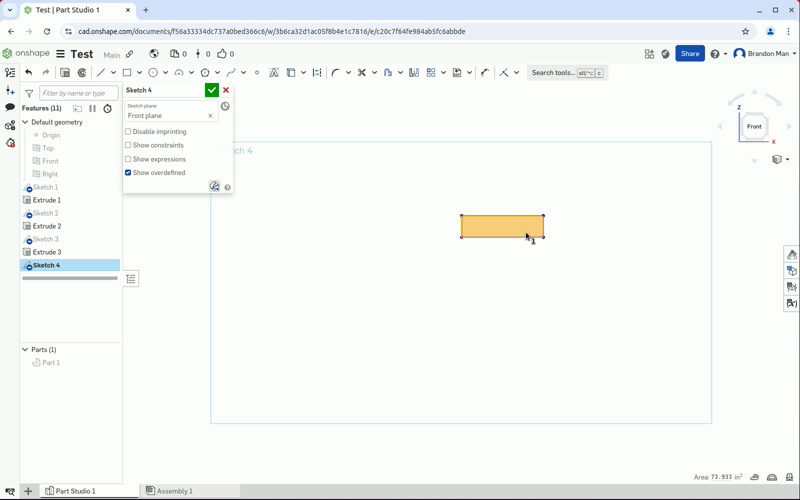
mouse_move(73, 352)
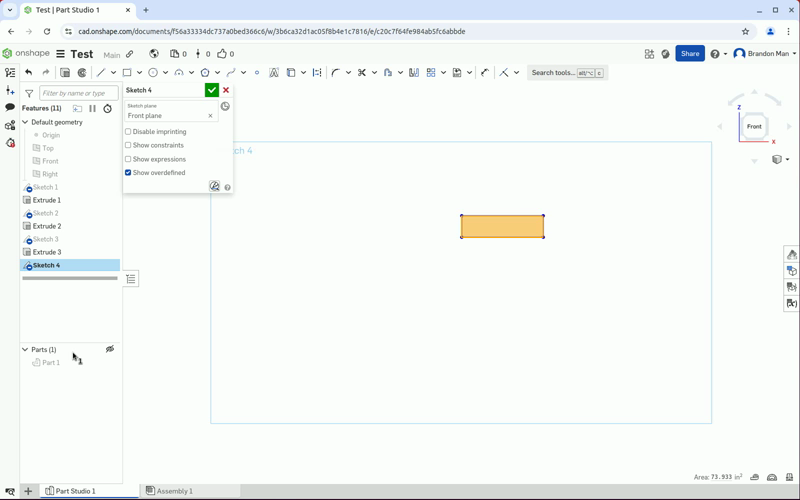
key(shift+y)
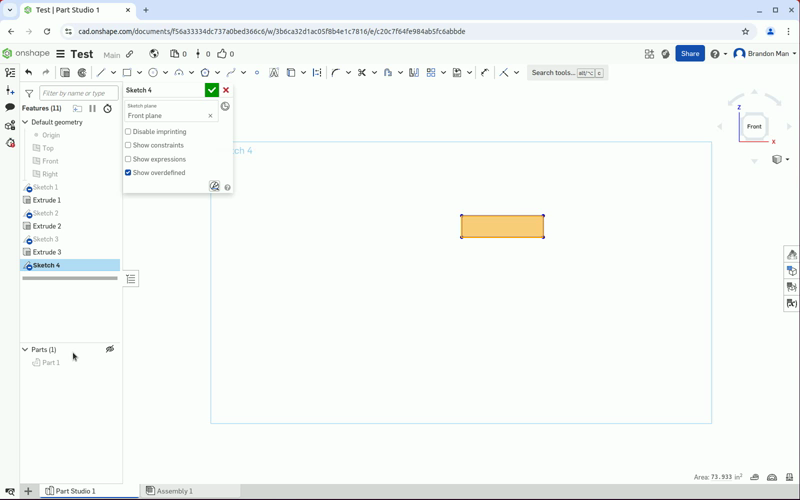
key(shift+e)
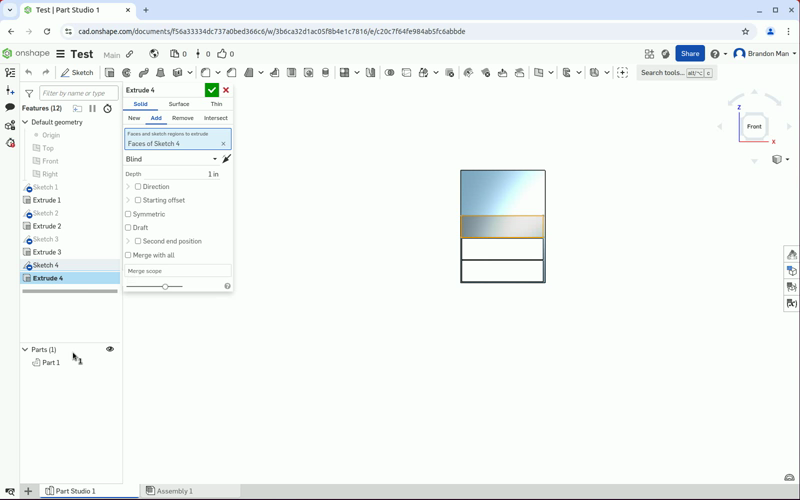
mouse_move(143, 106)
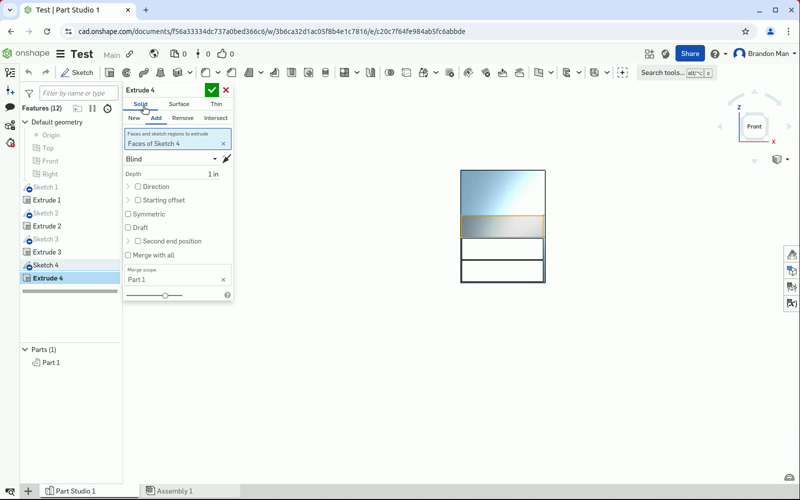
click(143, 106)
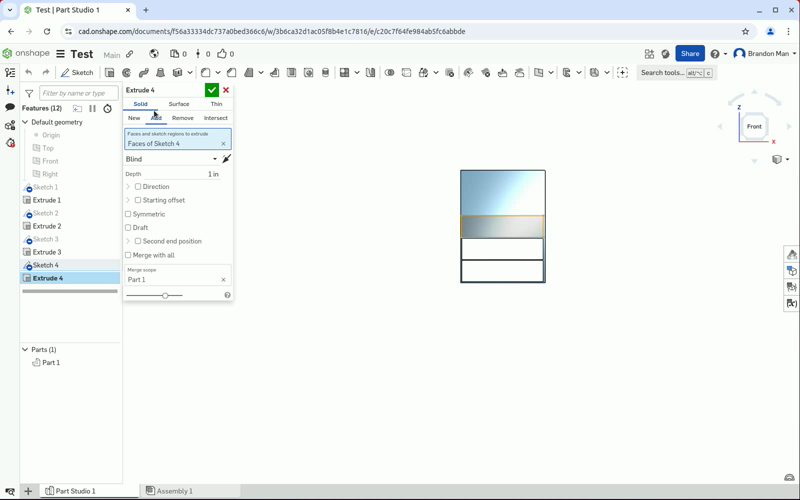
mouse_move(186, 120)
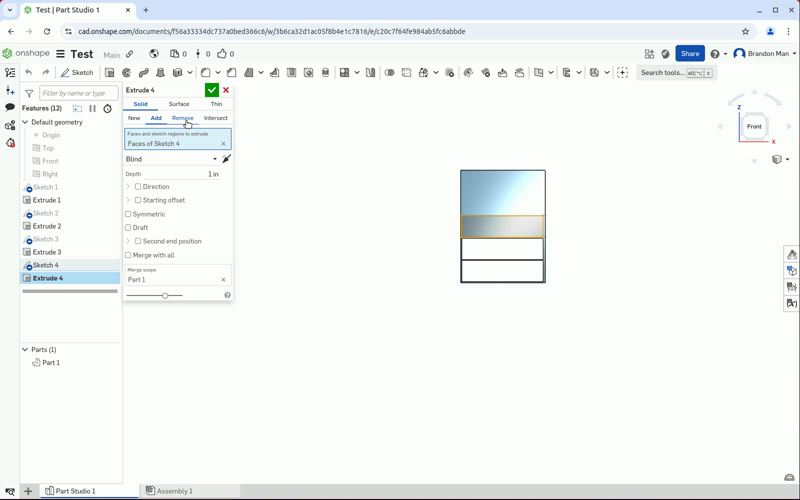
click(186, 120)
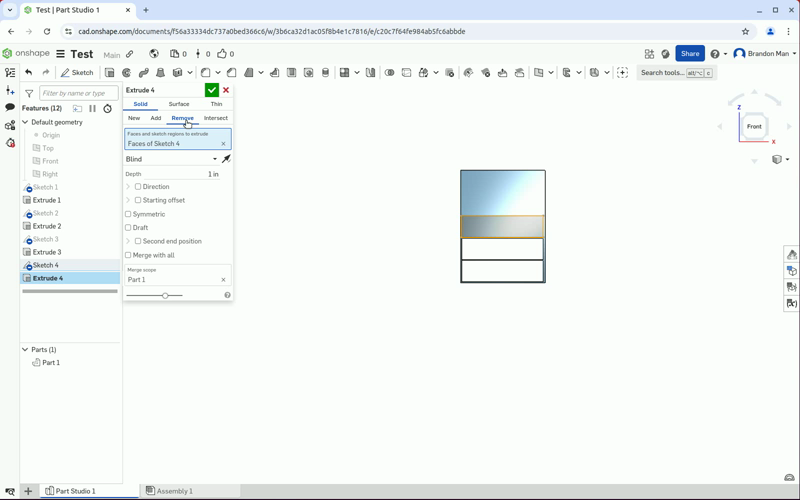
key(tab, 4)
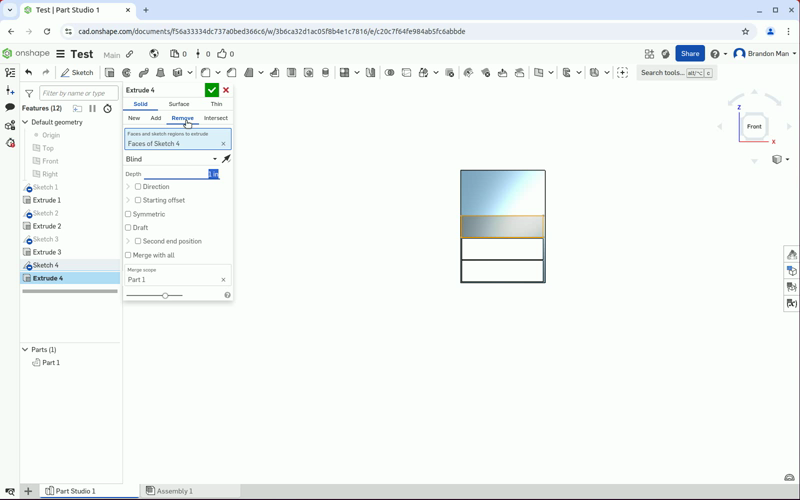
text(5.536)
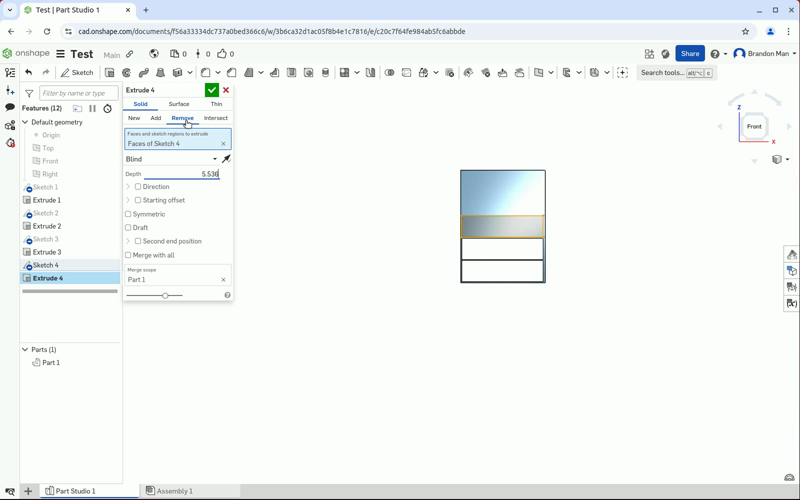
key(tab, 6)
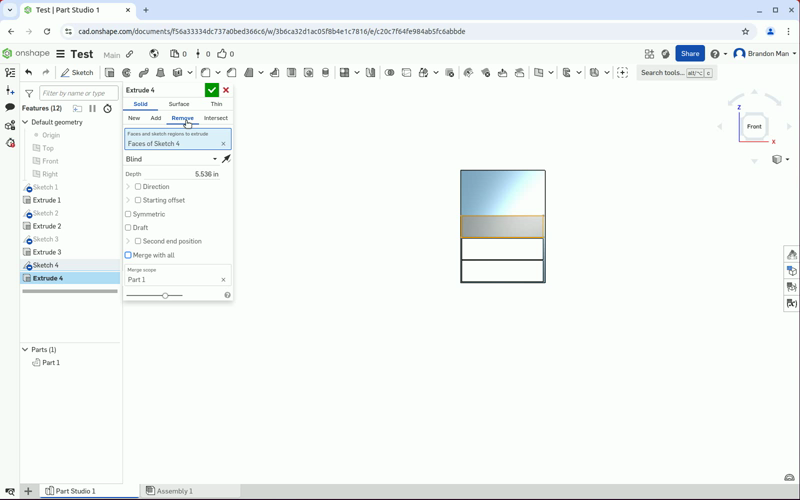
key(space)
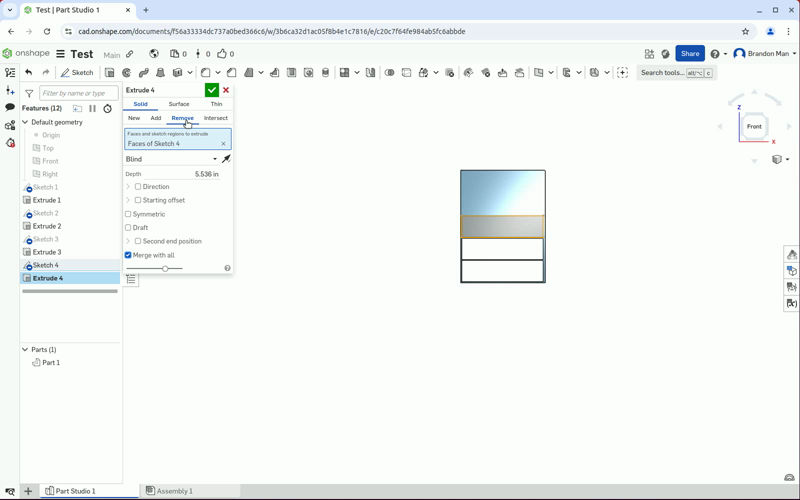
key(enter)
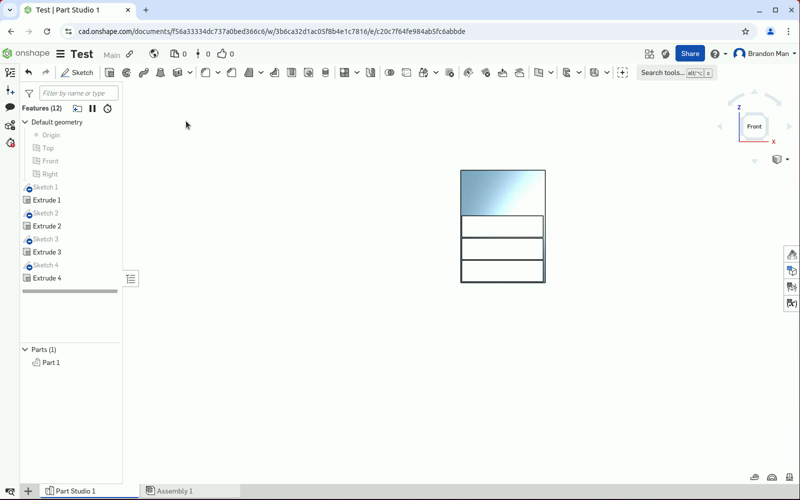
key(shift+h)
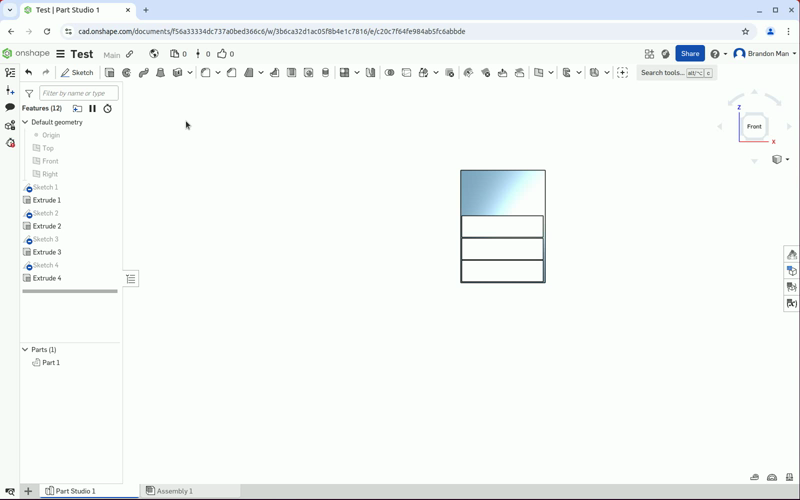
key(shift+h)
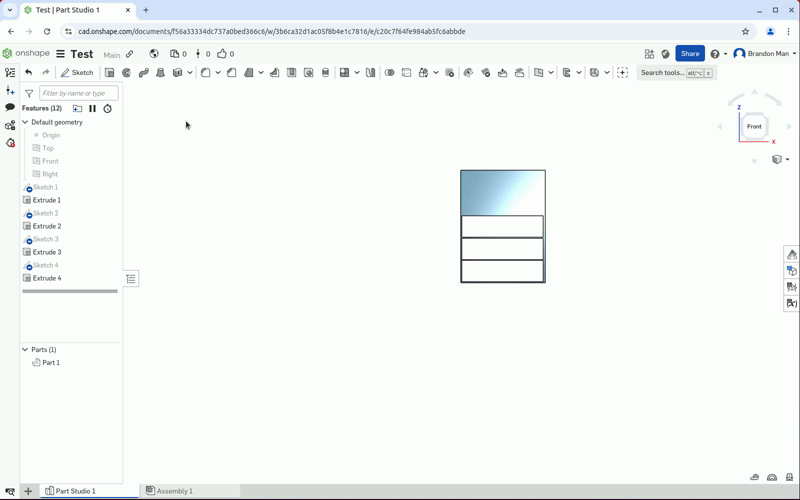
mouse_move(73, 189)
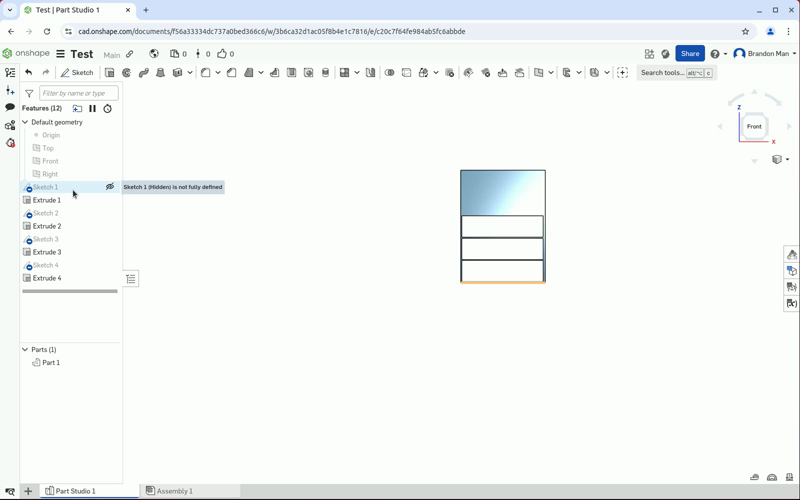
click(73, 189)
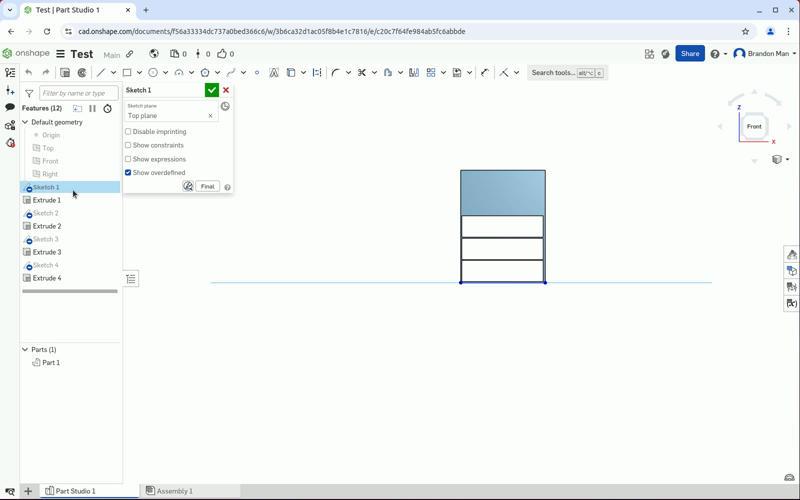
mouse_move(229, 92)
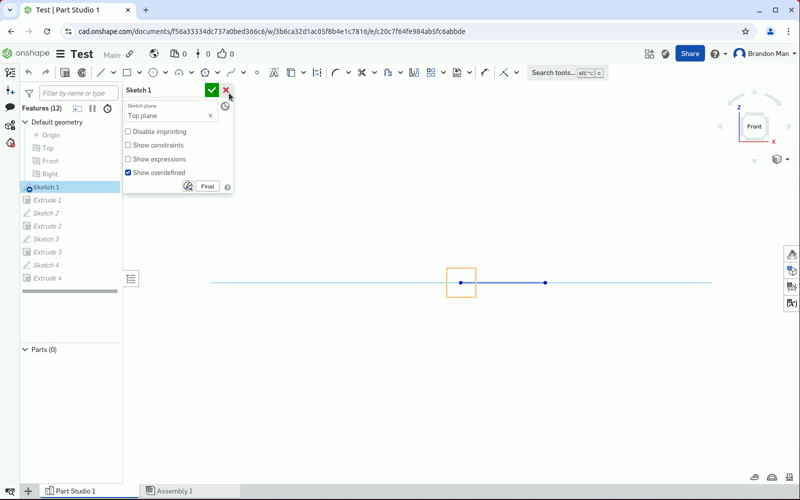
click(229, 92)
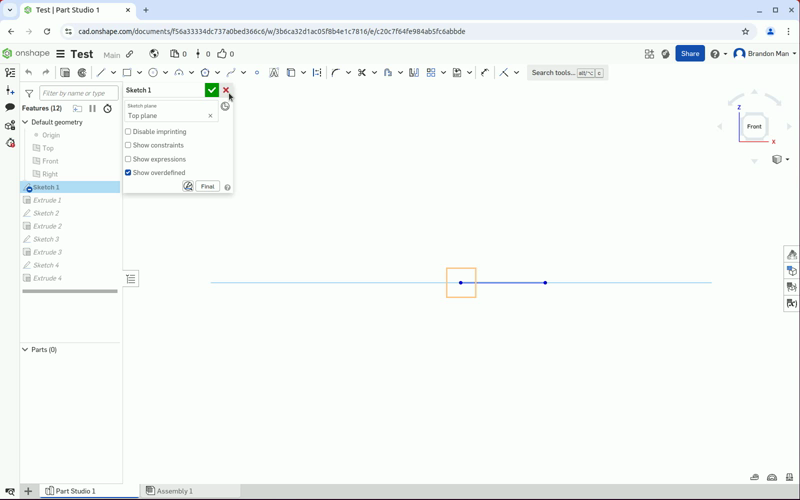
key(shift+s)
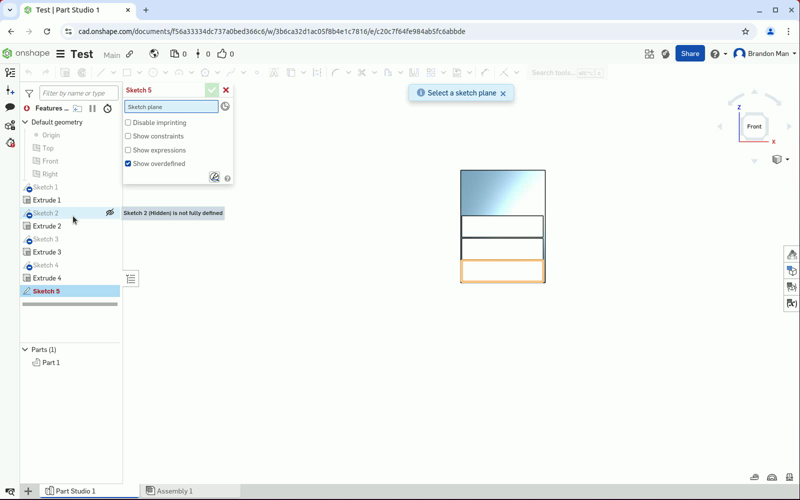
scroll(3)
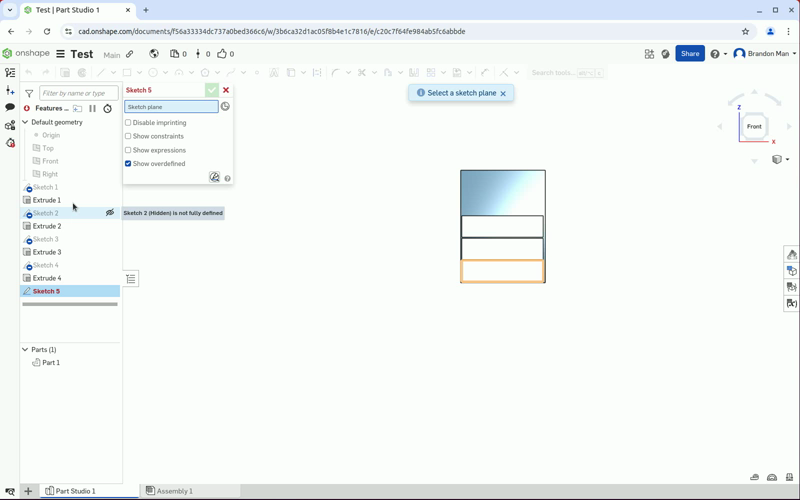
mouse_move(73, 163)
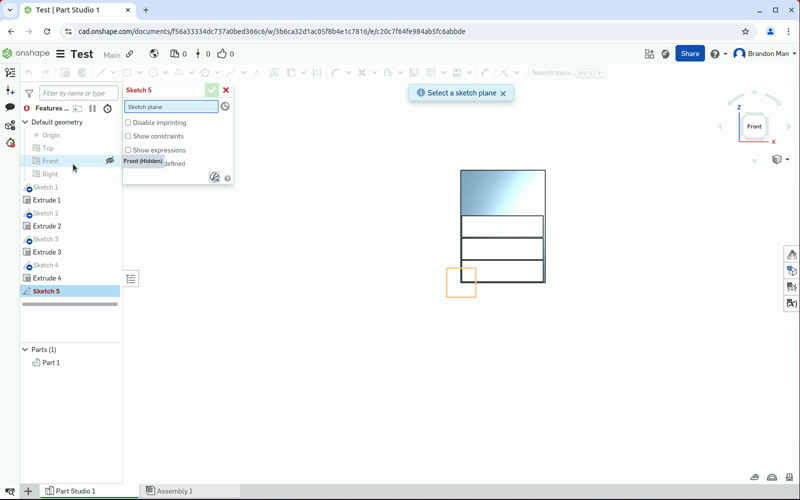
click(73, 163)
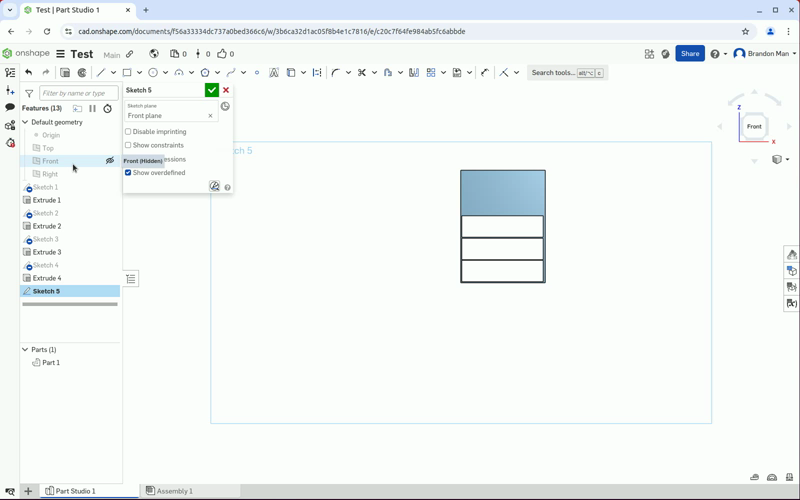
mouse_move(73, 352)
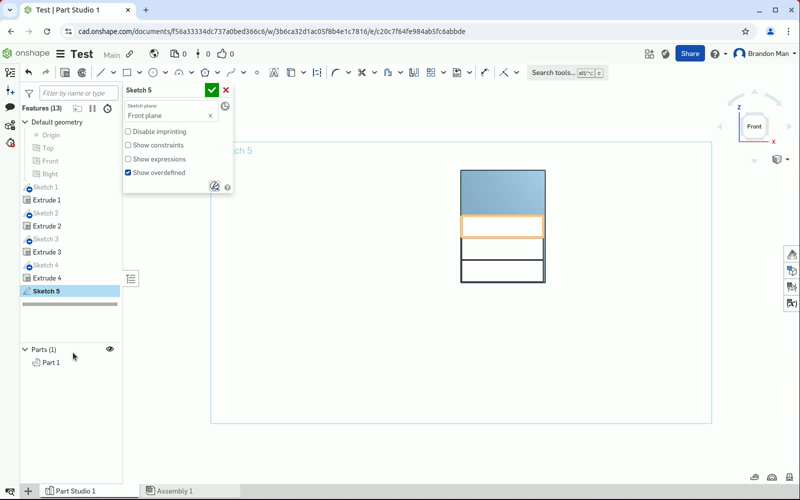
key(y)
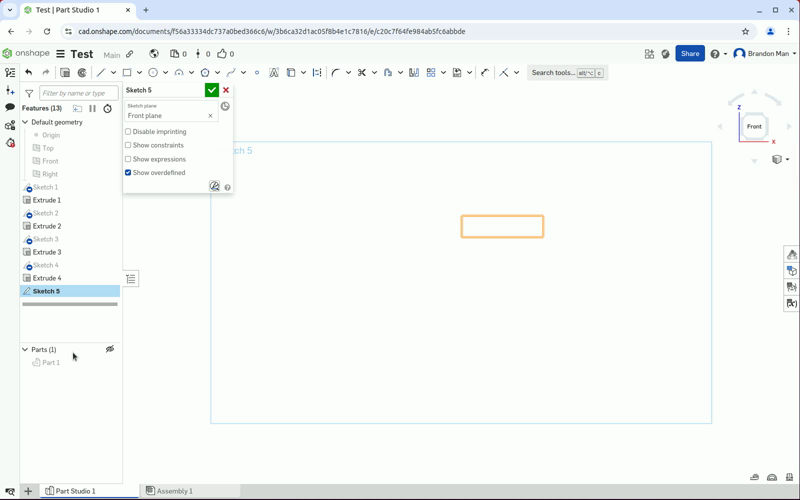
key(l)
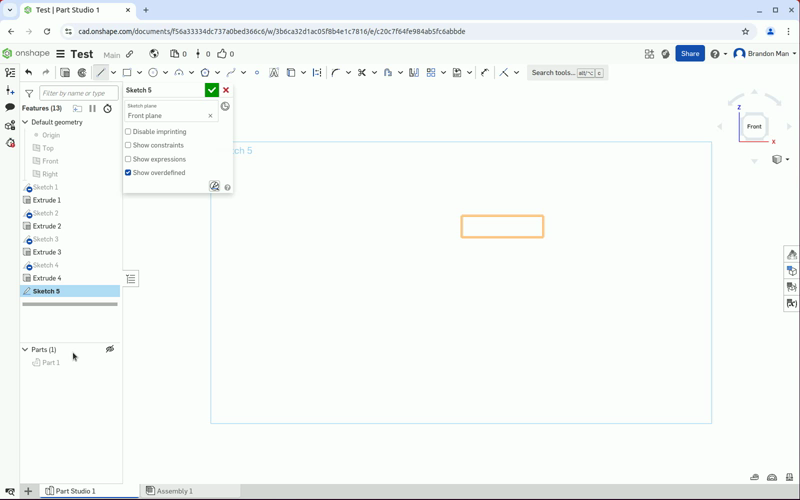
key_down(shift)
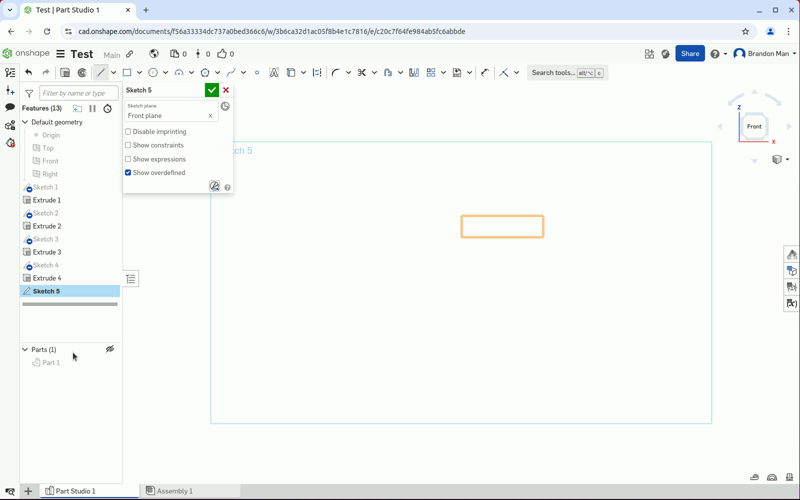
mouse_move(461, 215)
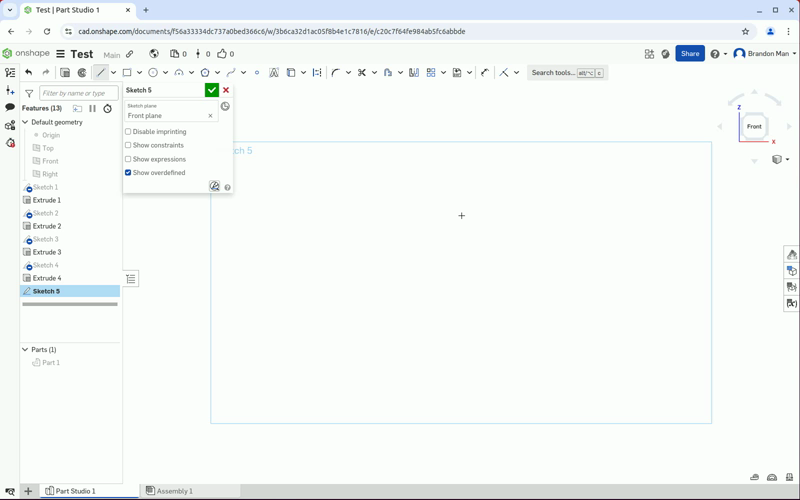
click(461, 215)
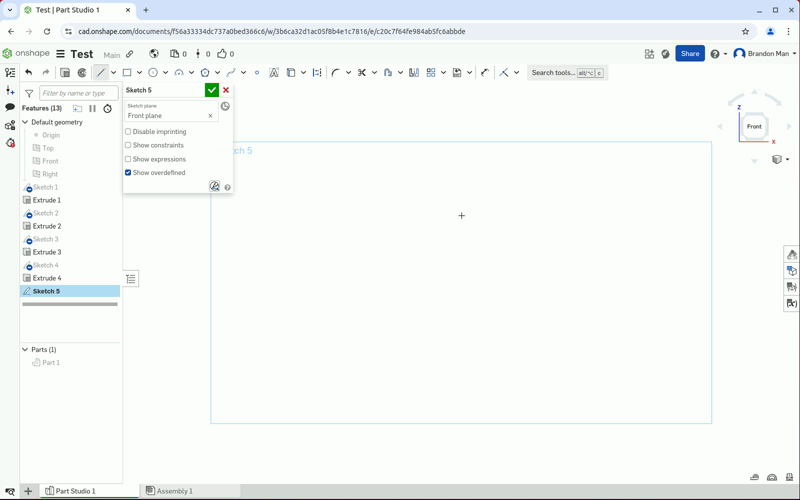
key_up(shift)
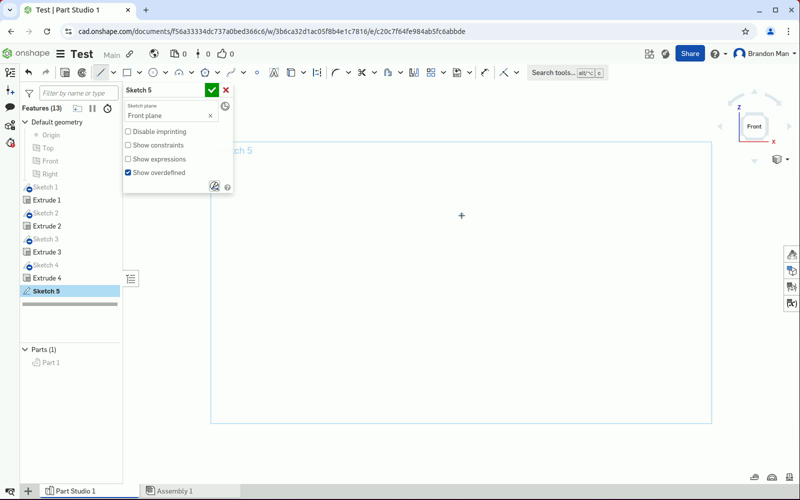
key_down(shift)
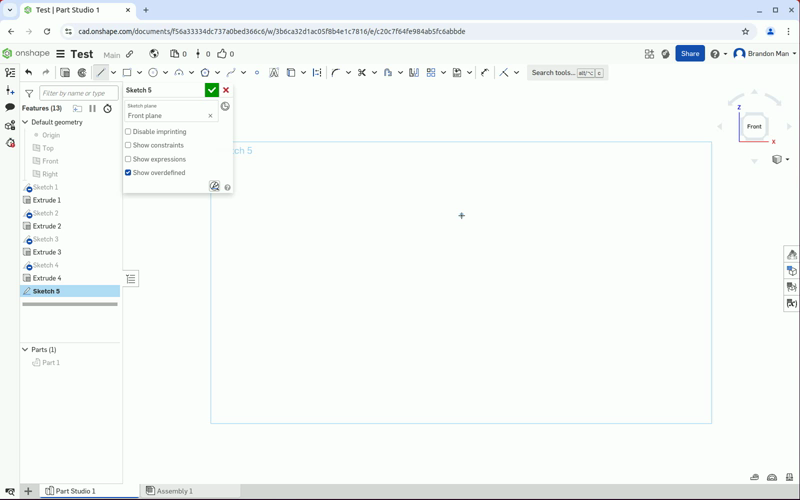
mouse_move(543, 215)
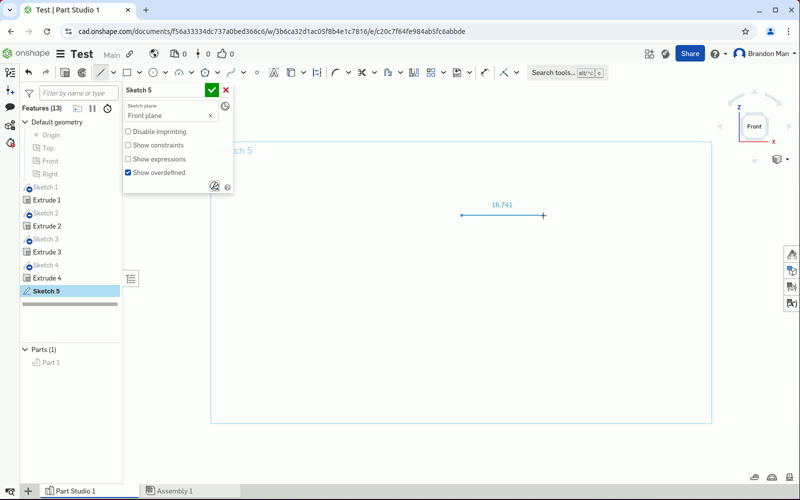
click(543, 215)
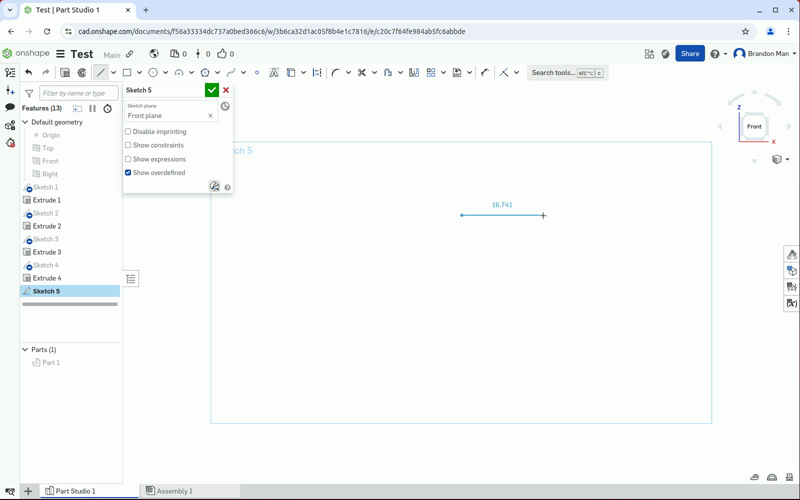
key_up(shift)
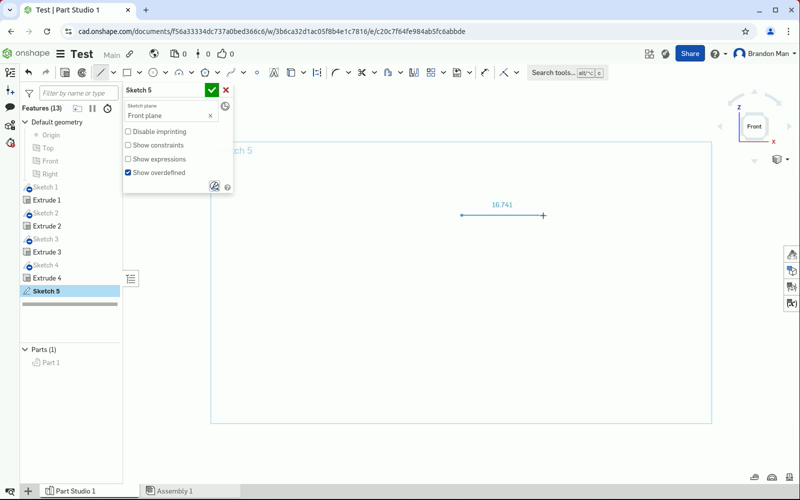
key_down(shift)
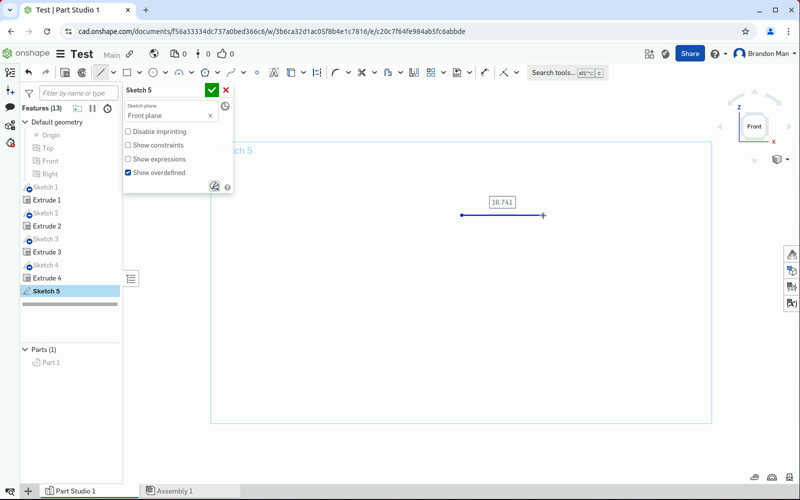
mouse_move(573, 215)
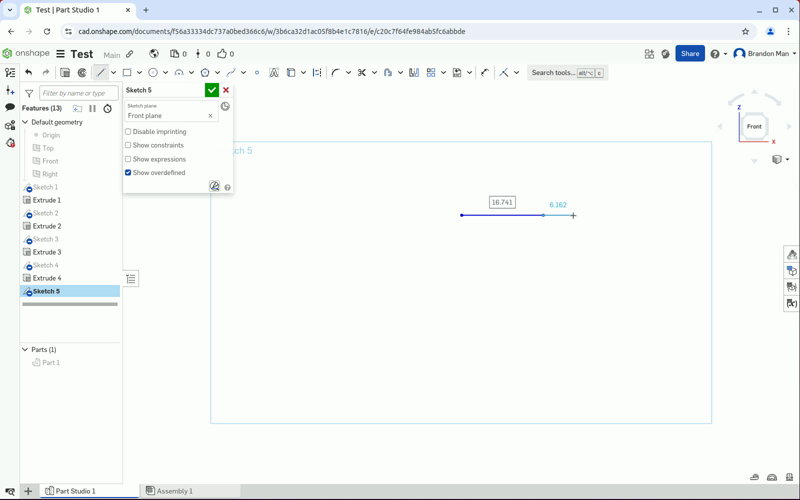
mouse_move(543, 193)
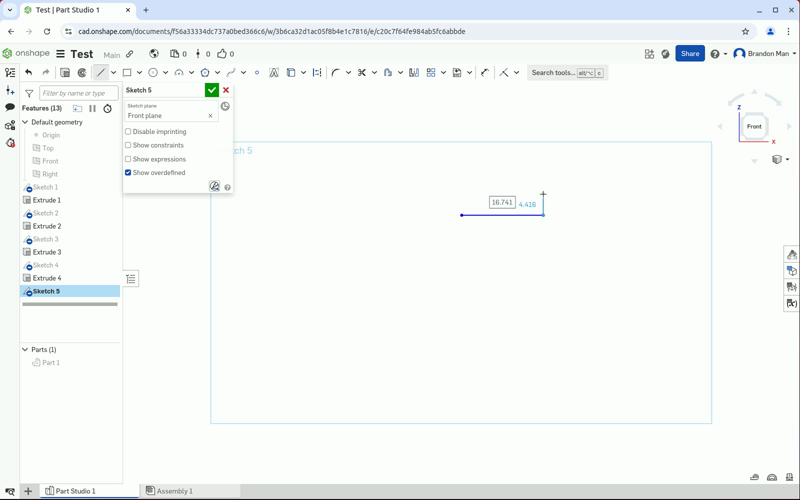
click(543, 193)
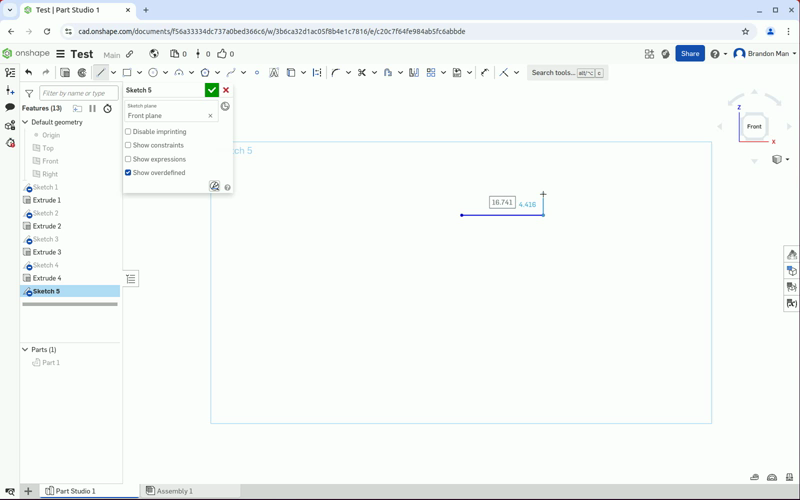
key_up(shift)
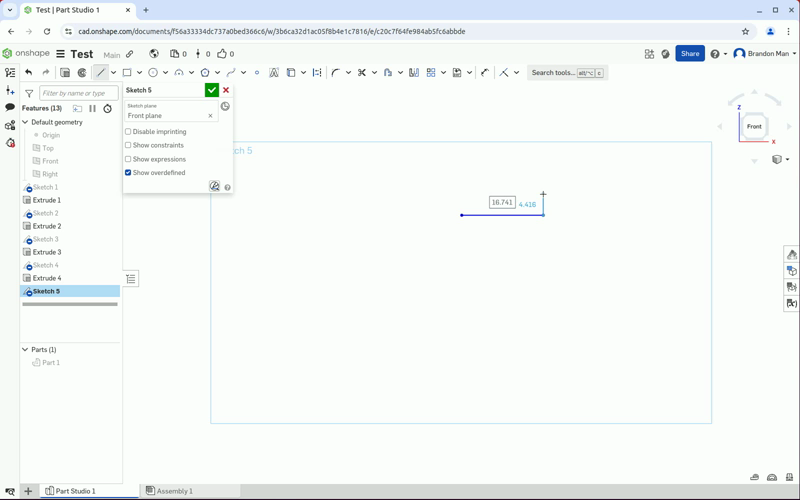
key_down(shift)
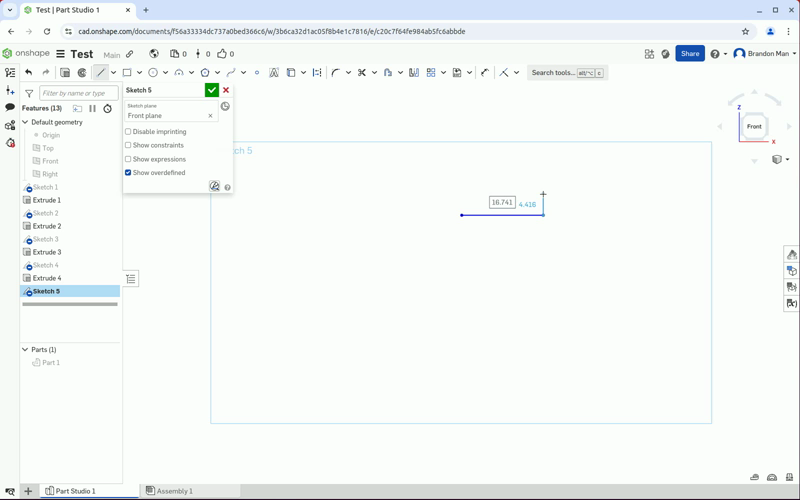
mouse_move(461, 193)
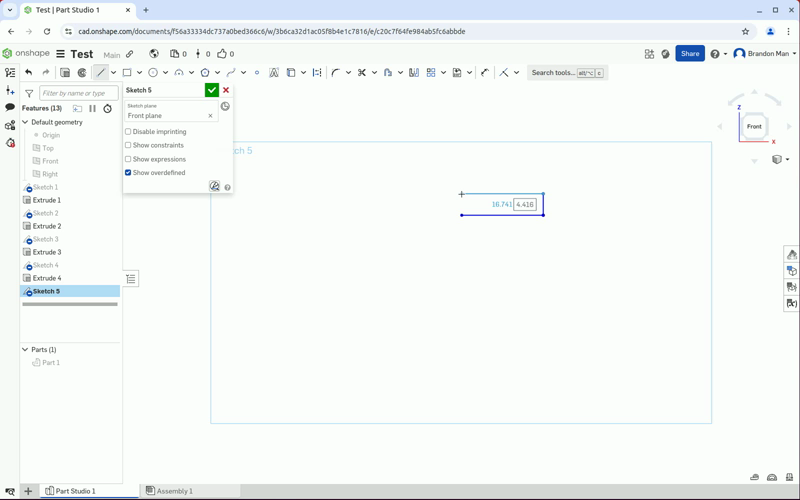
click(461, 193)
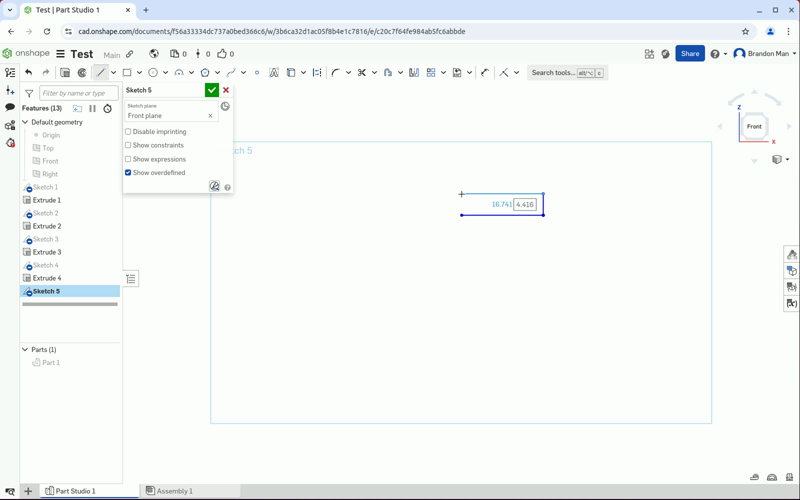
key_up(shift)
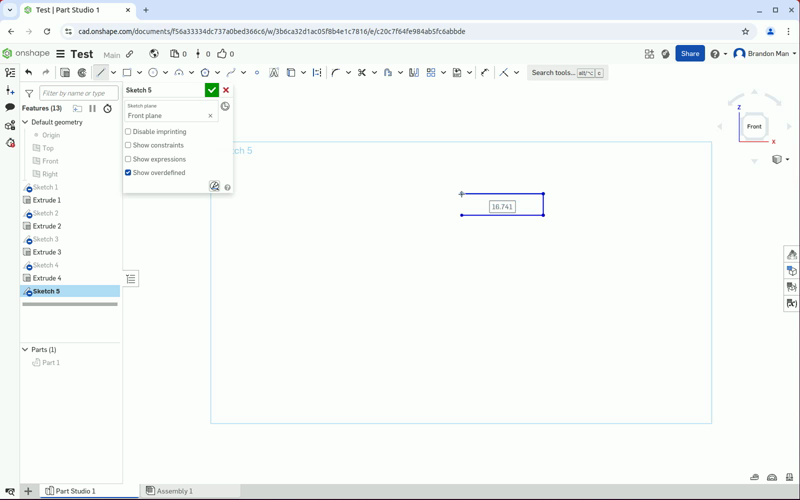
mouse_move(492, 193)
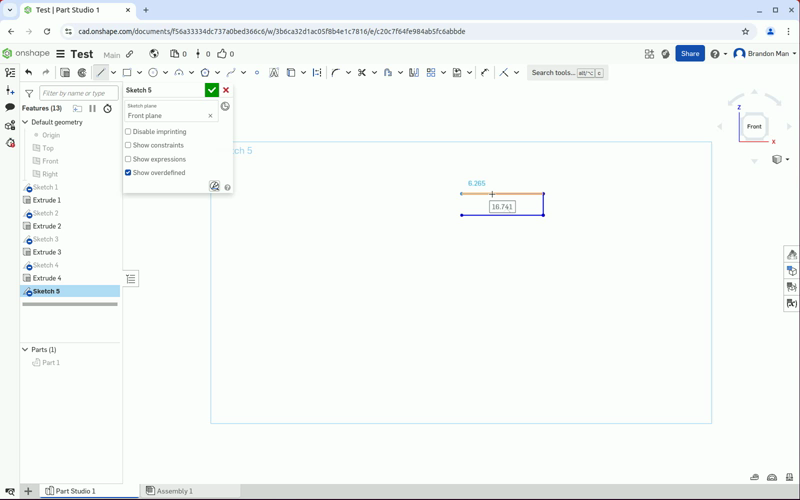
key_down(shift)
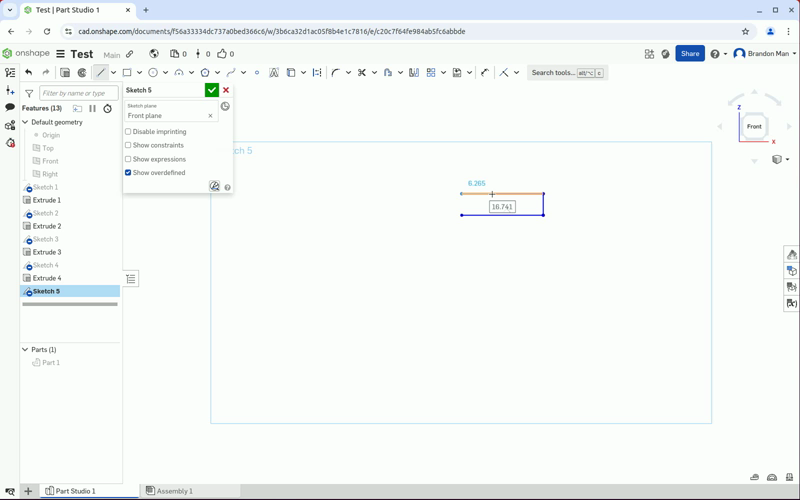
mouse_move(461, 215)
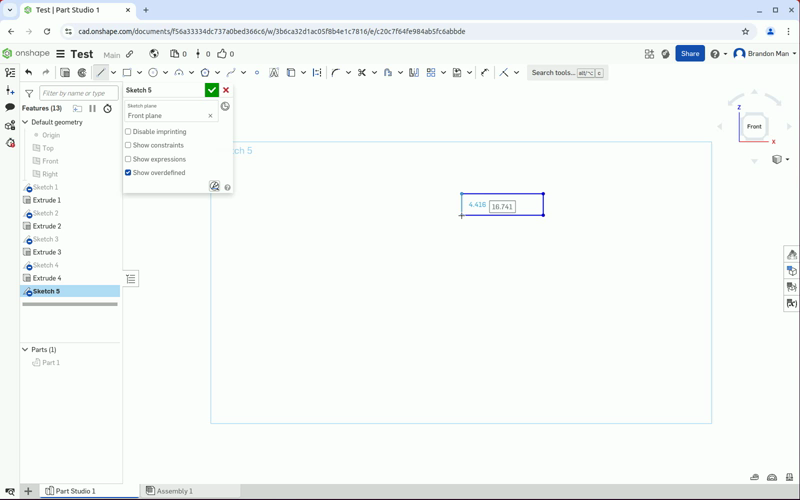
key_up(shift)
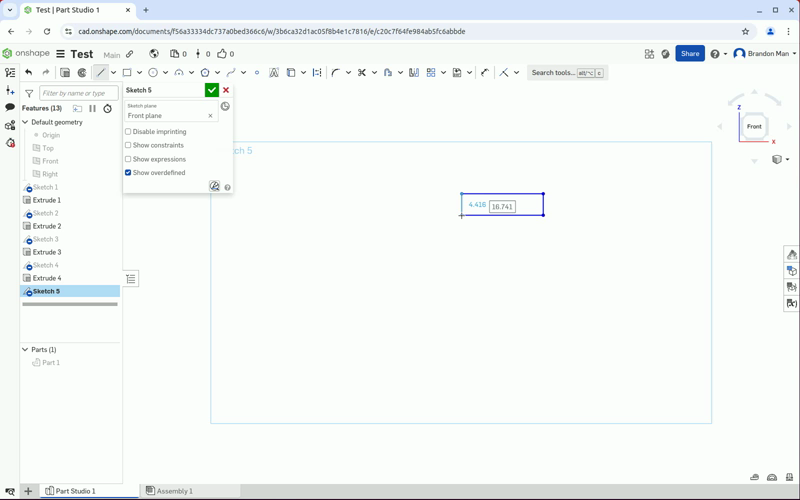
click(461, 215)
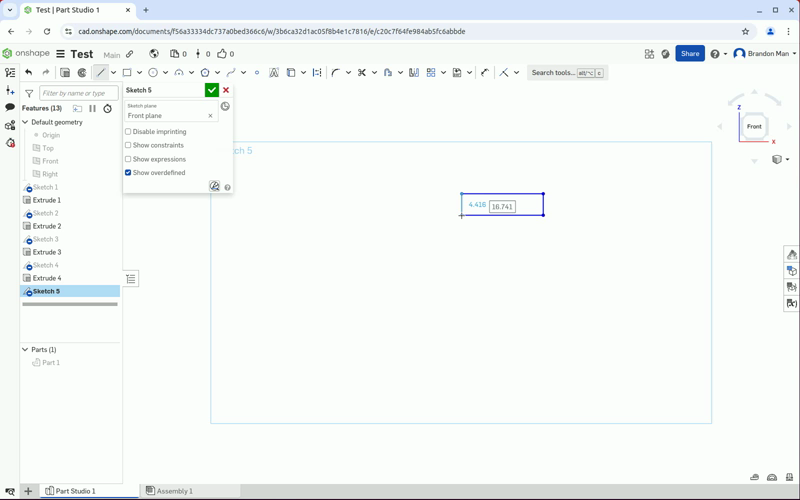
key(esc)
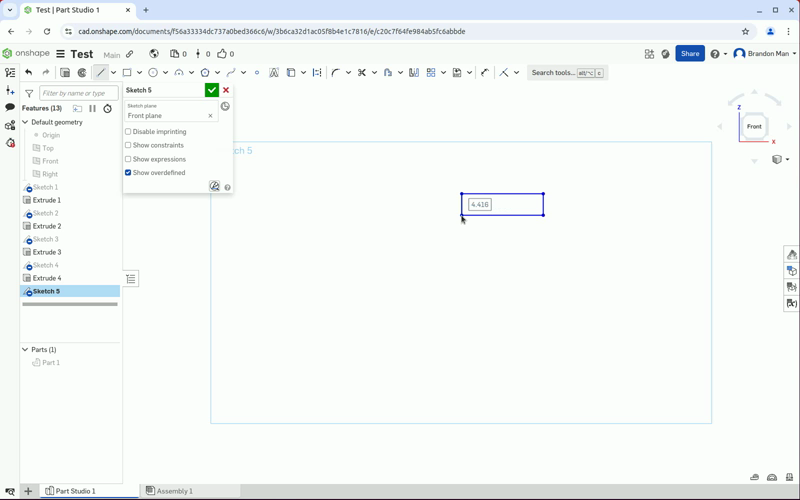
mouse_move(534, 206)
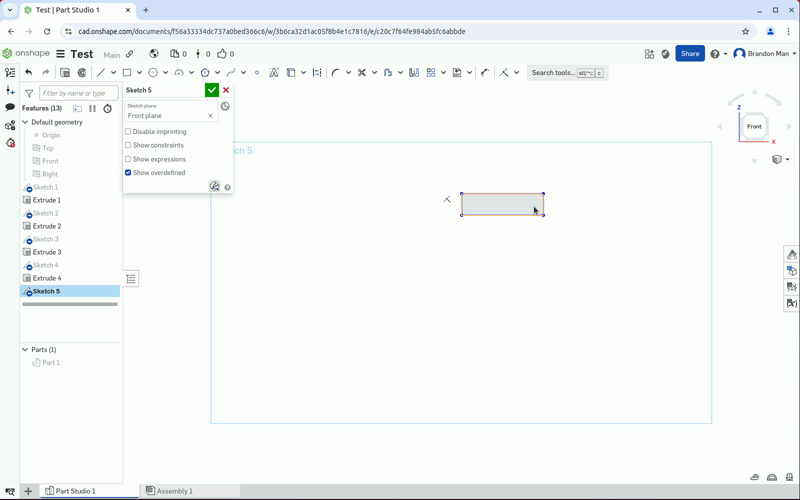
scroll(6)
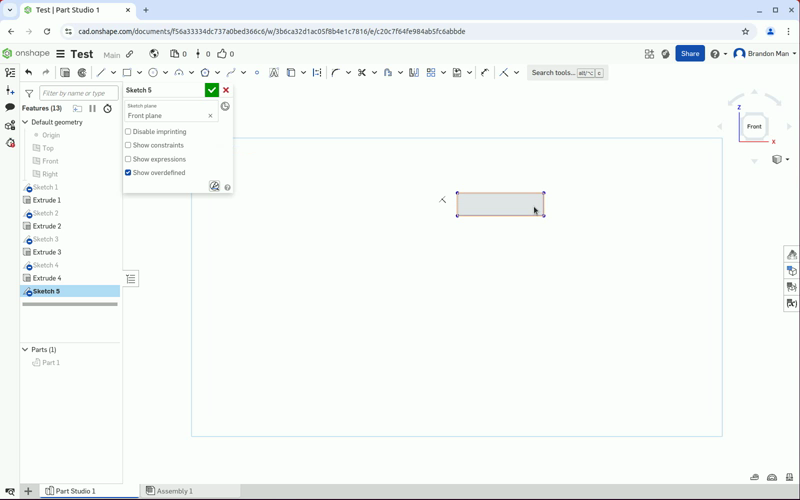
scroll(6)
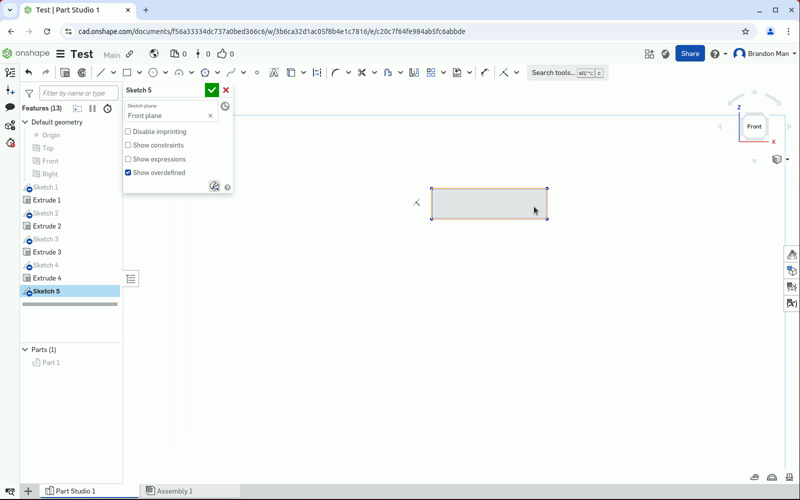
scroll(6)
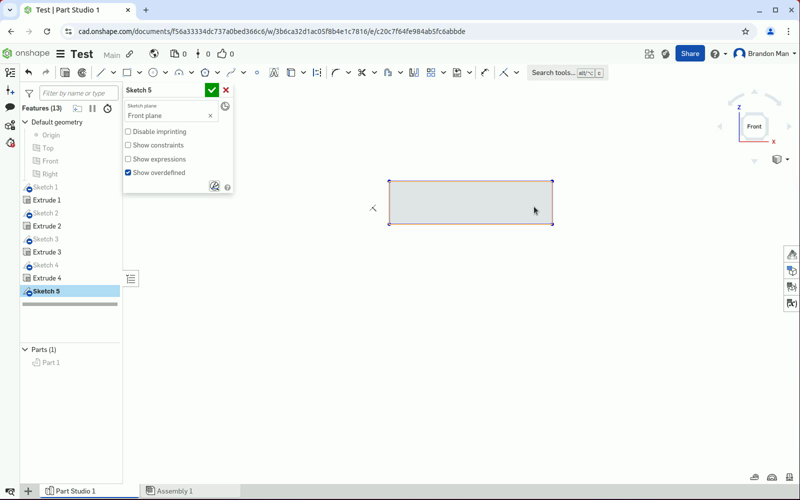
scroll(6)
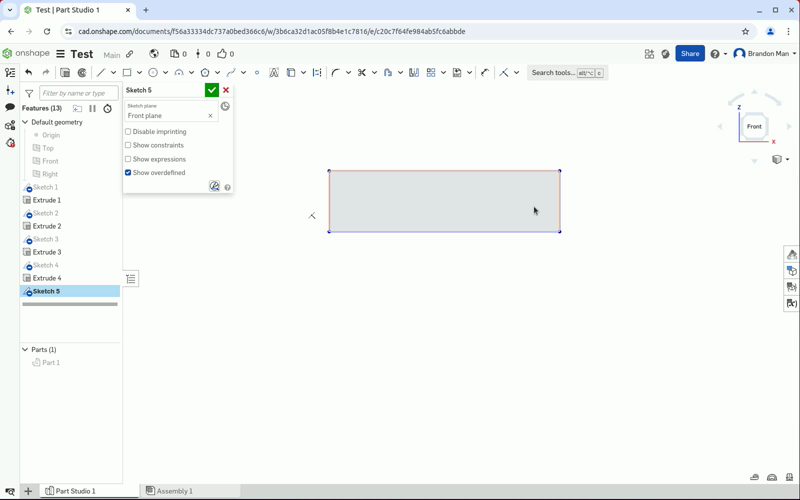
scroll(6)
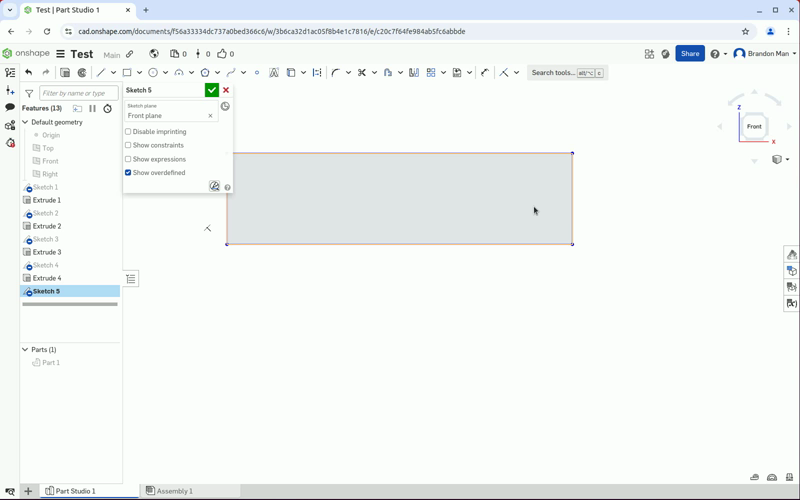
scroll(6)
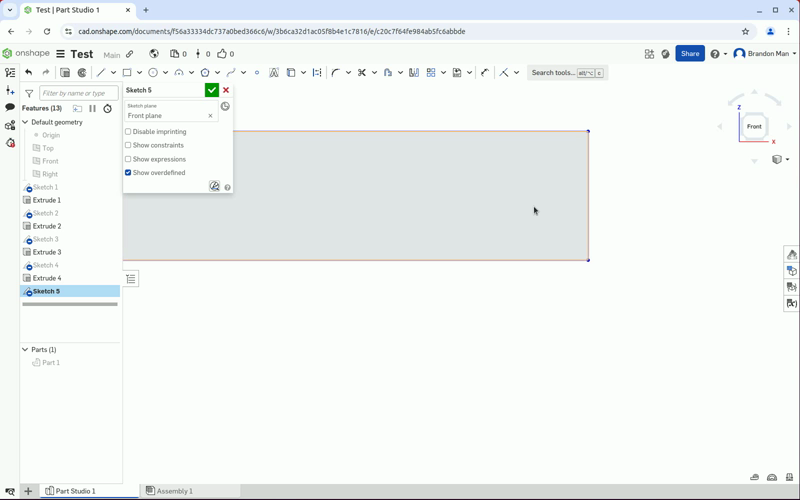
scroll(6)
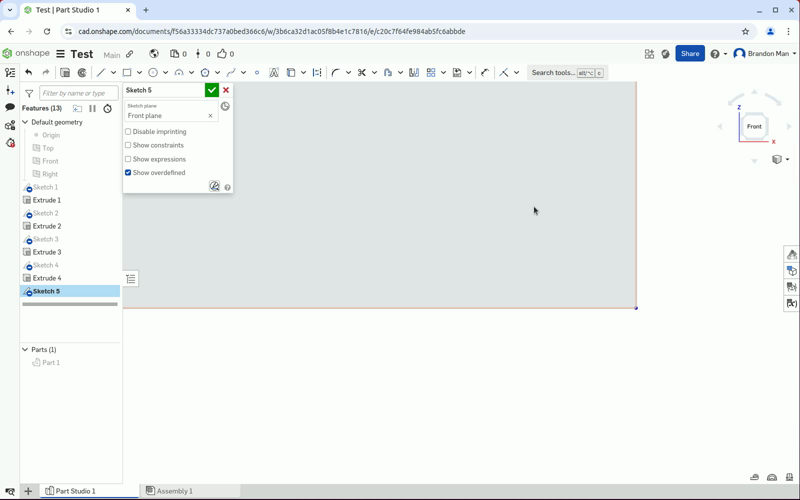
click(534, 206)
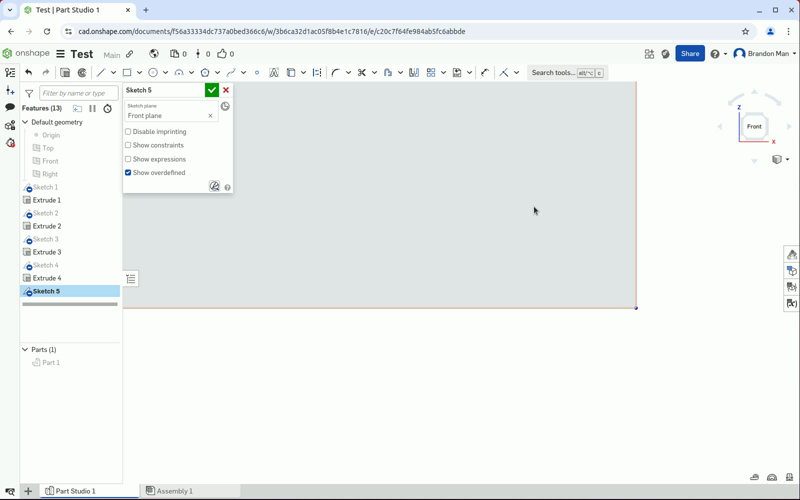
scroll(-6)
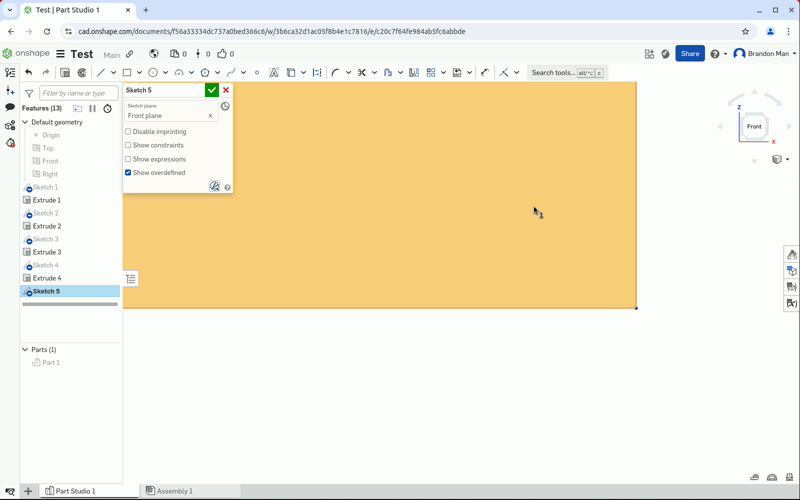
scroll(-6)
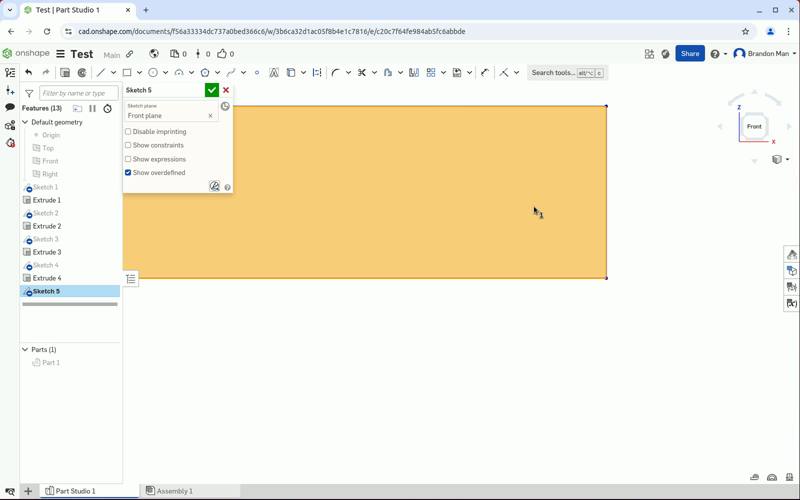
scroll(-6)
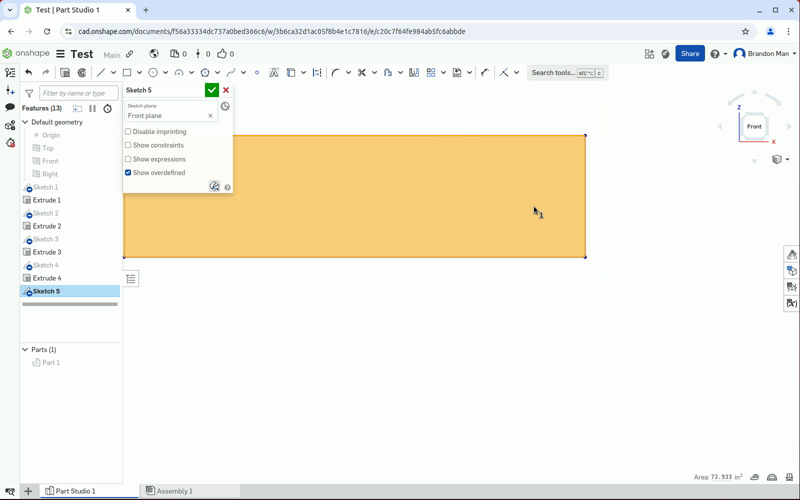
scroll(-6)
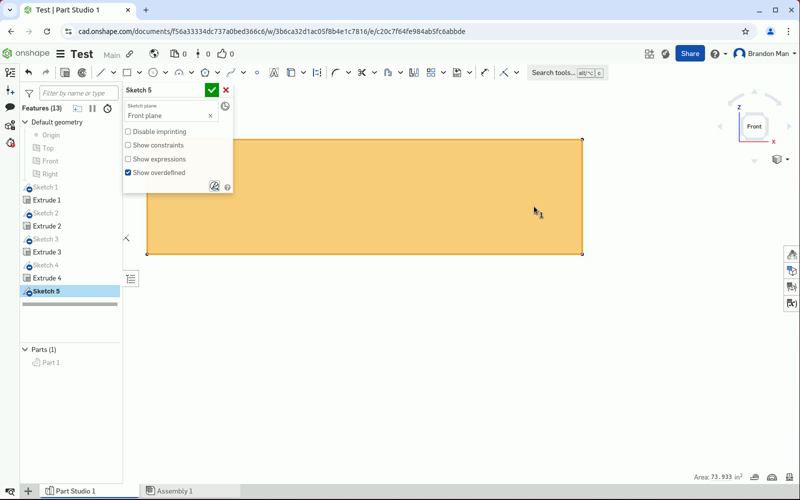
scroll(-6)
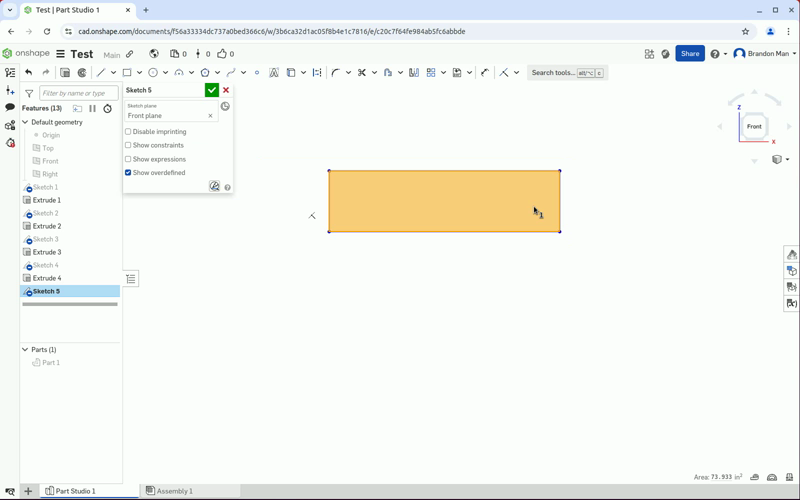
scroll(-6)
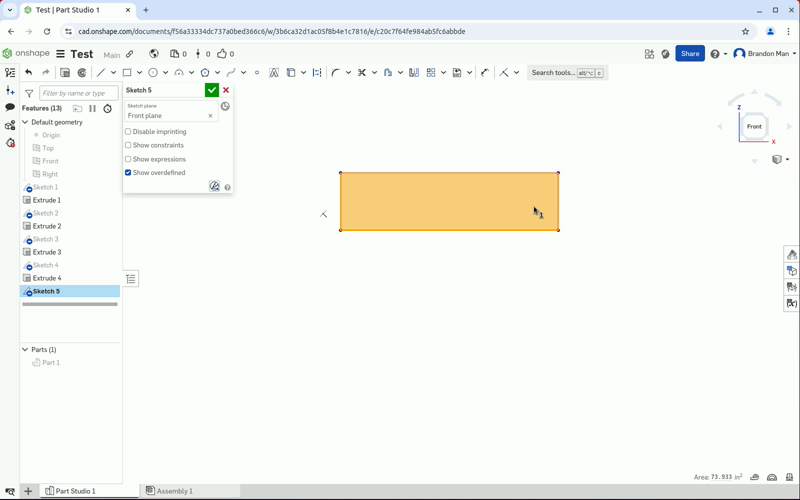
scroll(-6)
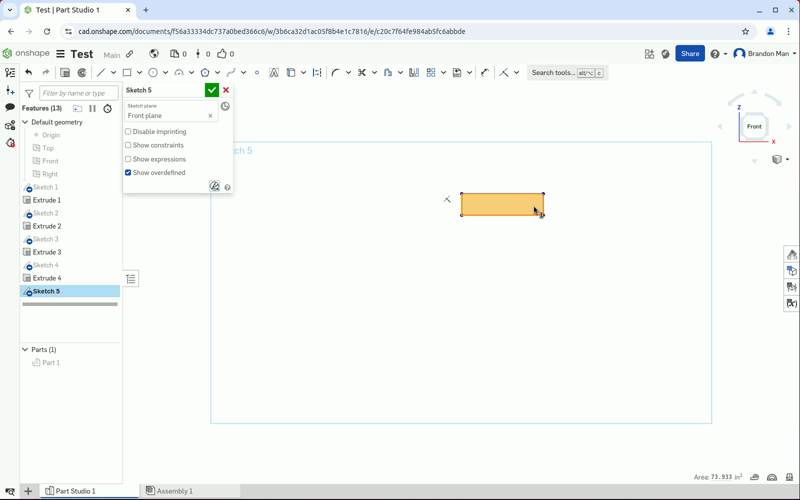
mouse_move(73, 352)
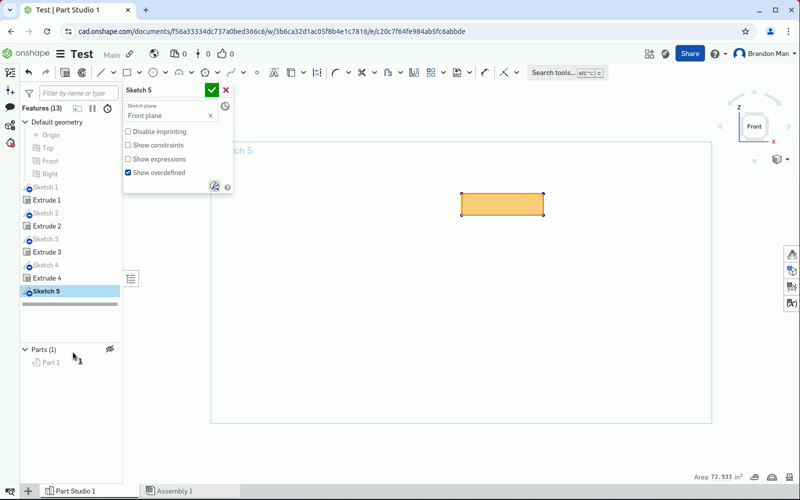
key(shift+y)
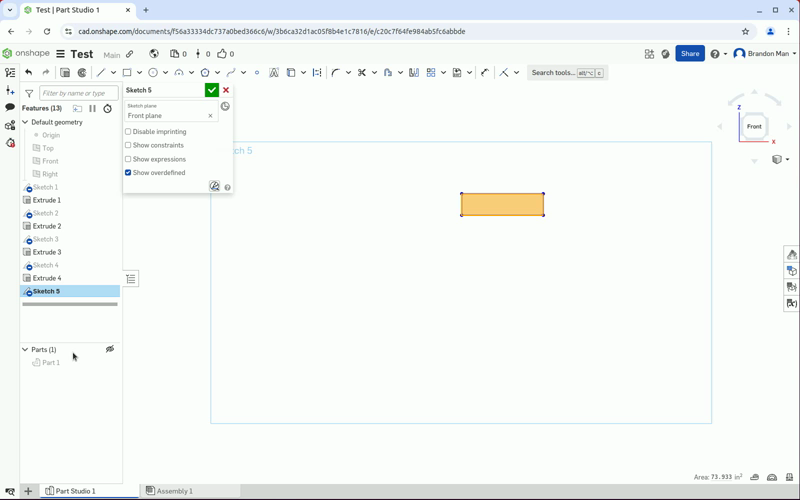
key(shift+e)
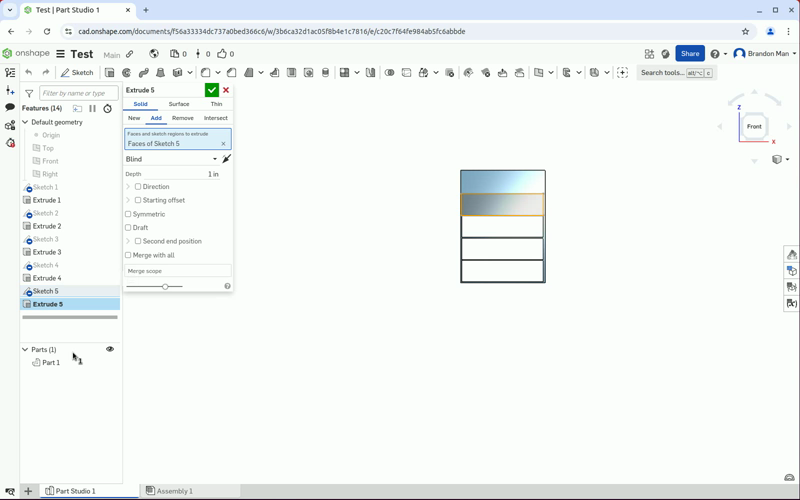
mouse_move(143, 106)
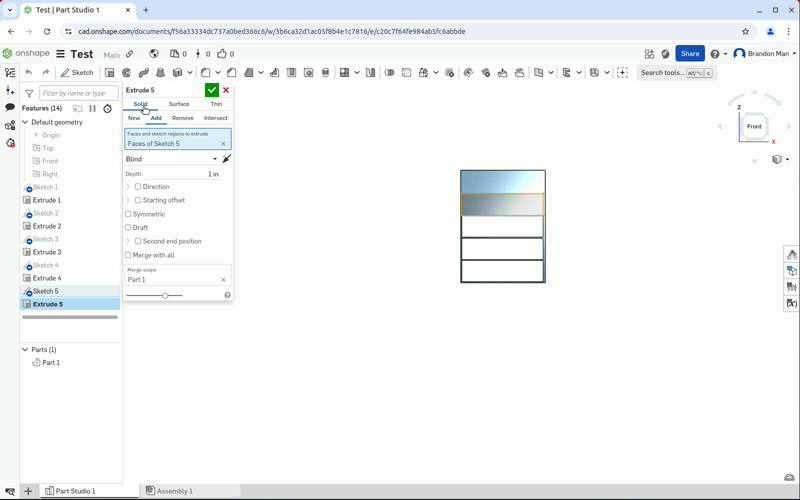
click(143, 106)
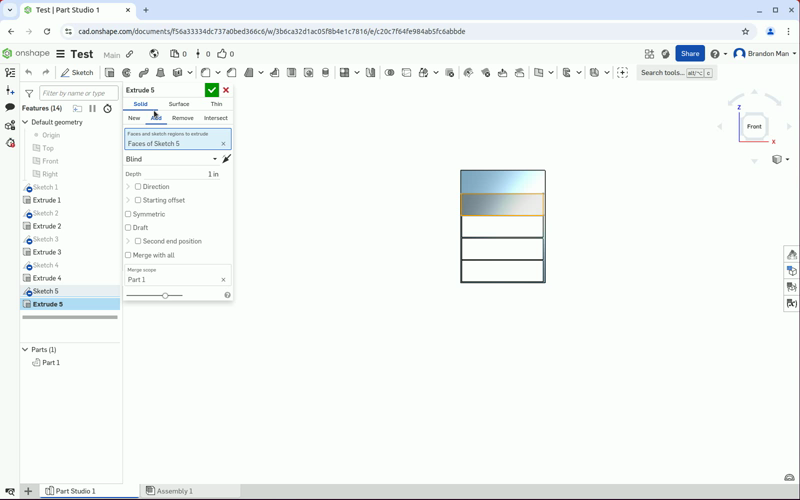
mouse_move(186, 120)
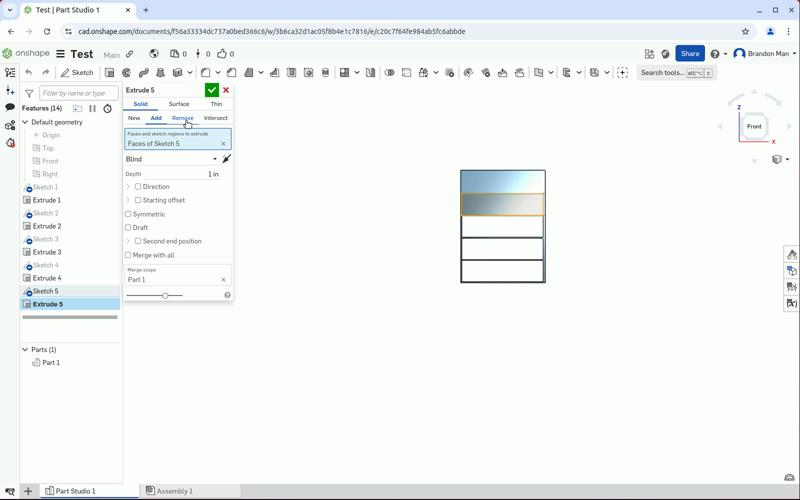
click(186, 120)
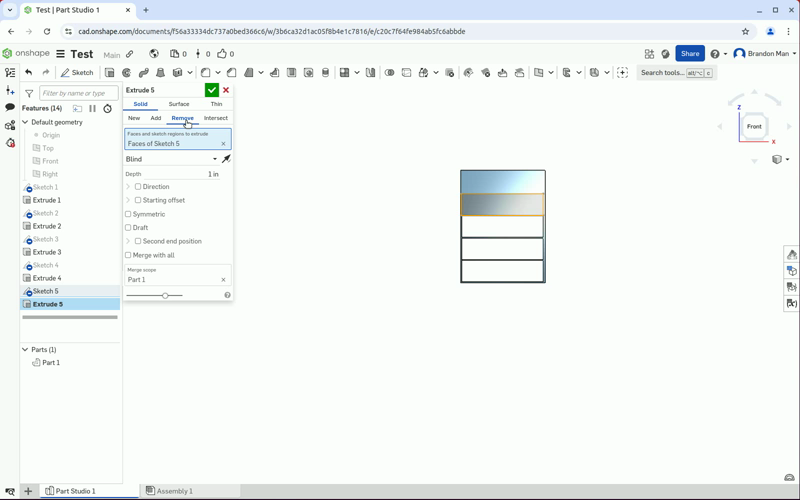
key(tab, 4)
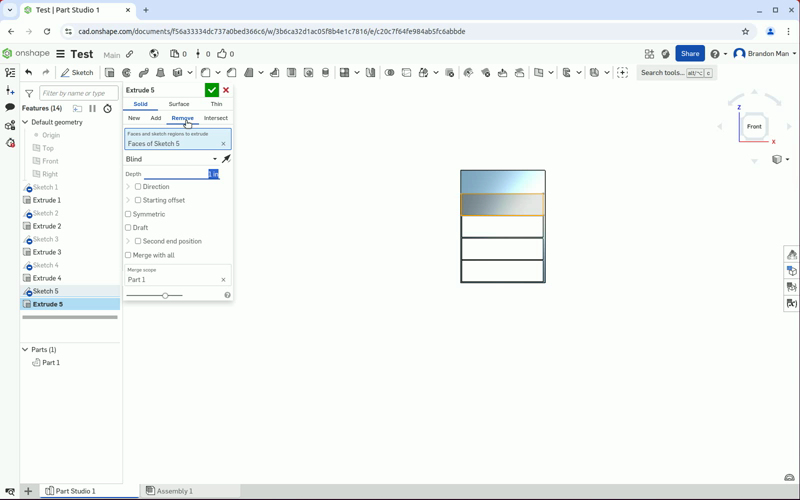
text(5.536)
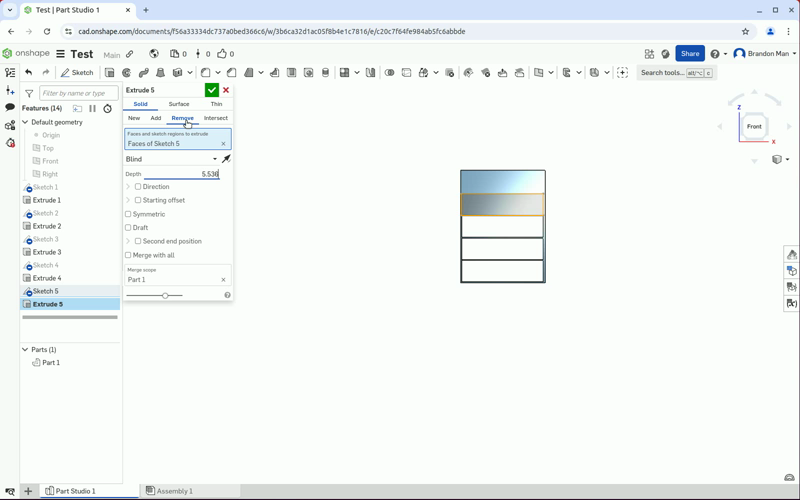
key(tab, 6)
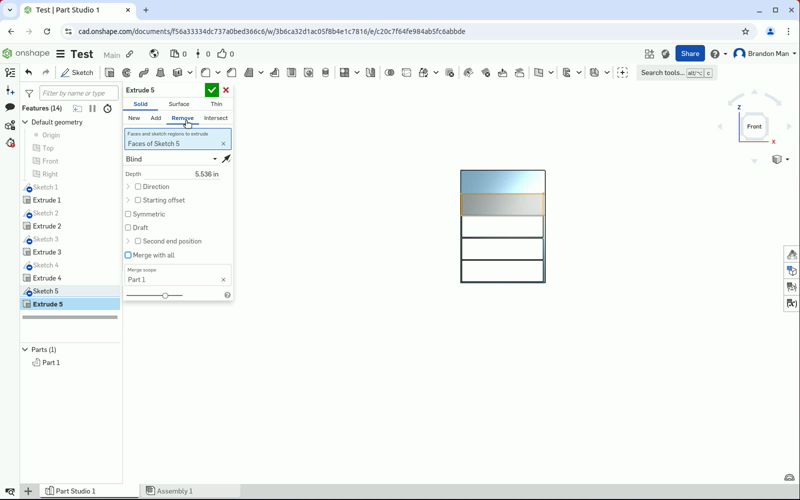
key(space)
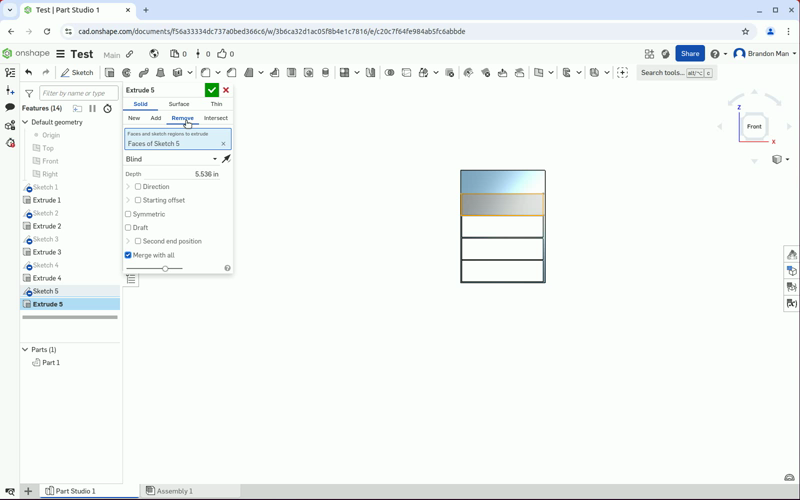
key(enter)
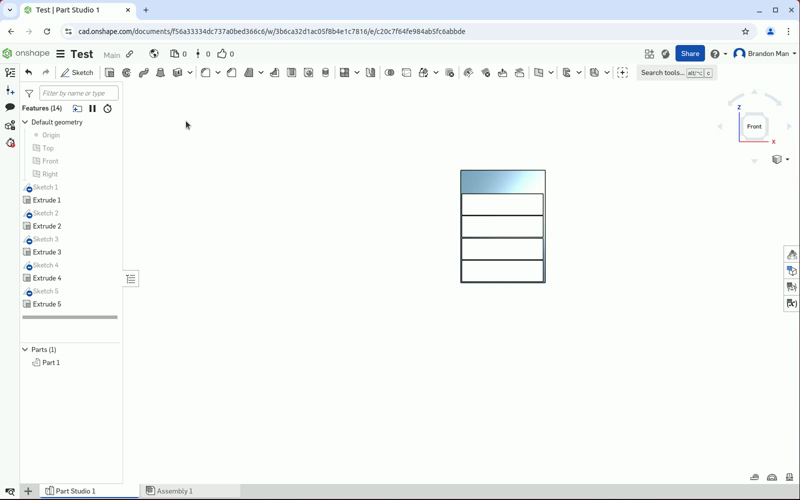
key(shift+h)
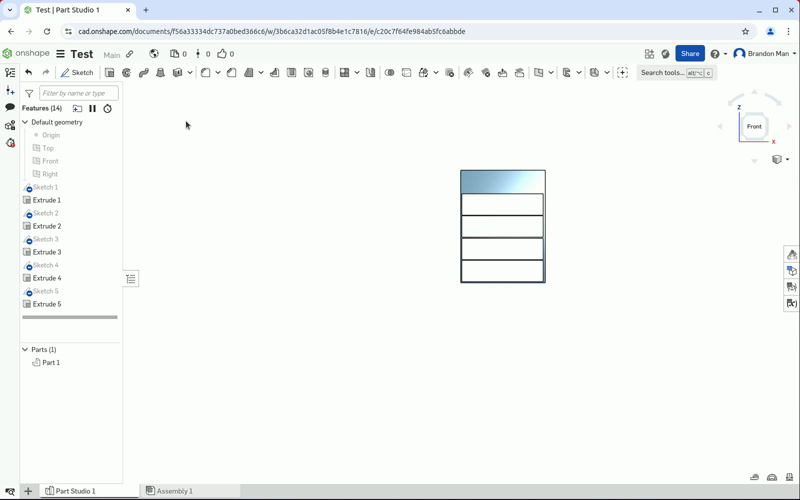
key(shift+h)
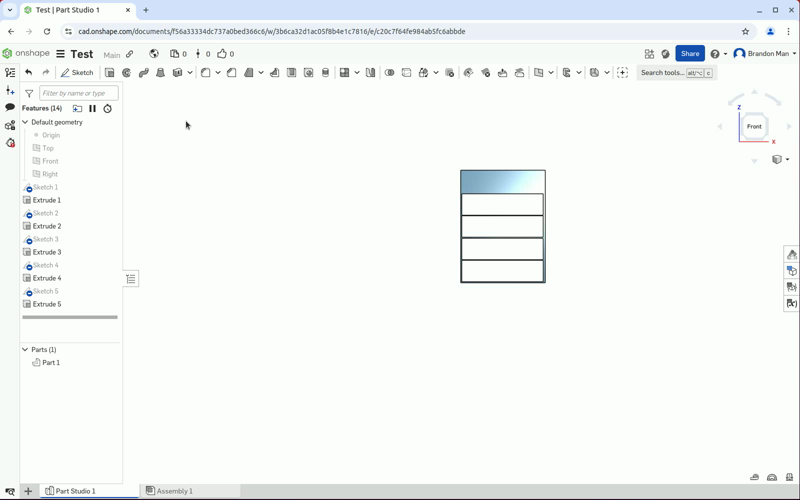
mouse_move(73, 189)
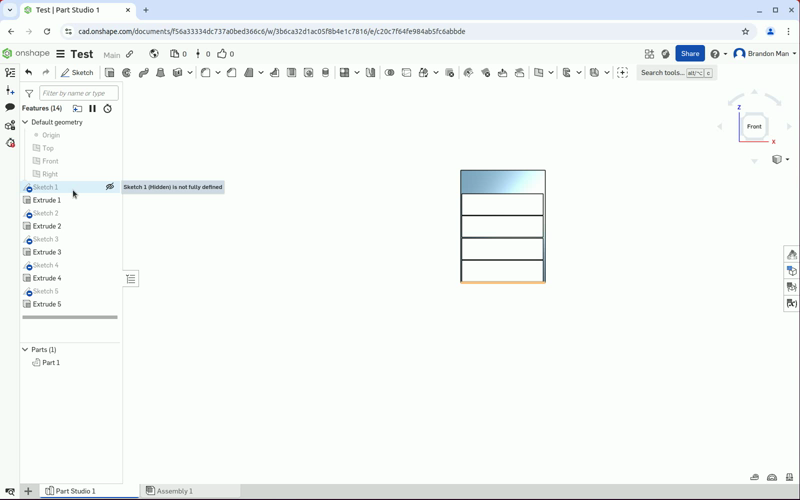
click(73, 189)
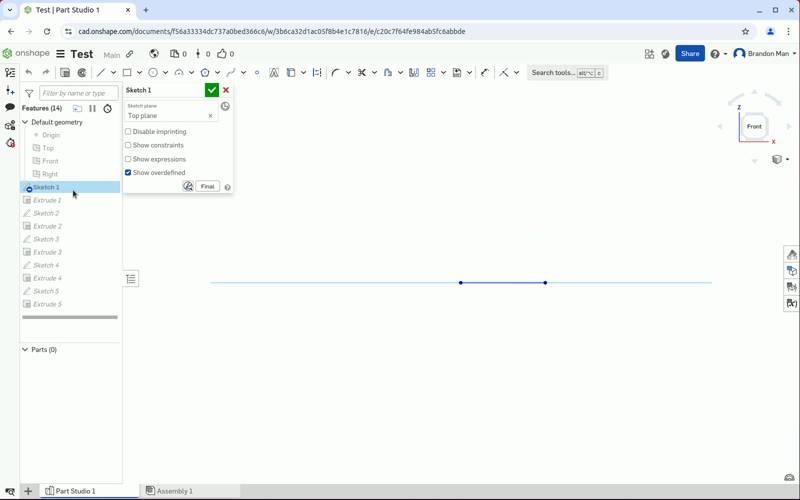
mouse_move(229, 92)
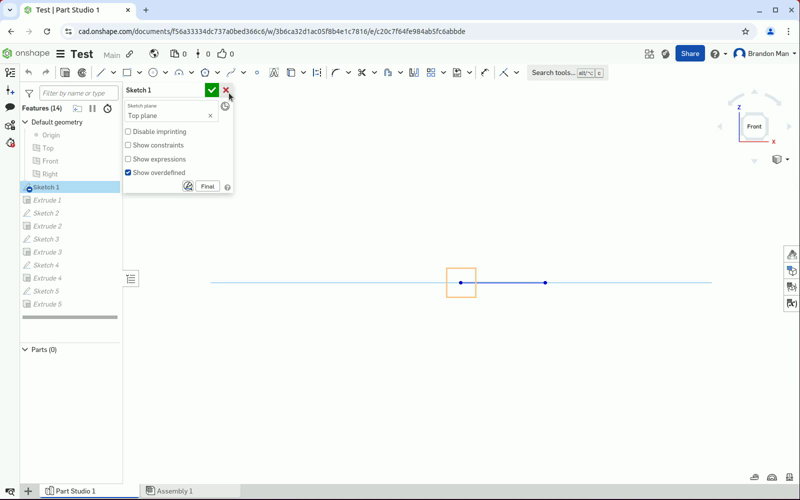
click(229, 92)
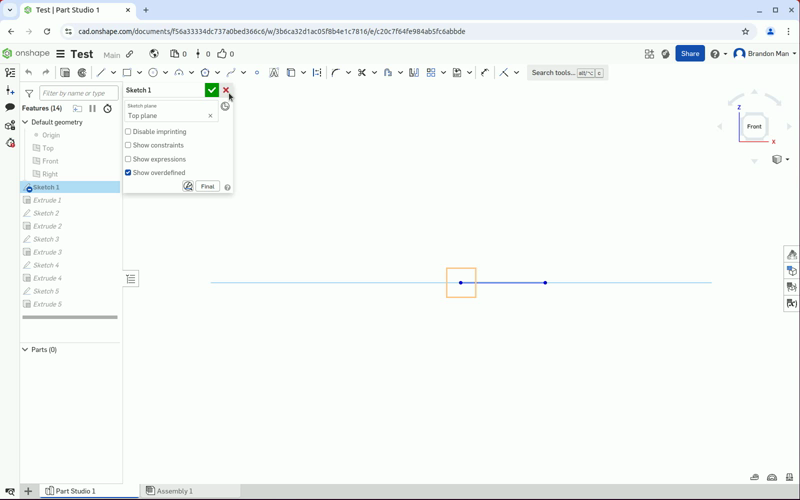
key(shift+s)
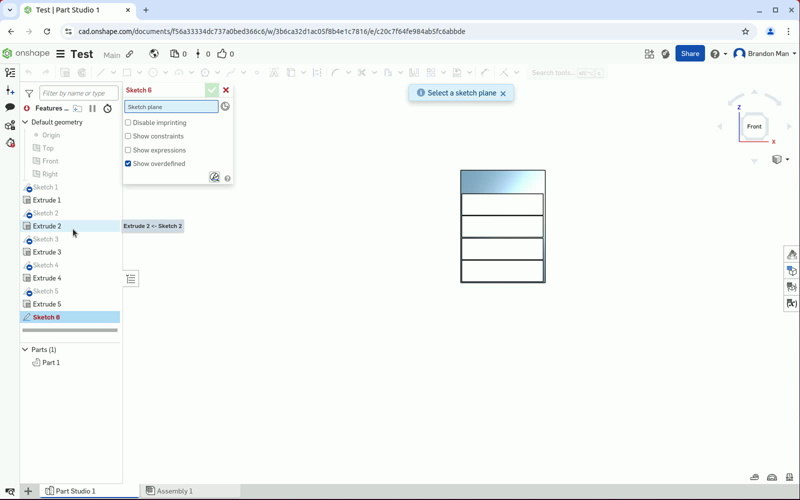
scroll(3)
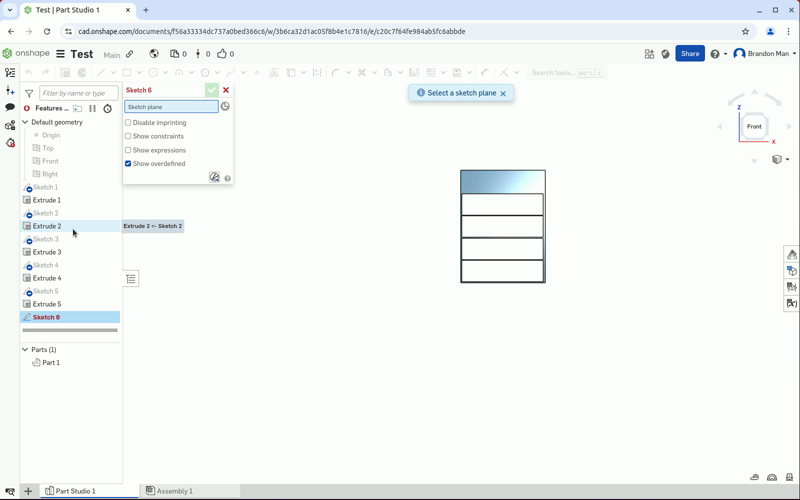
mouse_move(73, 163)
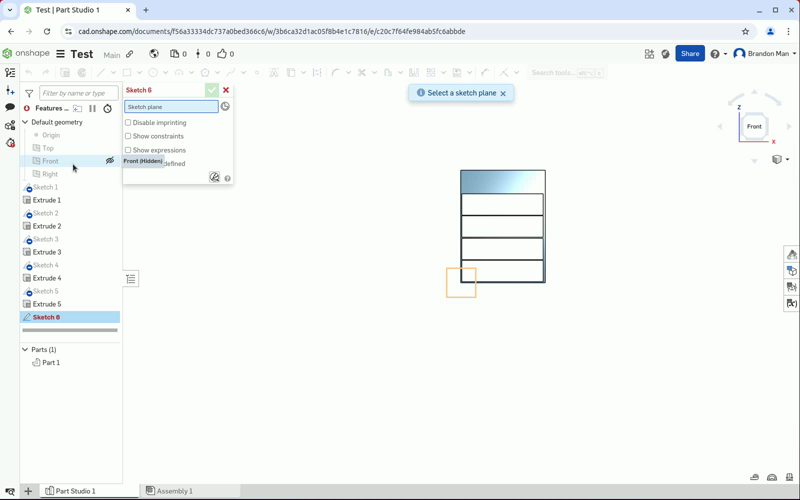
click(73, 163)
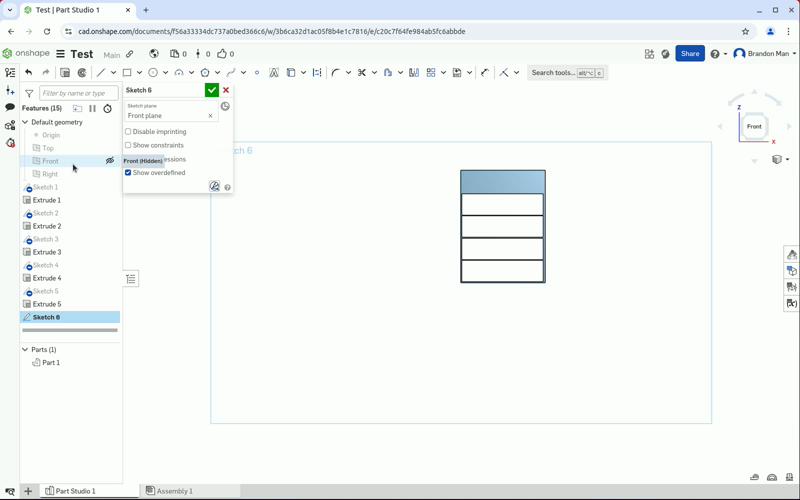
mouse_move(73, 352)
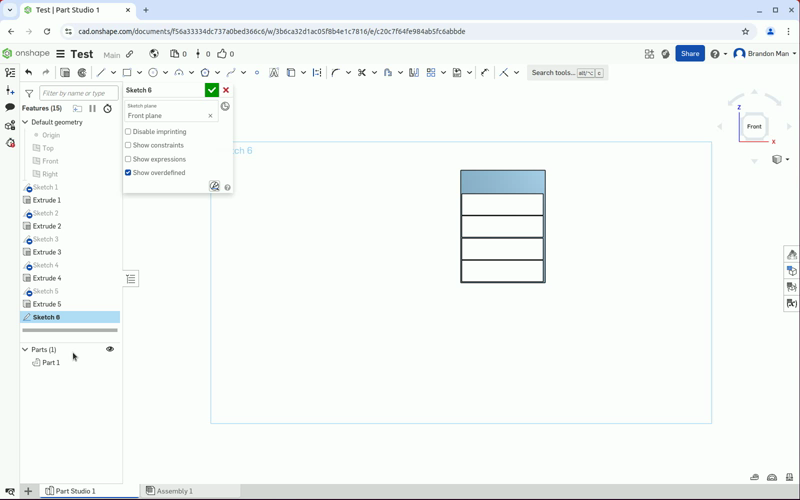
key(y)
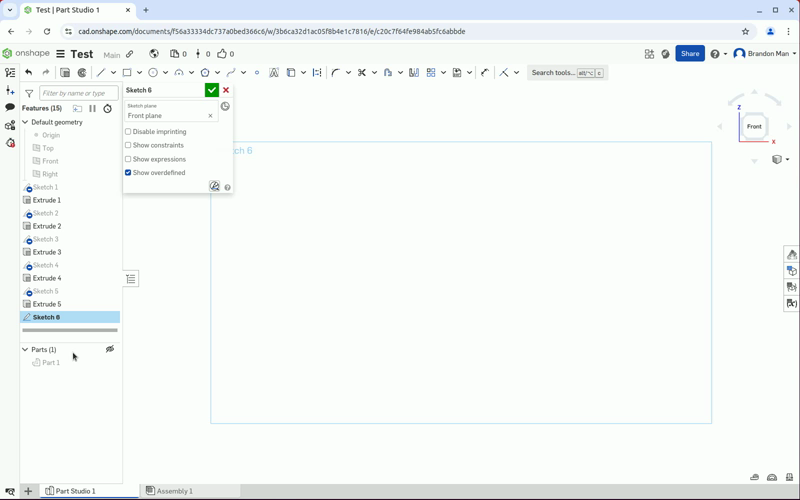
key(l)
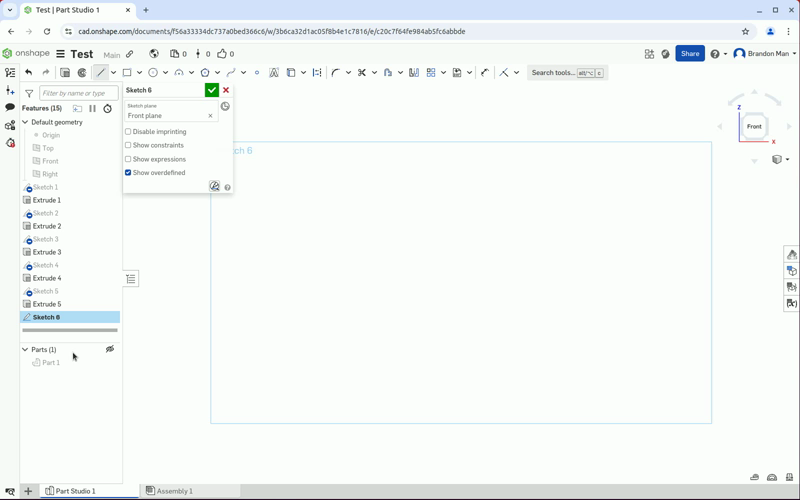
key_down(shift)
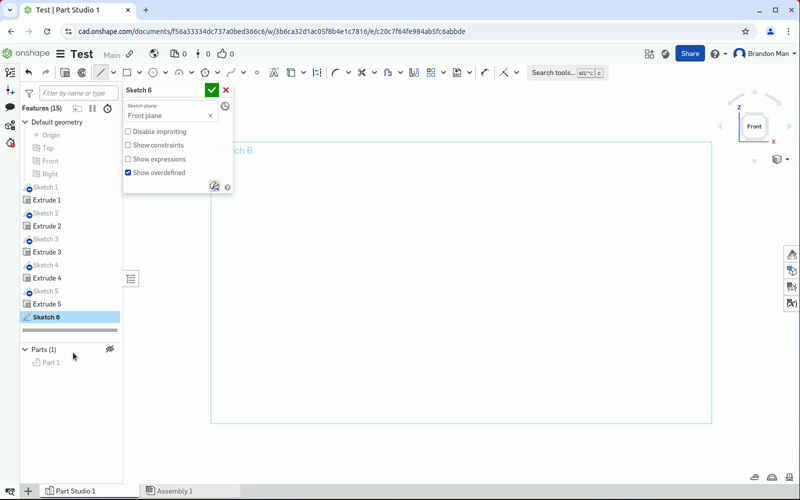
mouse_move(461, 192)
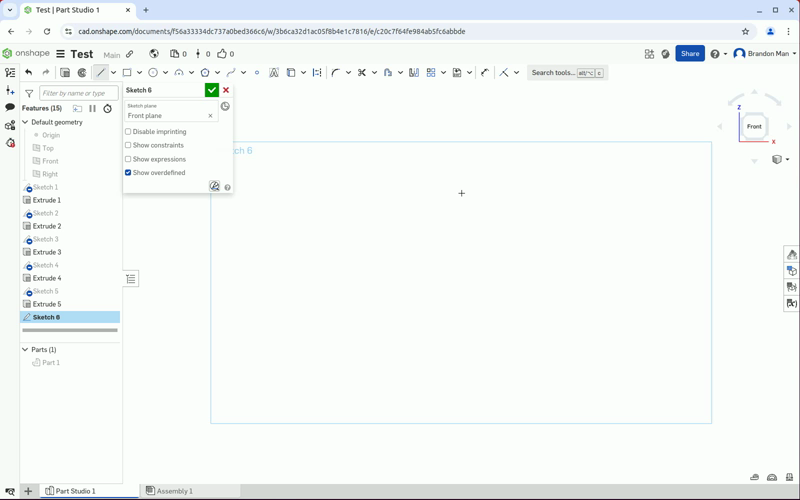
click(461, 192)
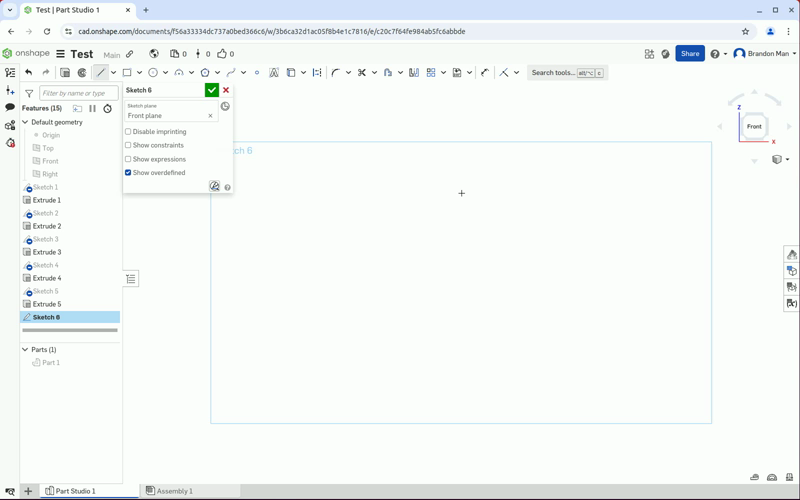
key_up(shift)
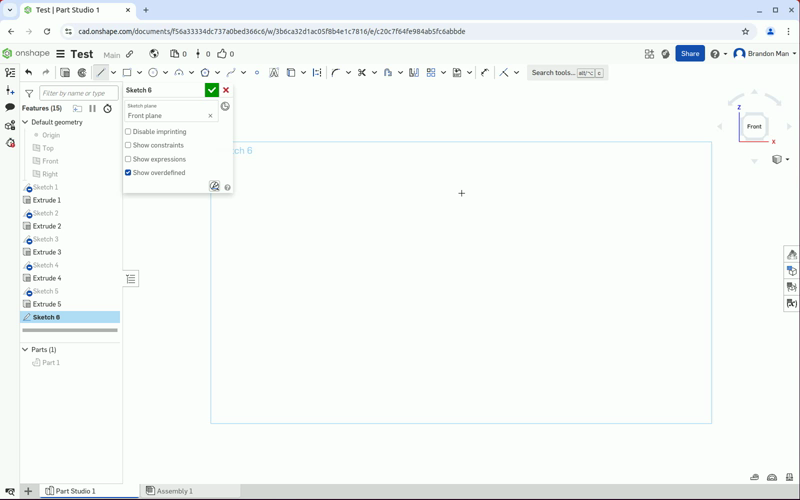
key_down(shift)
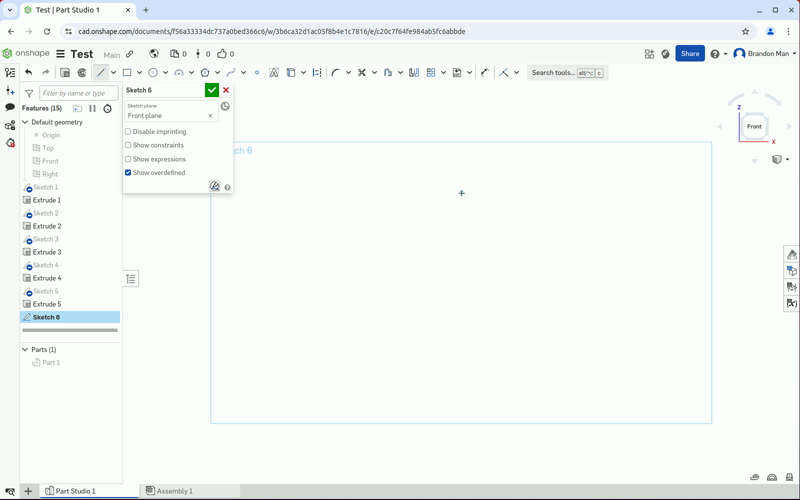
mouse_move(543, 192)
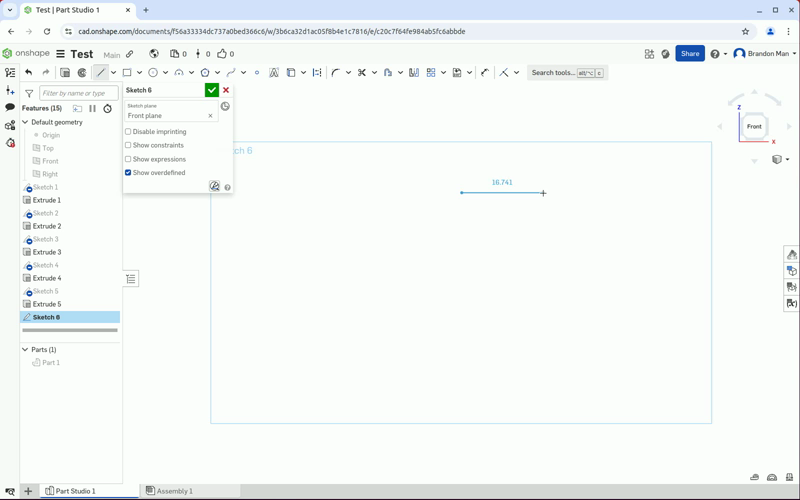
click(543, 192)
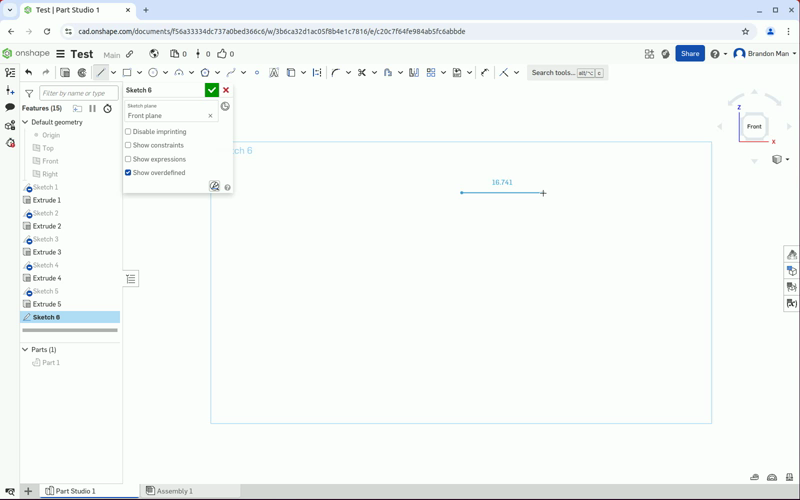
key_up(shift)
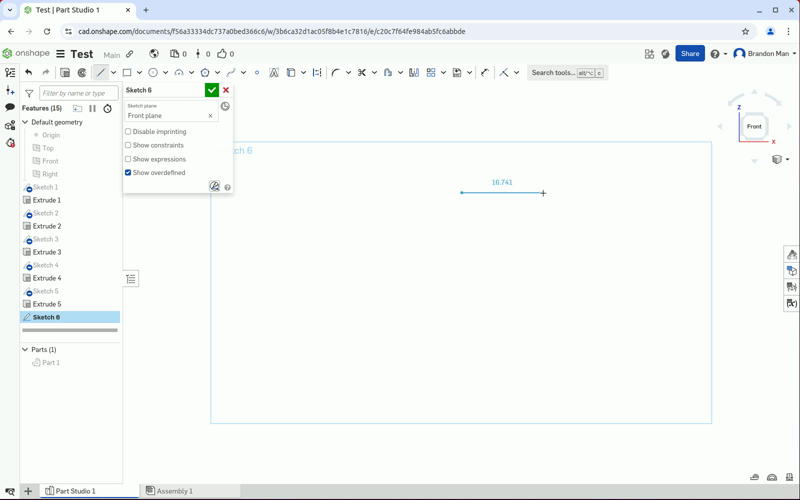
key_down(shift)
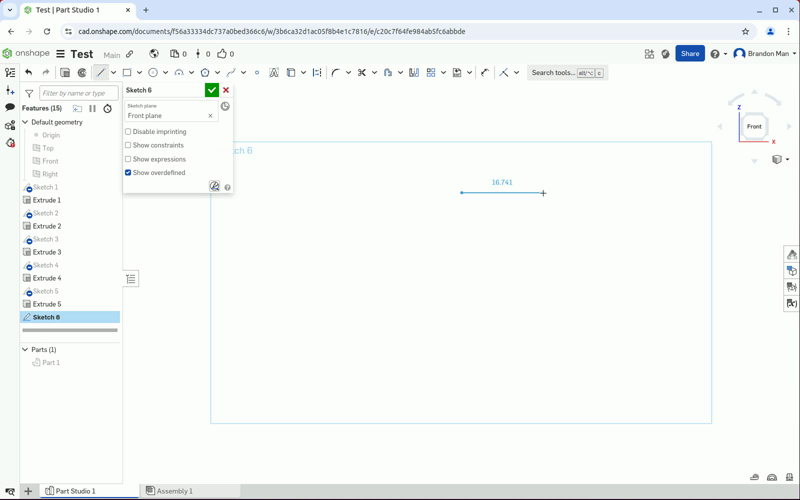
mouse_move(573, 192)
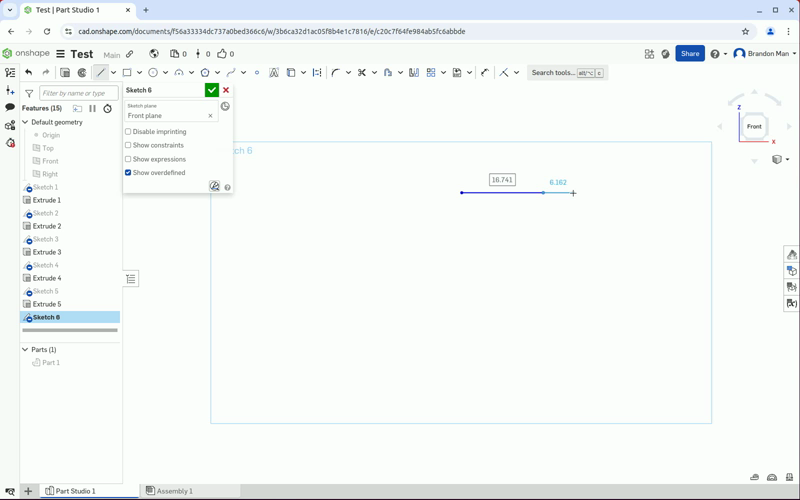
mouse_move(543, 171)
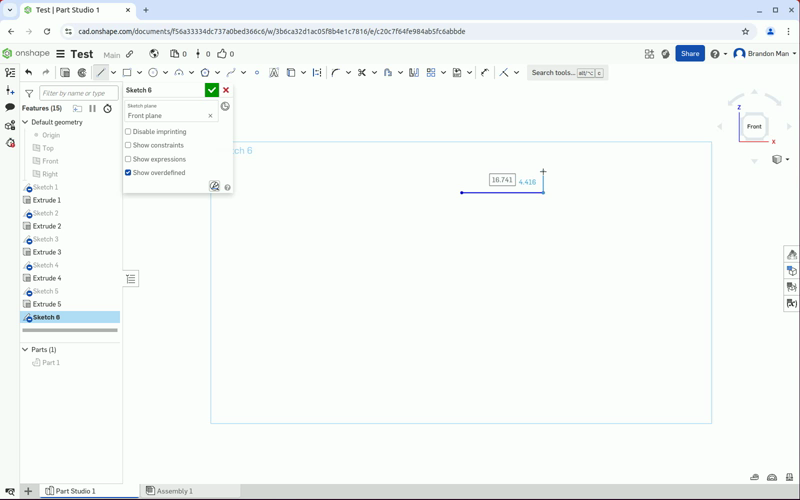
click(543, 171)
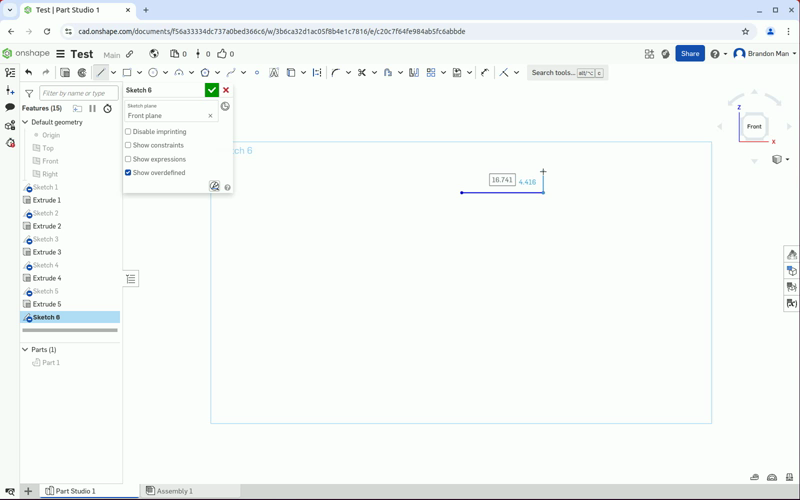
key_up(shift)
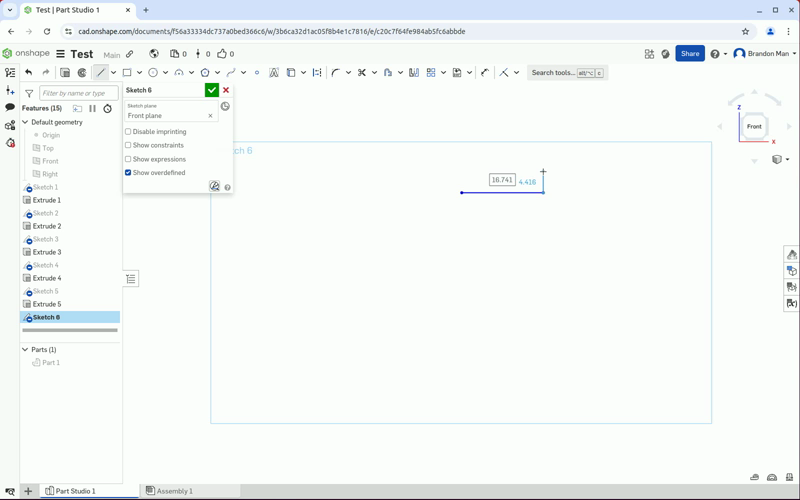
key_down(shift)
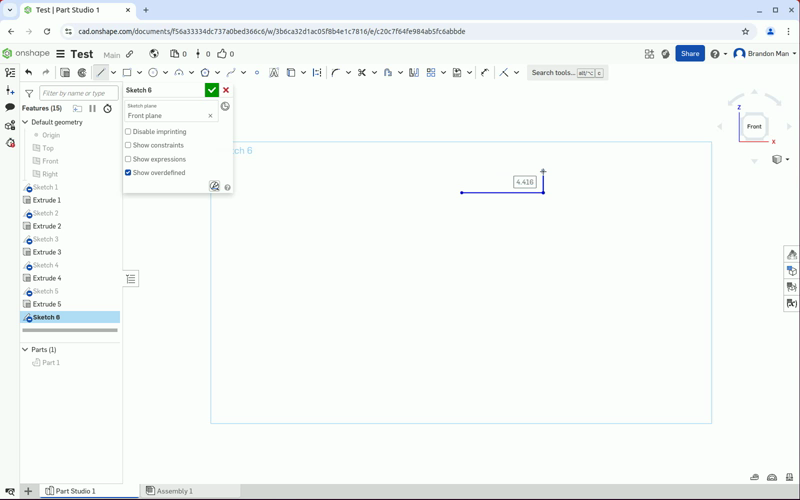
mouse_move(461, 171)
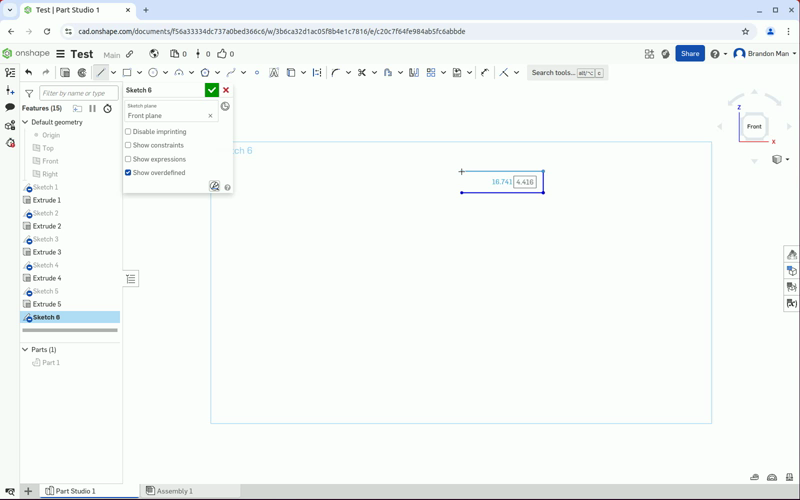
click(461, 171)
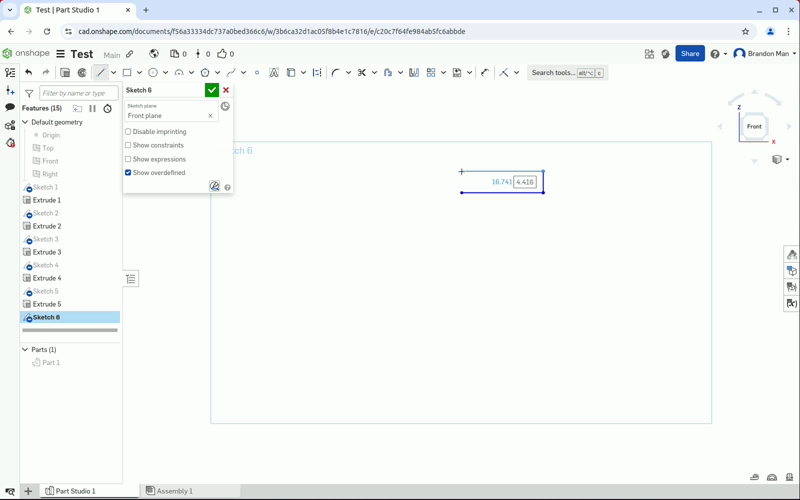
key_up(shift)
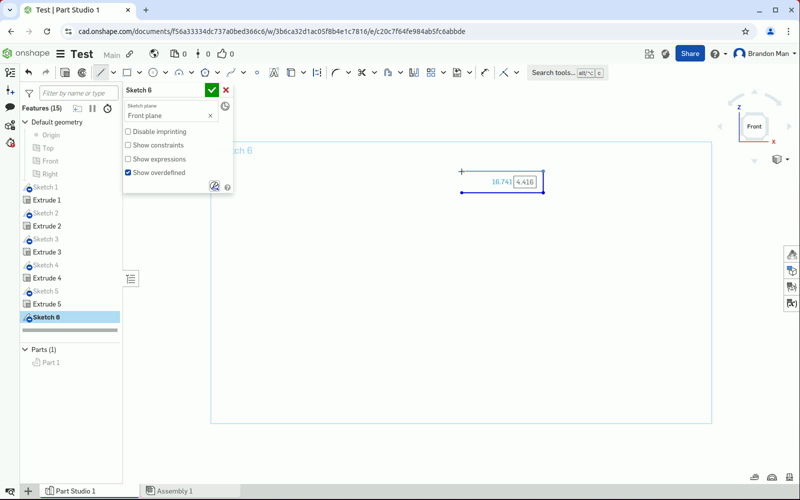
mouse_move(492, 171)
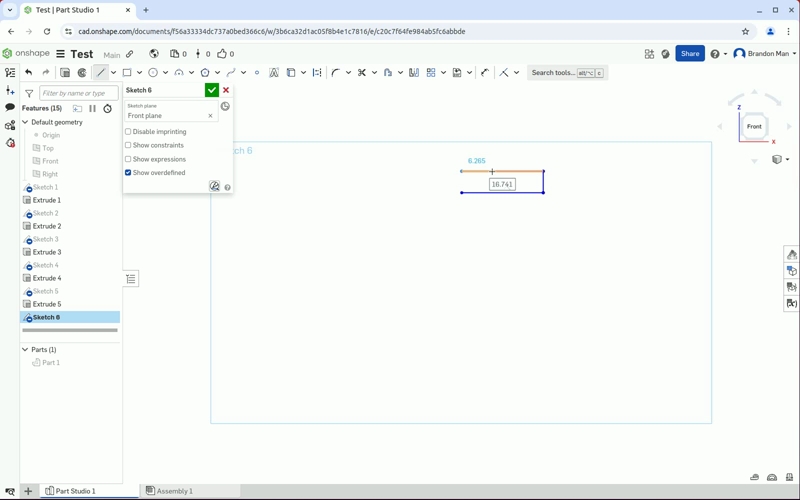
key_down(shift)
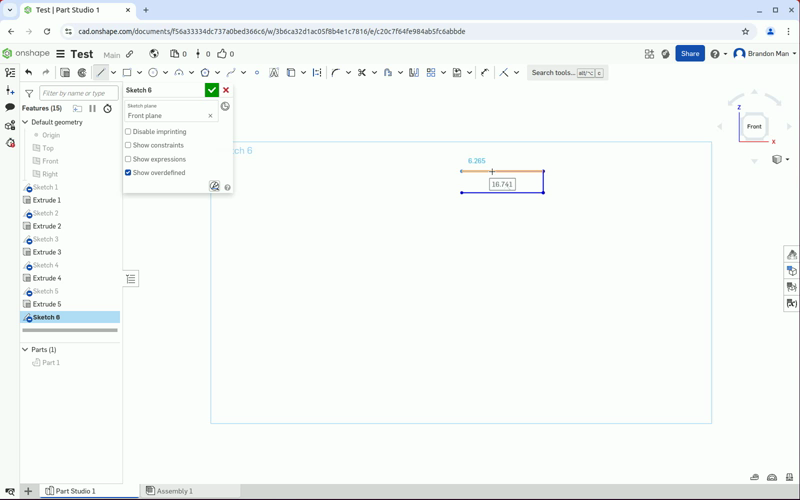
mouse_move(461, 192)
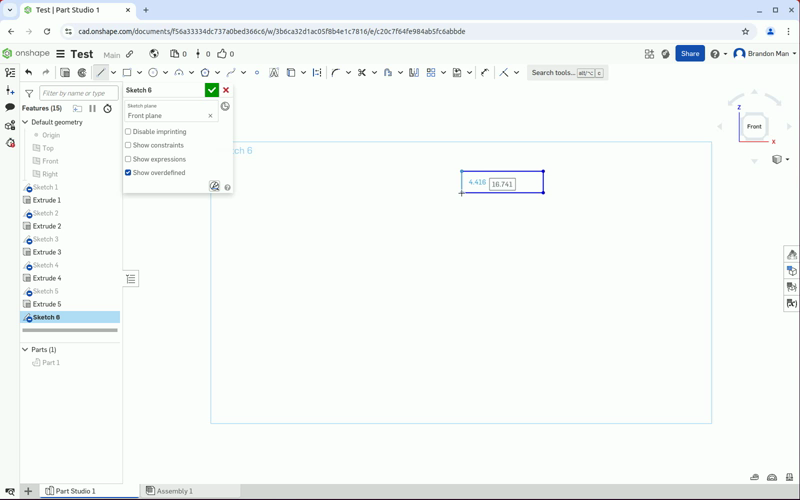
key_up(shift)
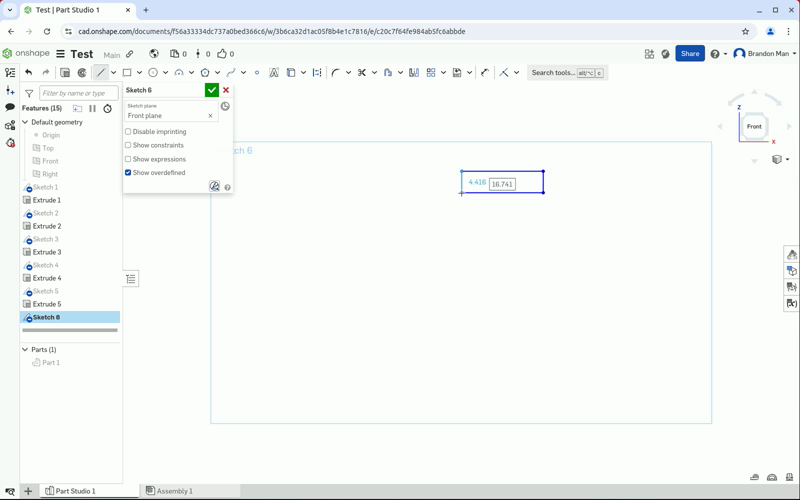
click(461, 192)
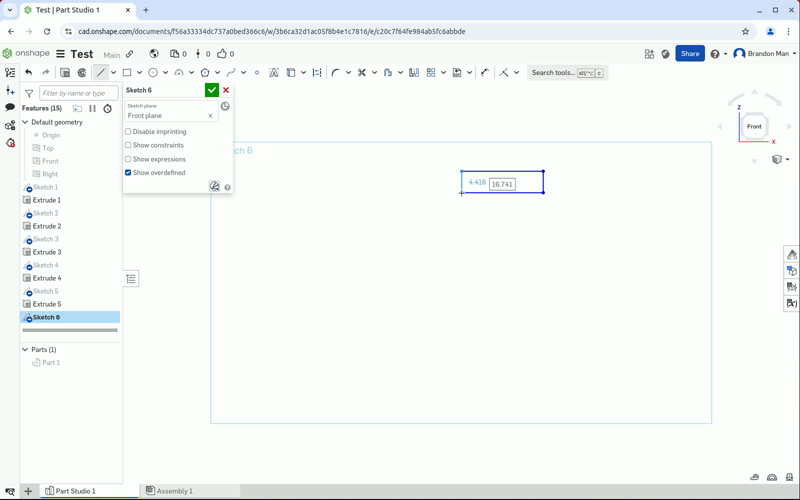
key(esc)
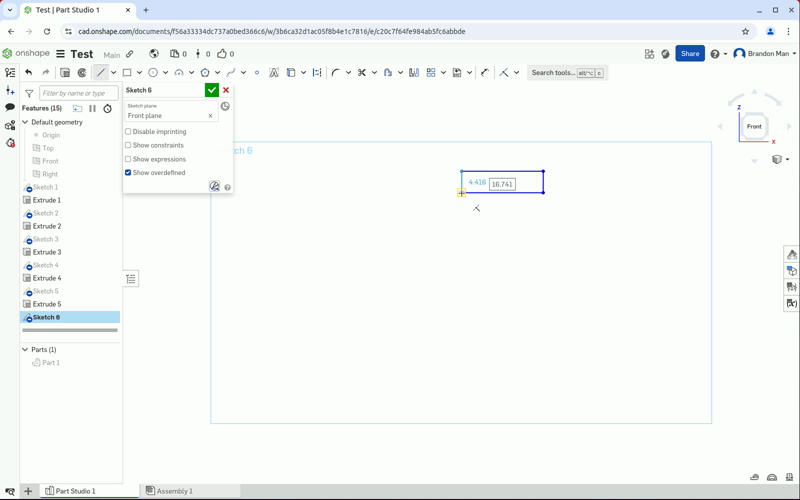
mouse_move(483, 190)
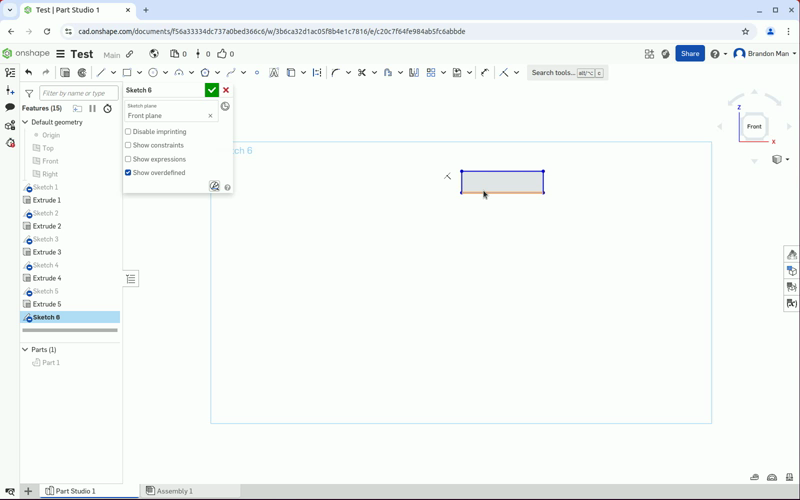
scroll(6)
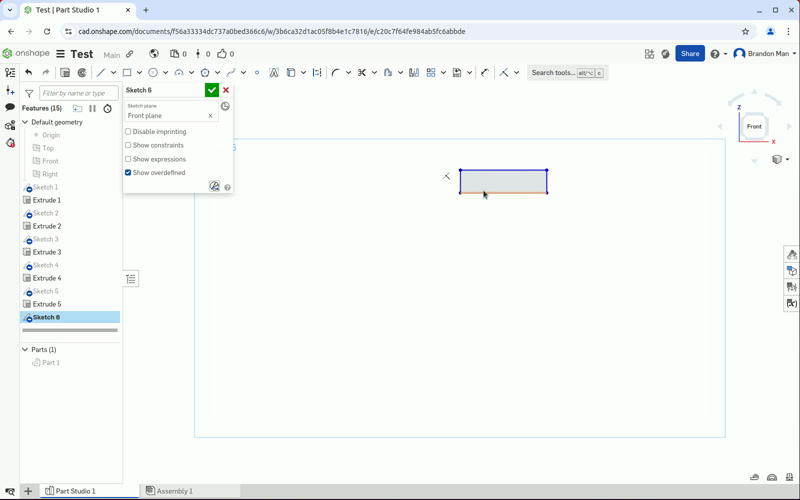
scroll(6)
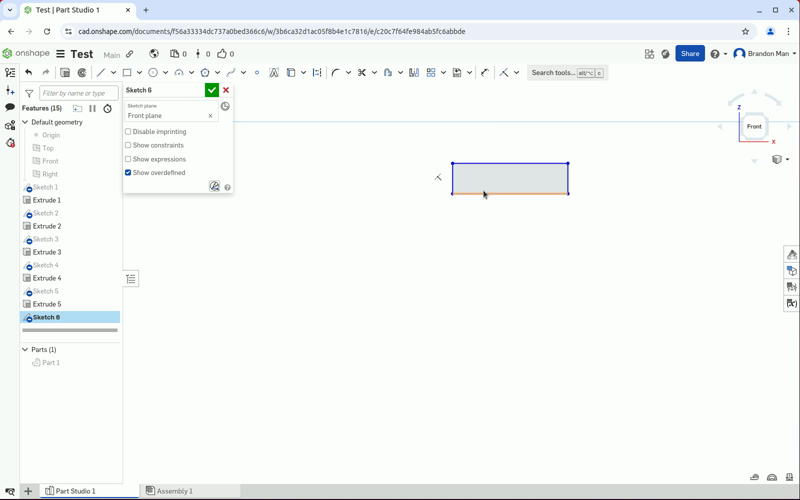
scroll(6)
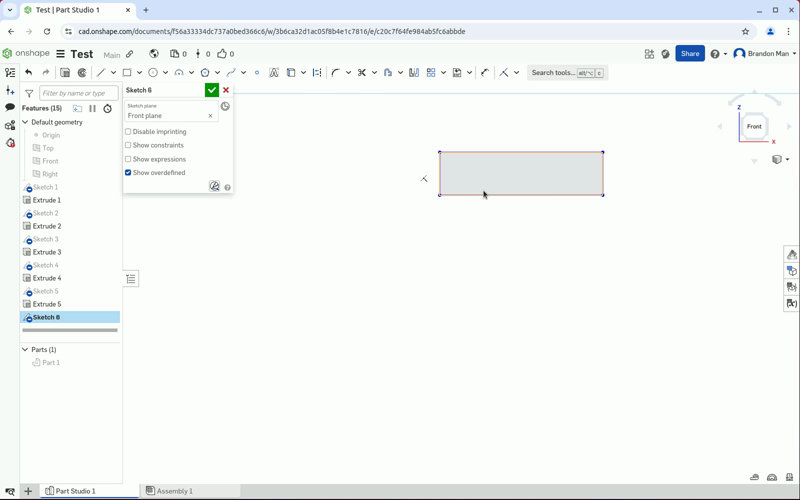
scroll(6)
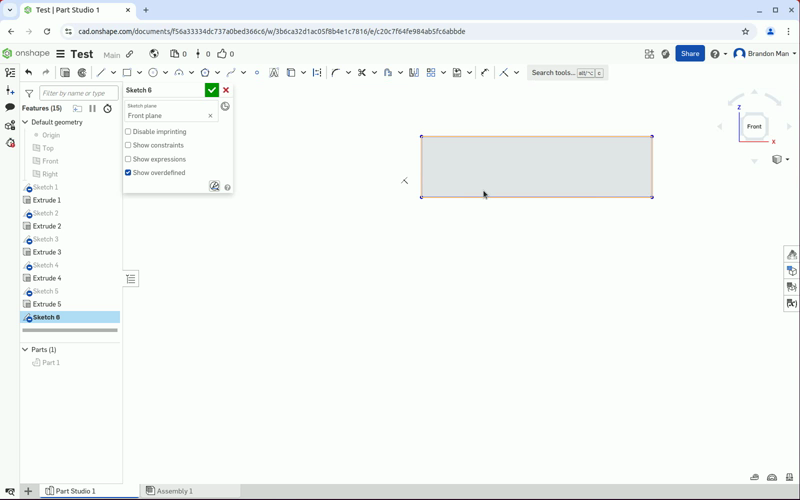
scroll(6)
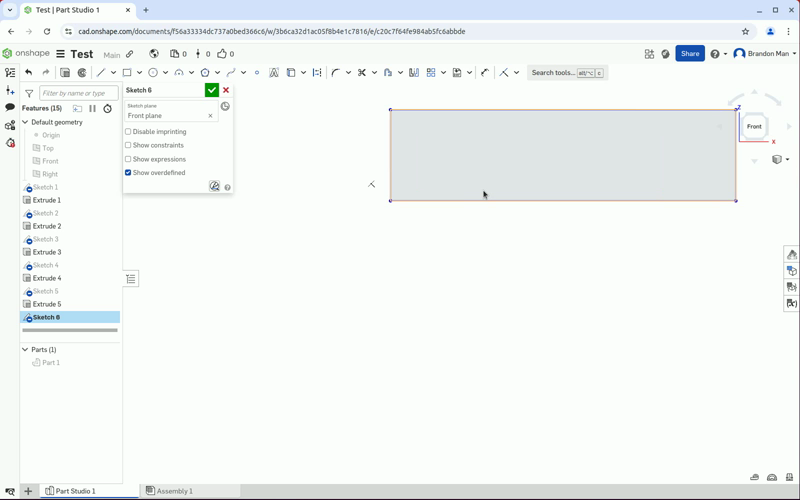
scroll(6)
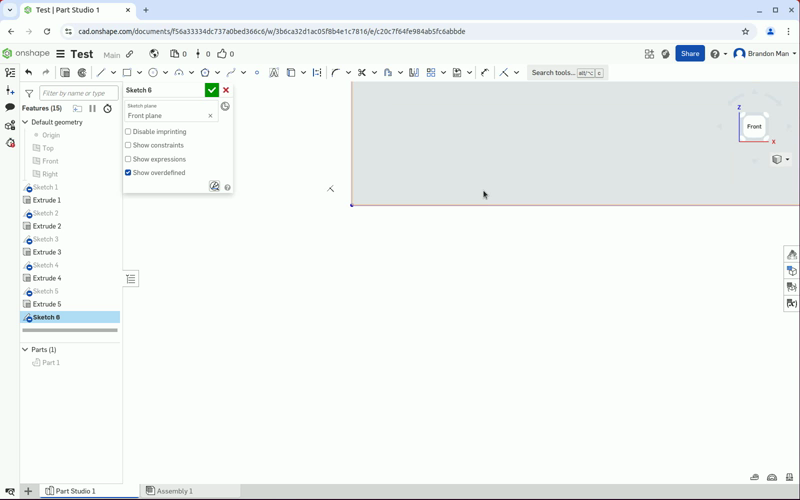
scroll(6)
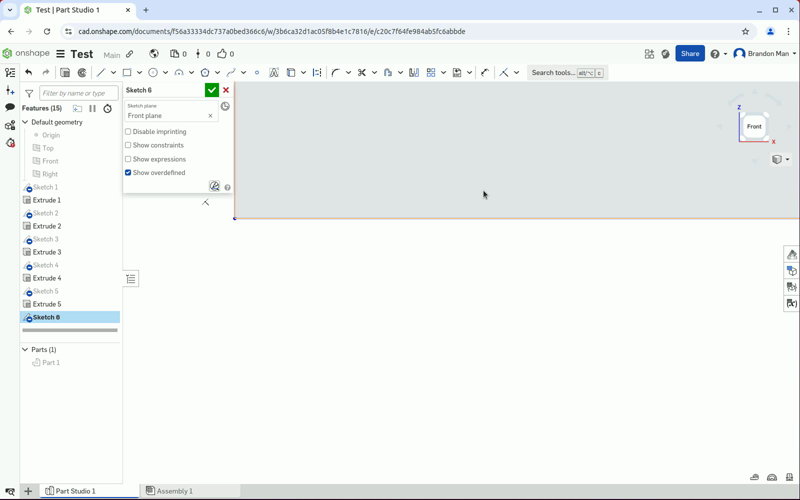
click(483, 190)
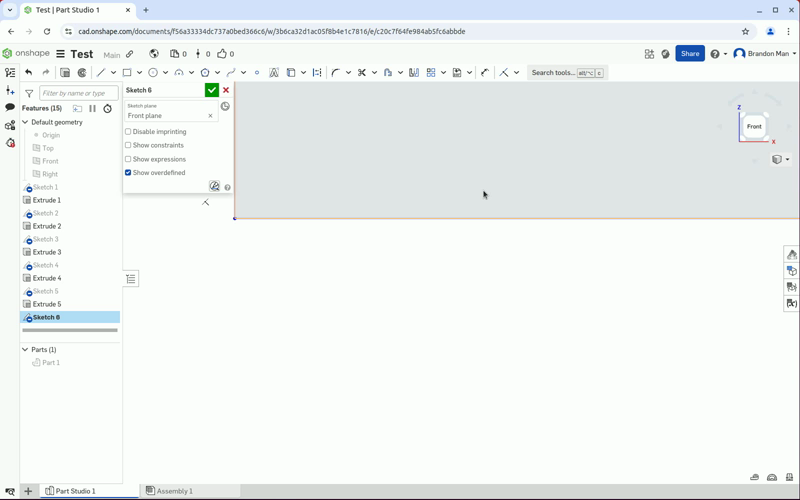
scroll(-6)
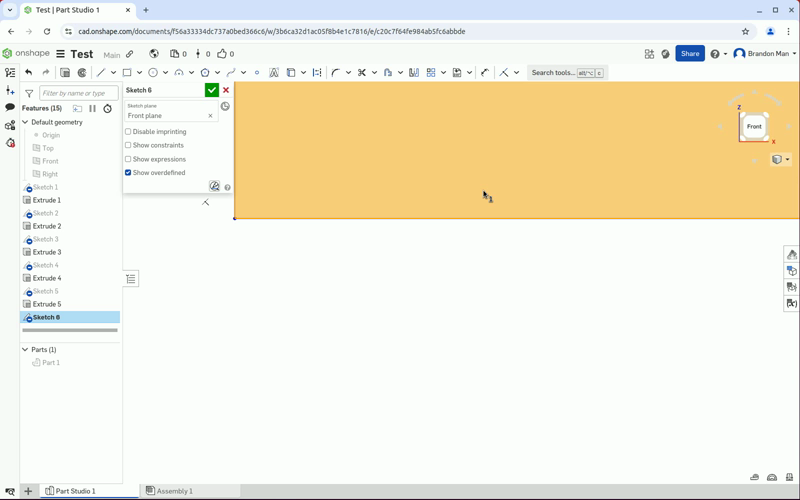
scroll(-6)
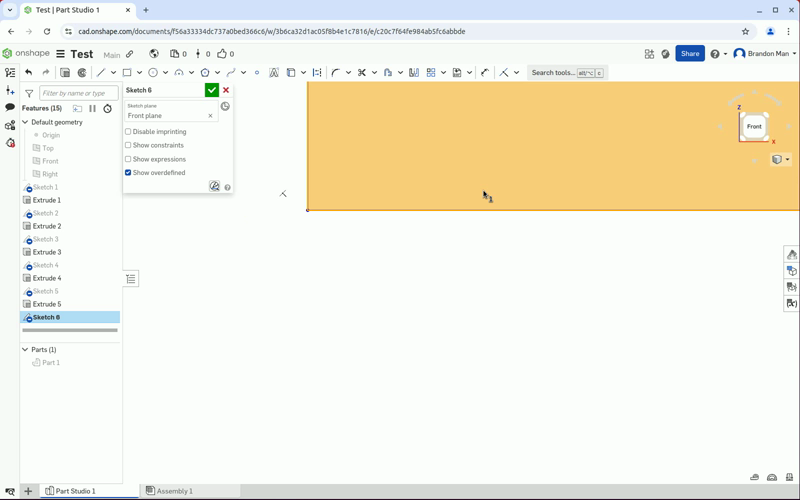
scroll(-6)
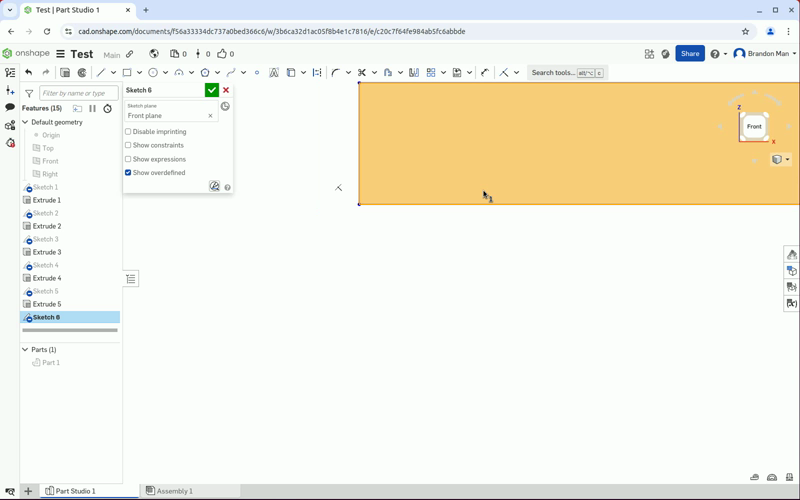
scroll(-6)
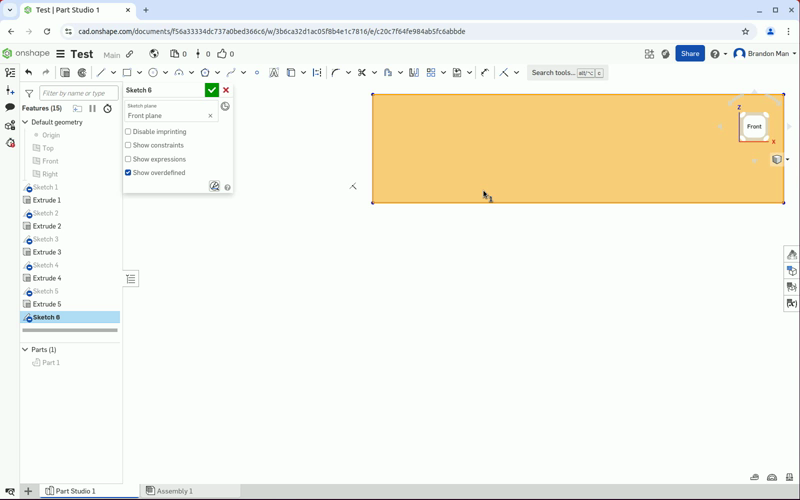
scroll(-6)
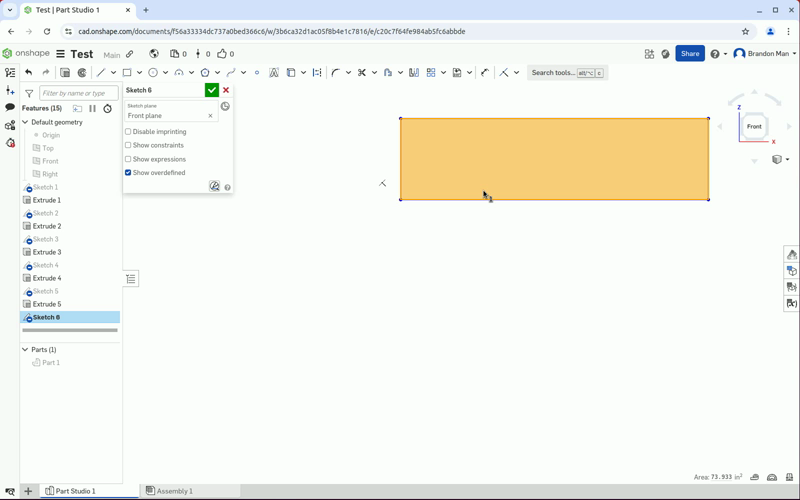
scroll(-6)
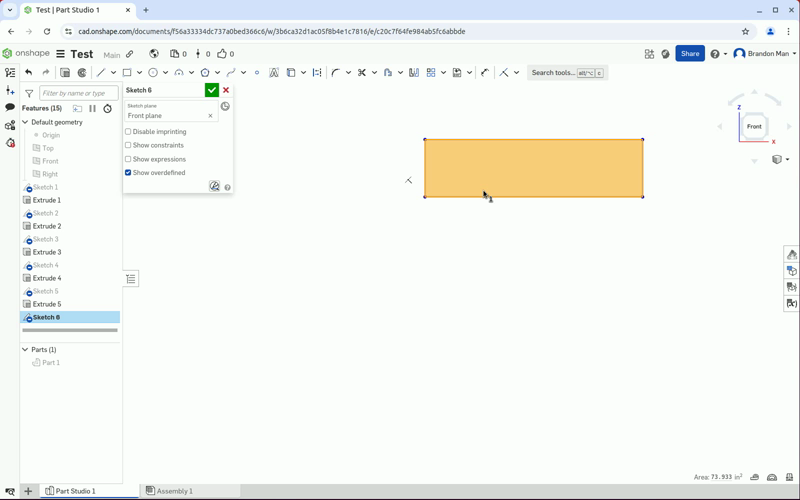
scroll(-6)
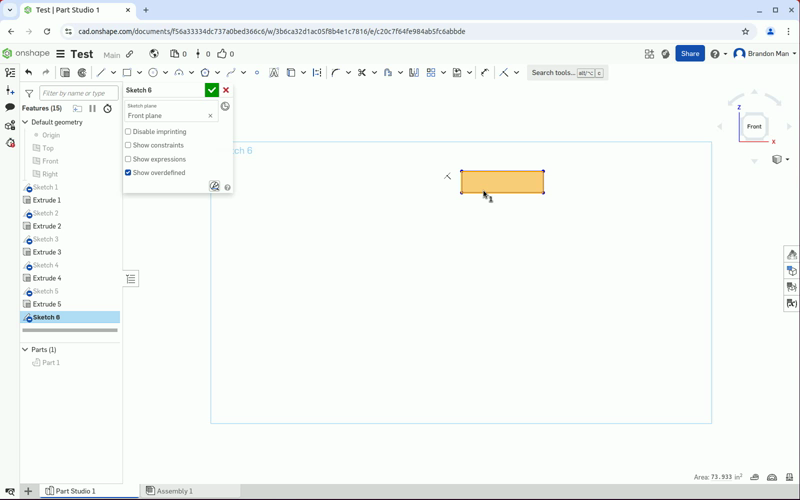
mouse_move(73, 352)
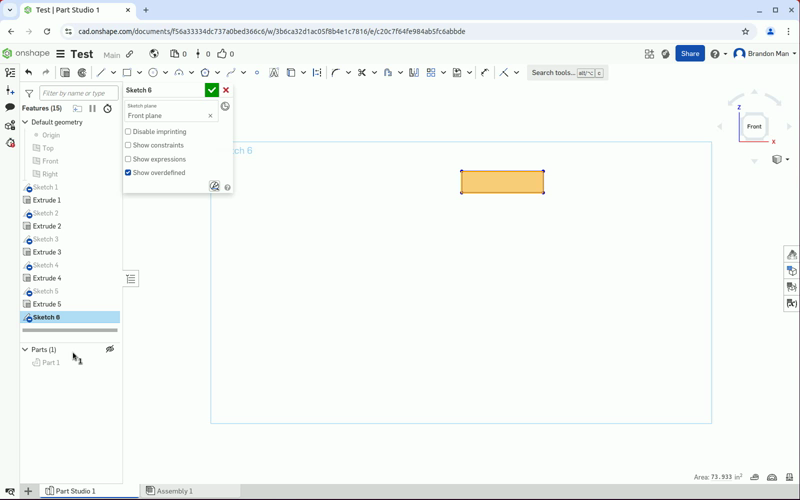
key(shift+y)
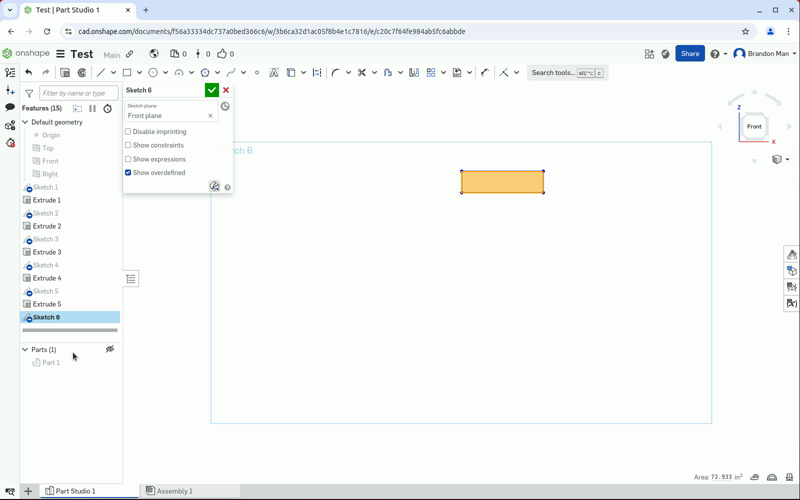
key(shift+e)
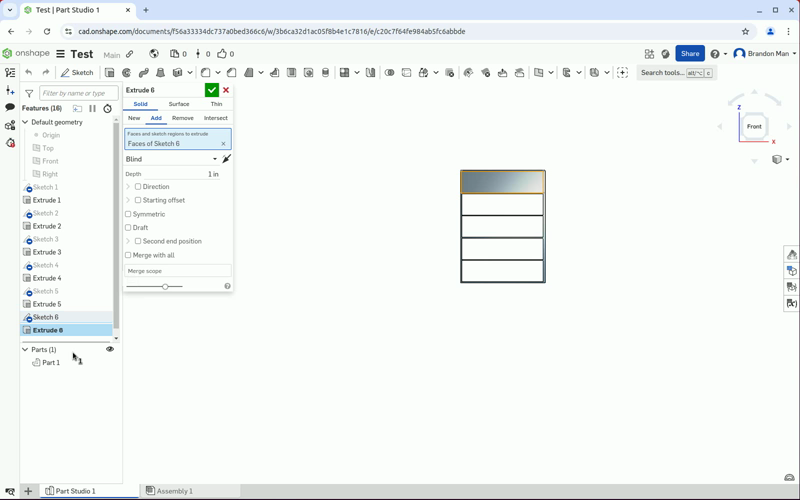
mouse_move(143, 106)
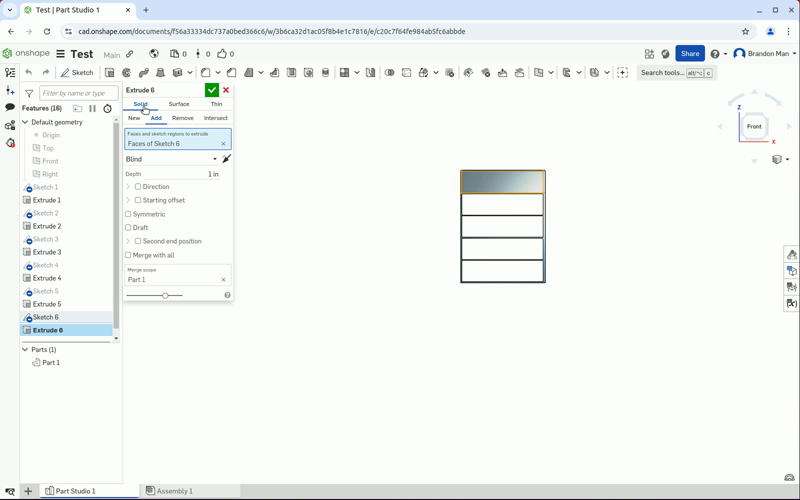
click(143, 106)
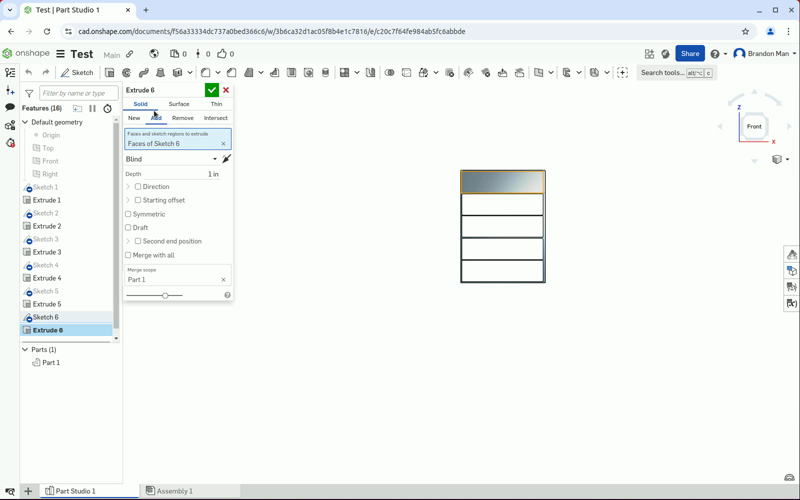
mouse_move(186, 120)
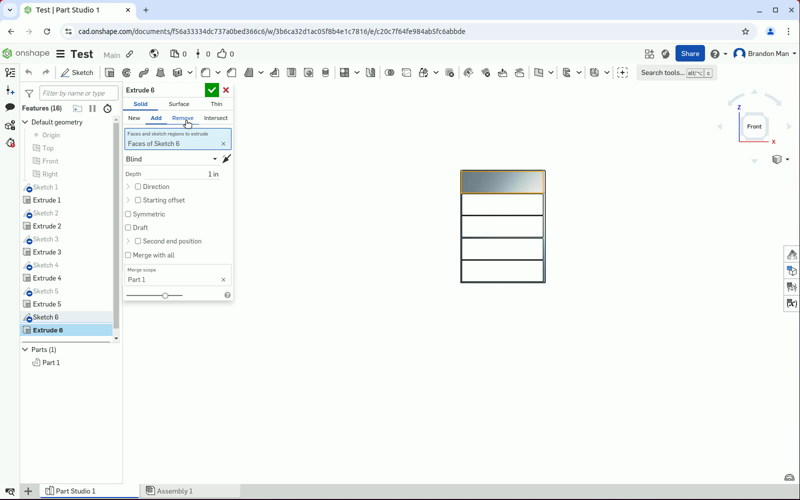
click(186, 120)
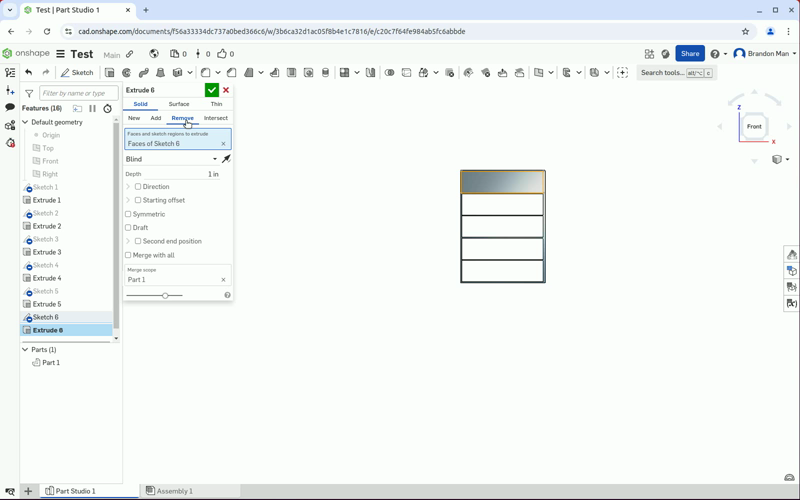
key(tab, 4)
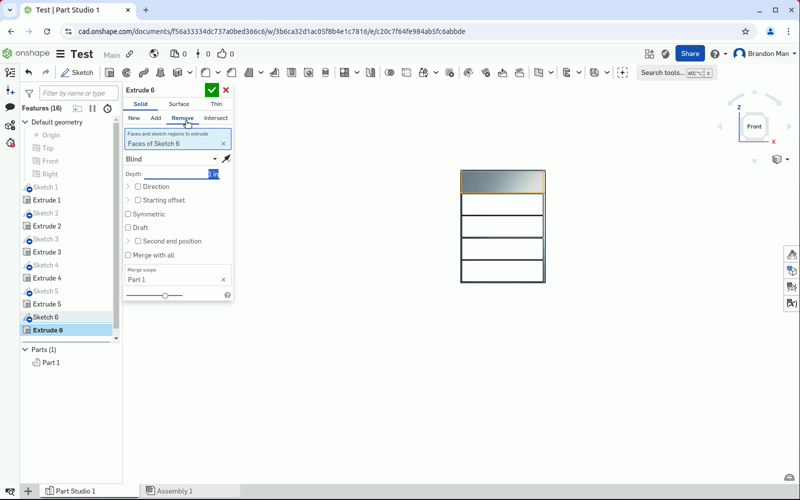
text(5.536)
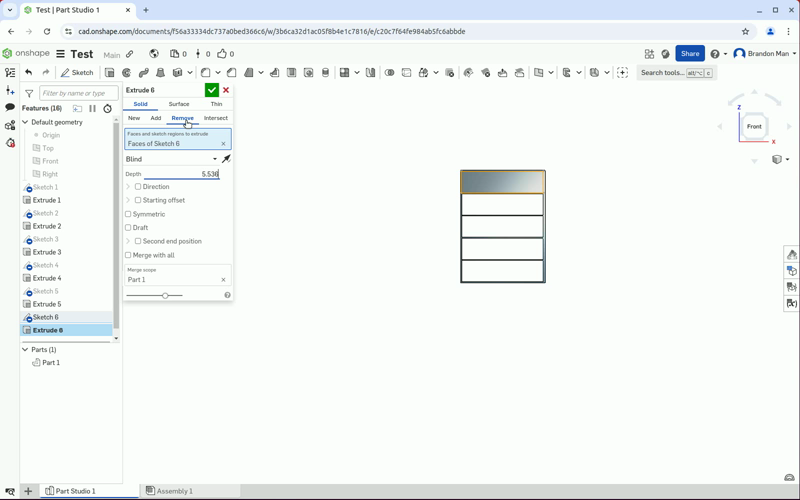
key(tab, 6)
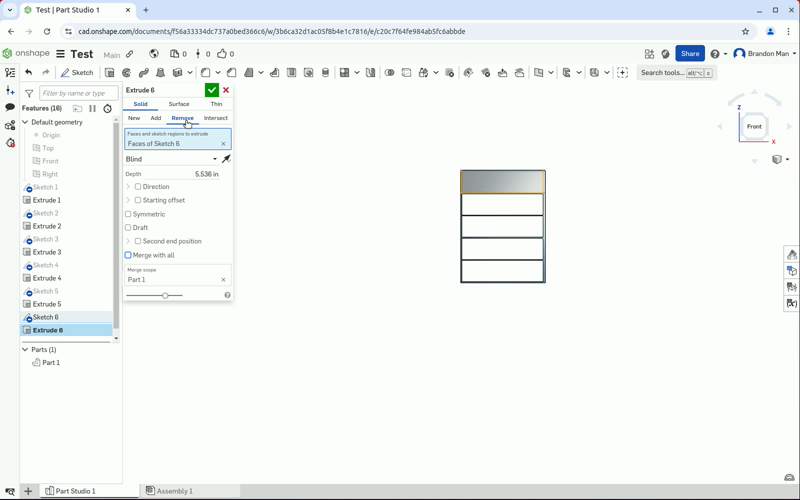
key(space)
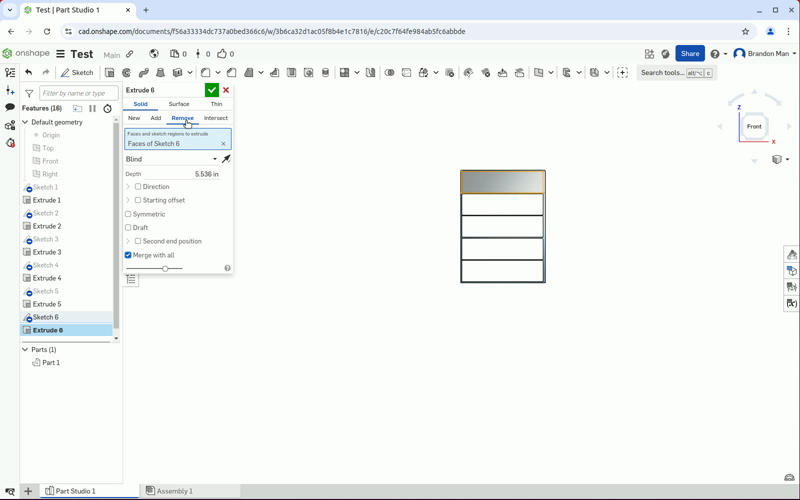
key(enter)
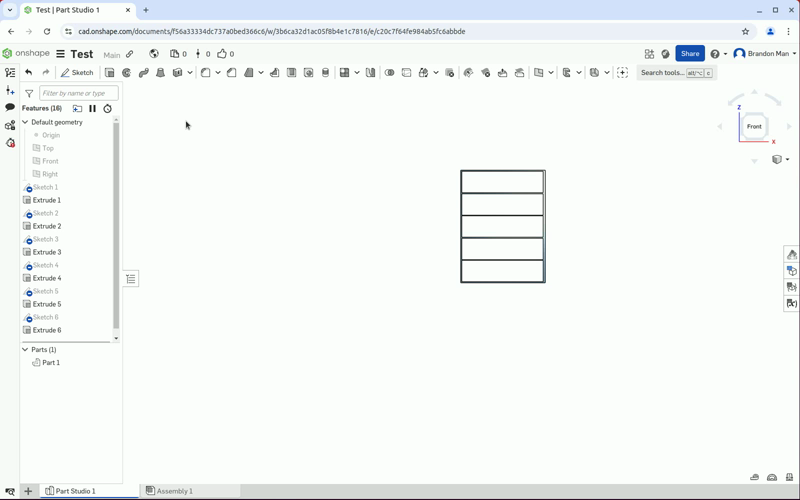
key(shift+h)
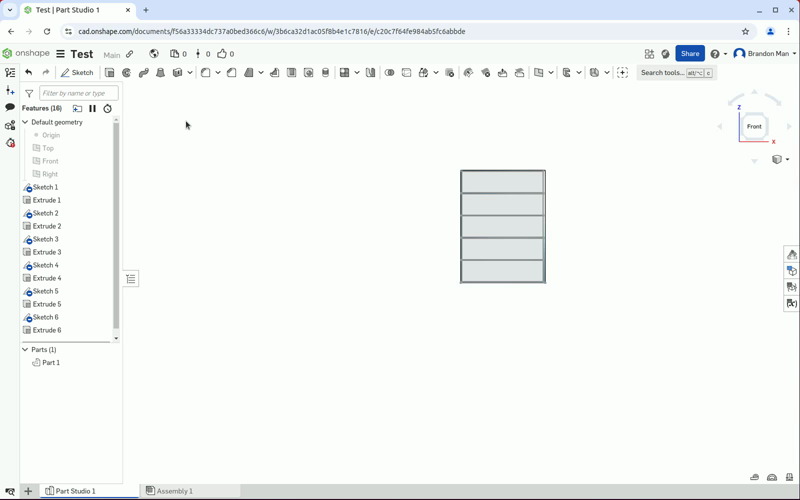
key(shift+h)
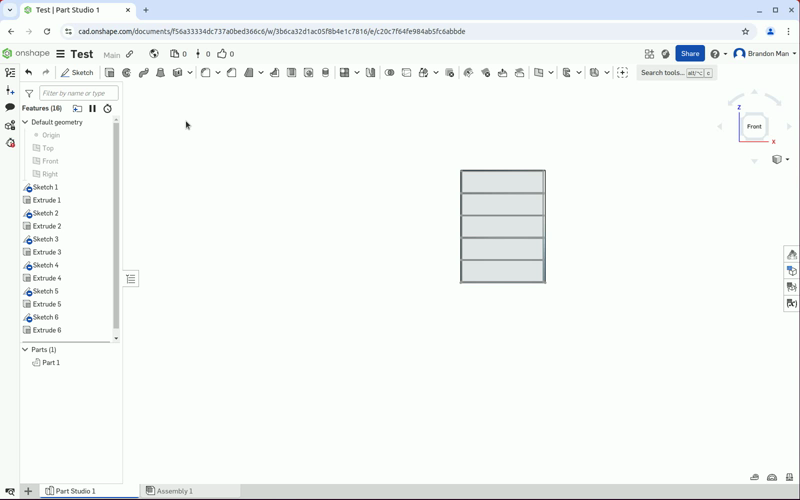
key(shift+7)
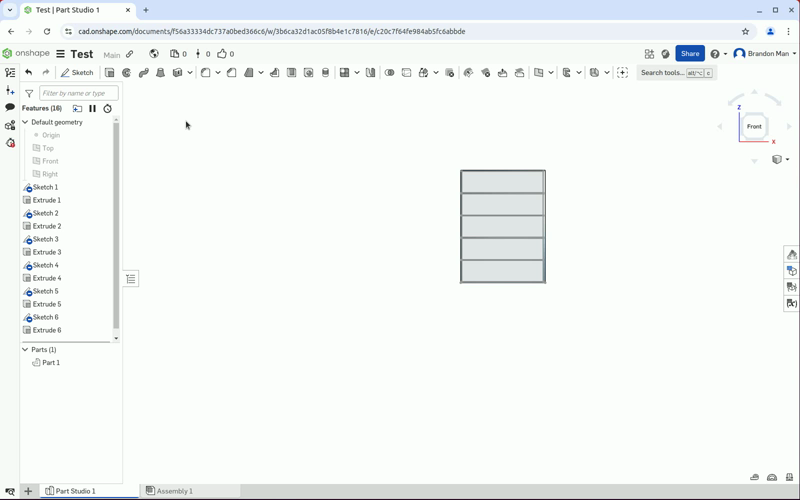
key(left, 2)
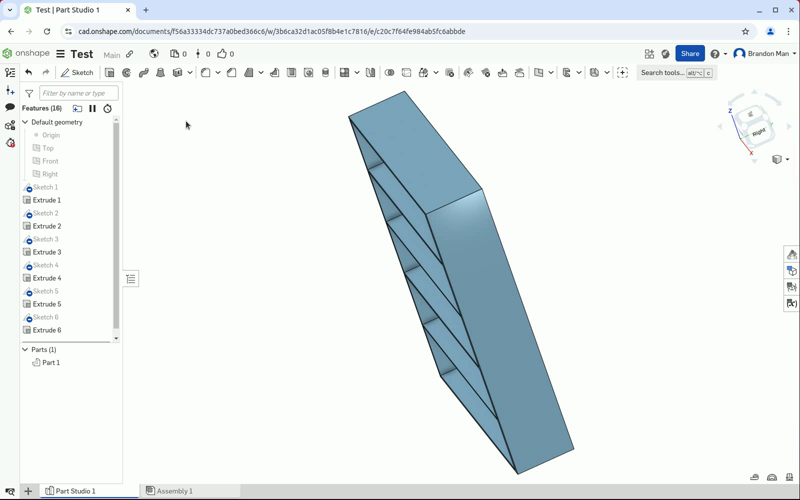
key(down, 2)
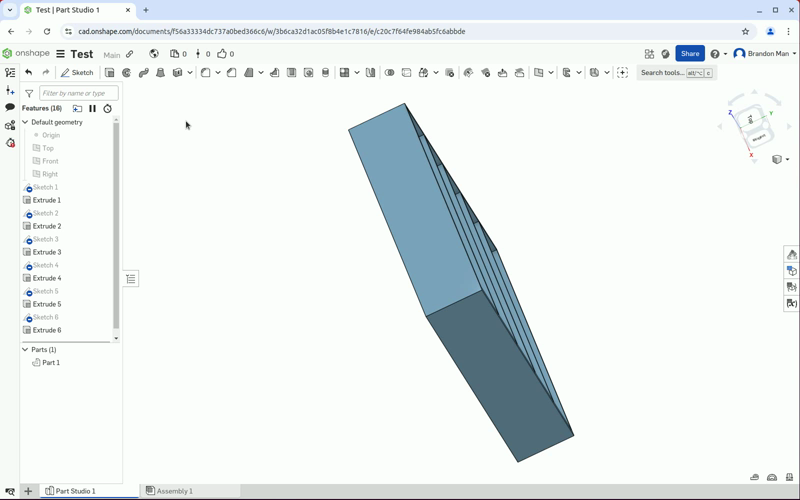
key(up, 2)
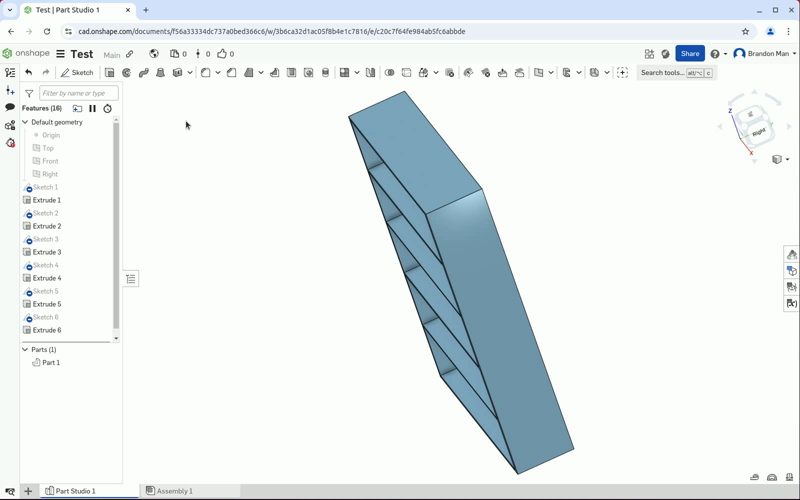
key(right, 2)
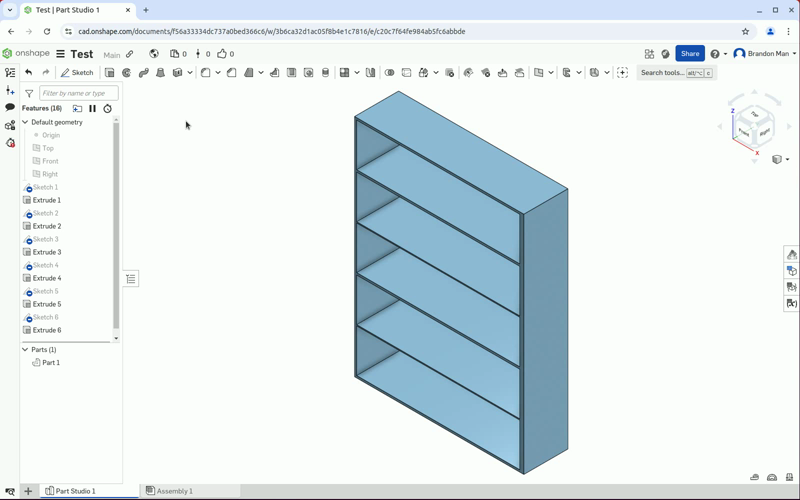
mouse_move(69, 189)
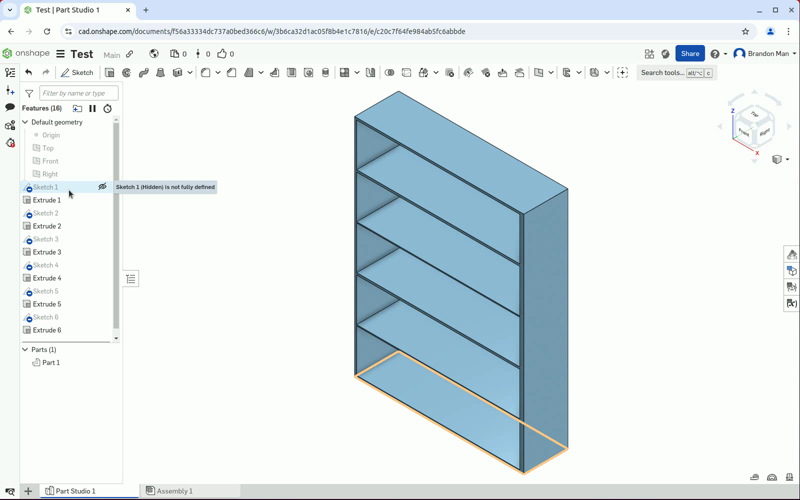
click(69, 189)